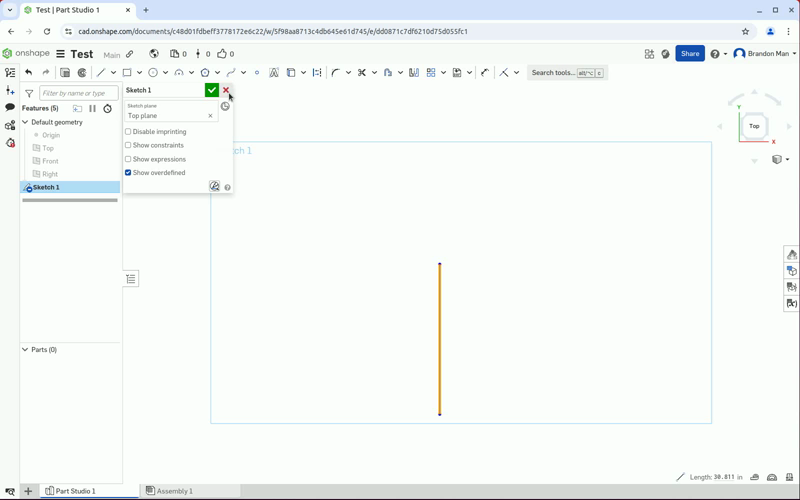
key(shift+h)
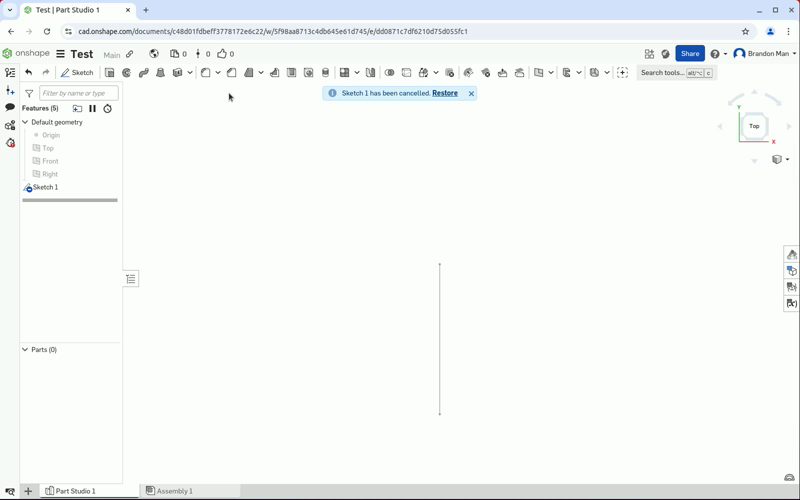
key(shift+s)
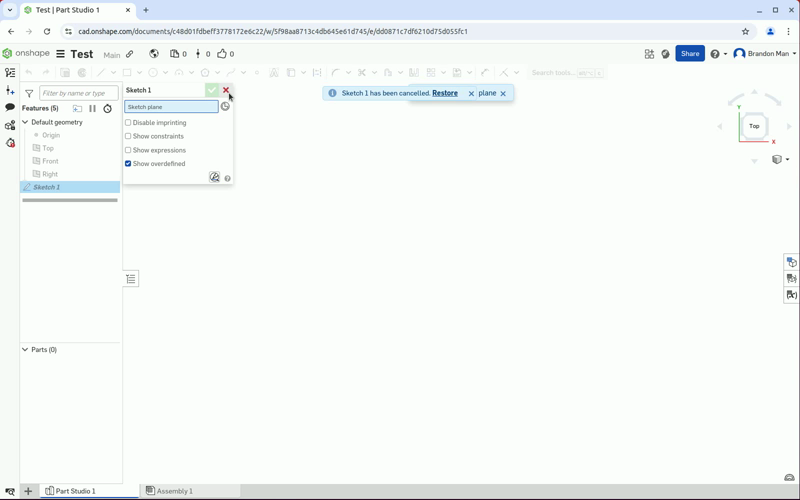
mouse_move(73, 150)
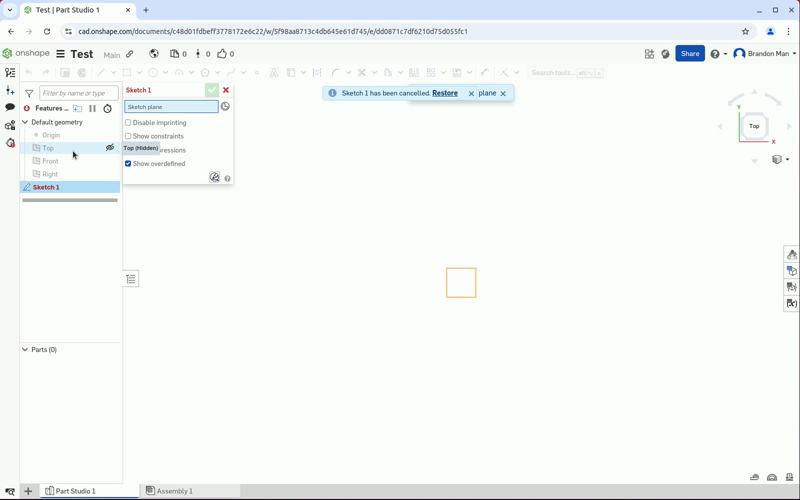
click(73, 150)
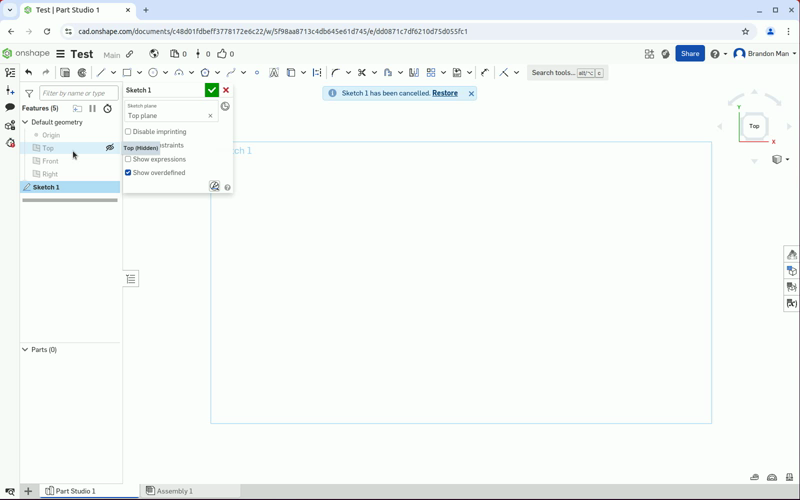
mouse_move(73, 352)
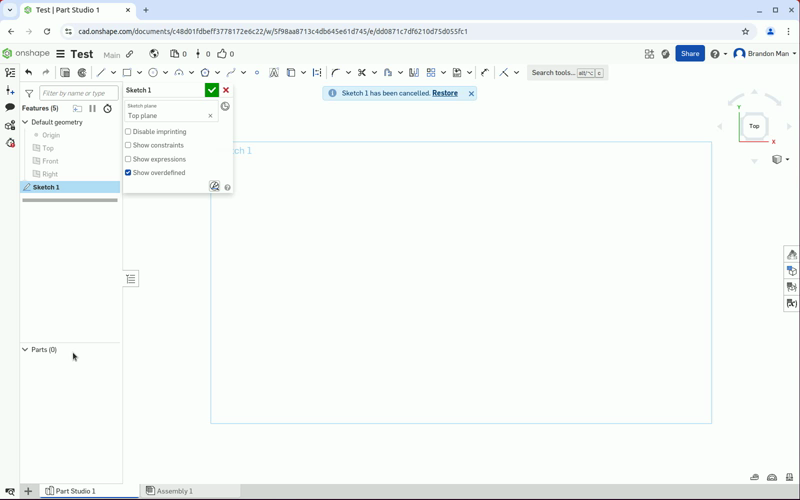
key(y)
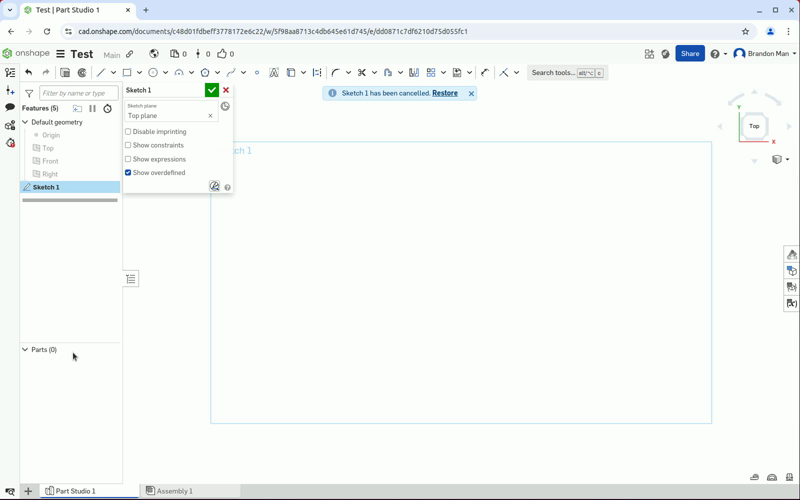
key(l)
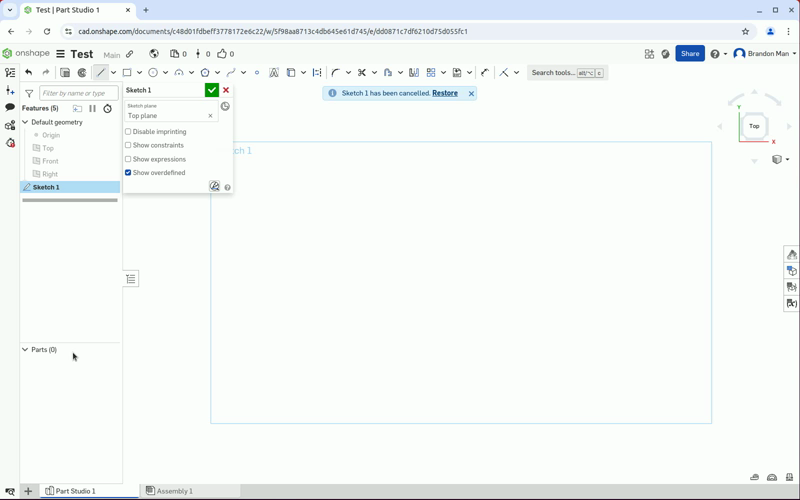
key_down(shift)
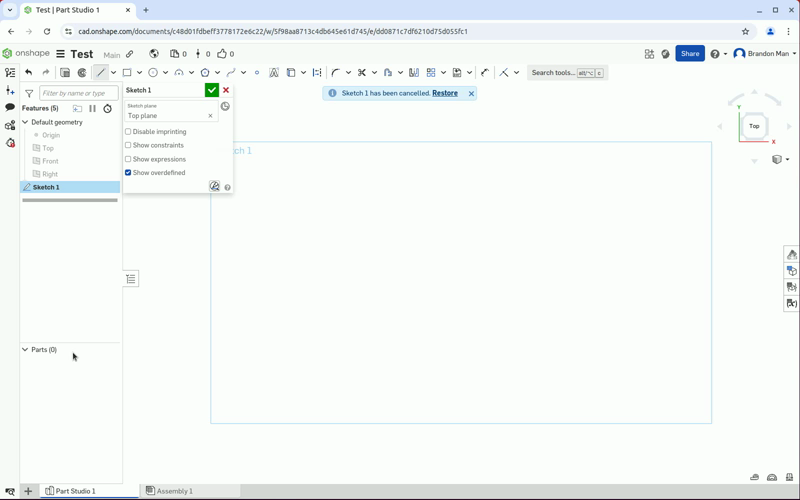
mouse_move(450, 311)
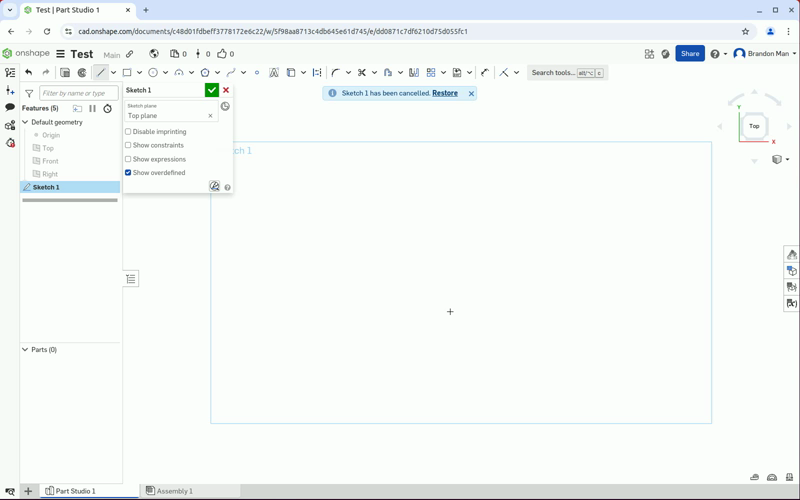
click(450, 311)
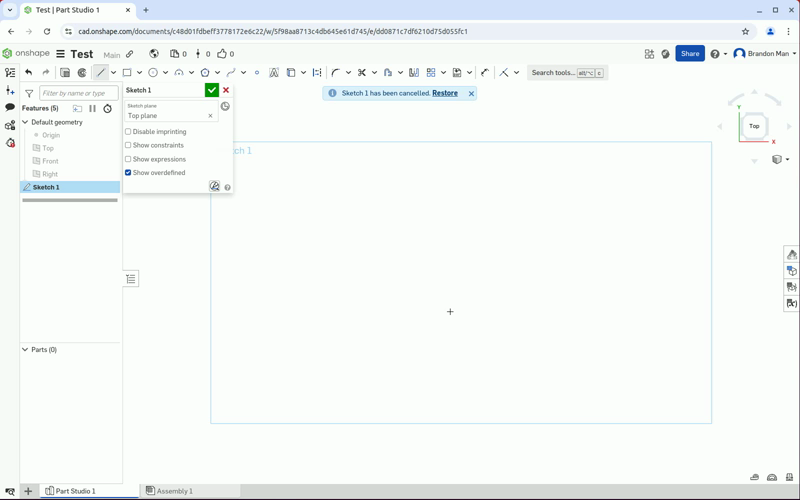
key_up(shift)
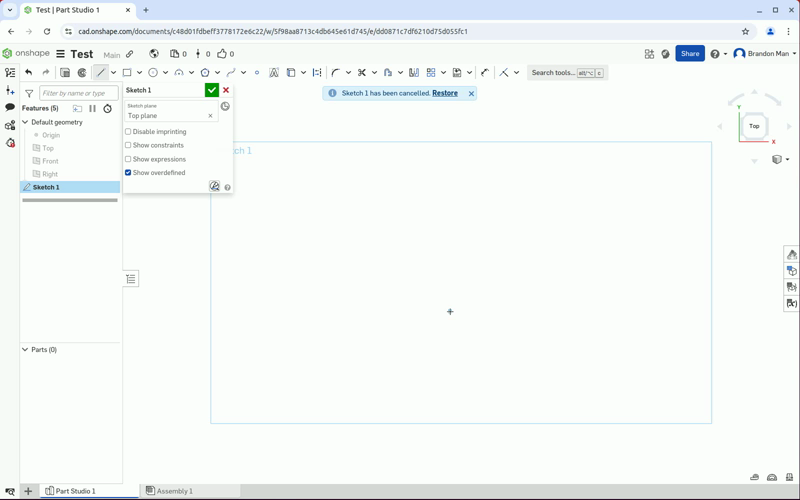
key_down(shift)
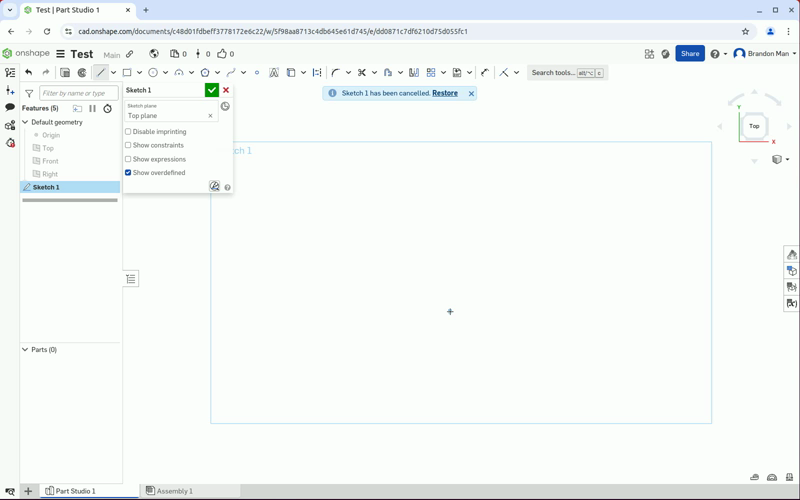
mouse_move(480, 311)
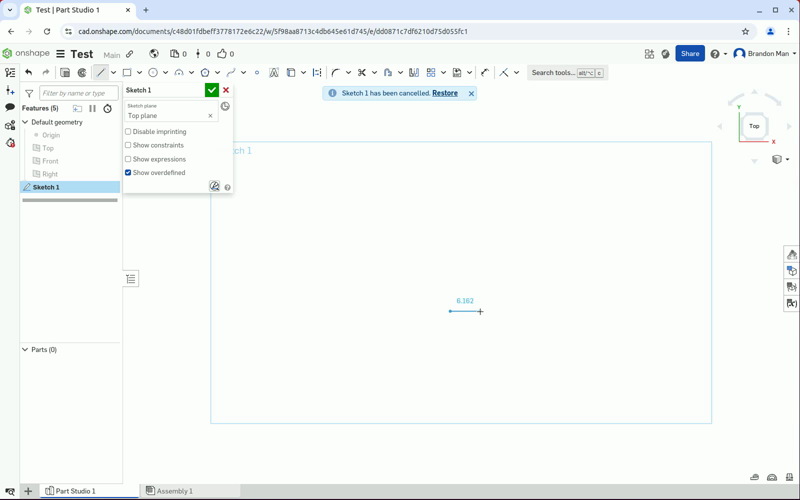
mouse_move(472, 311)
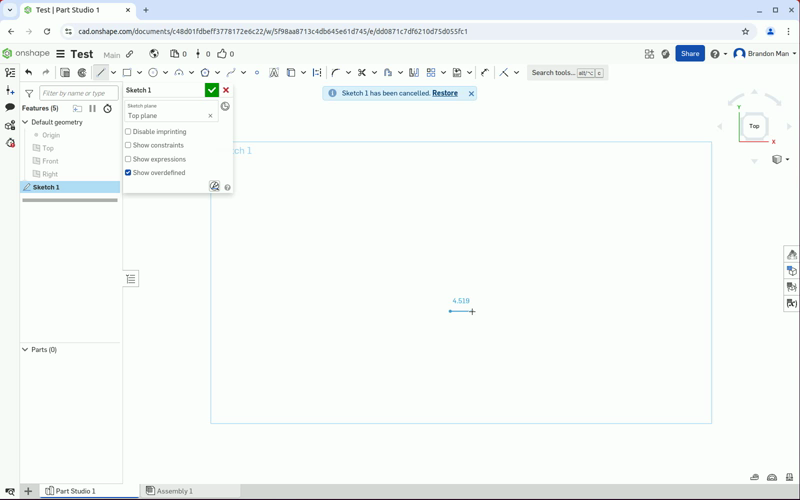
click(472, 311)
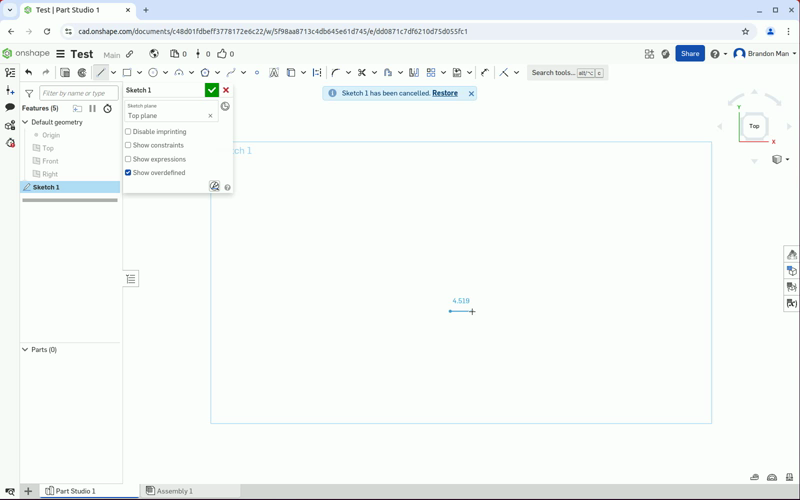
key_up(shift)
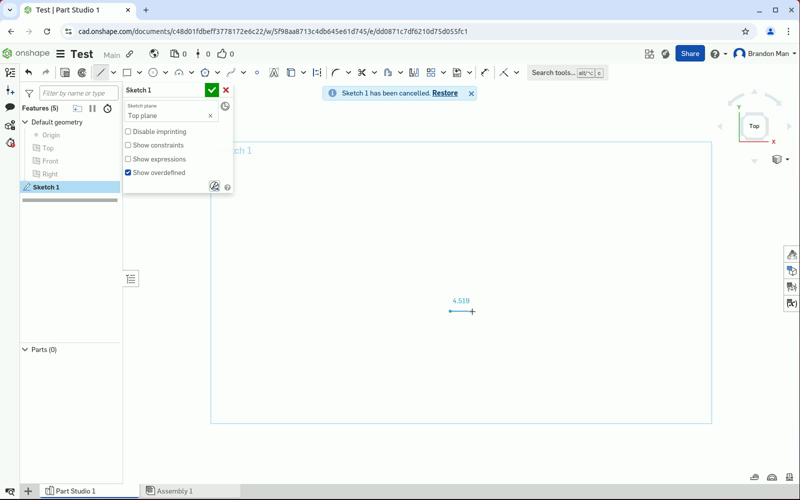
key_down(shift)
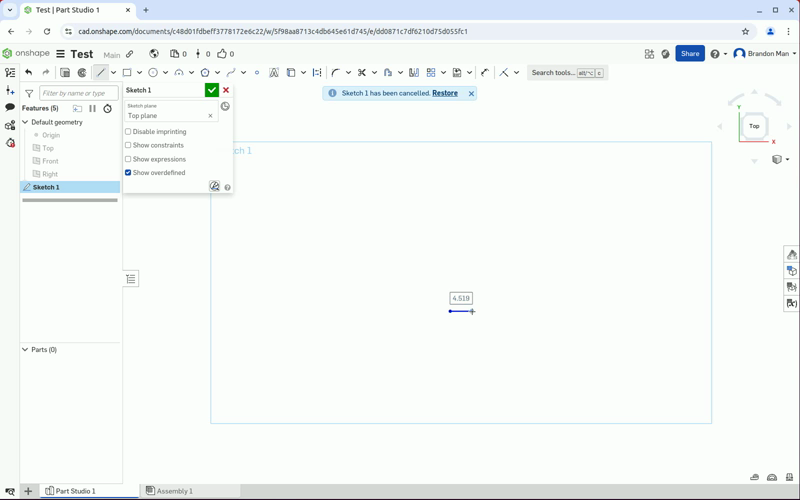
mouse_move(502, 311)
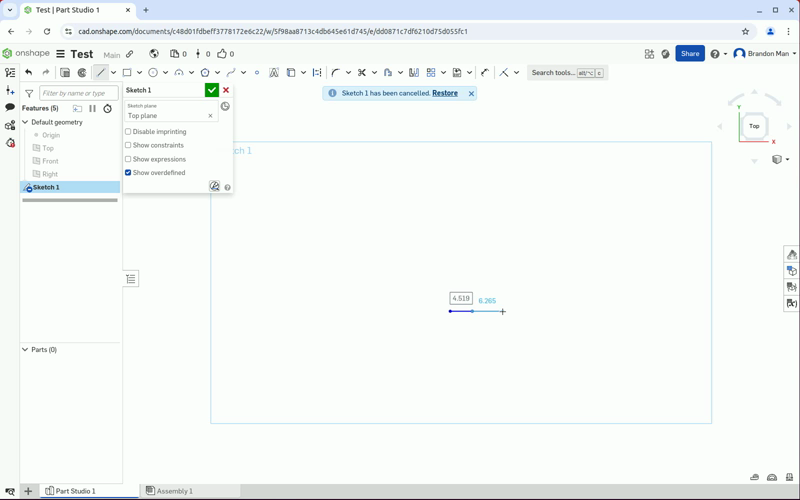
mouse_move(472, 254)
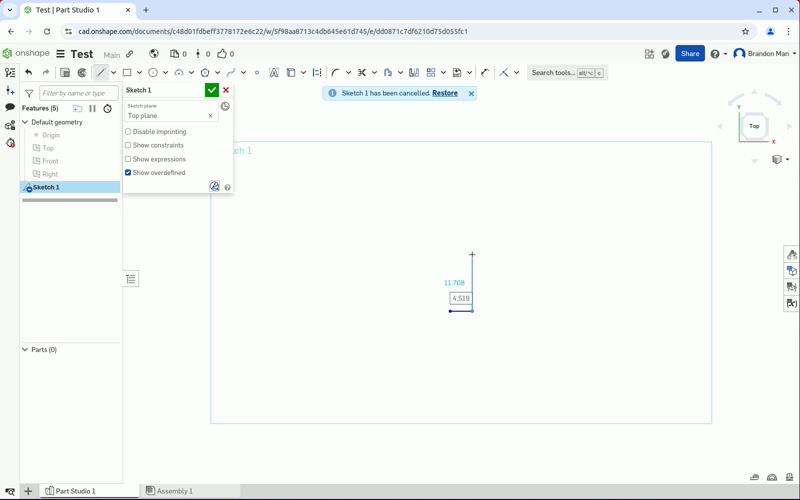
click(472, 254)
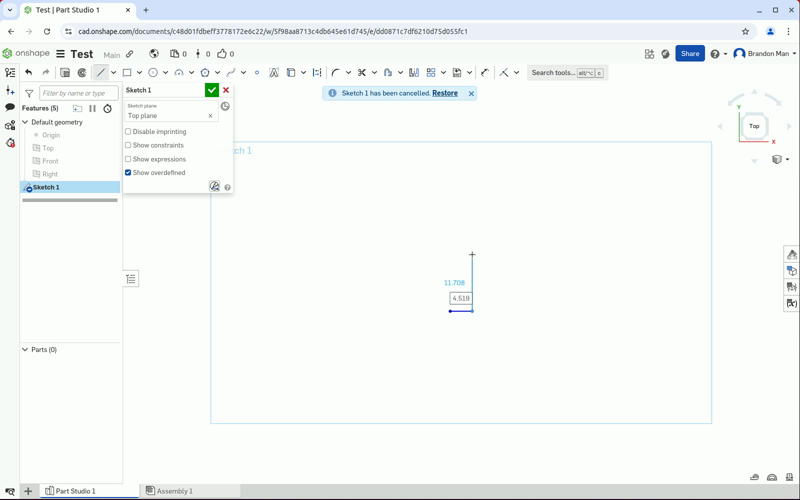
key_up(shift)
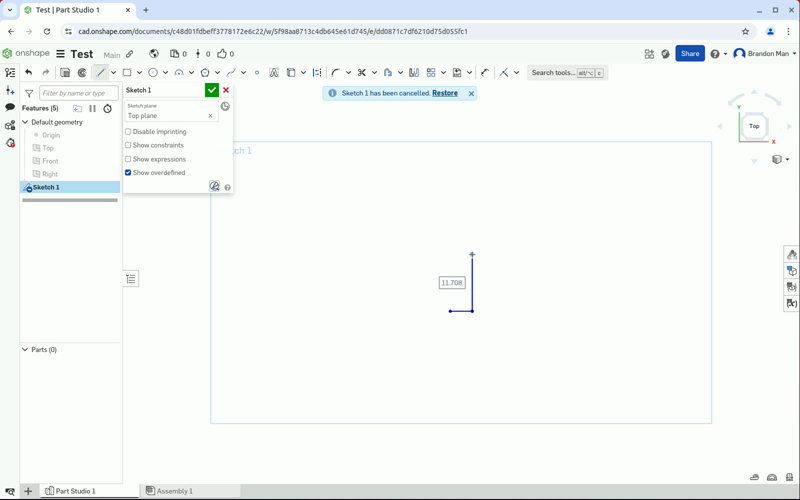
key_down(shift)
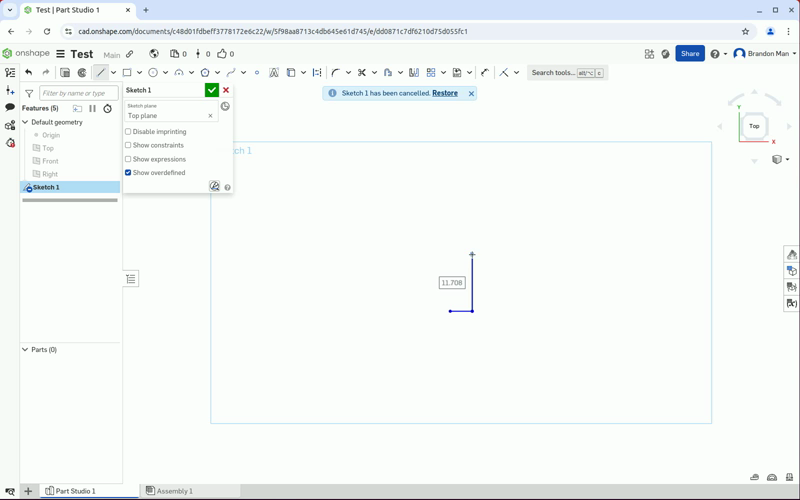
mouse_move(502, 254)
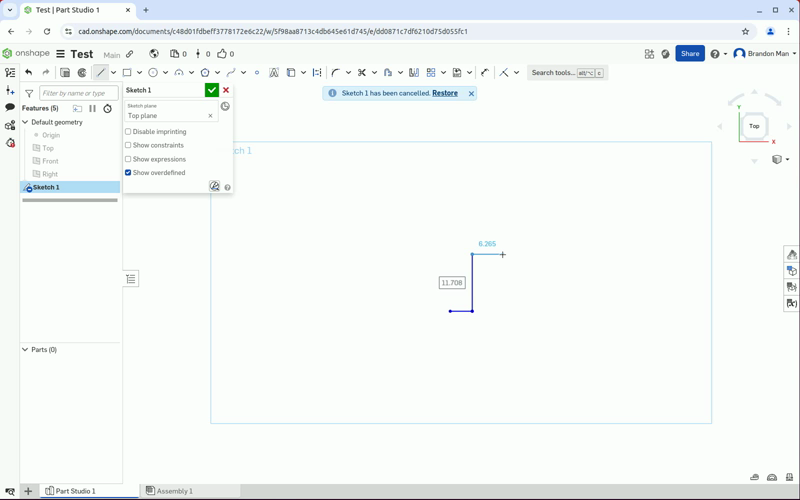
mouse_move(450, 254)
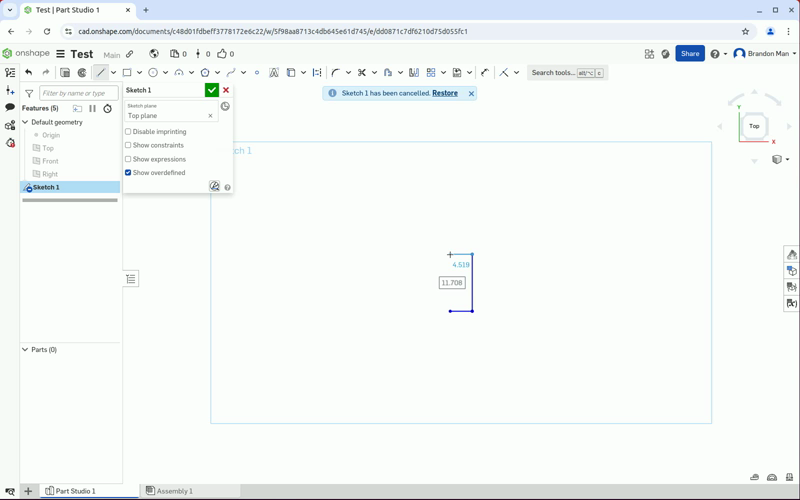
click(450, 254)
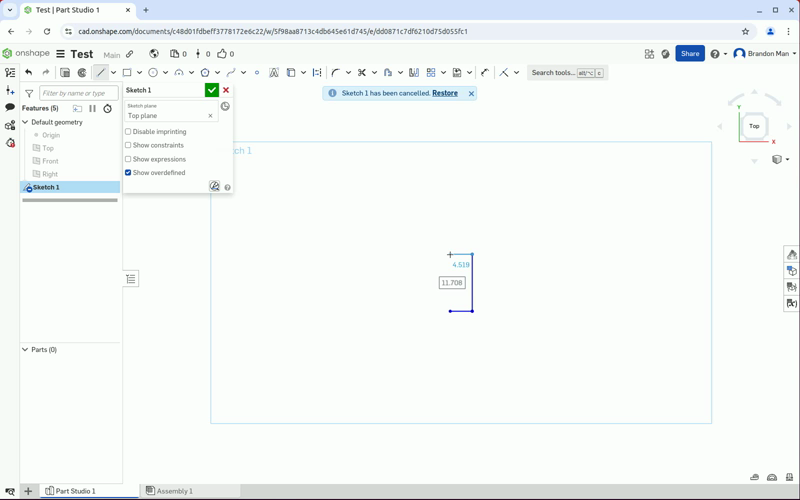
key_up(shift)
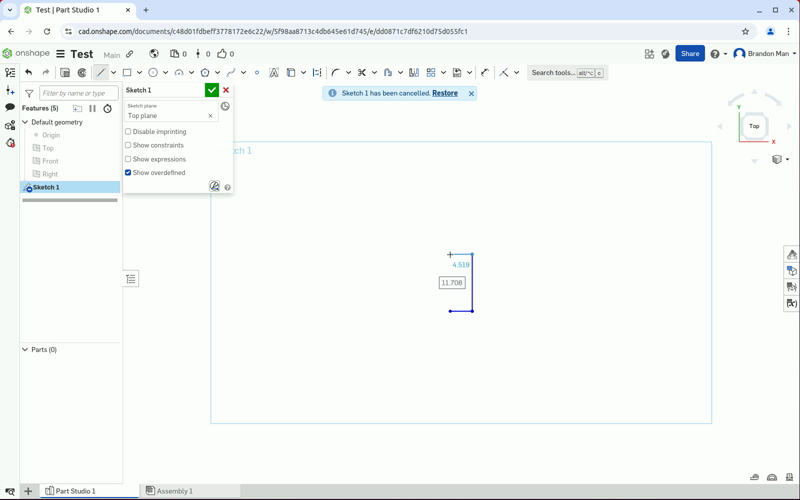
mouse_move(480, 254)
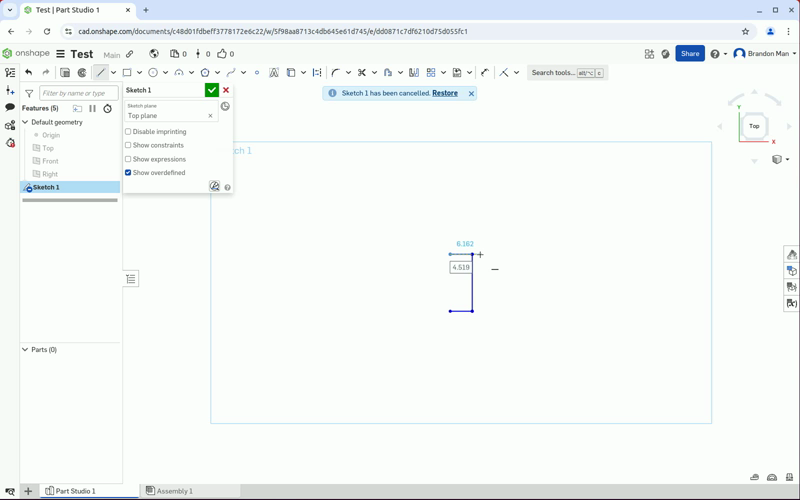
key_down(shift)
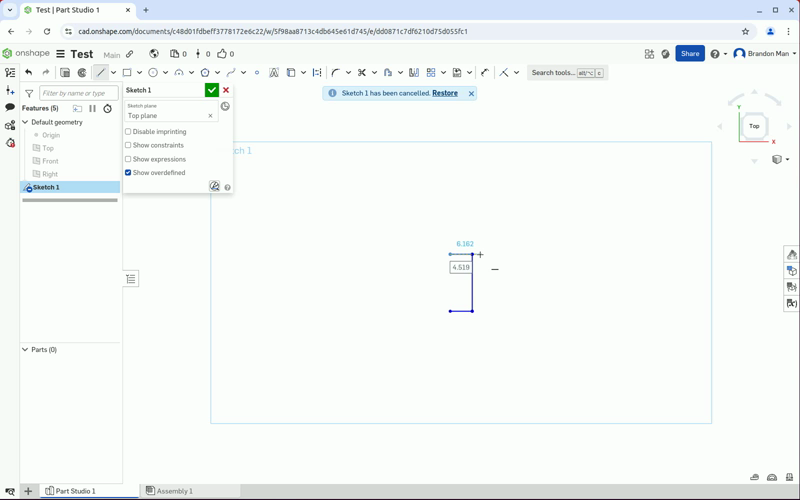
mouse_move(450, 311)
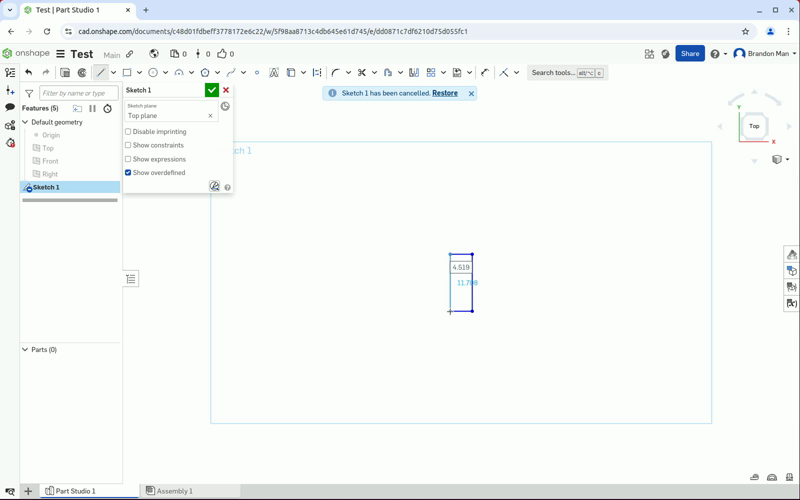
key_up(shift)
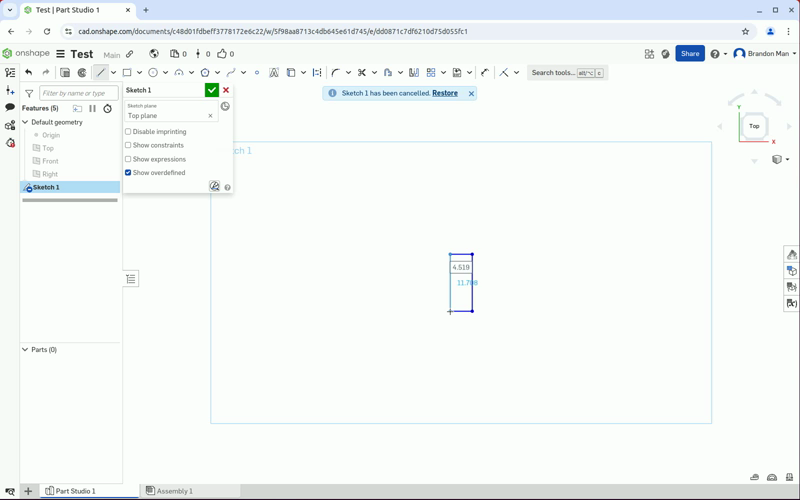
click(450, 311)
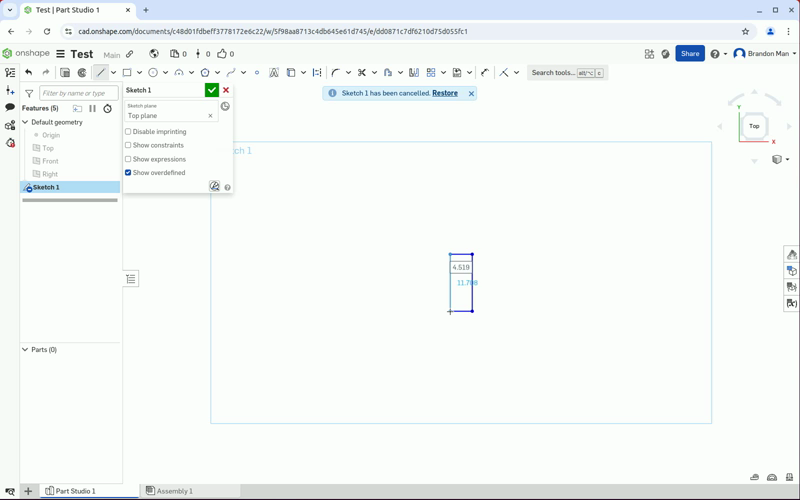
key(esc)
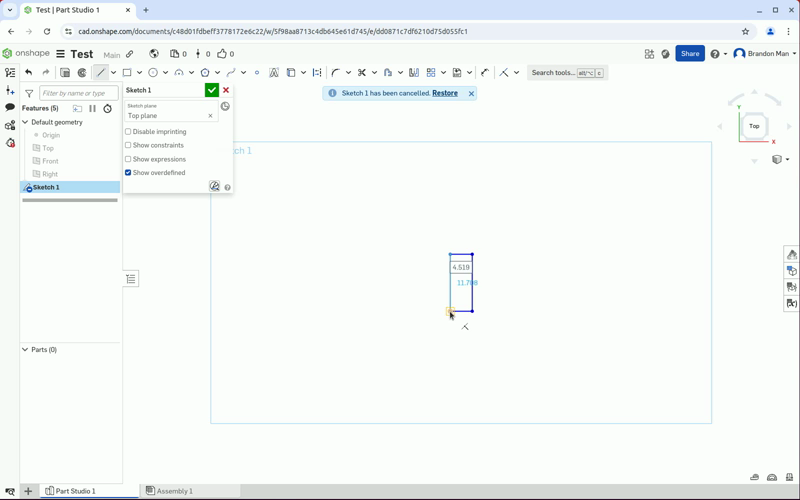
mouse_move(465, 289)
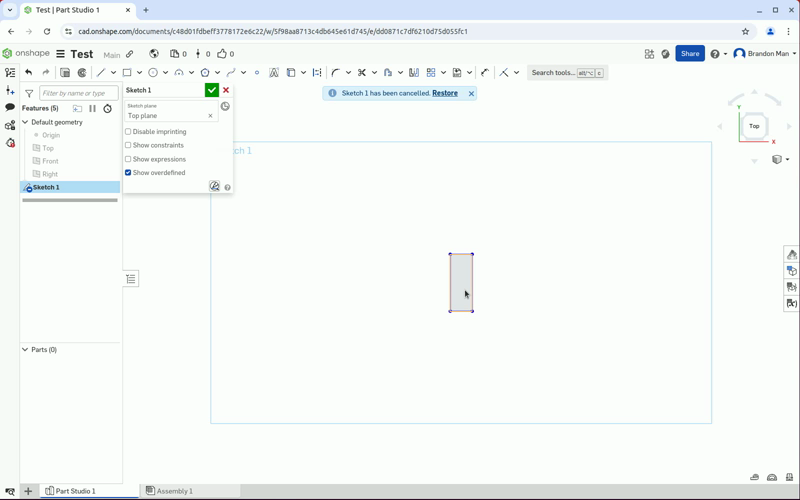
scroll(6)
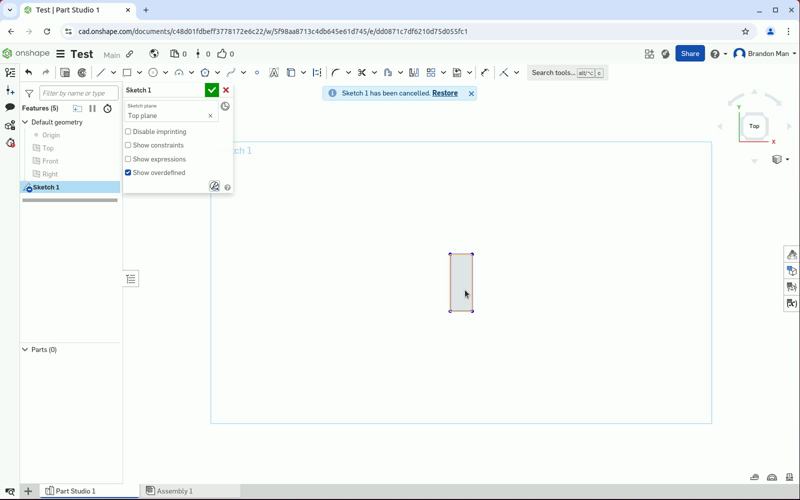
scroll(6)
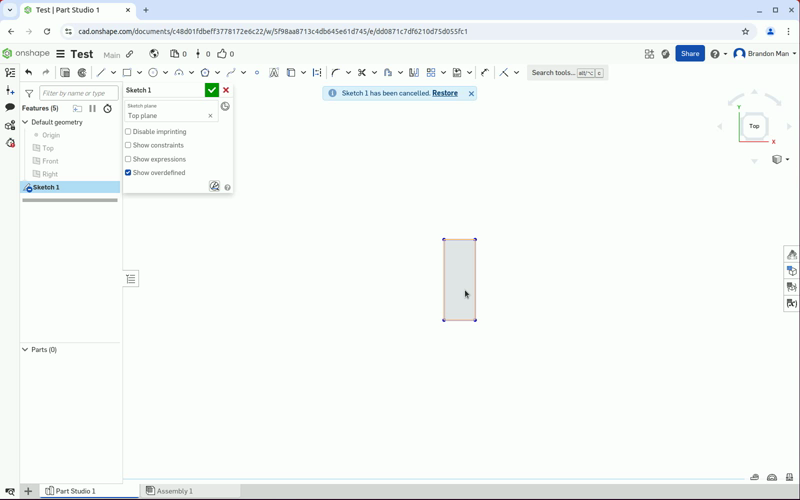
scroll(6)
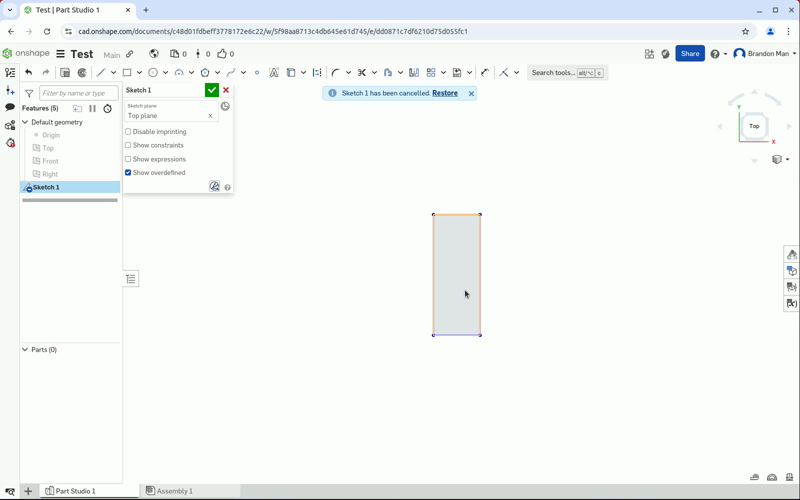
scroll(6)
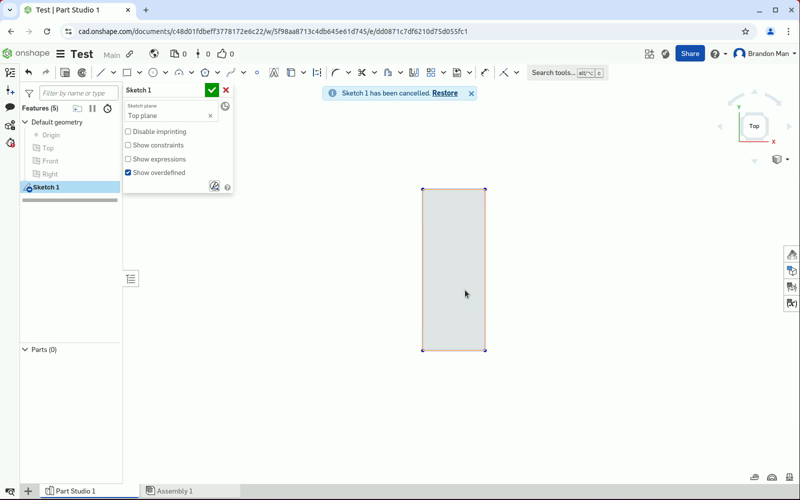
scroll(6)
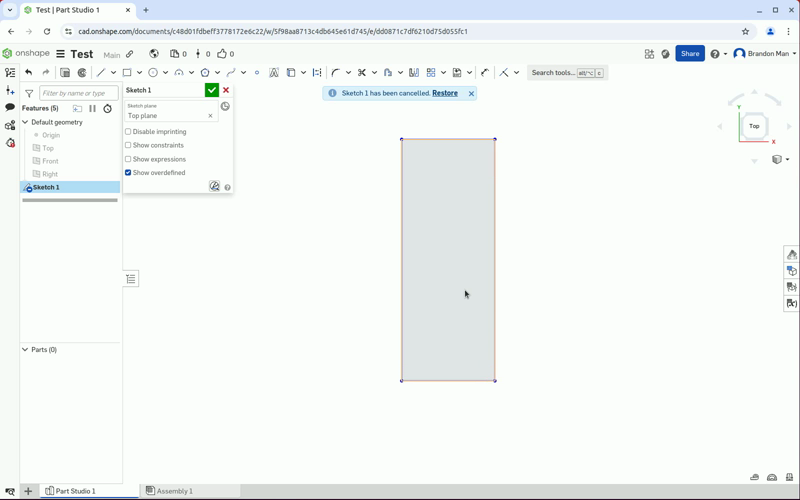
scroll(6)
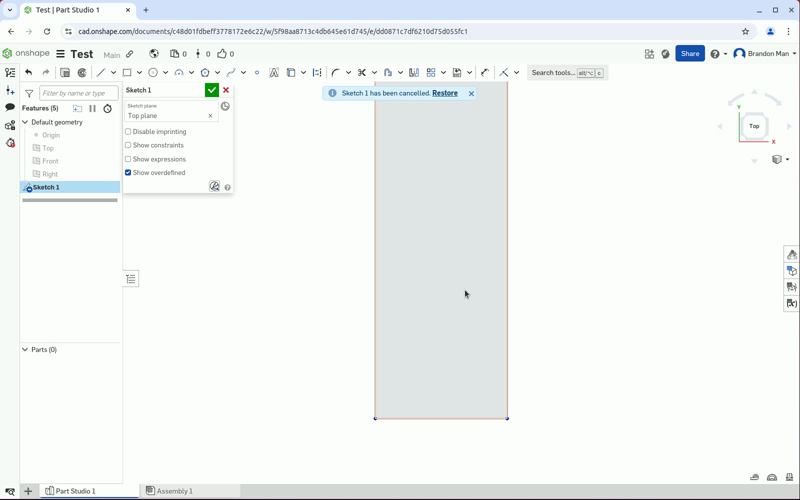
scroll(6)
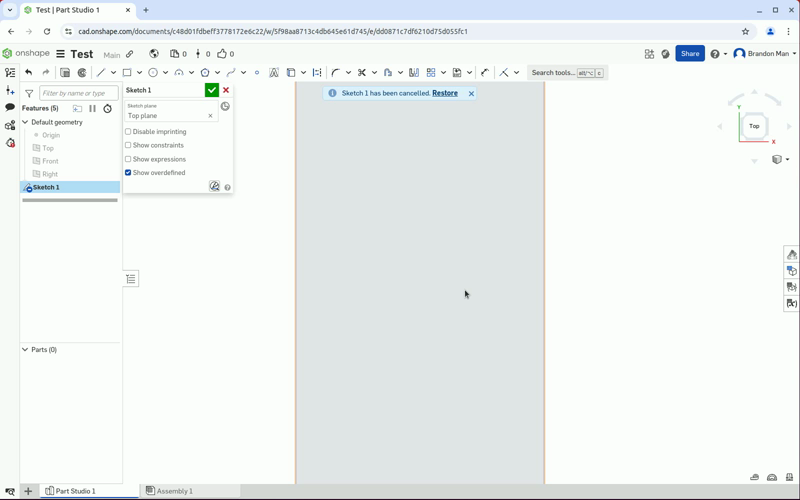
click(465, 289)
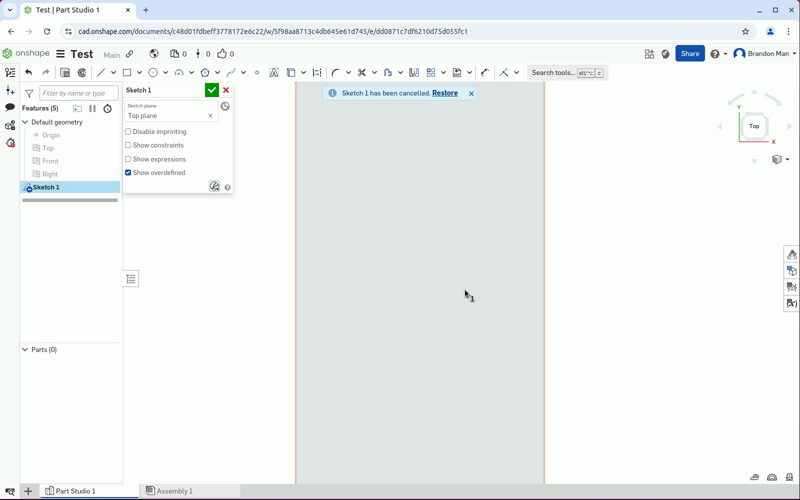
scroll(-6)
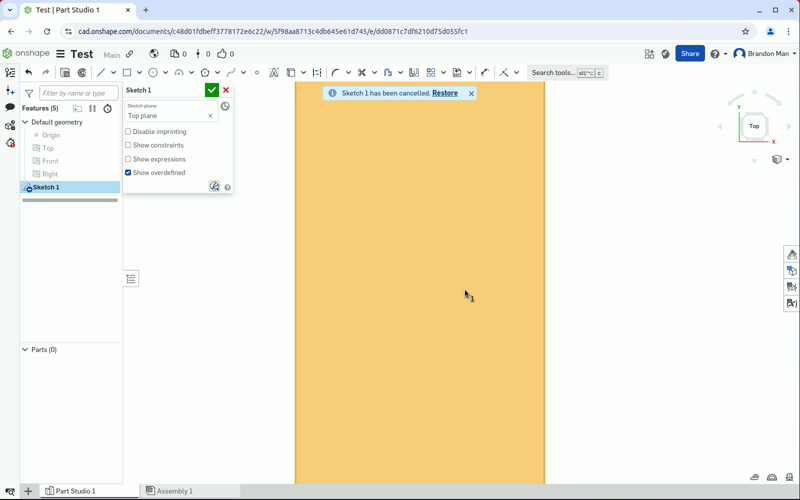
scroll(-6)
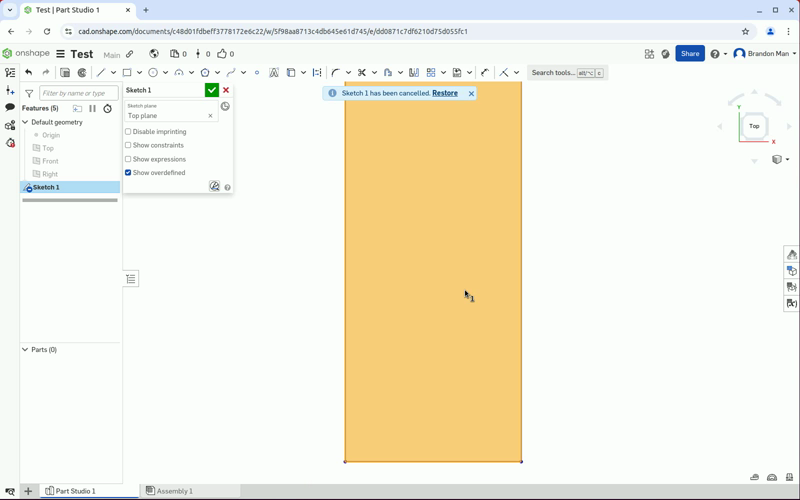
scroll(-6)
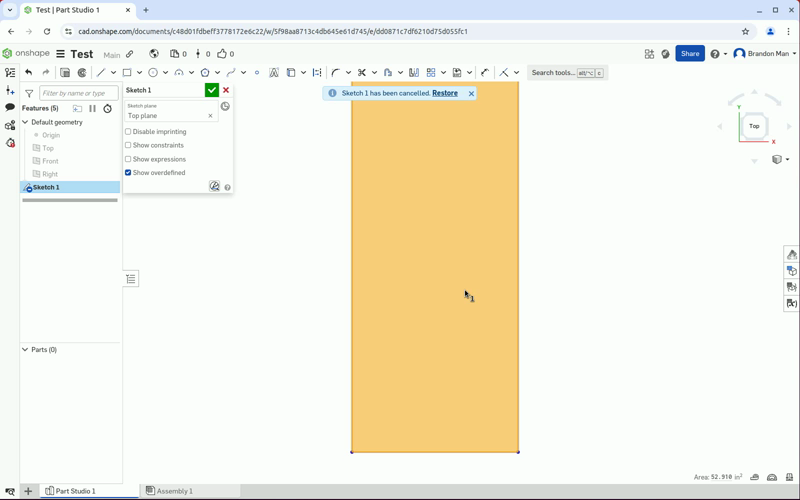
scroll(-6)
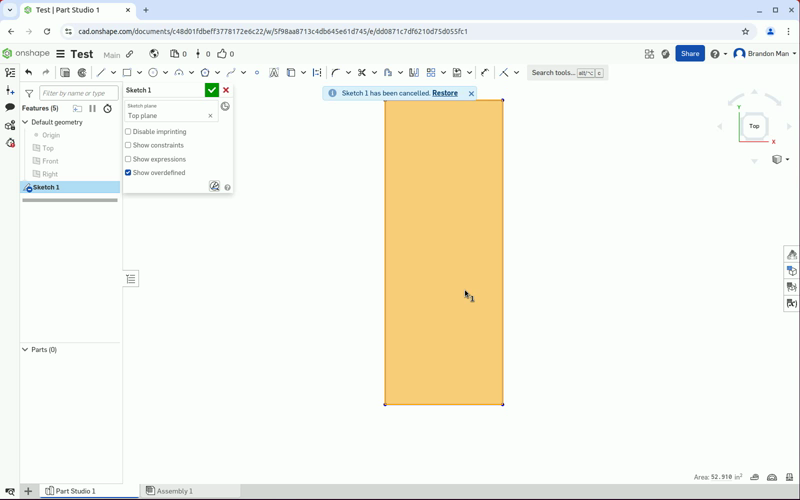
scroll(-6)
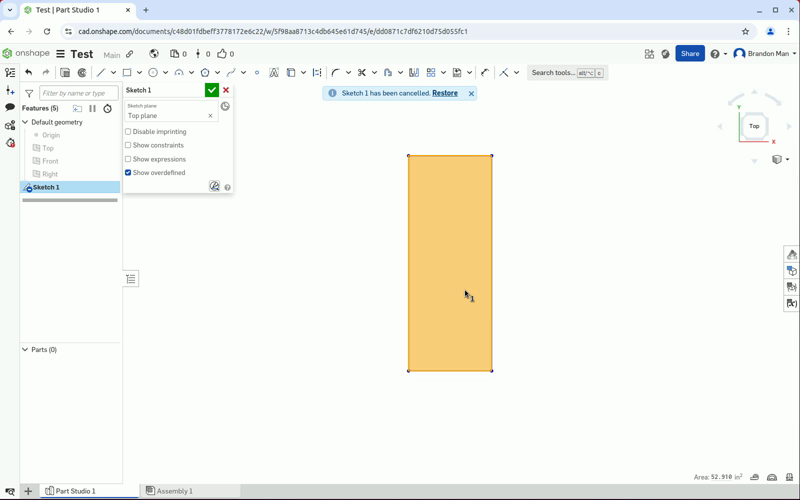
scroll(-6)
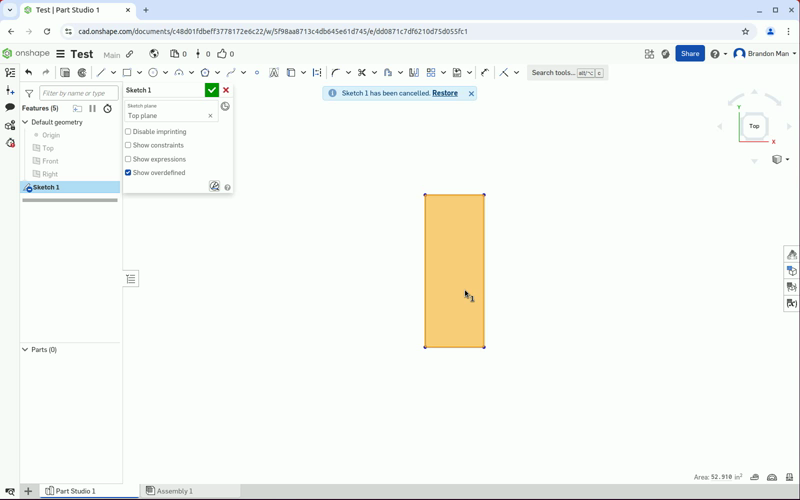
scroll(-6)
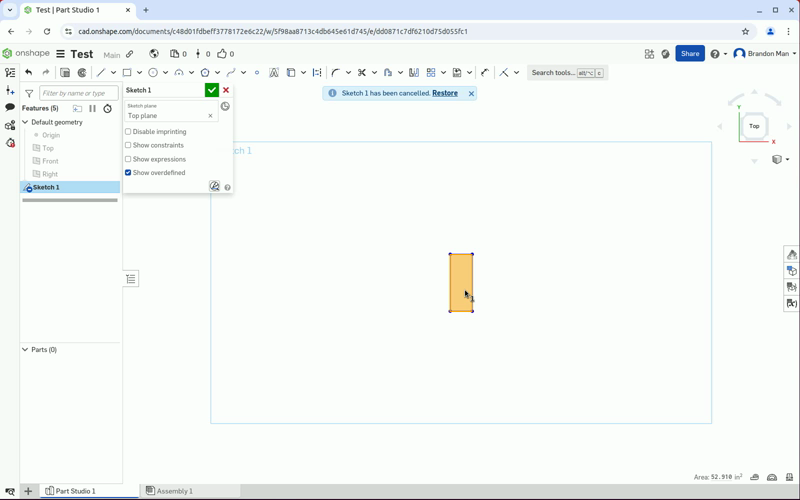
mouse_move(73, 352)
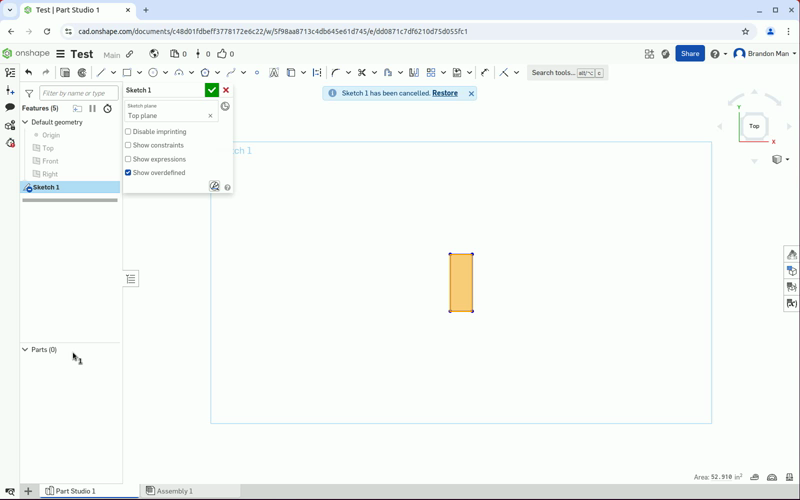
key(shift+y)
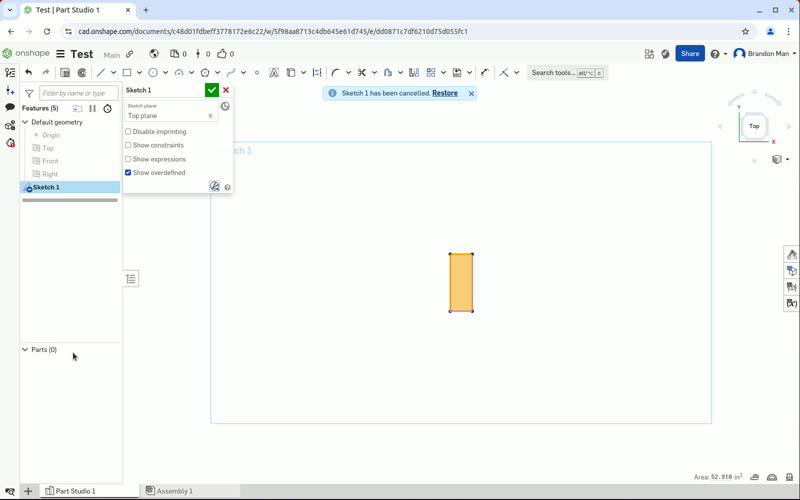
key(shift+e)
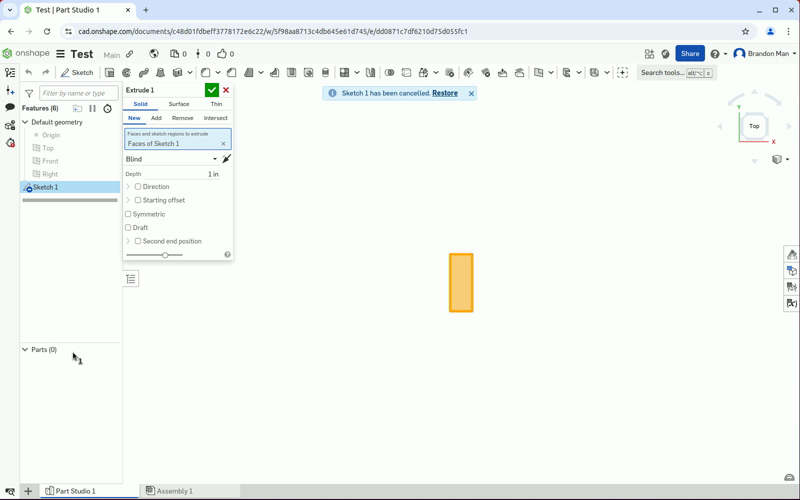
mouse_move(143, 106)
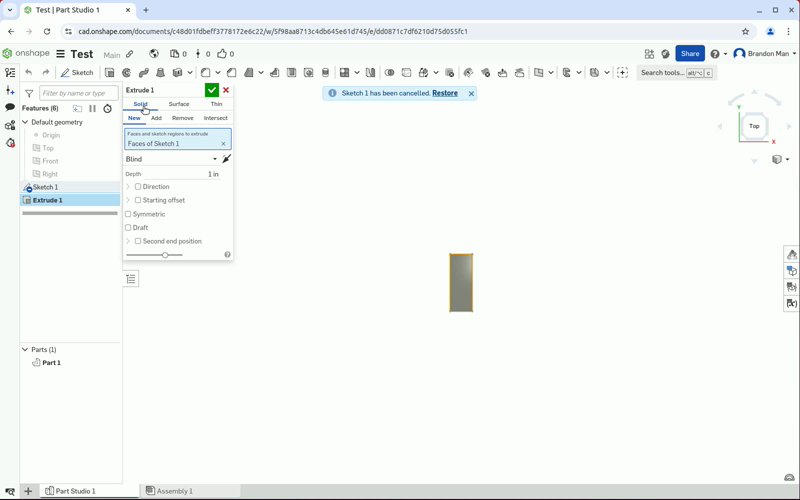
click(143, 106)
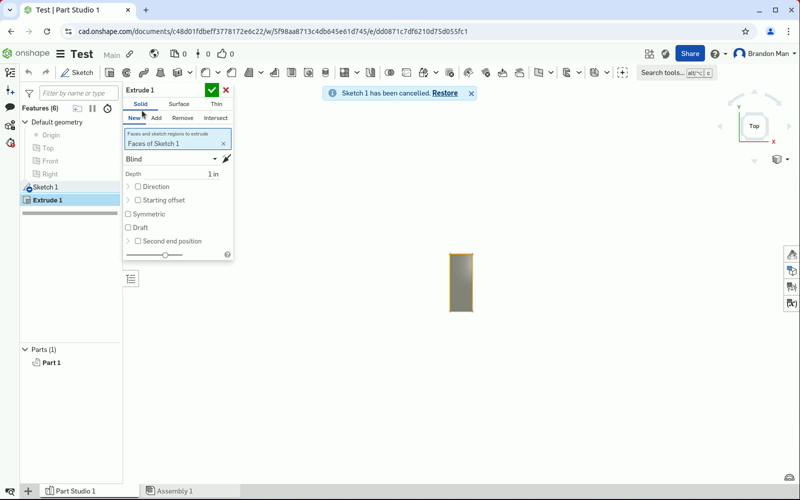
mouse_move(137, 120)
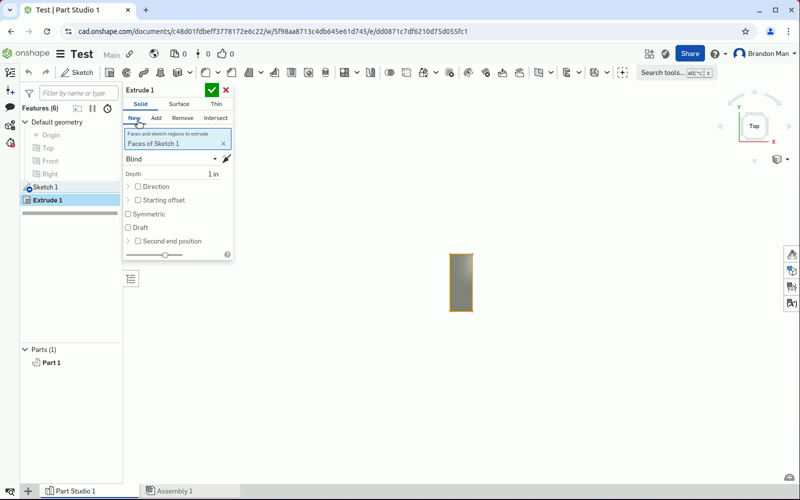
click(137, 120)
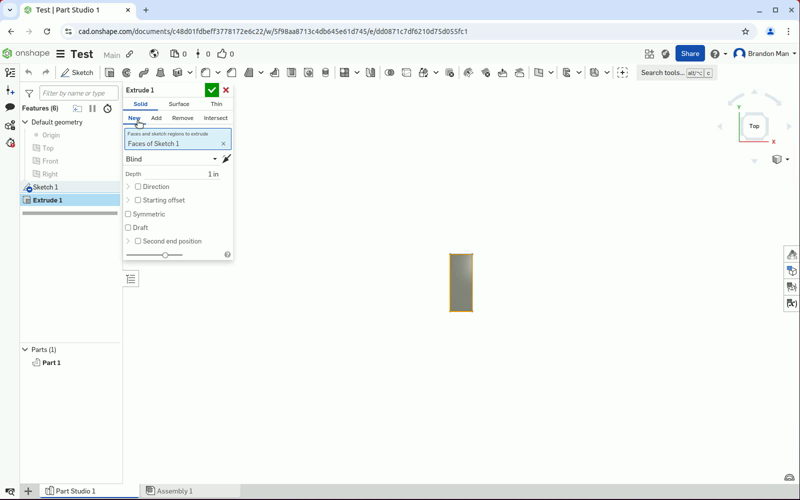
key(tab, 4)
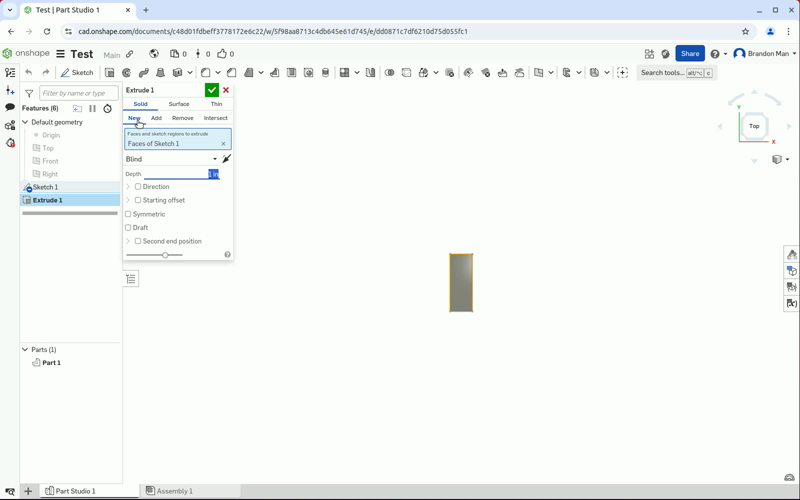
text(0.241)
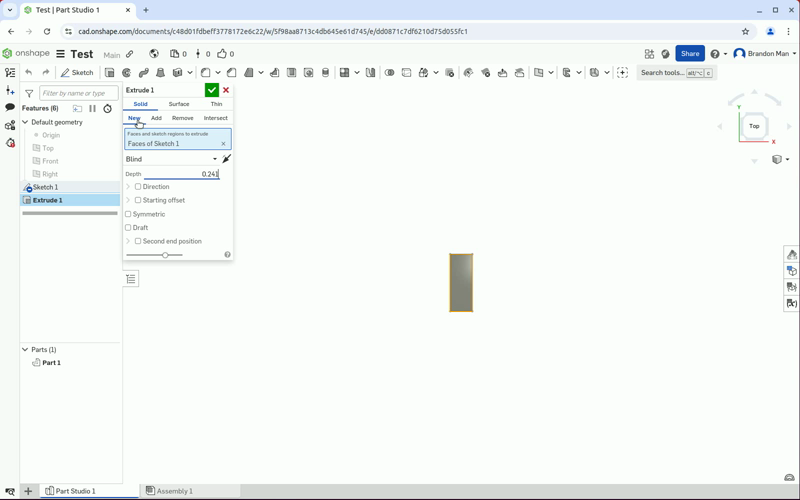
key(enter)
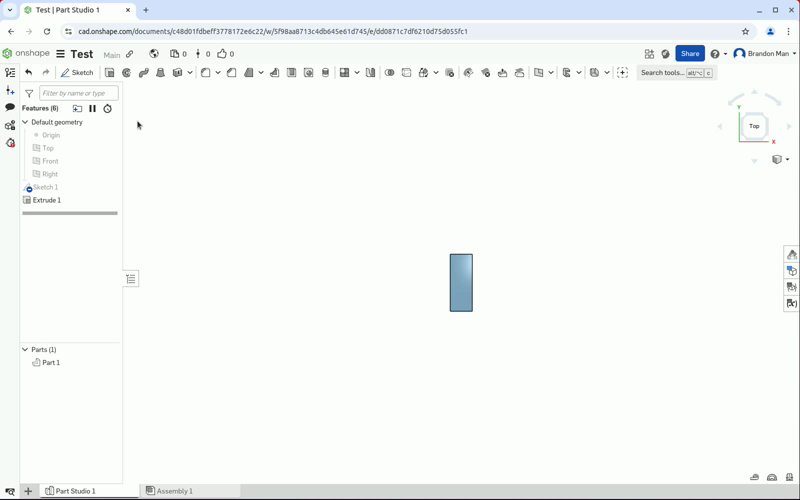
key(shift+h)
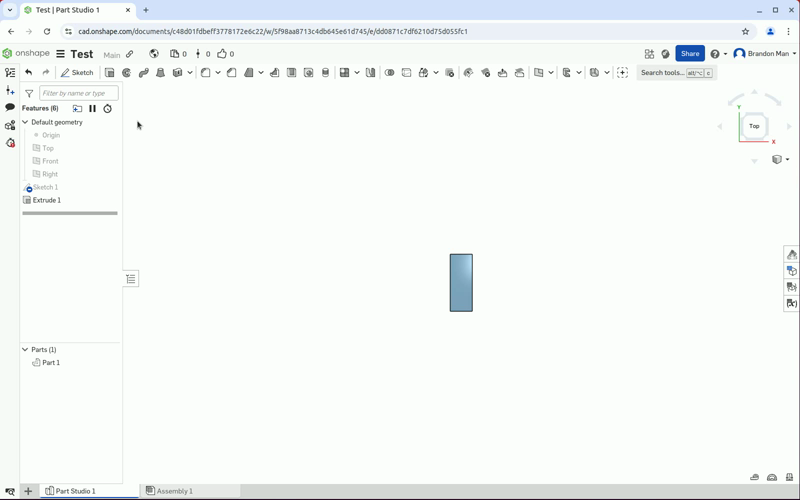
key(shift+h)
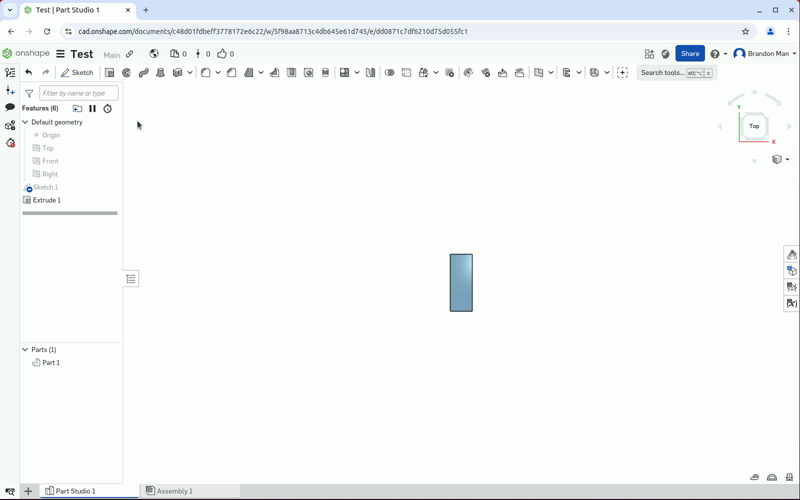
mouse_move(73, 189)
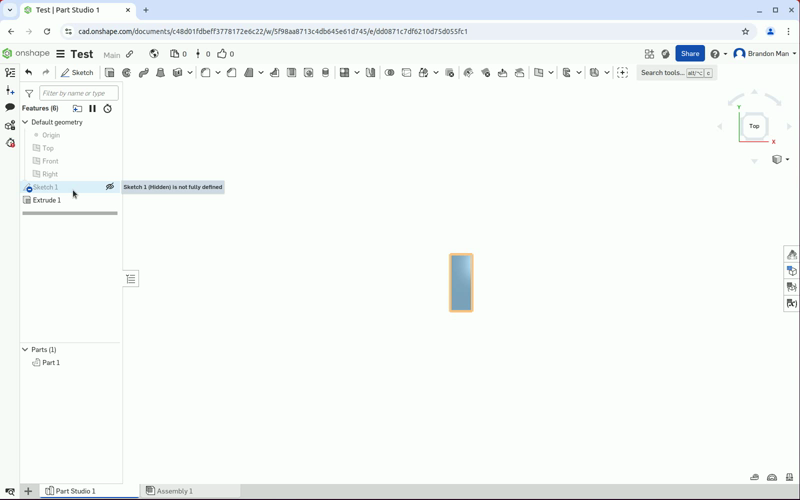
click(73, 189)
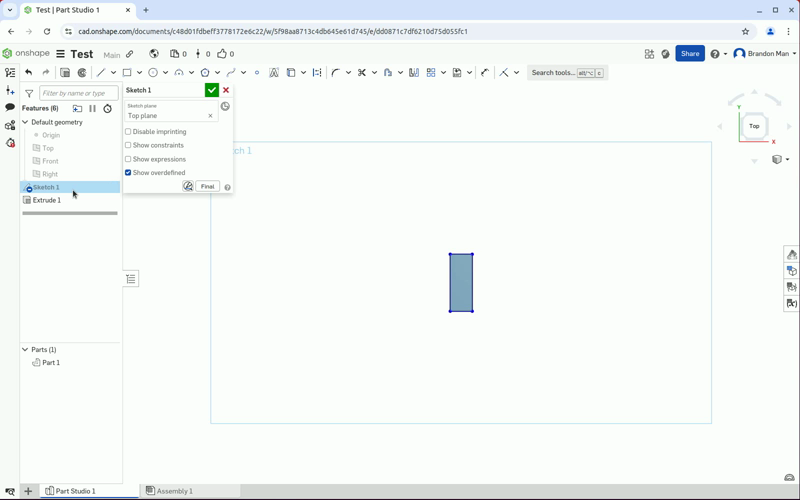
mouse_move(229, 92)
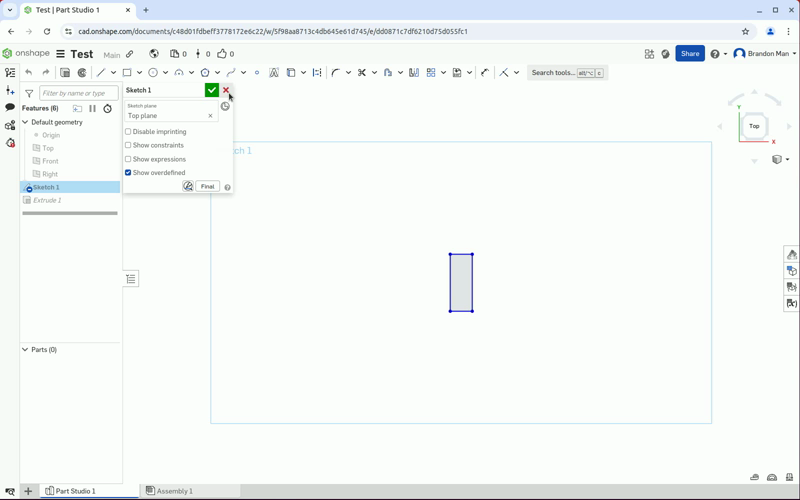
click(229, 92)
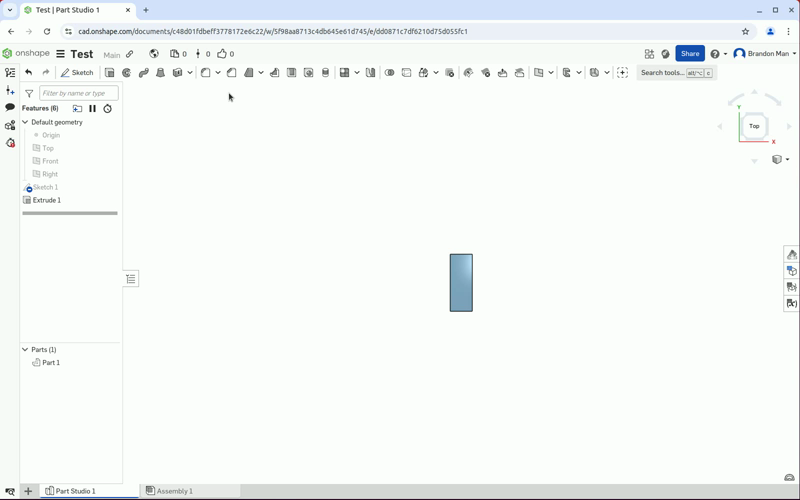
mouse_move(541, 75)
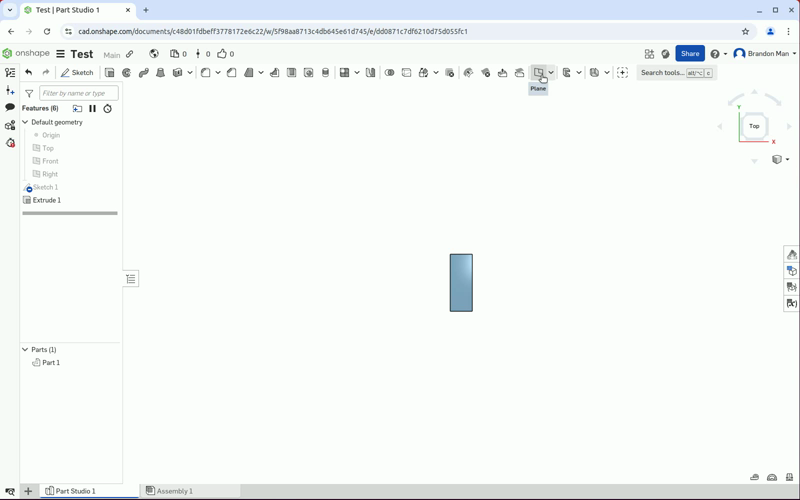
click(541, 75)
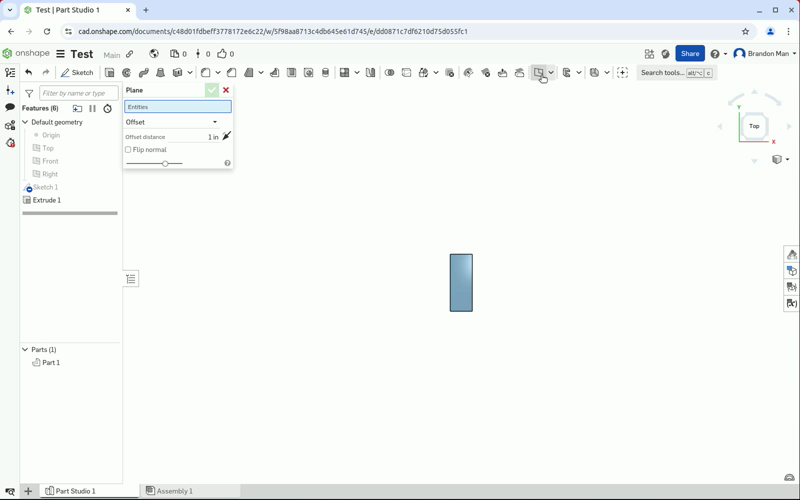
mouse_move(73, 150)
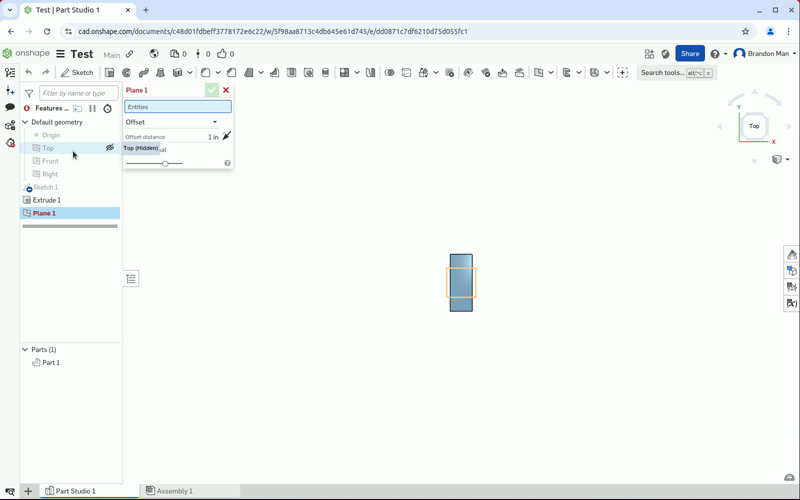
click(73, 150)
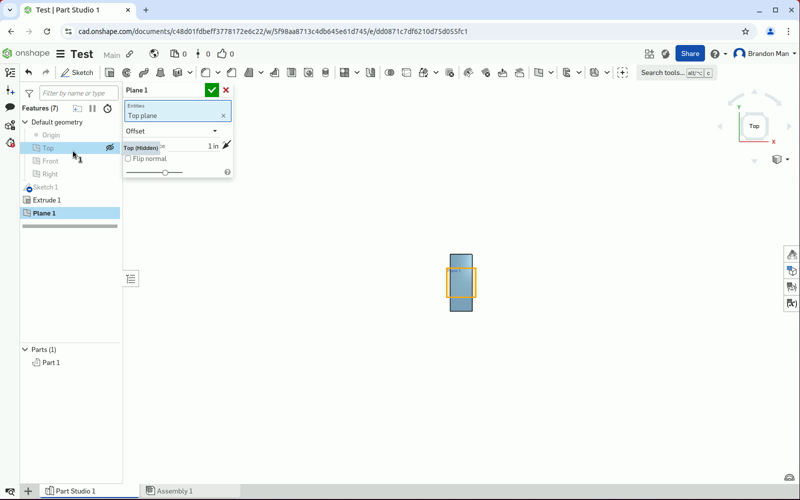
key(tab, 2)
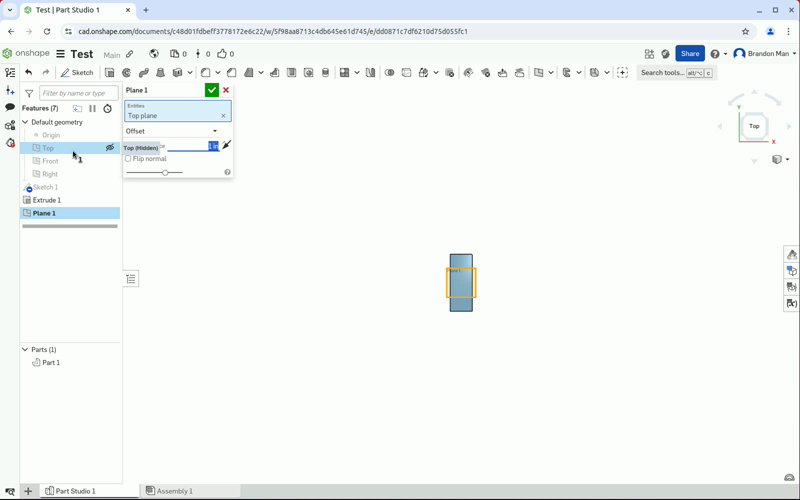
text(0.246)
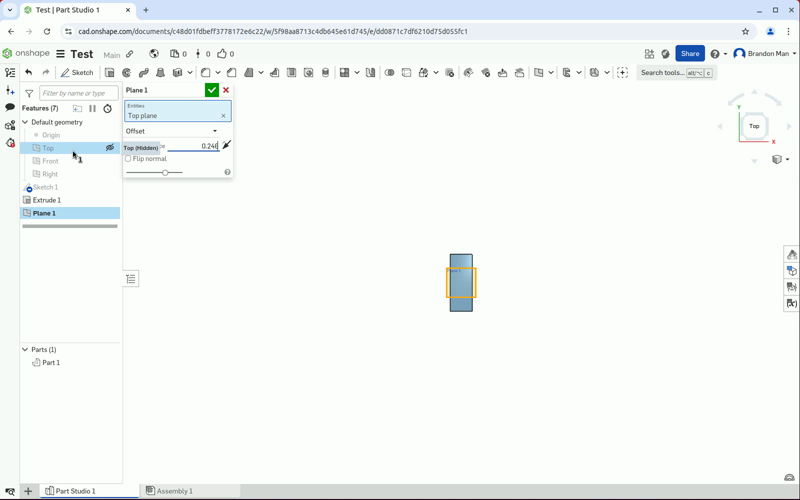
key(enter, 2)
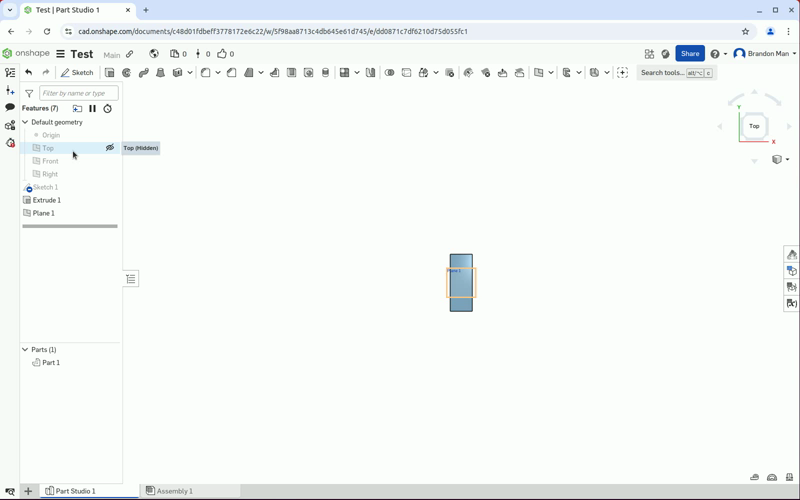
key(shift+s)
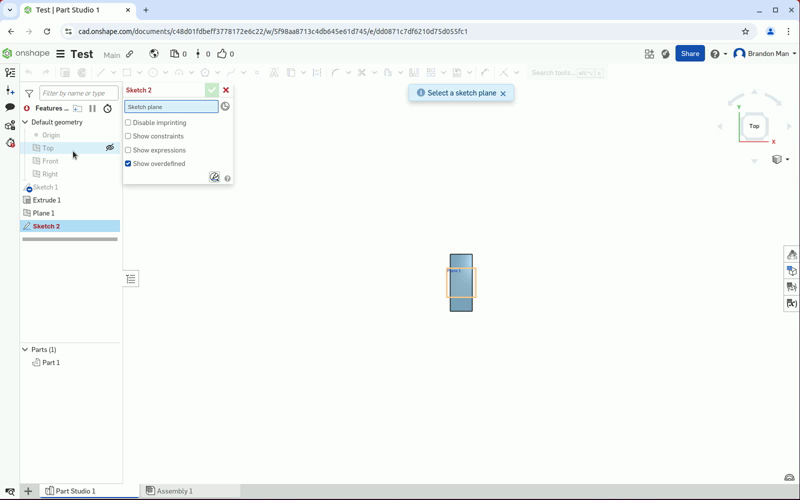
mouse_move(73, 215)
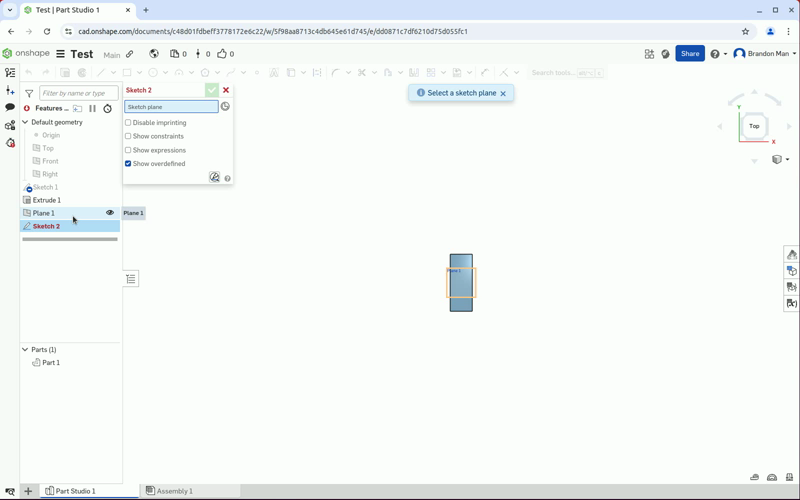
click(73, 215)
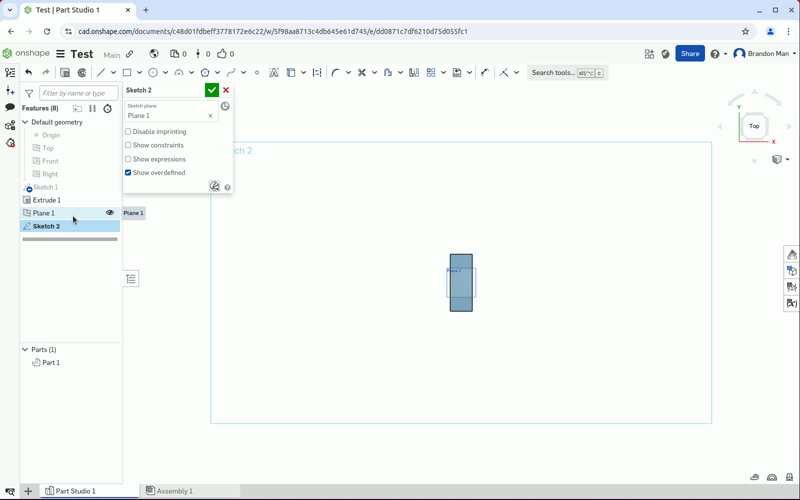
mouse_move(73, 352)
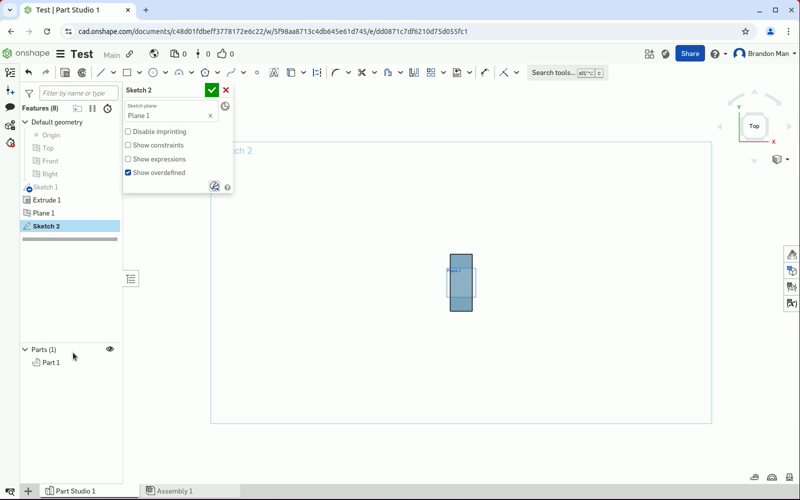
key(y)
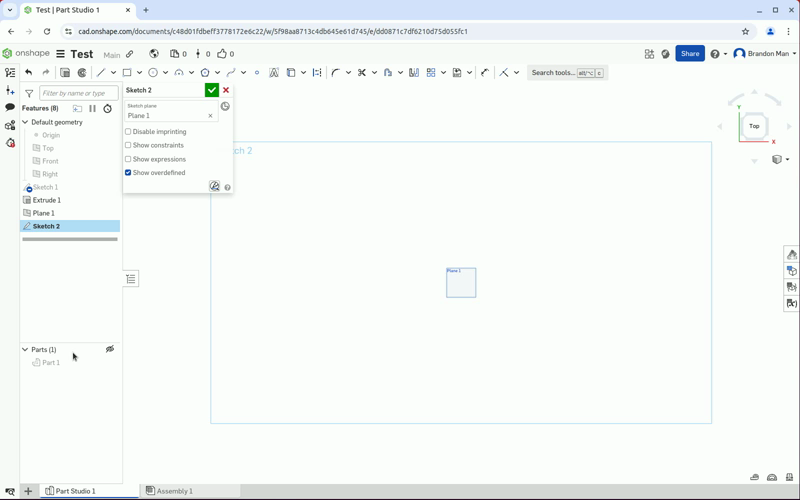
key(l)
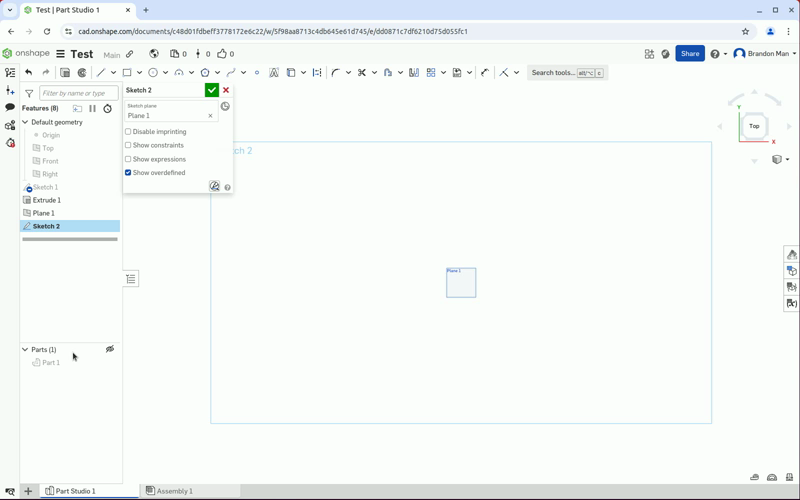
key_down(shift)
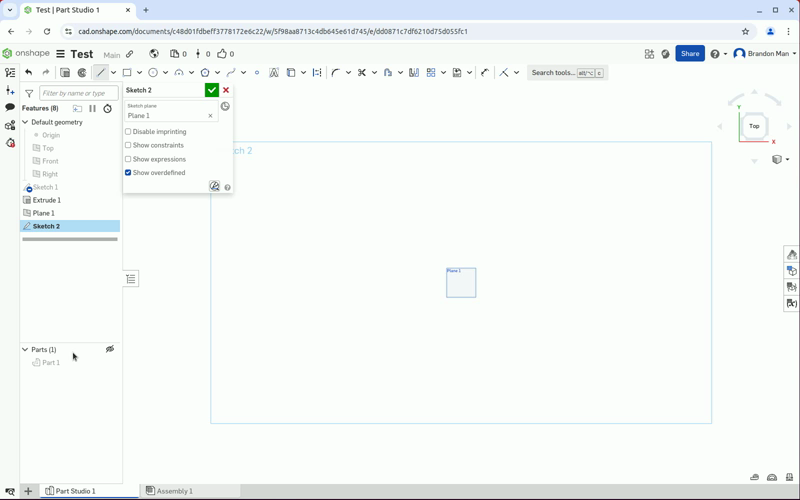
mouse_move(450, 311)
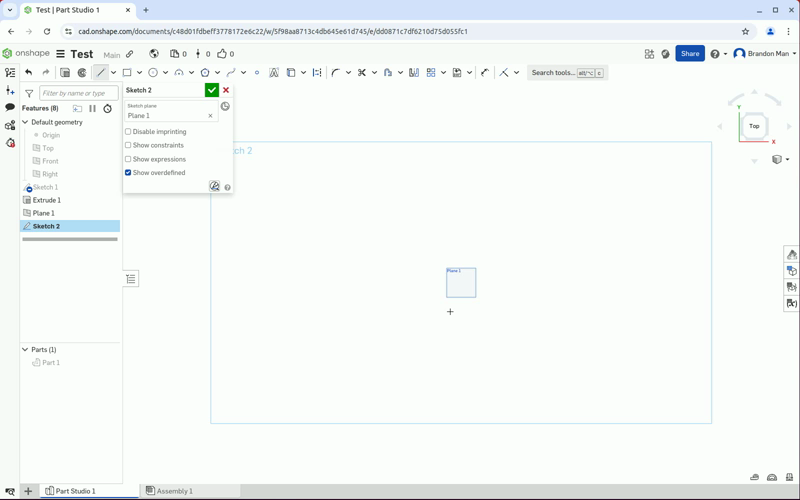
click(450, 311)
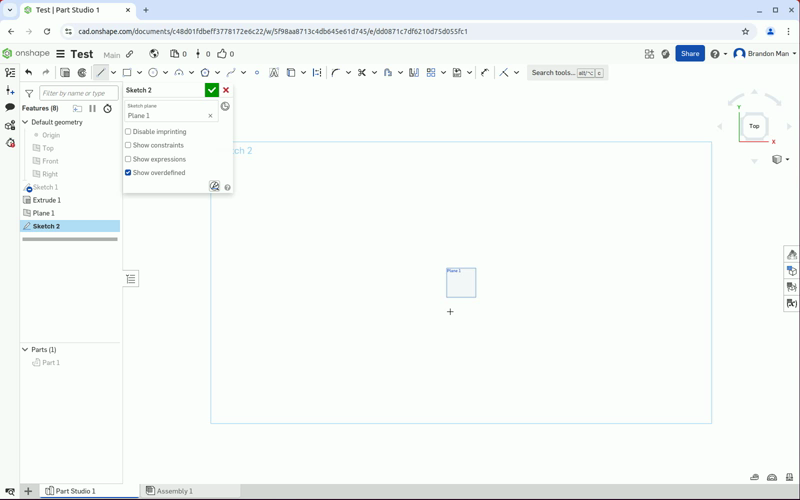
key_up(shift)
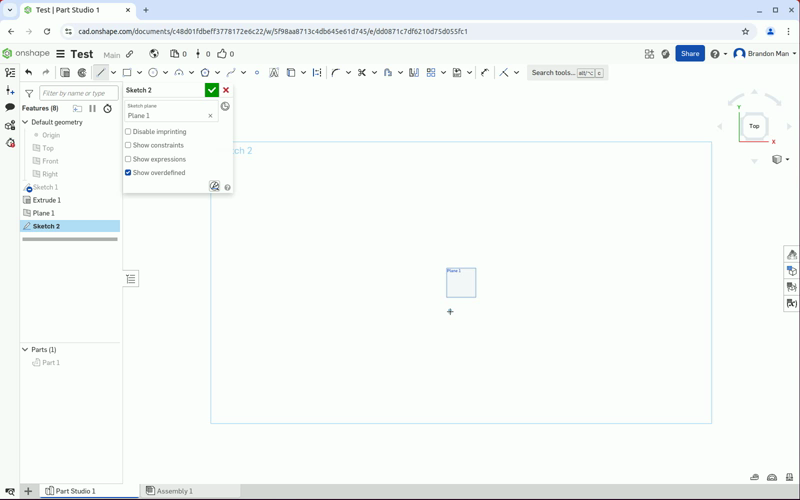
key_down(shift)
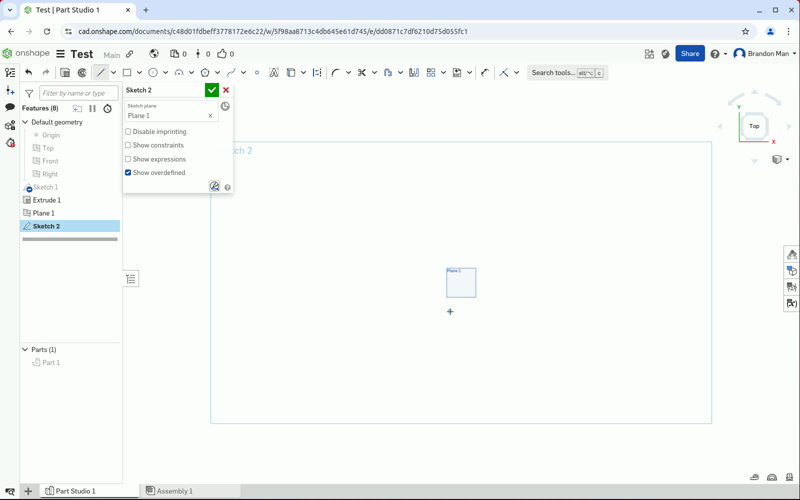
mouse_move(480, 311)
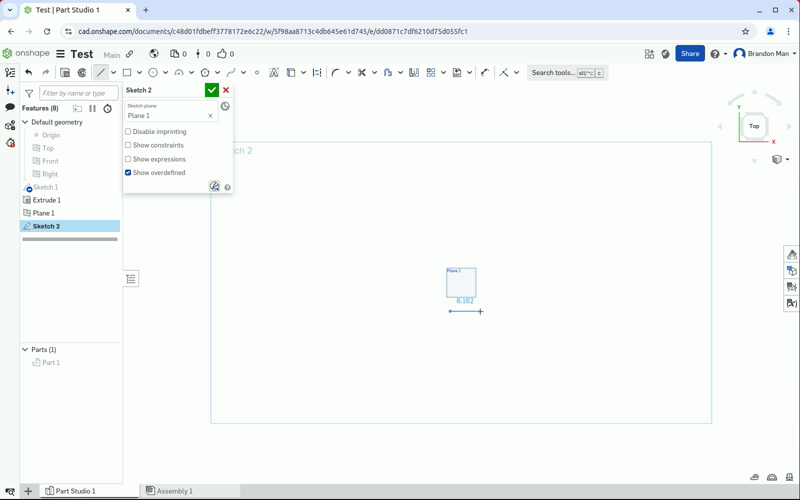
mouse_move(451, 311)
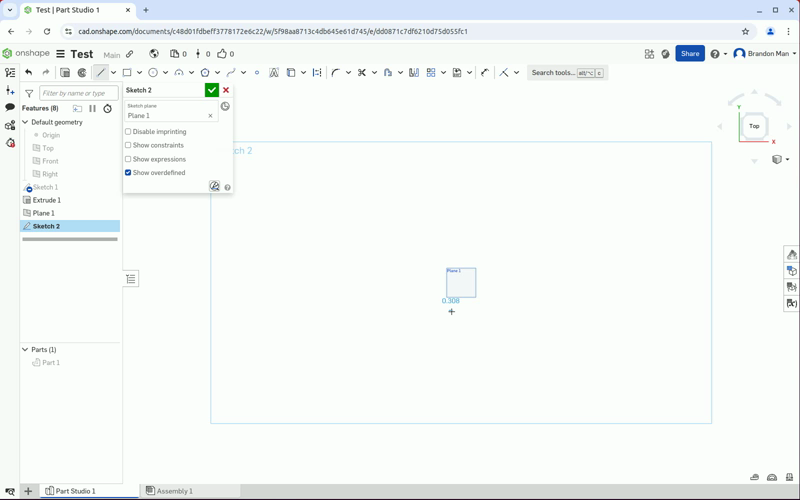
scroll(6)
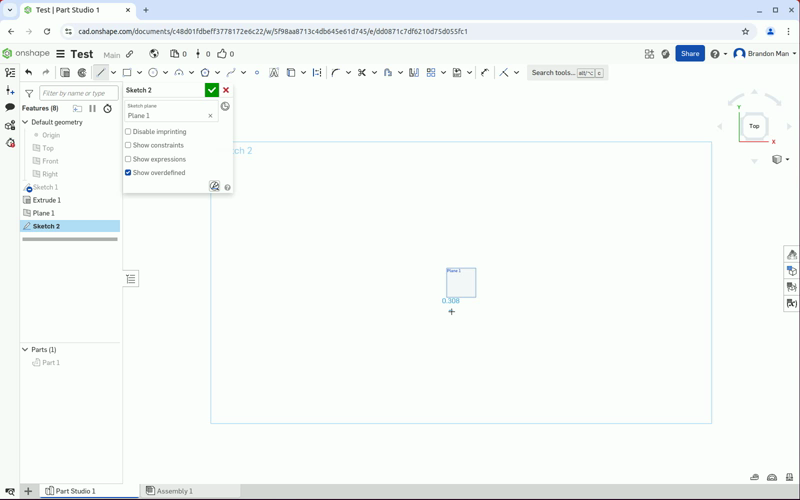
scroll(6)
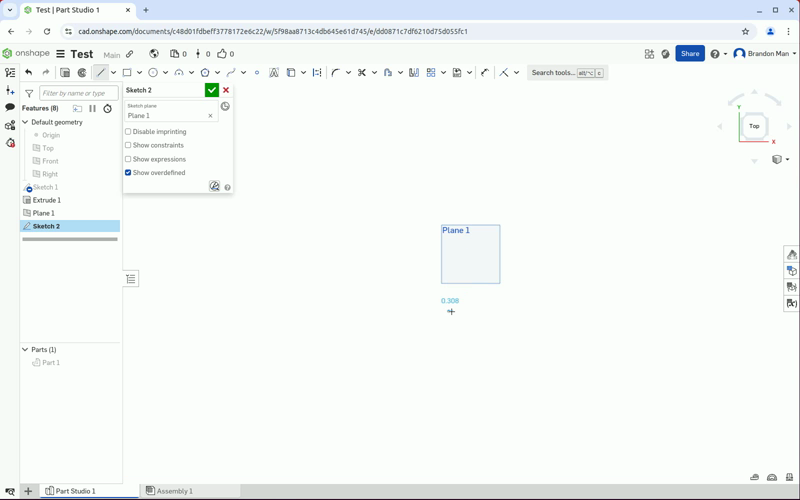
scroll(6)
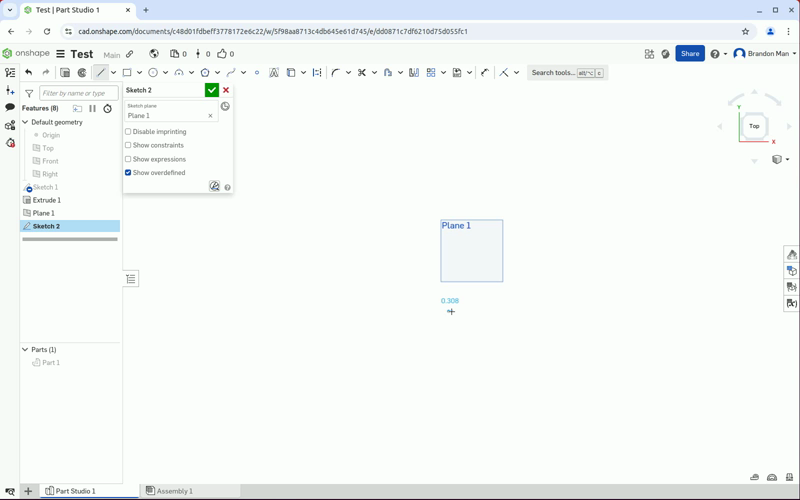
scroll(6)
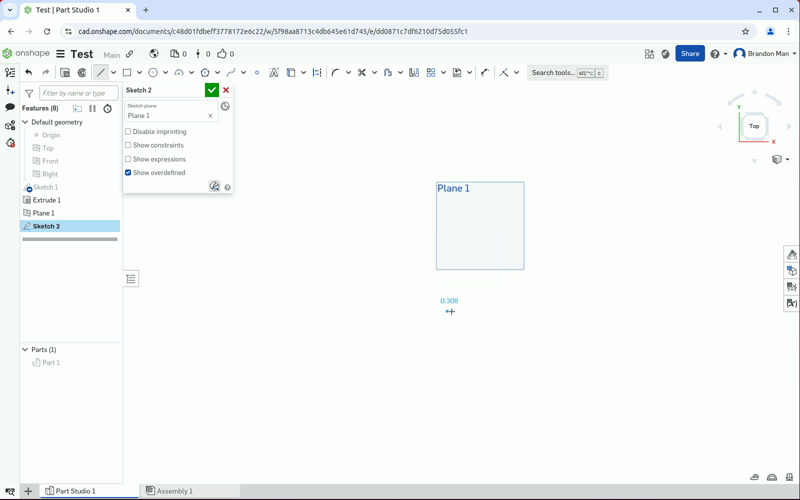
scroll(6)
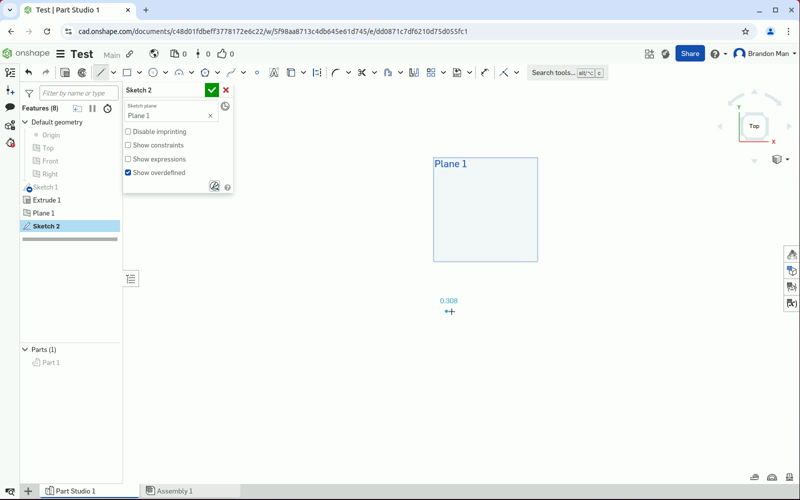
scroll(6)
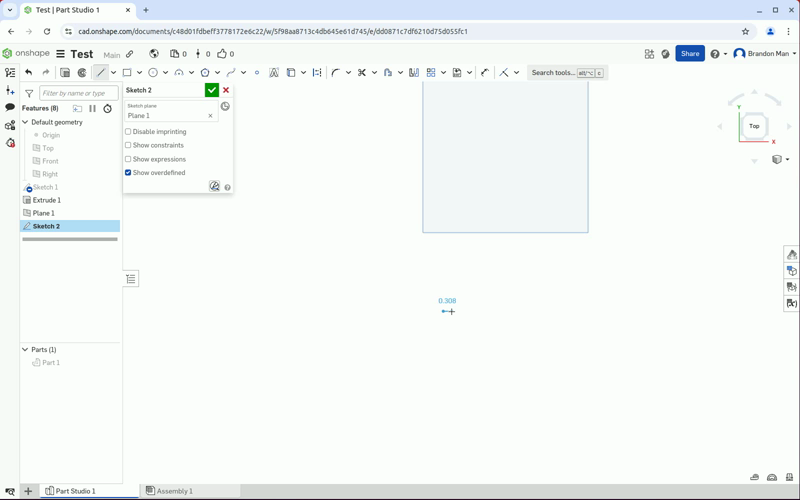
scroll(6)
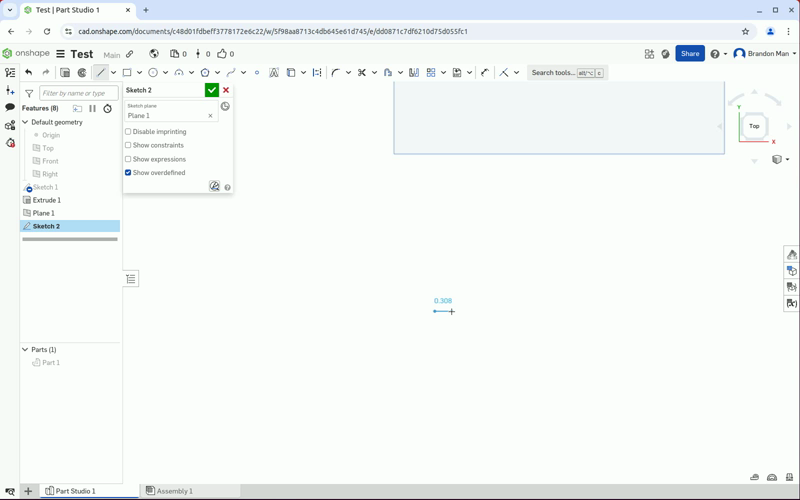
click(451, 311)
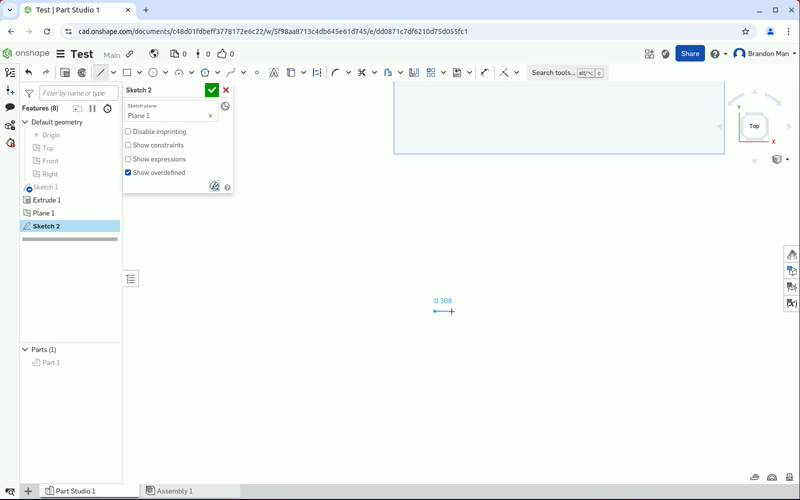
scroll(-6)
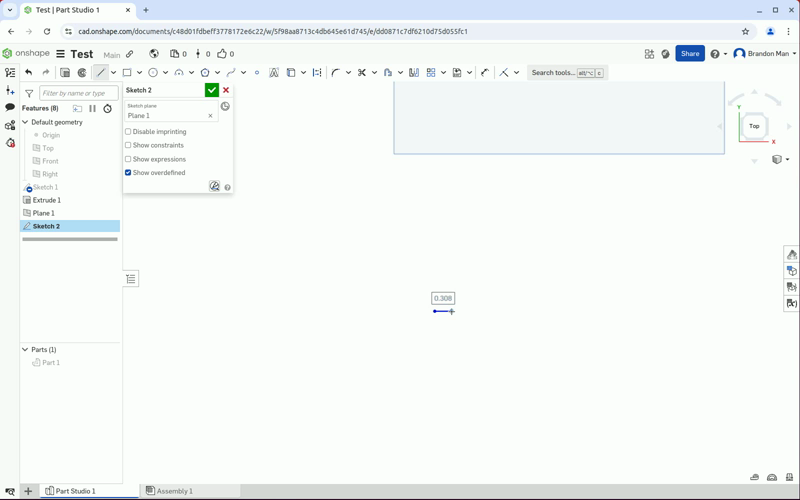
scroll(-6)
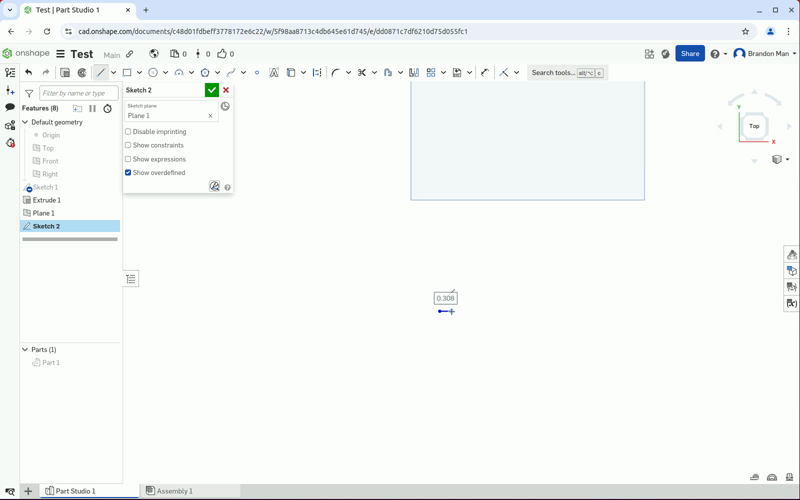
scroll(-6)
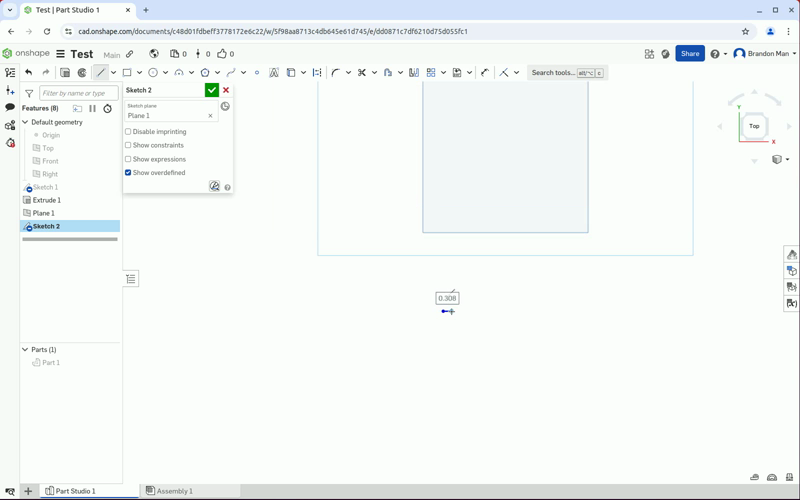
scroll(-6)
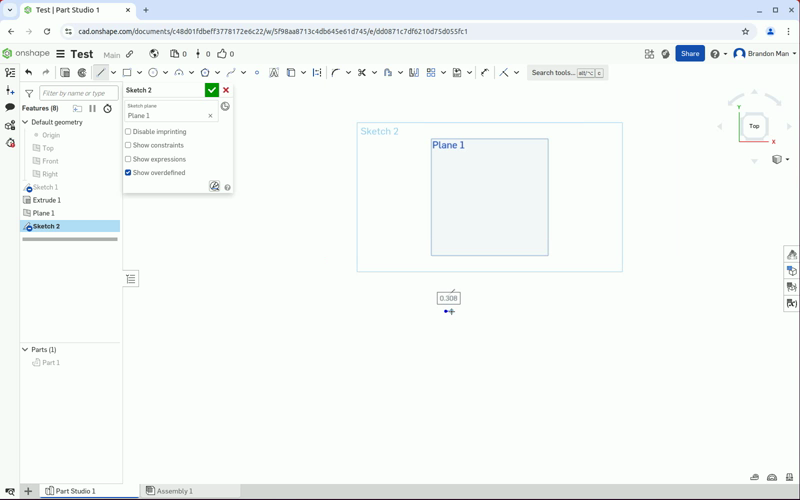
scroll(-6)
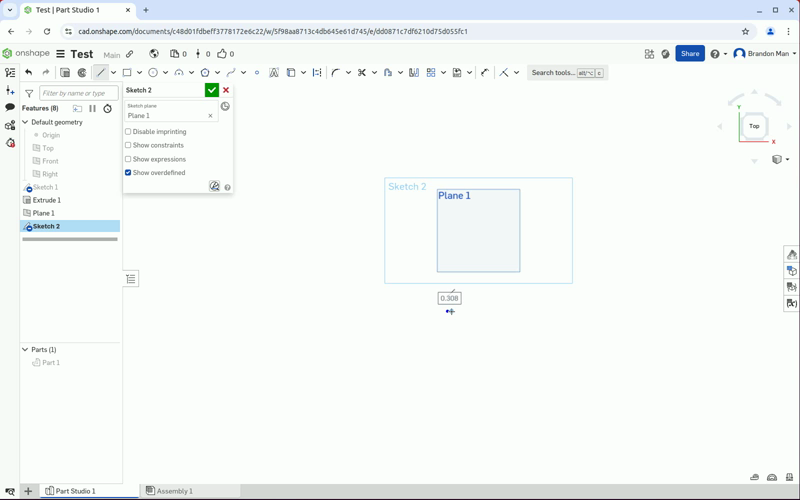
scroll(-6)
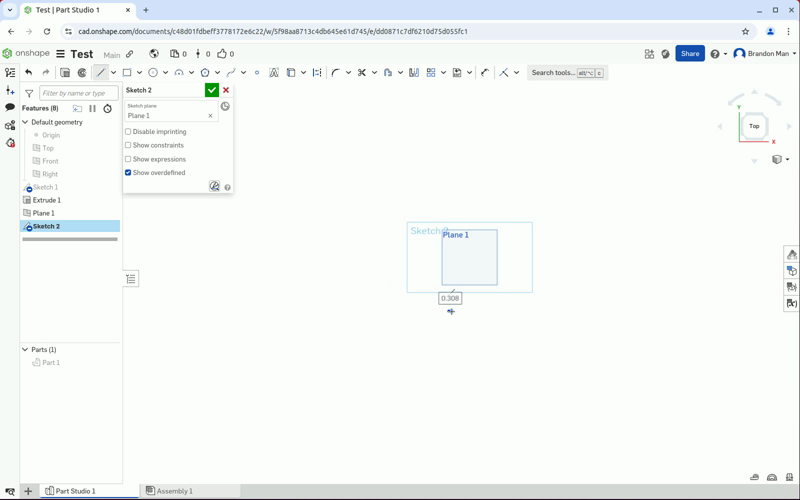
scroll(-6)
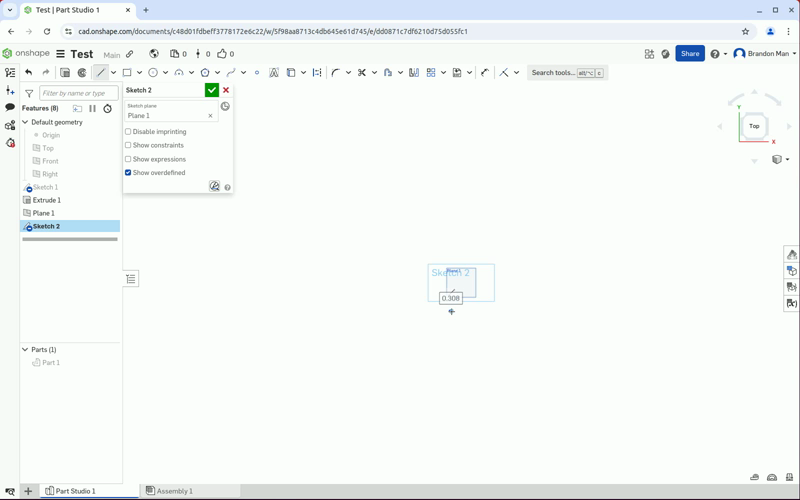
key_up(shift)
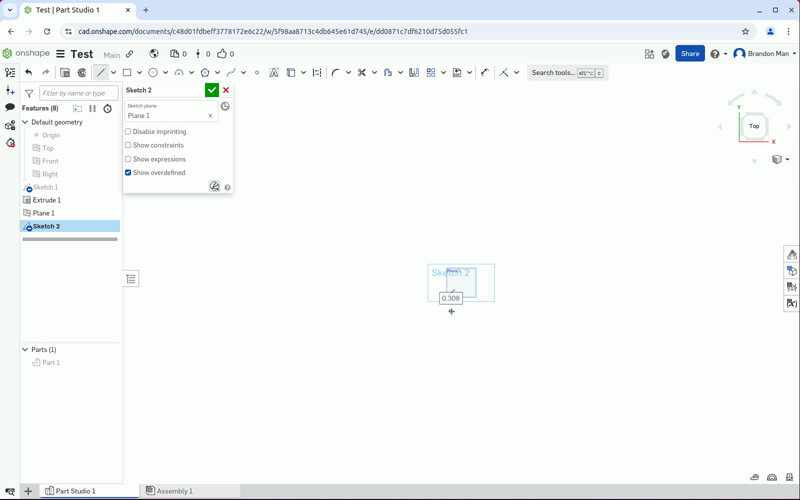
key_down(shift)
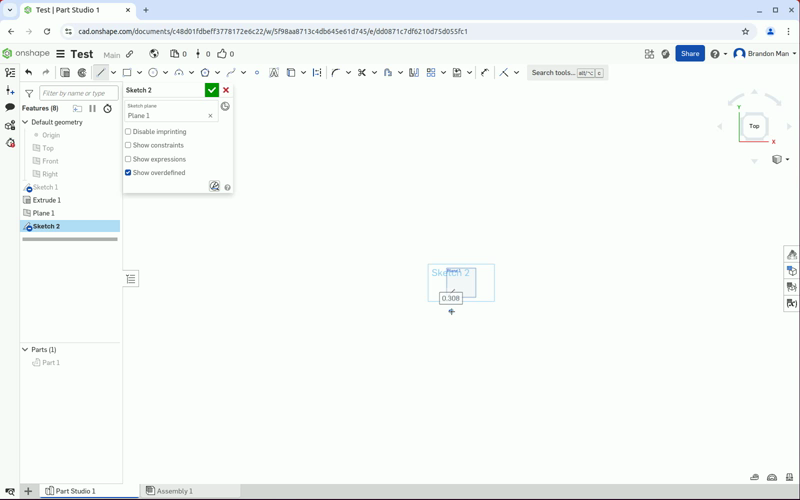
mouse_move(481, 311)
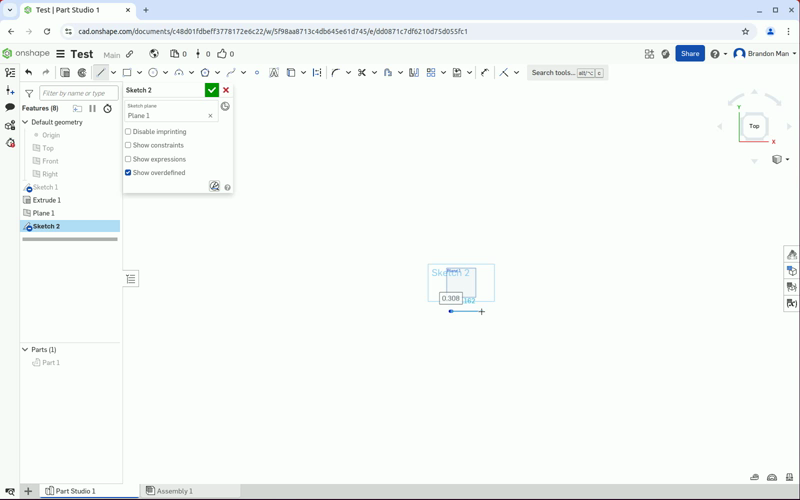
mouse_move(451, 309)
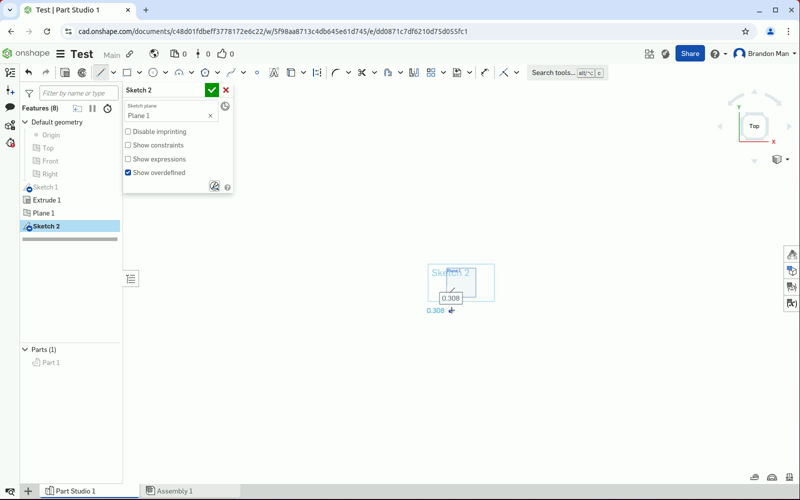
scroll(6)
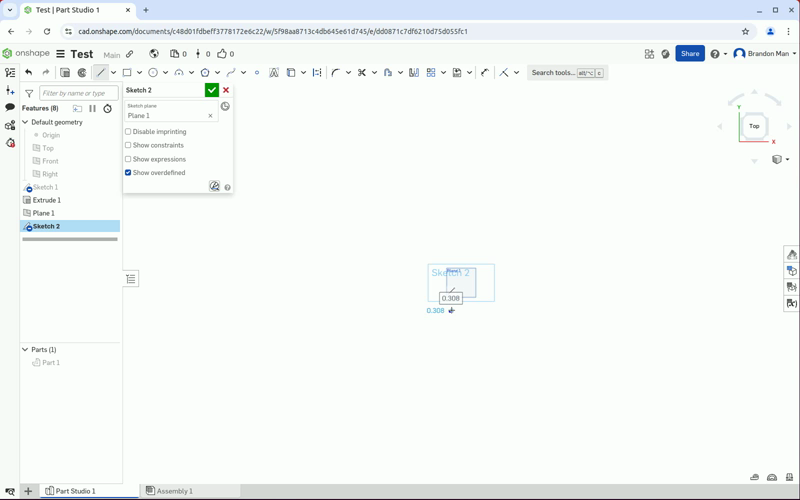
scroll(6)
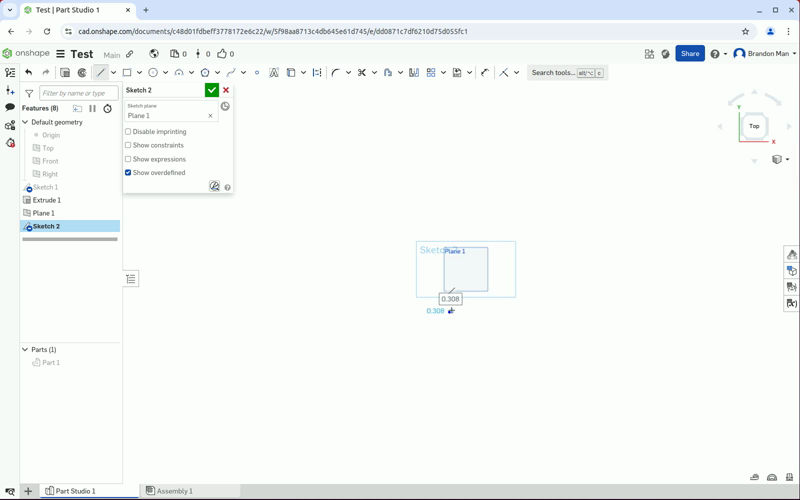
scroll(6)
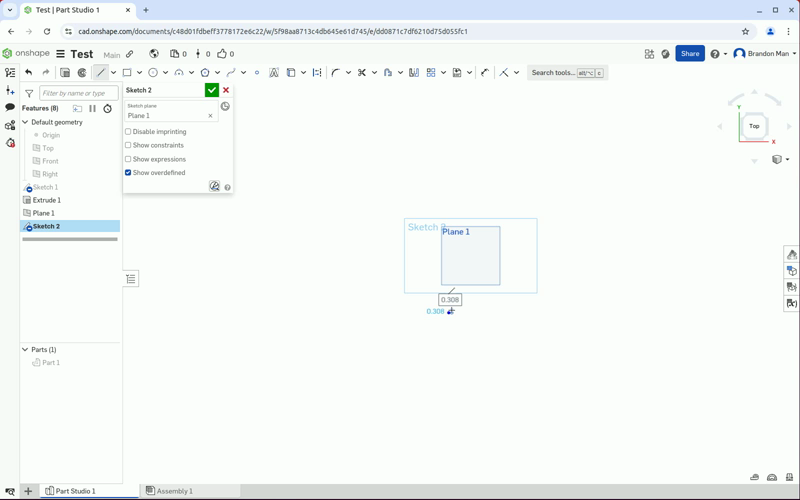
scroll(6)
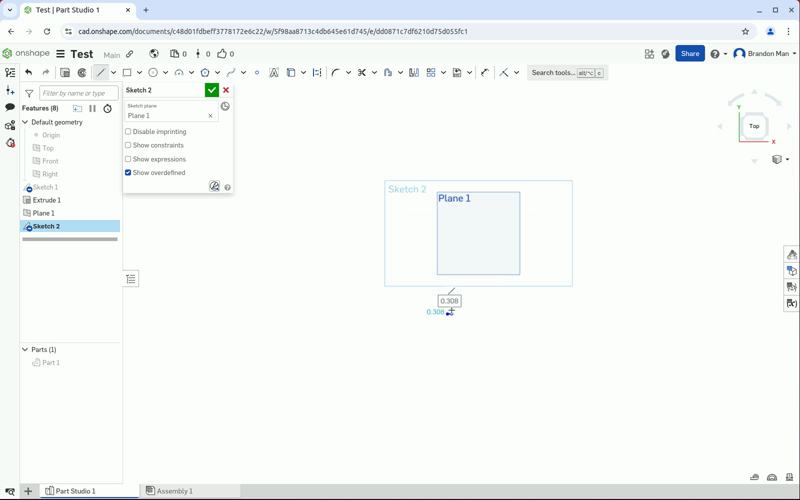
scroll(6)
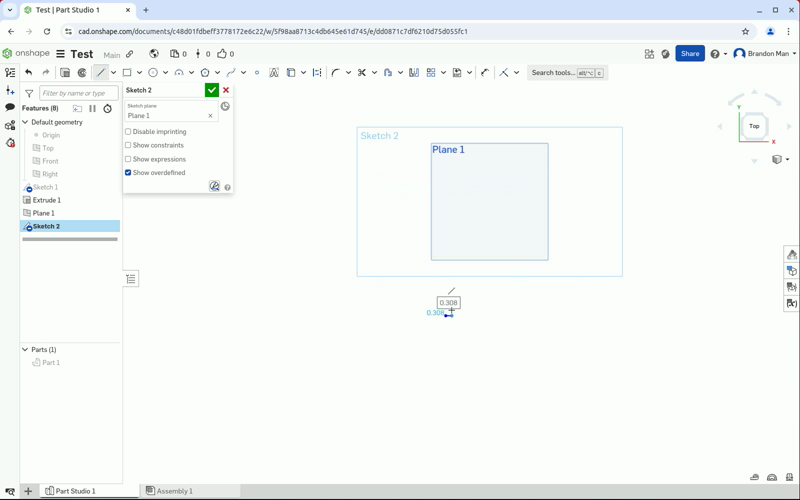
scroll(6)
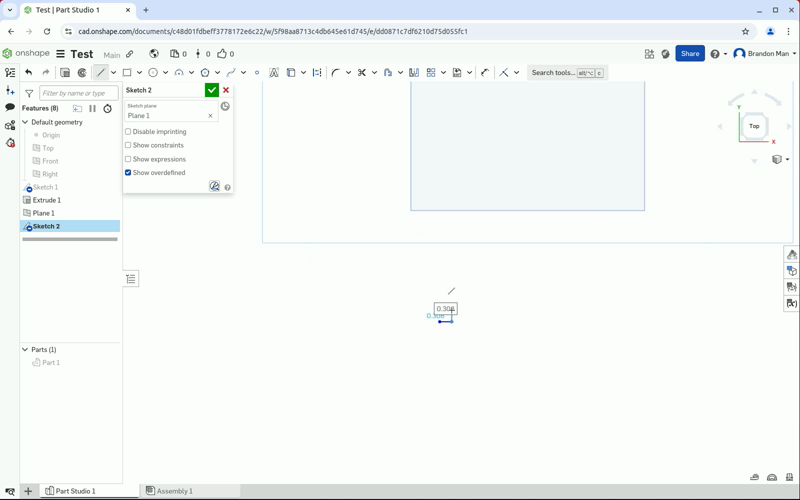
scroll(6)
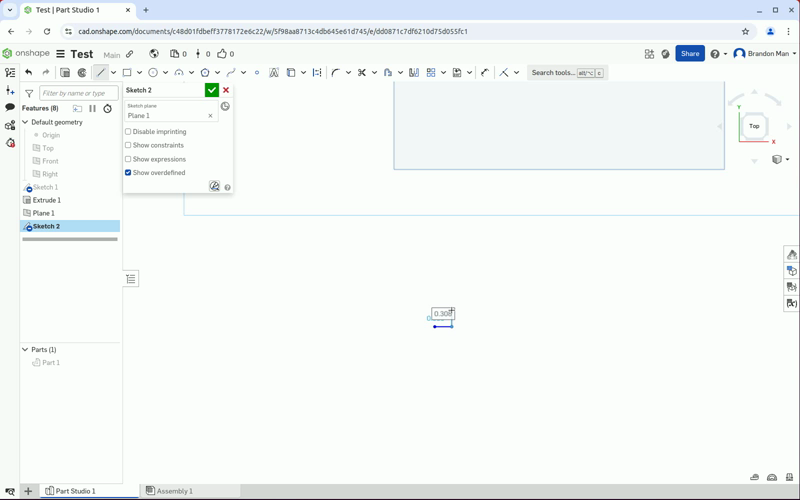
click(451, 309)
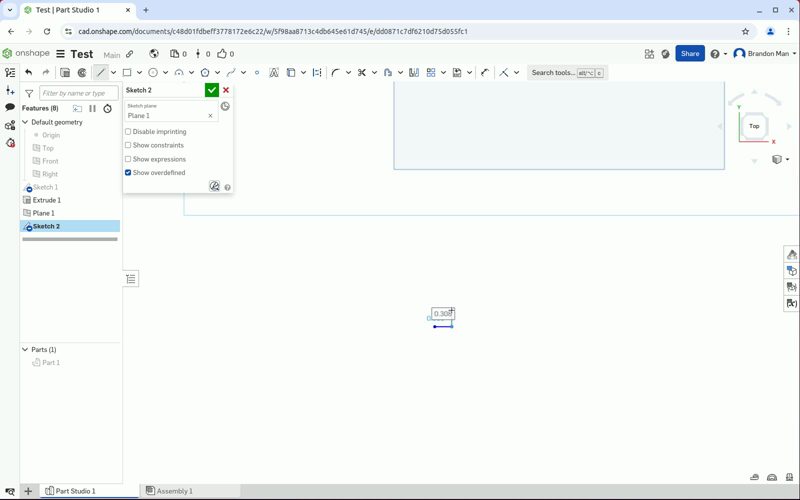
scroll(-6)
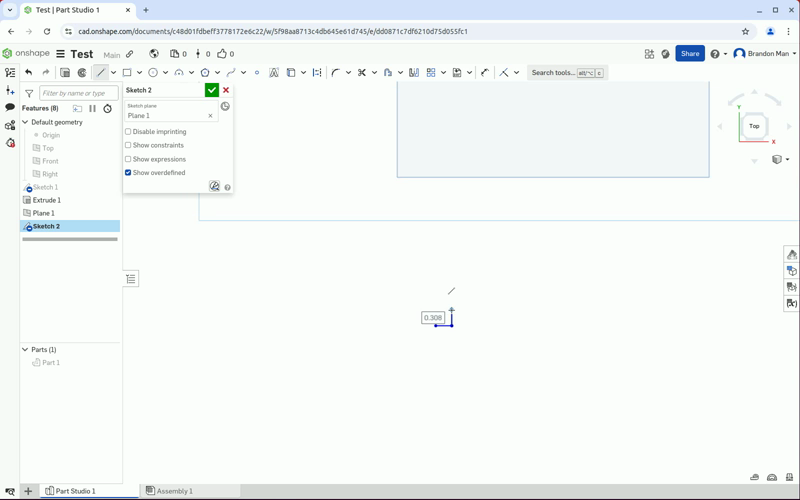
scroll(-6)
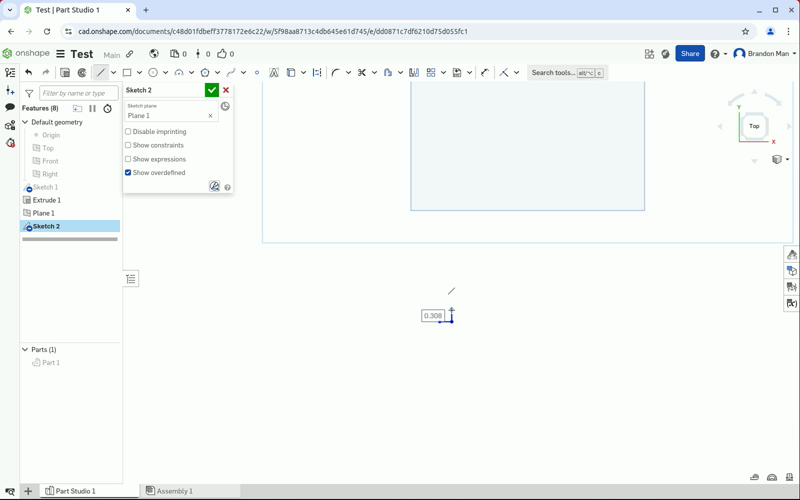
scroll(-6)
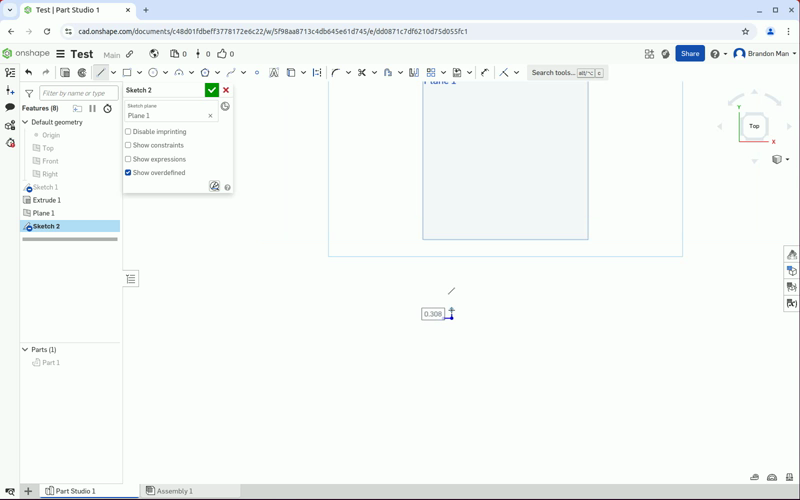
scroll(-6)
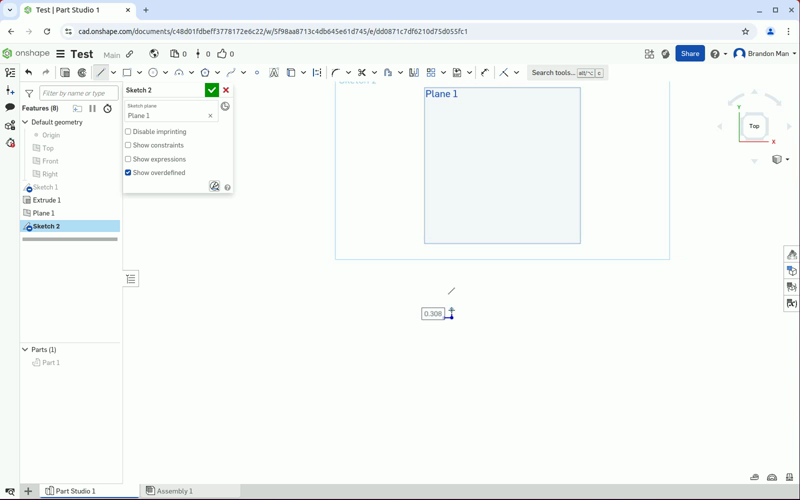
scroll(-6)
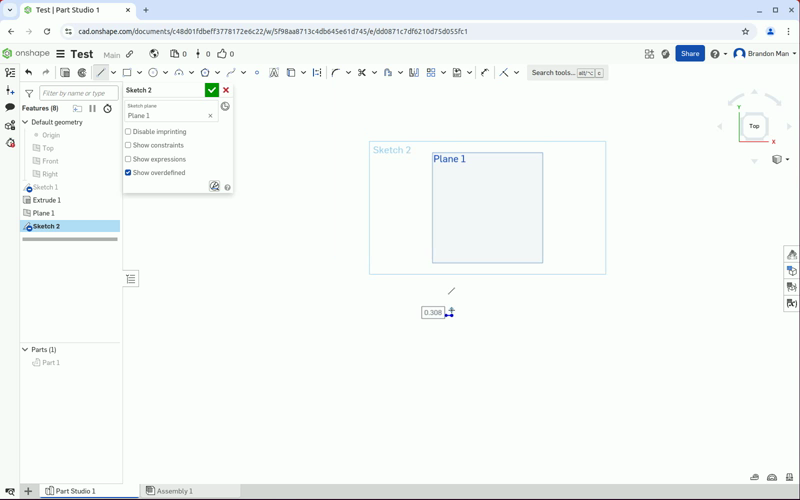
scroll(-6)
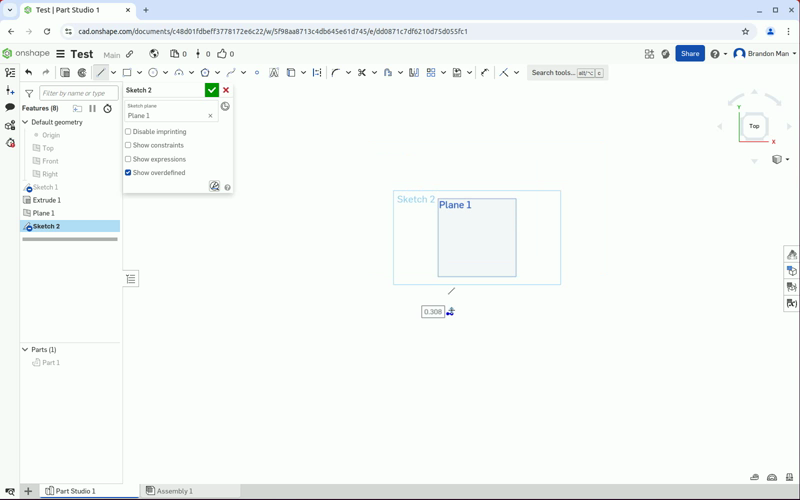
scroll(-6)
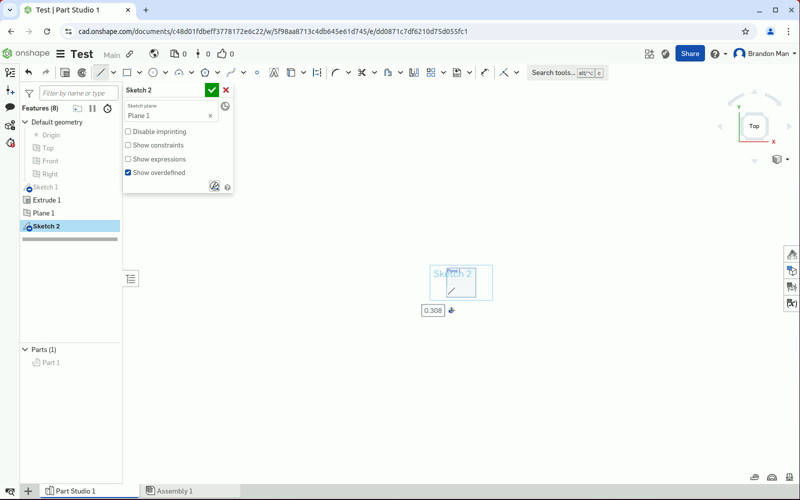
key_up(shift)
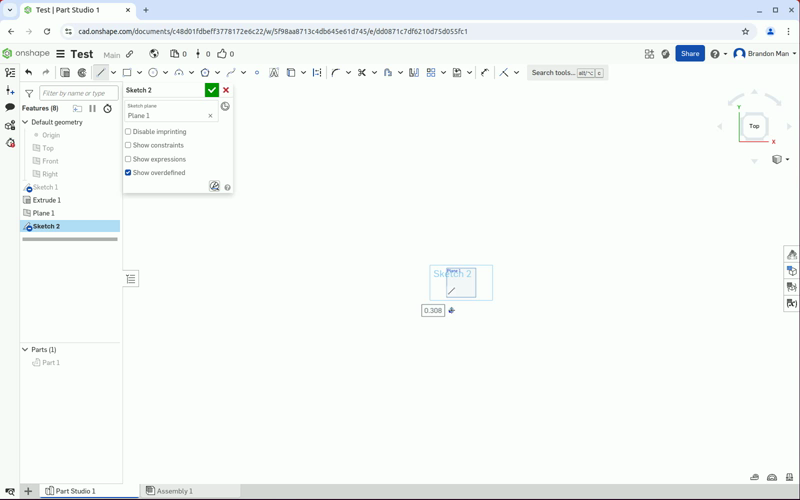
key_down(shift)
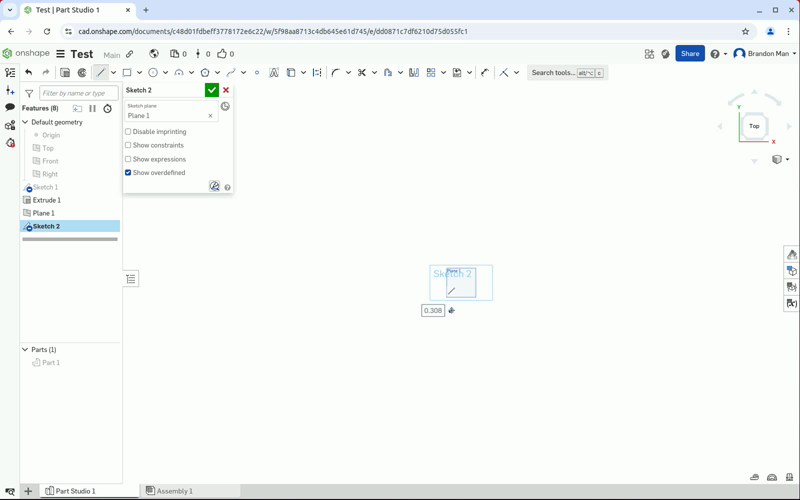
mouse_move(481, 309)
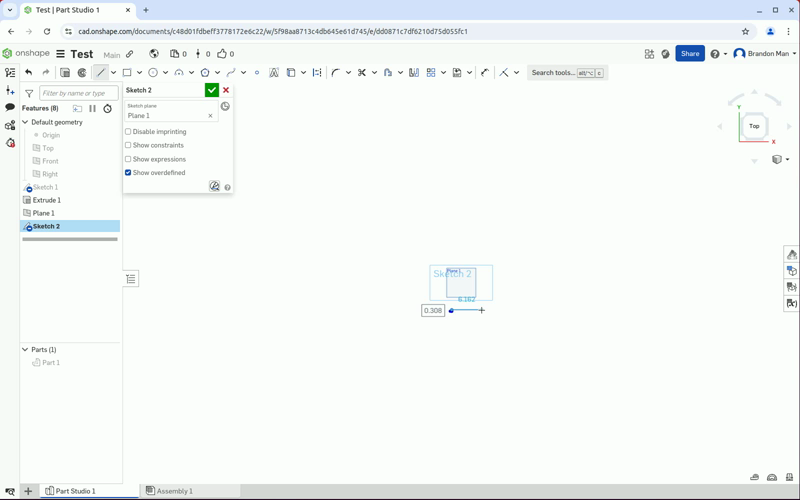
mouse_move(450, 309)
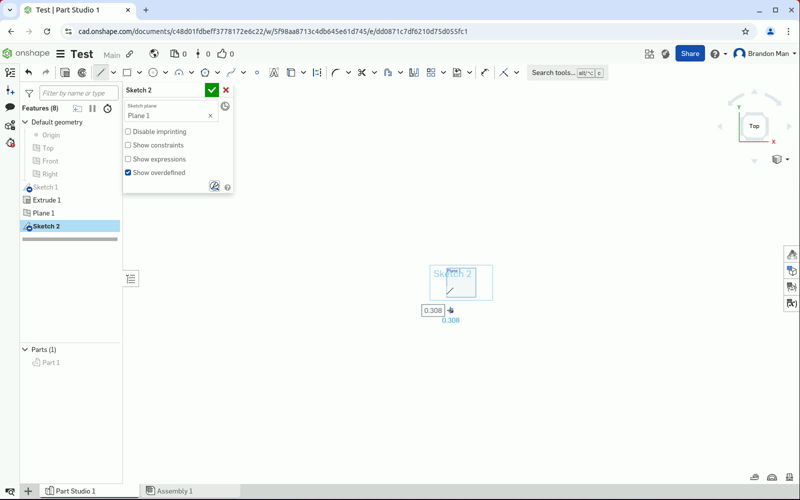
scroll(6)
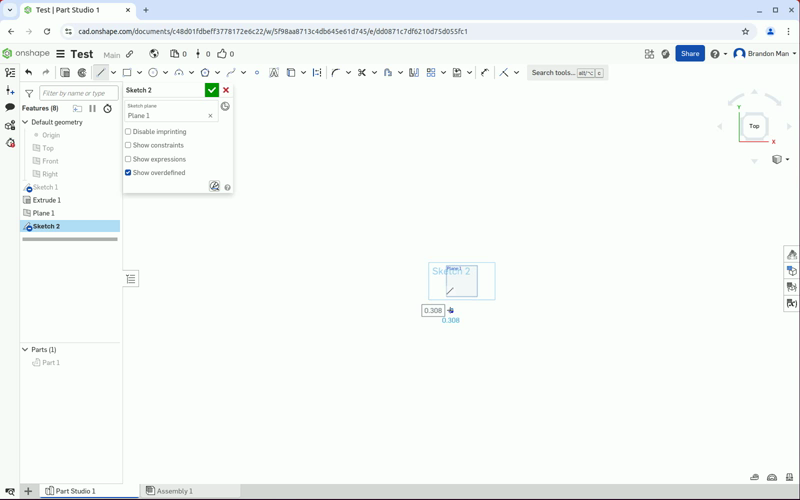
scroll(6)
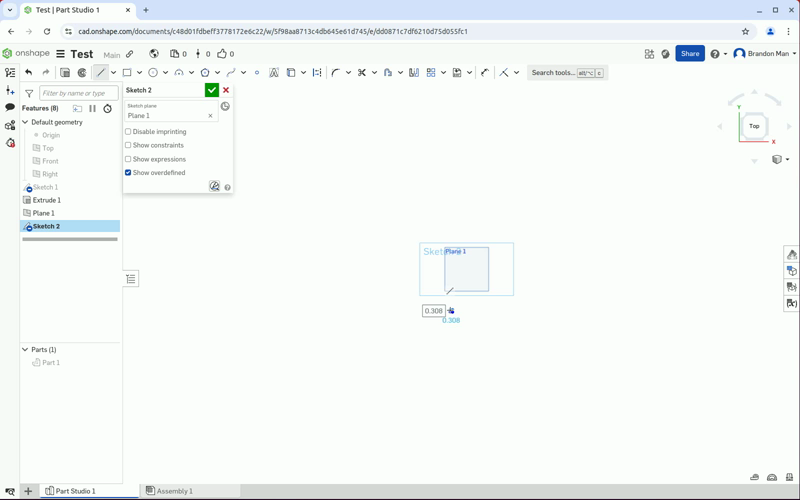
scroll(6)
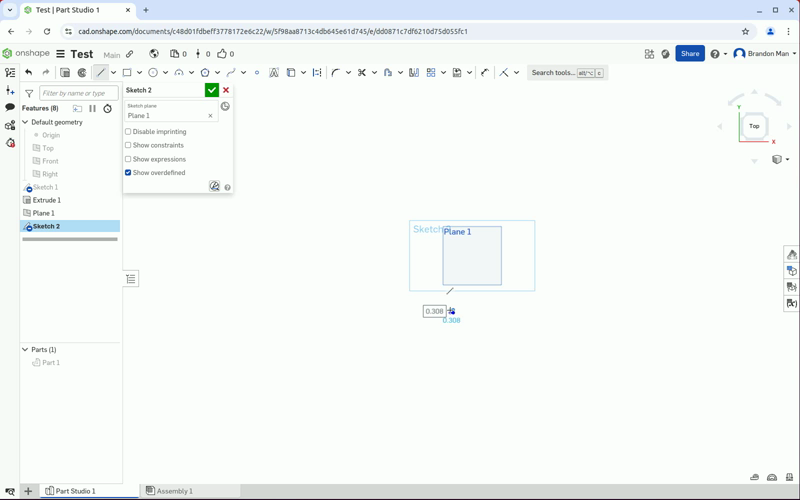
scroll(6)
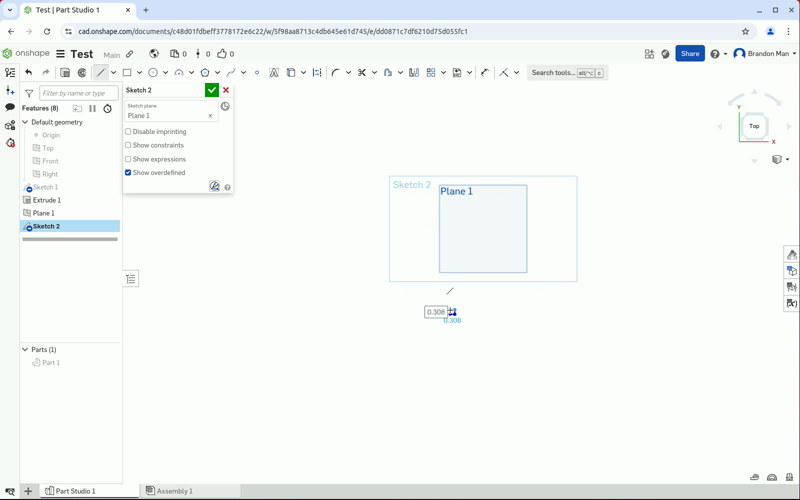
scroll(6)
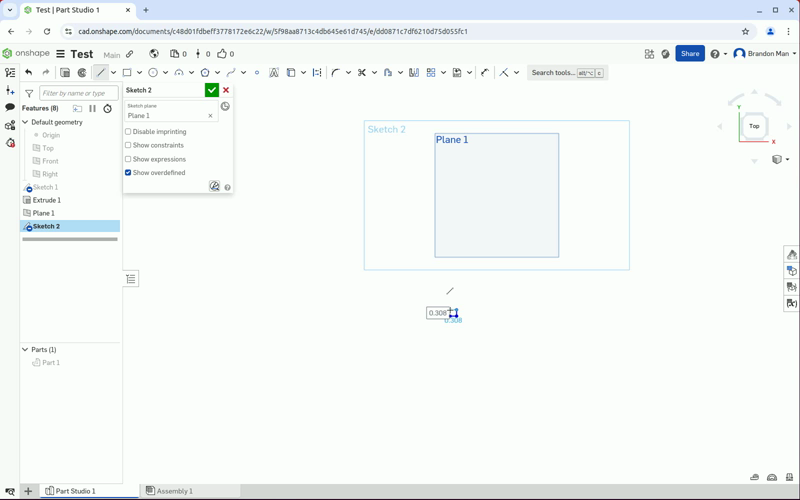
scroll(6)
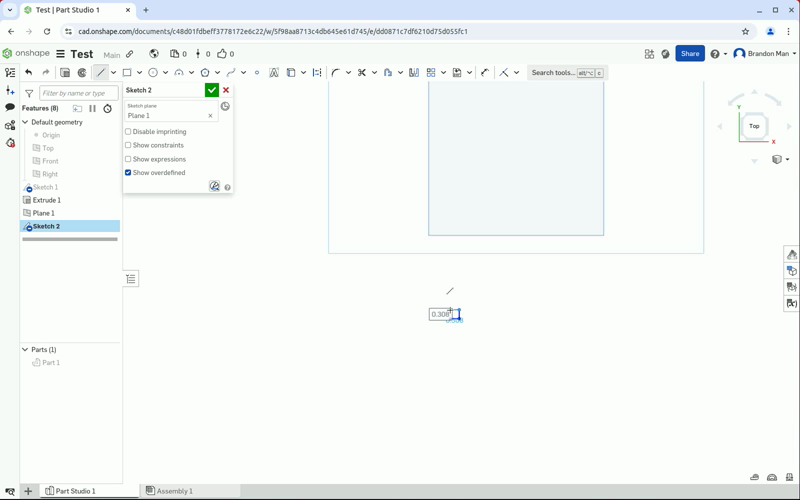
scroll(6)
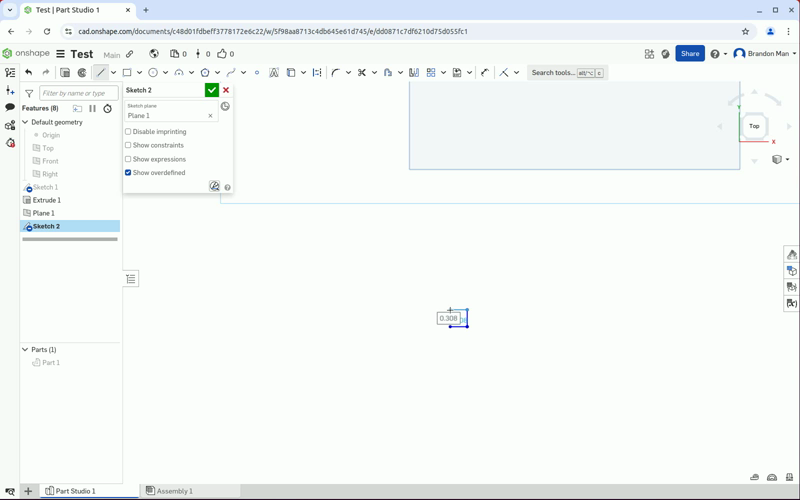
click(450, 309)
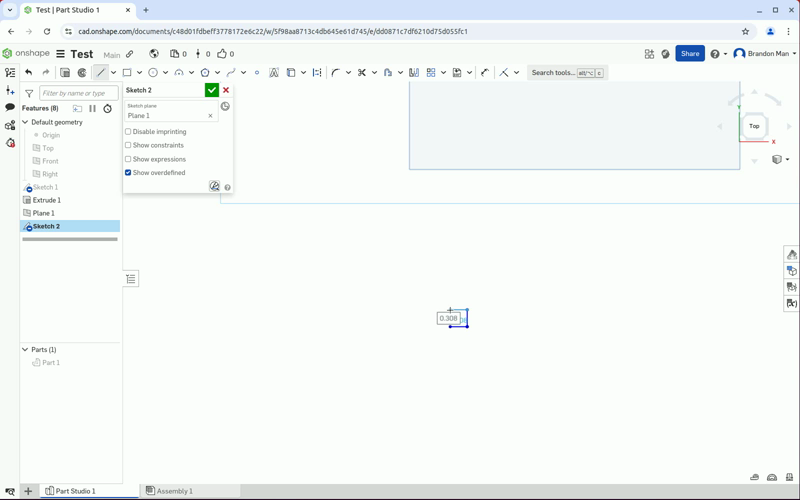
scroll(-6)
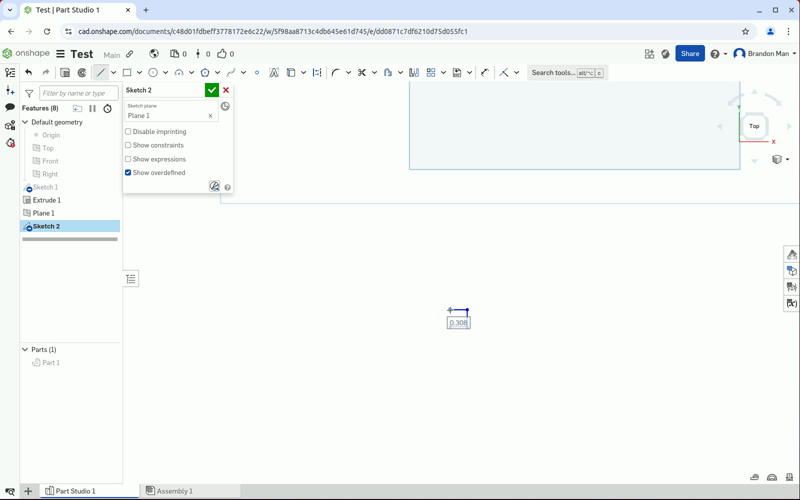
scroll(-6)
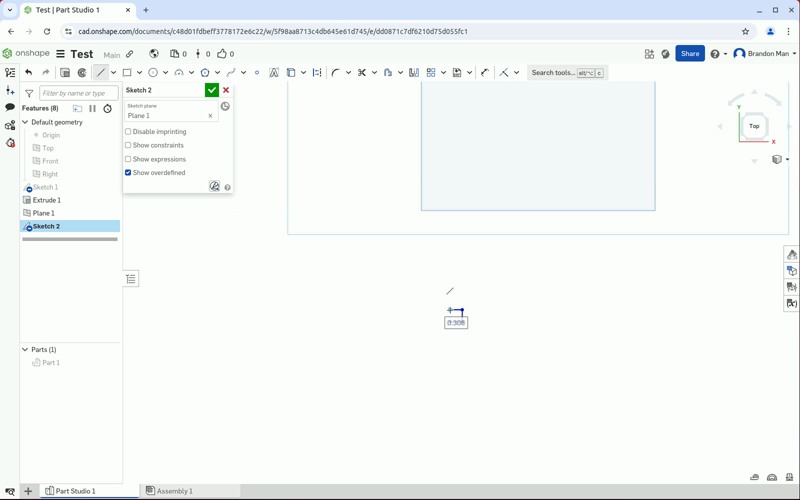
scroll(-6)
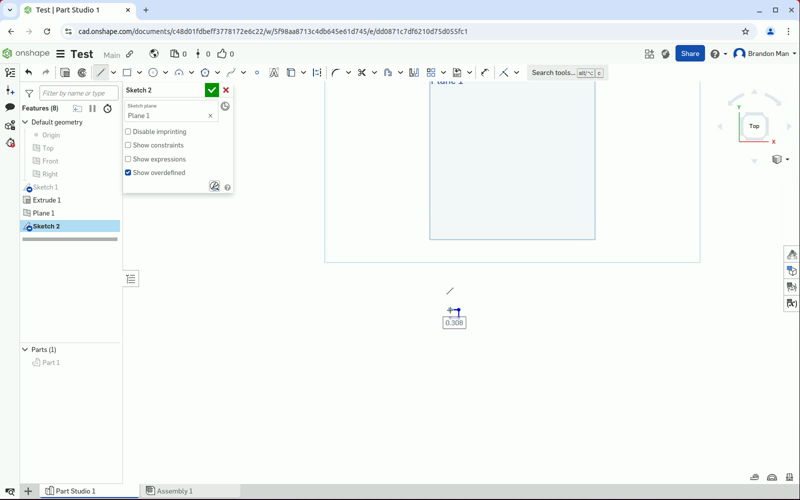
scroll(-6)
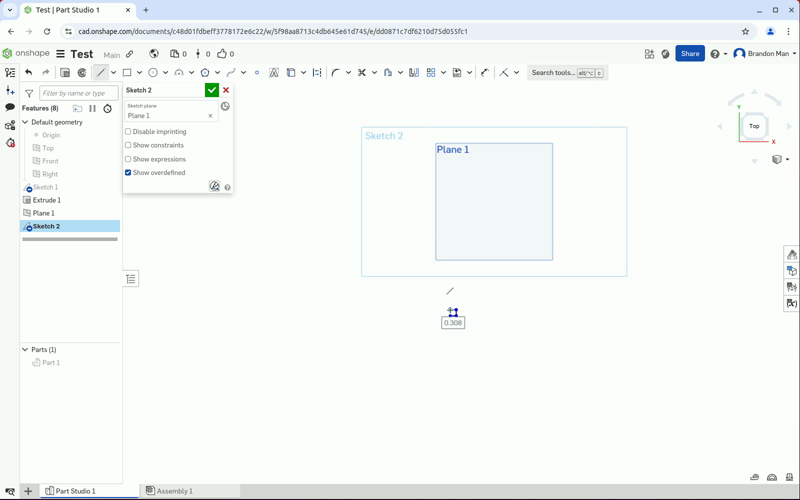
scroll(-6)
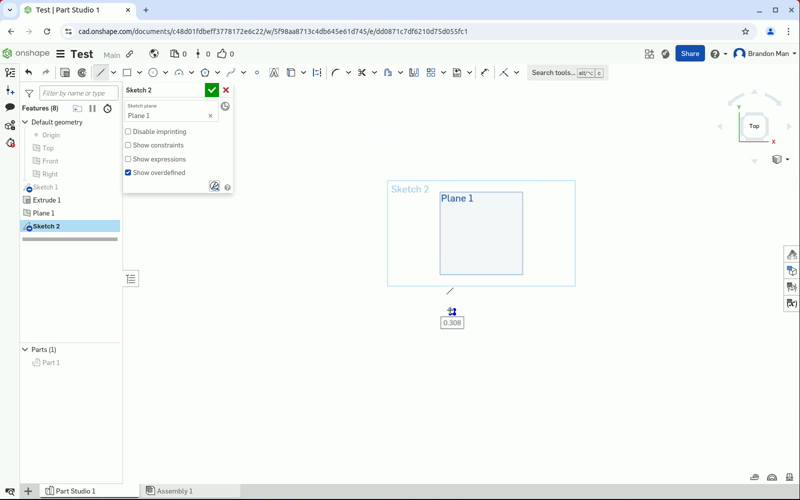
scroll(-6)
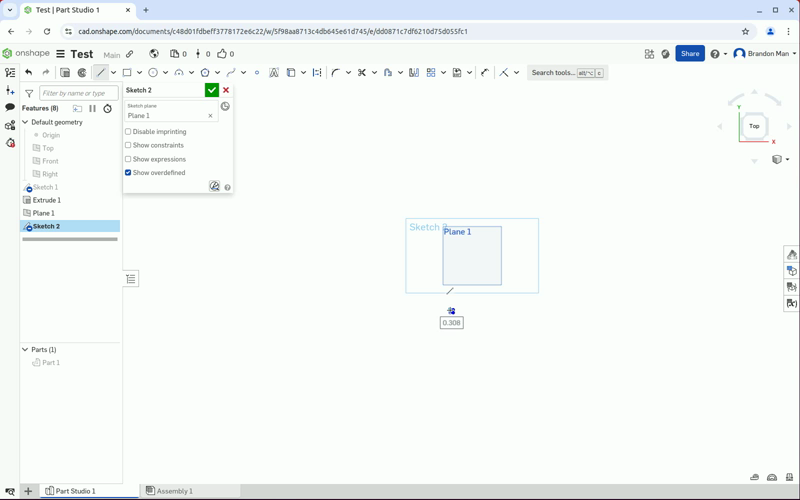
scroll(-6)
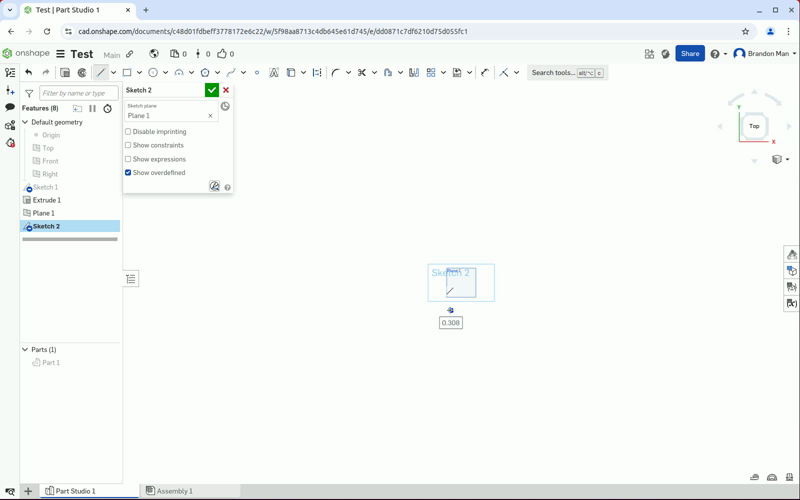
key_up(shift)
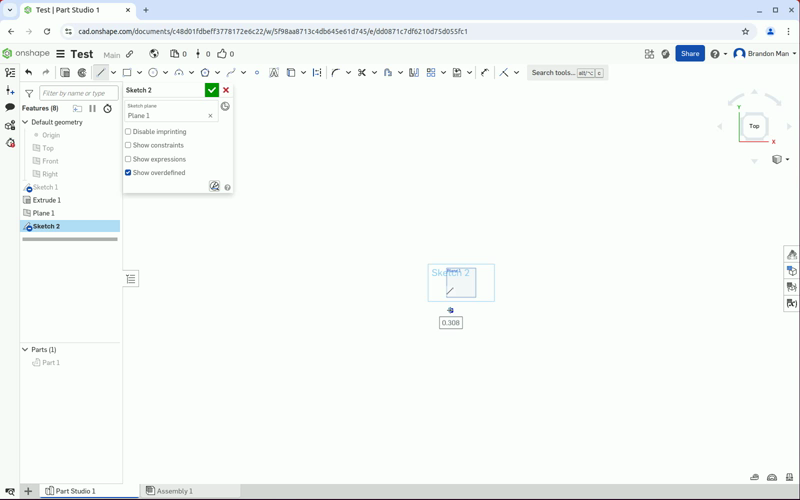
mouse_move(480, 309)
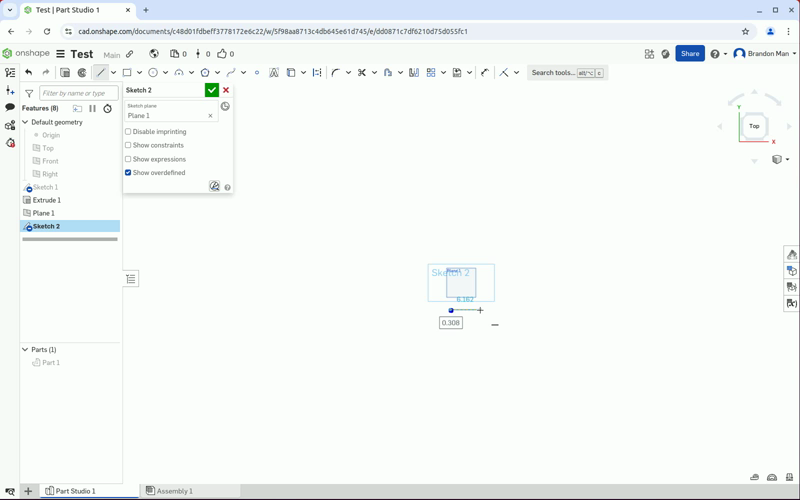
key_down(shift)
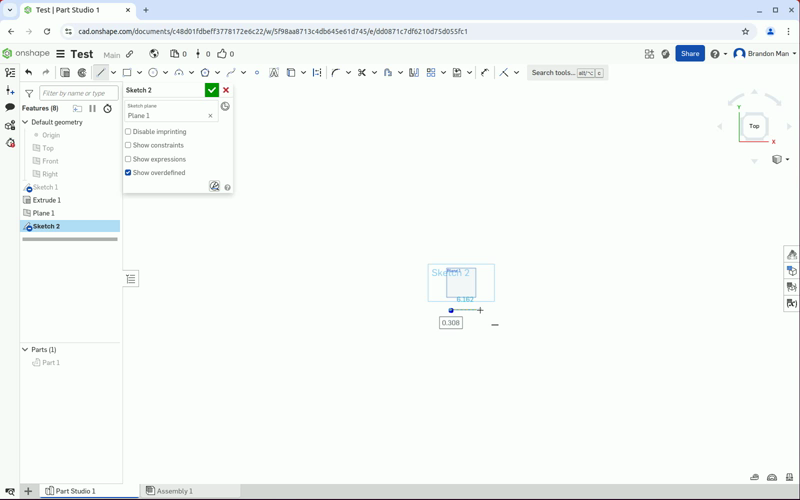
mouse_move(450, 311)
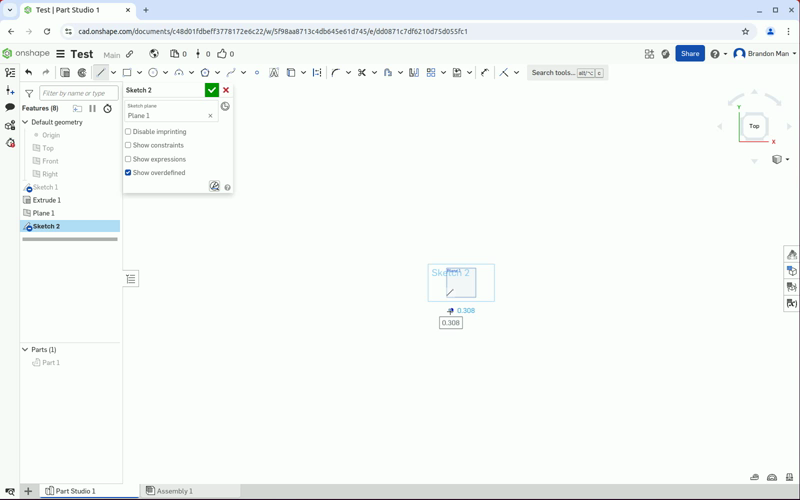
scroll(6)
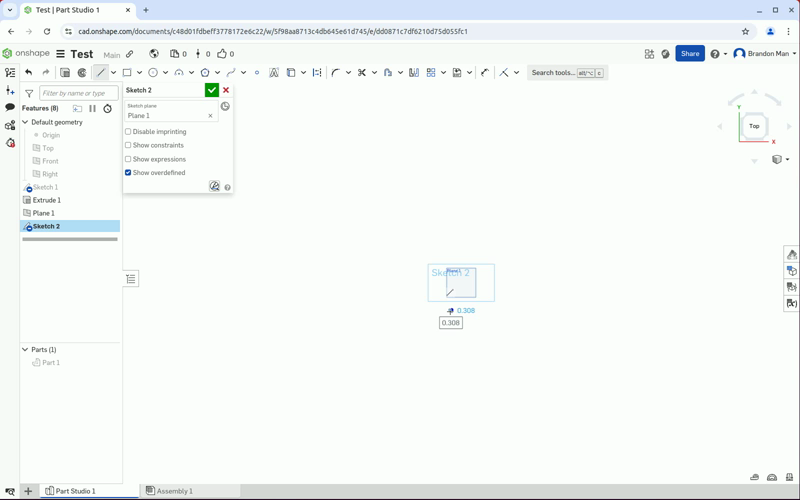
scroll(6)
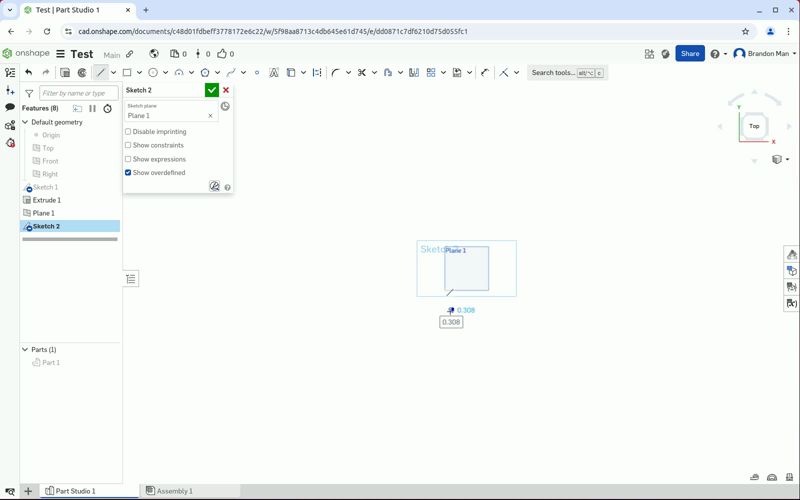
scroll(6)
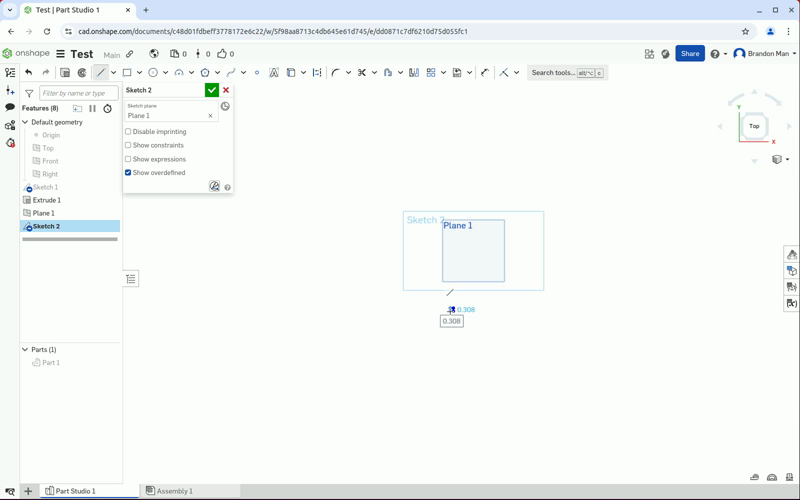
scroll(6)
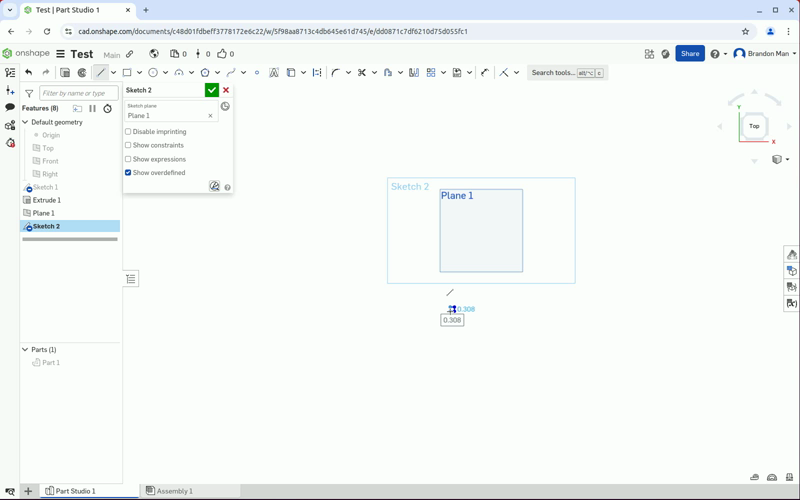
scroll(6)
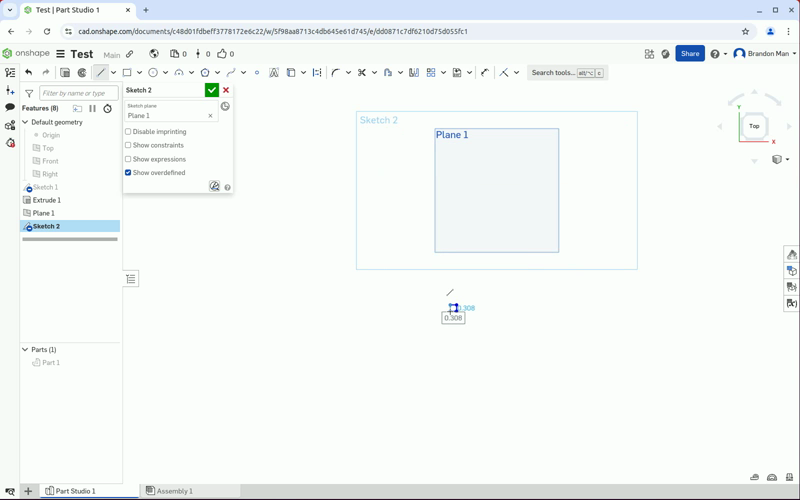
scroll(6)
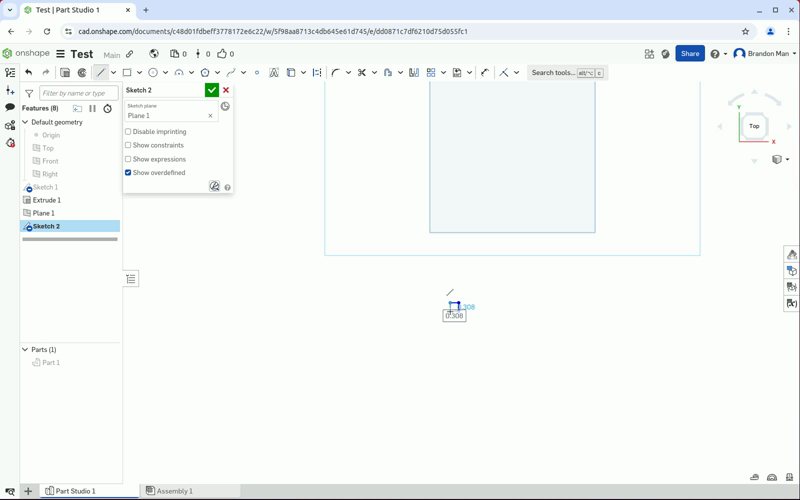
scroll(6)
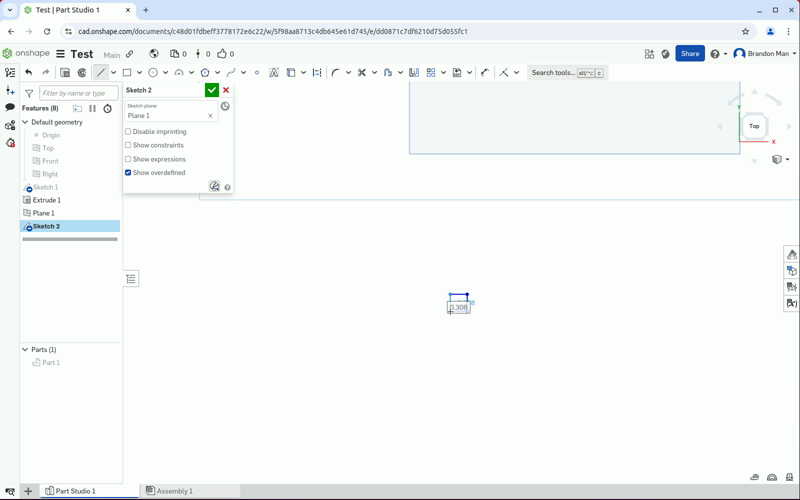
key_up(shift)
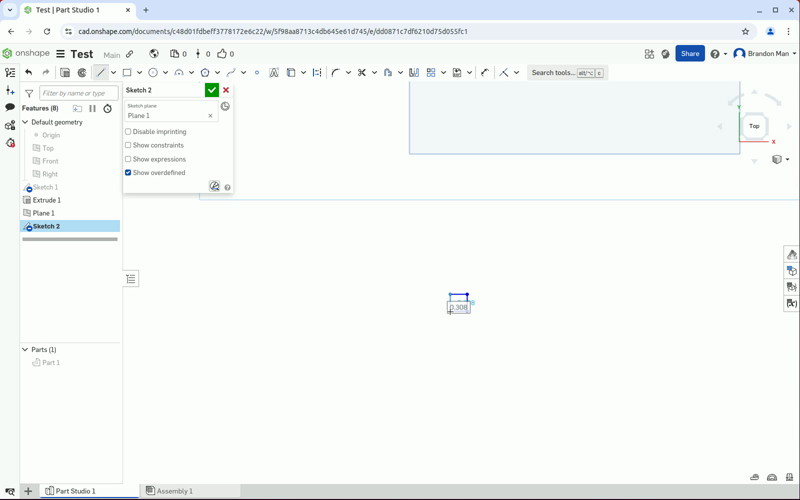
click(450, 311)
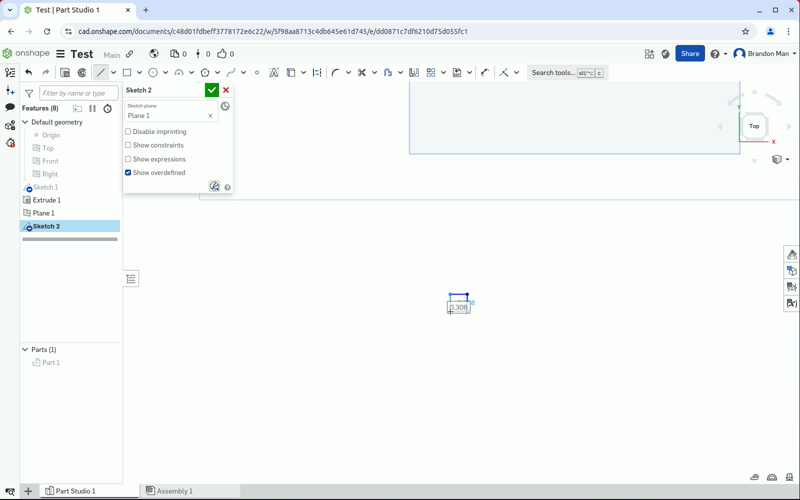
scroll(-6)
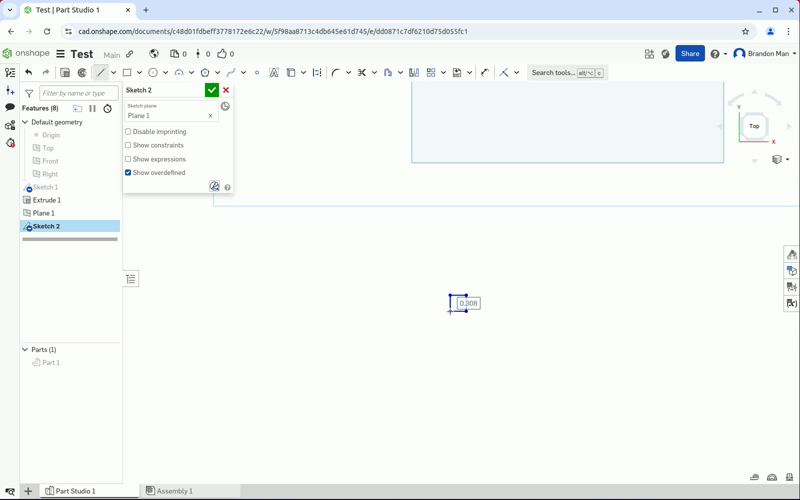
scroll(-6)
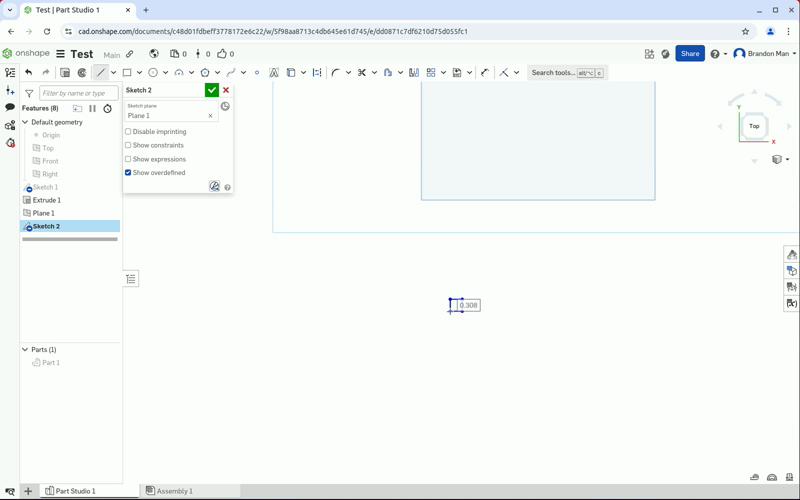
scroll(-6)
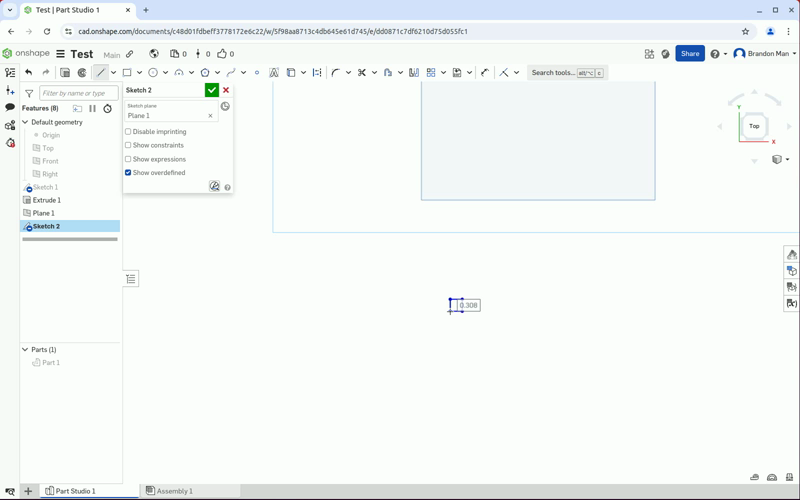
scroll(-6)
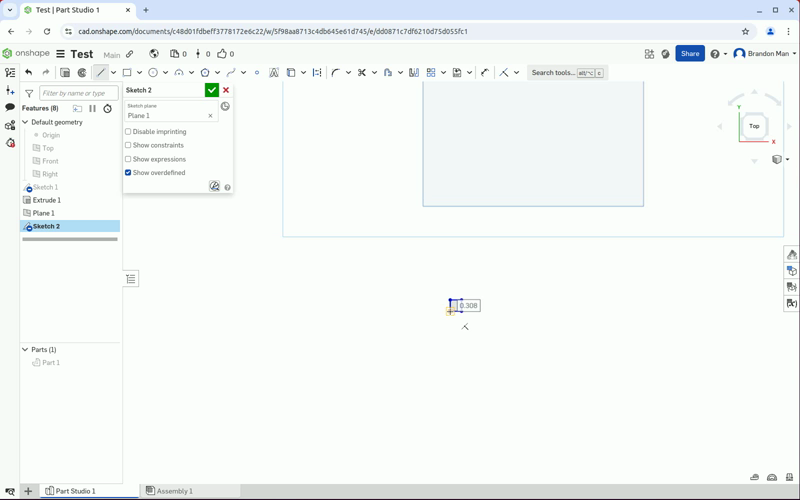
scroll(-6)
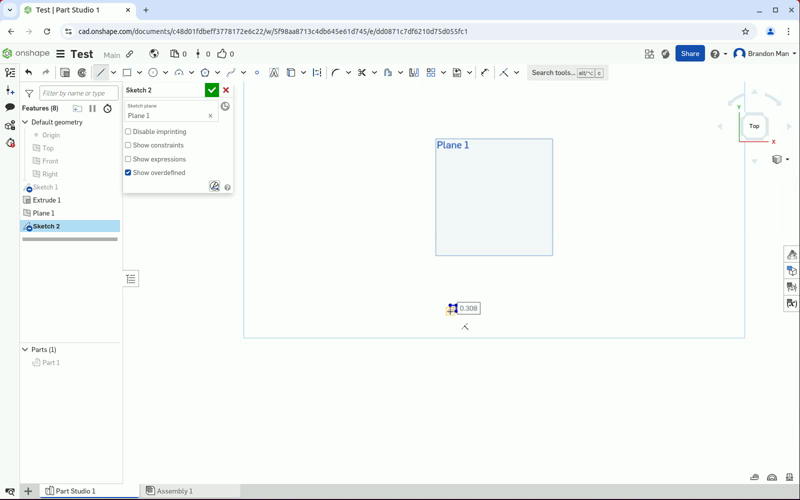
scroll(-6)
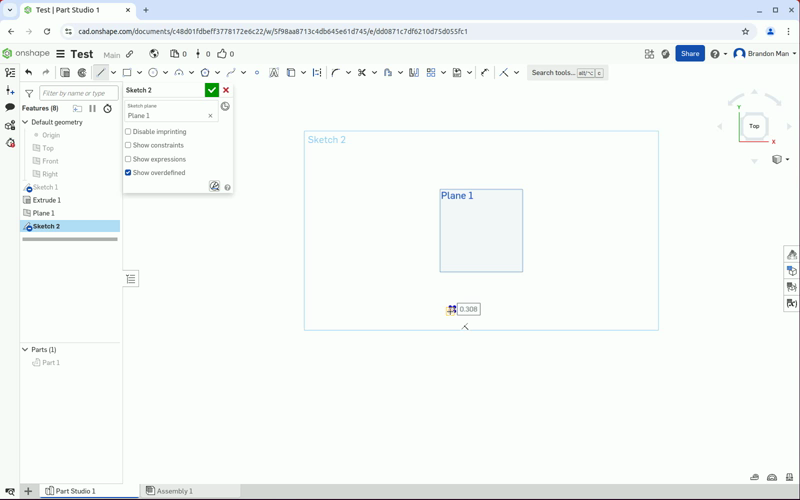
scroll(-6)
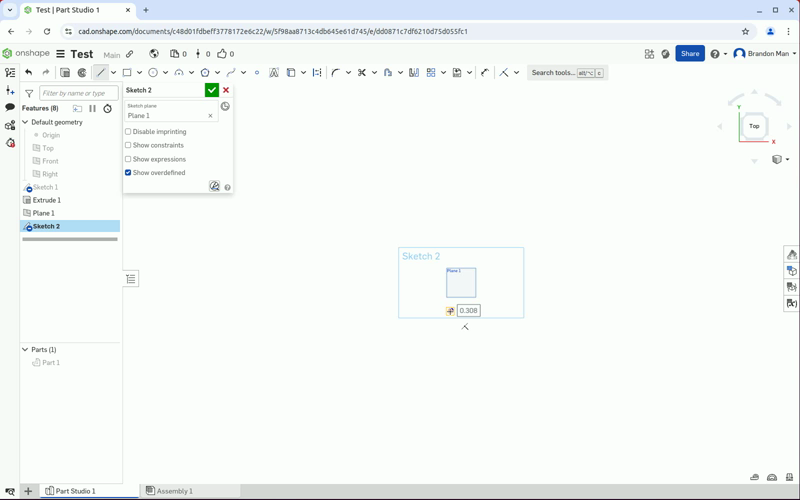
key(esc)
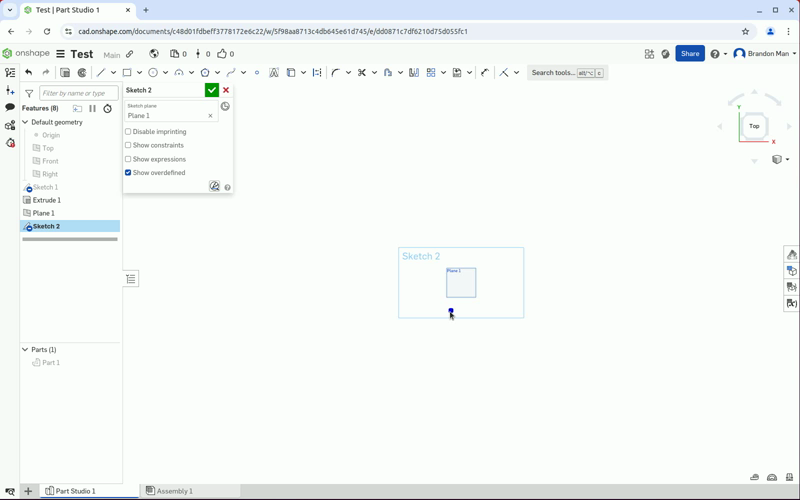
mouse_move(451, 310)
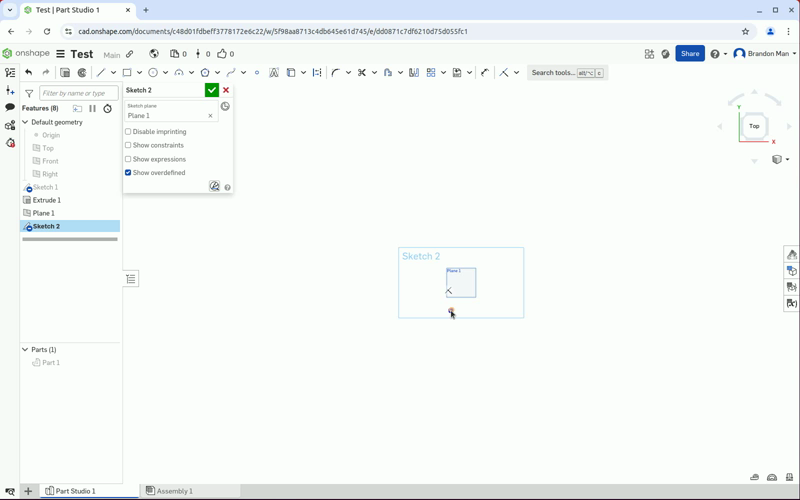
scroll(6)
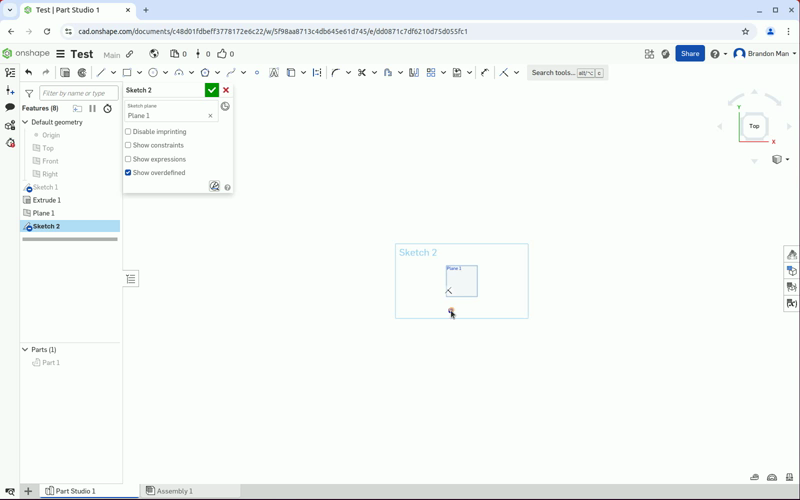
scroll(6)
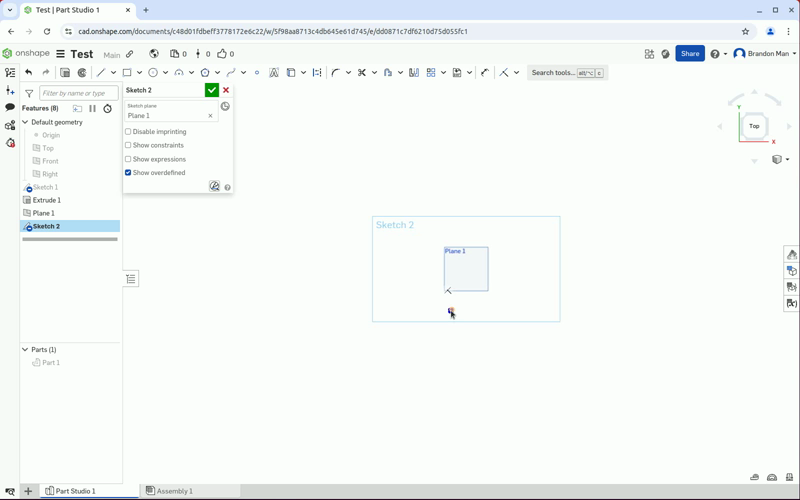
scroll(6)
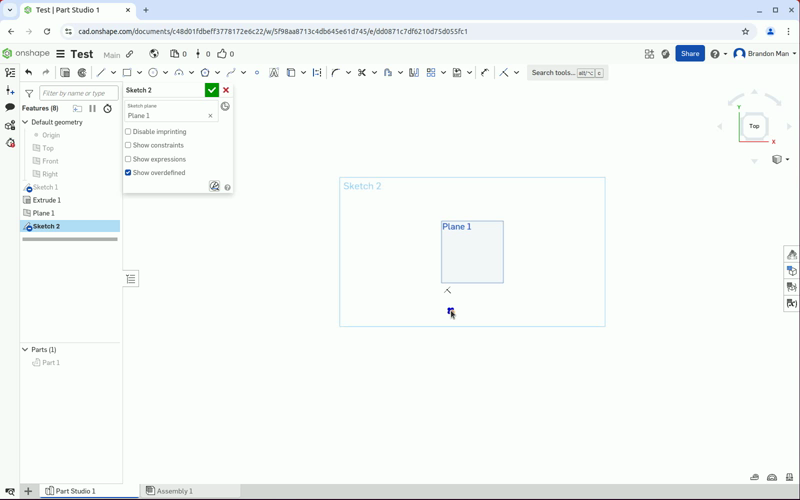
scroll(6)
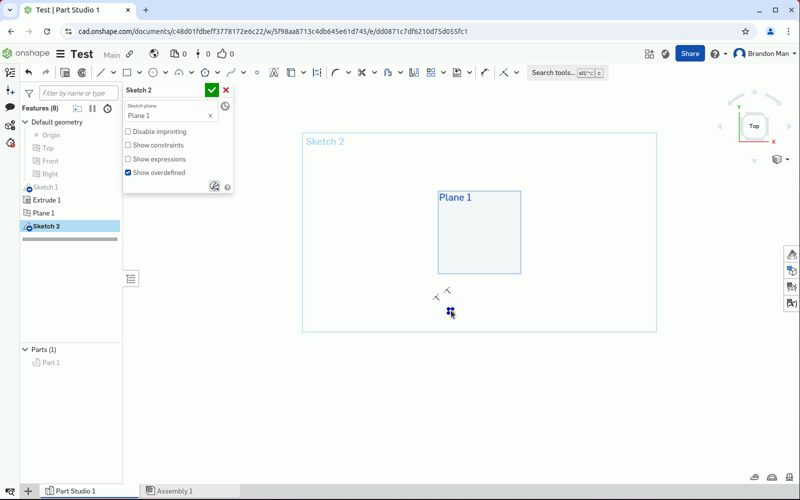
scroll(6)
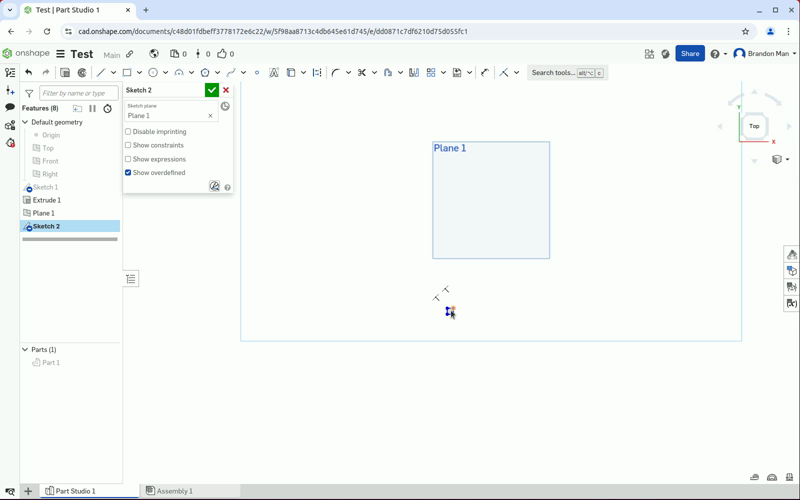
scroll(6)
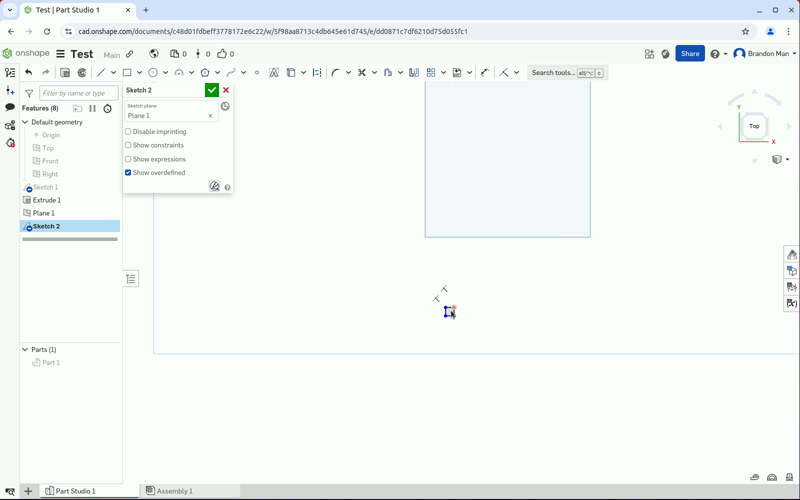
scroll(6)
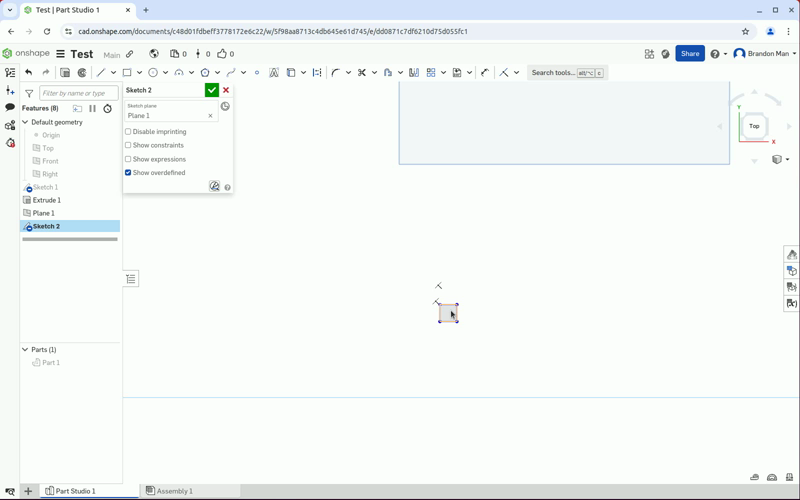
click(451, 310)
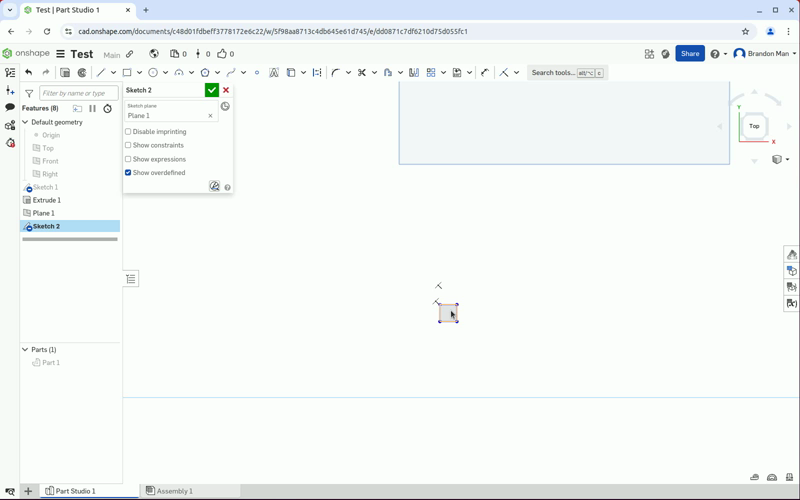
scroll(-6)
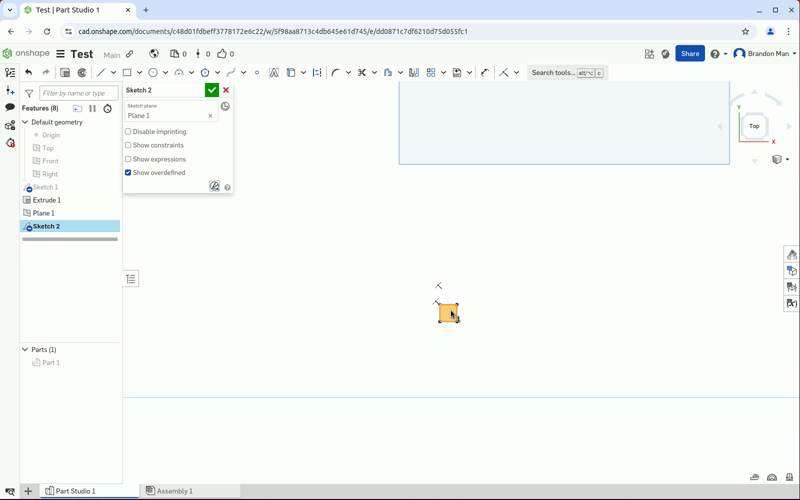
scroll(-6)
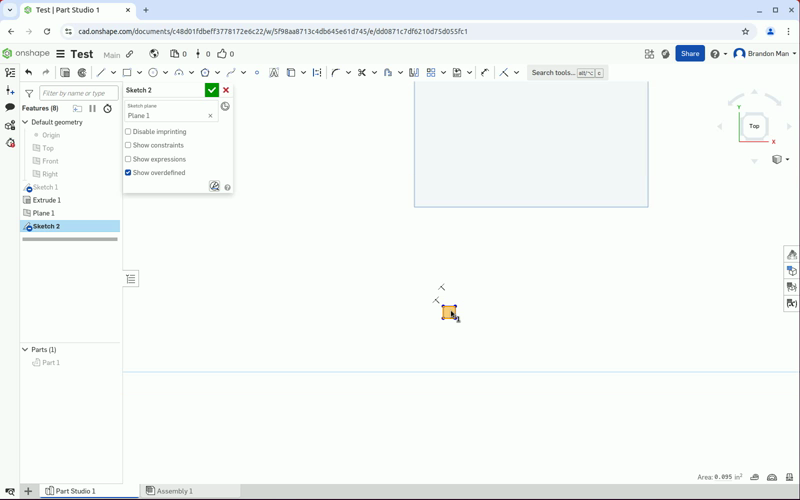
scroll(-6)
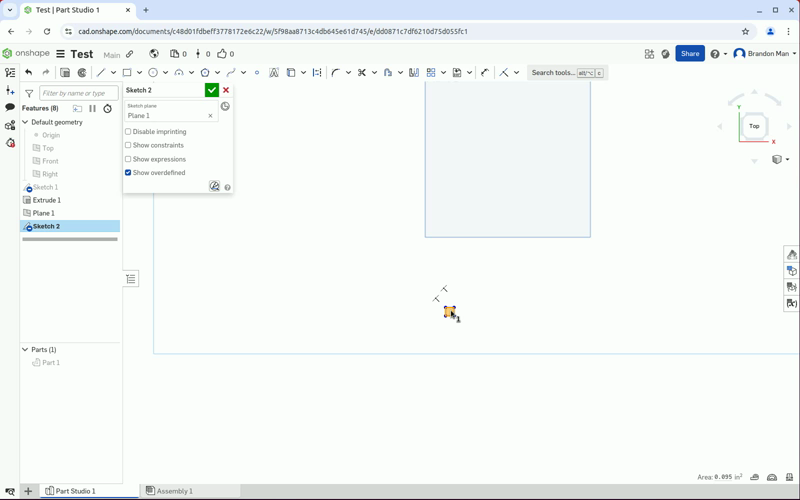
scroll(-6)
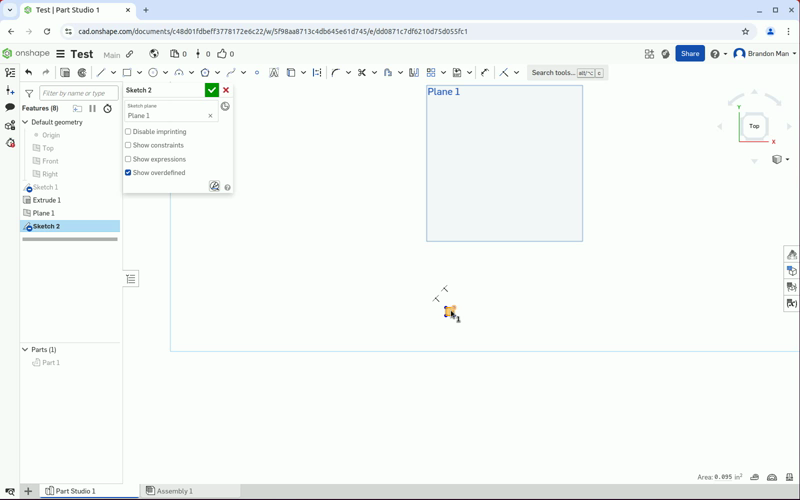
scroll(-6)
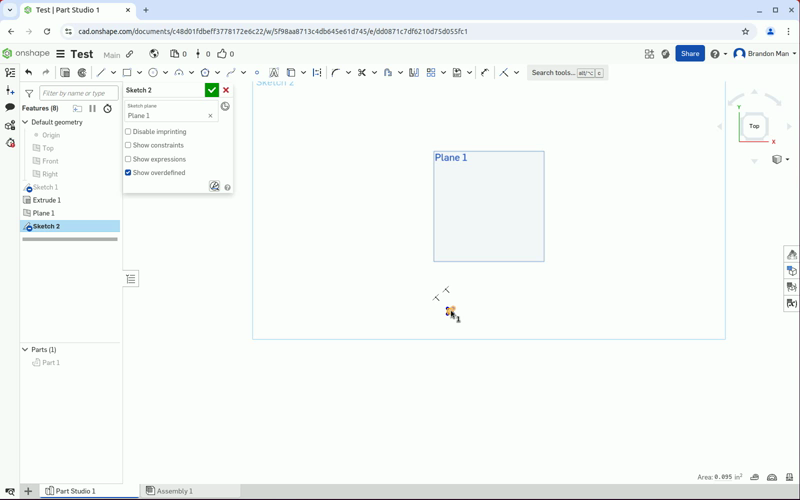
scroll(-6)
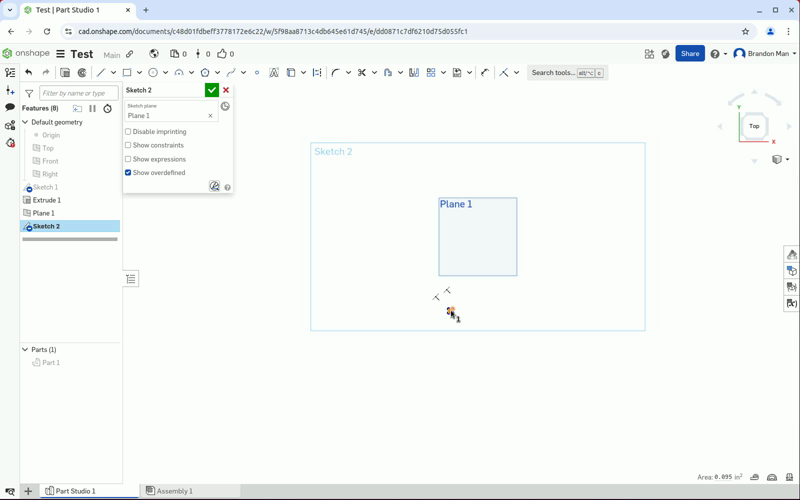
scroll(-6)
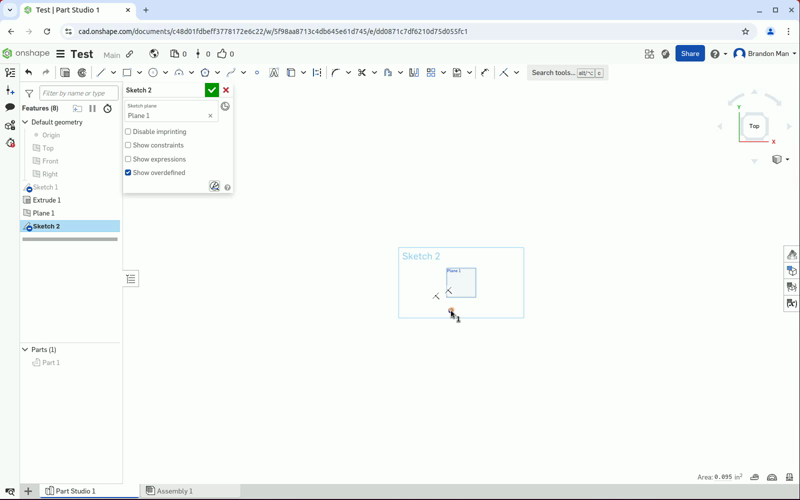
mouse_move(73, 352)
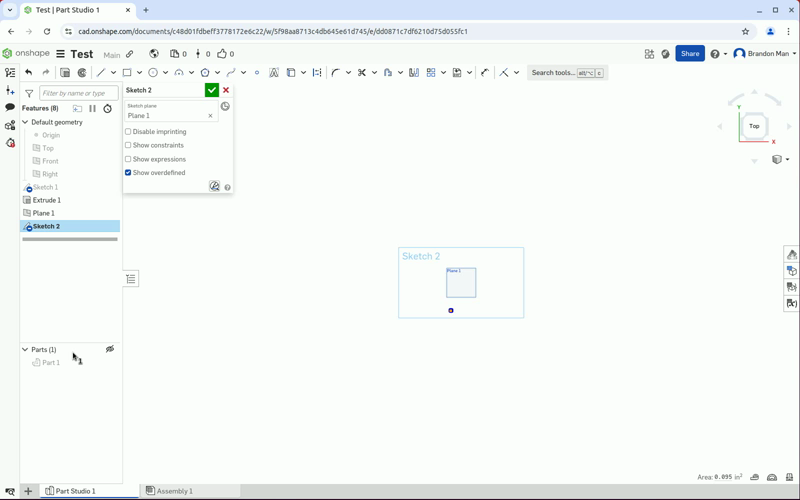
key(shift+y)
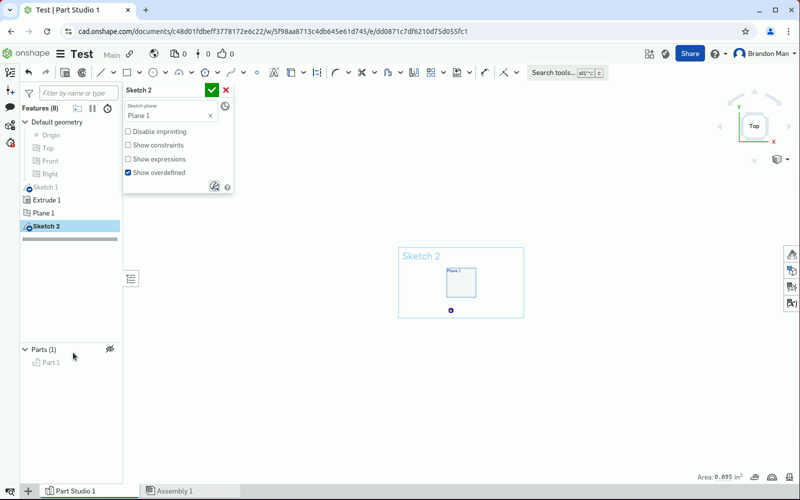
key(shift+e)
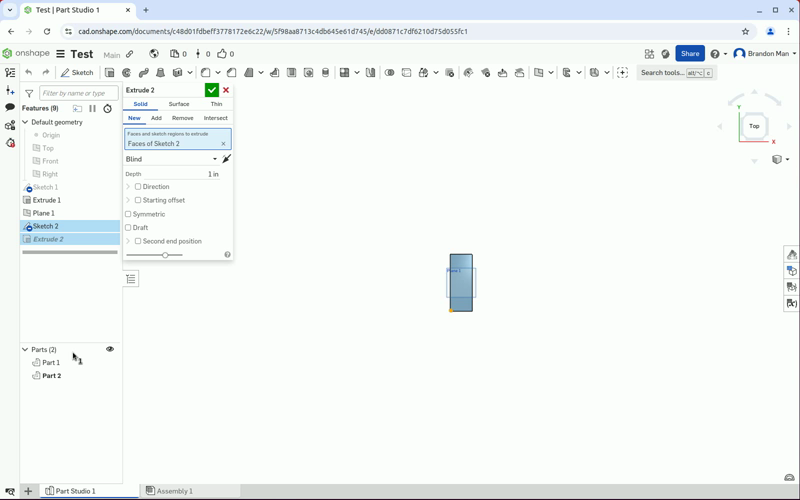
mouse_move(143, 106)
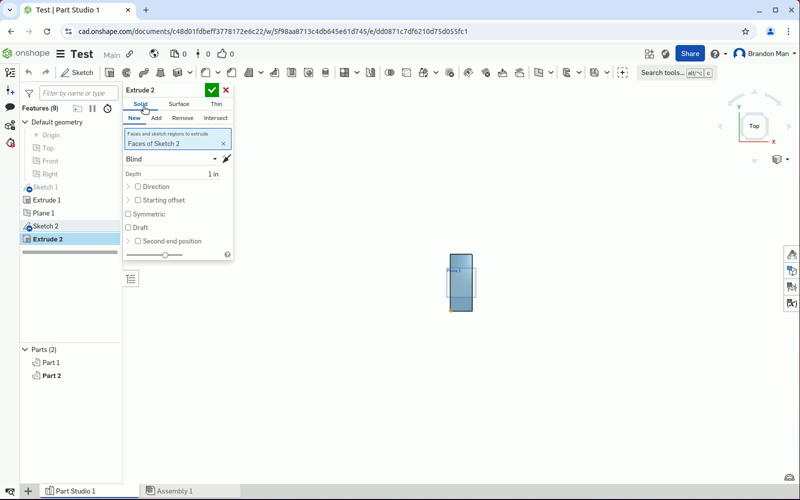
click(143, 106)
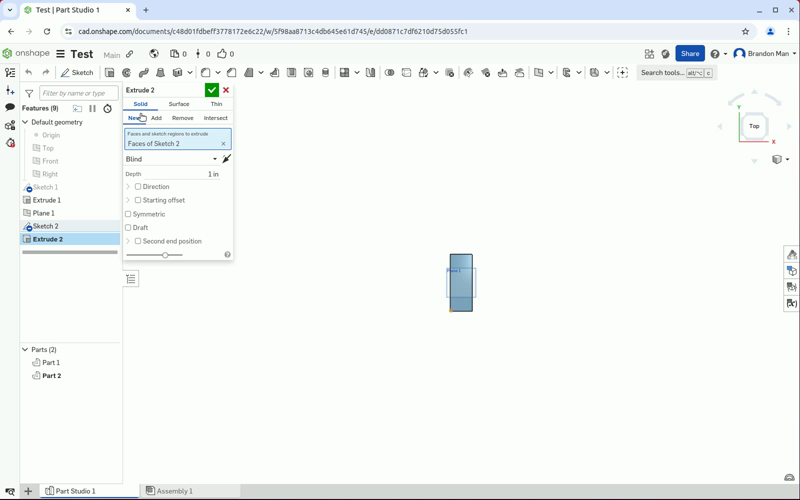
mouse_move(137, 120)
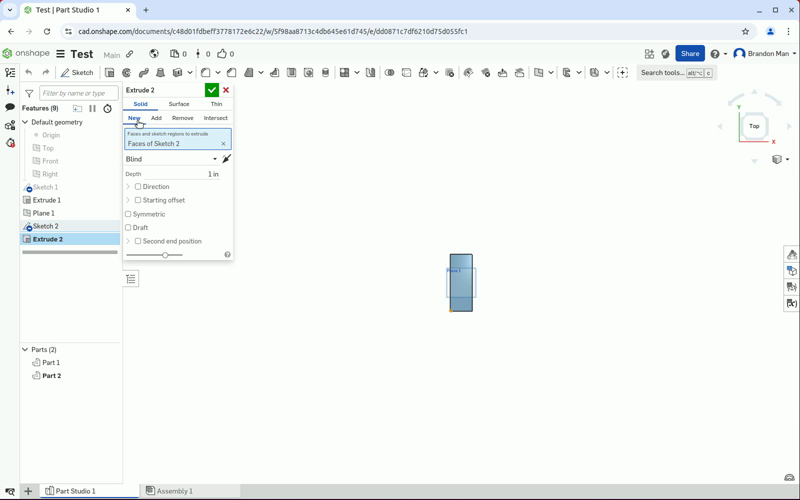
click(137, 120)
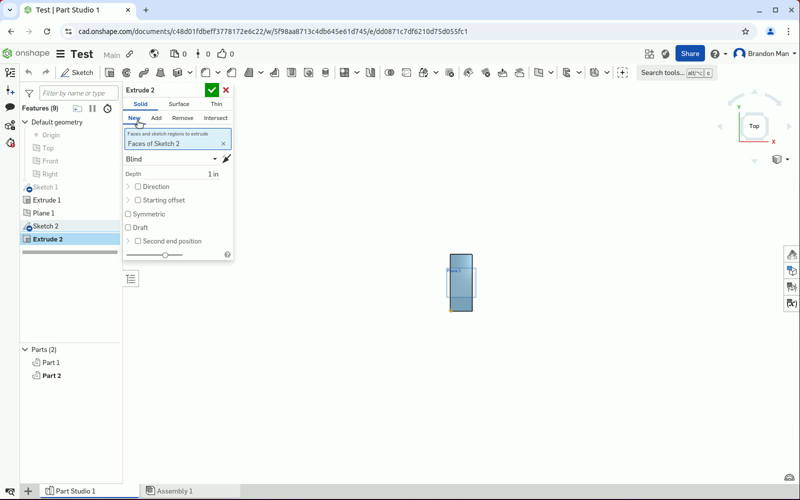
key(tab, 4)
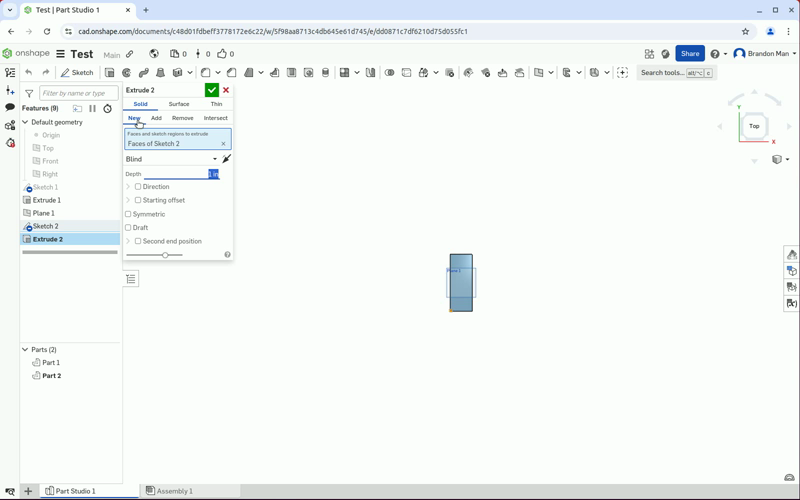
text(5.777)
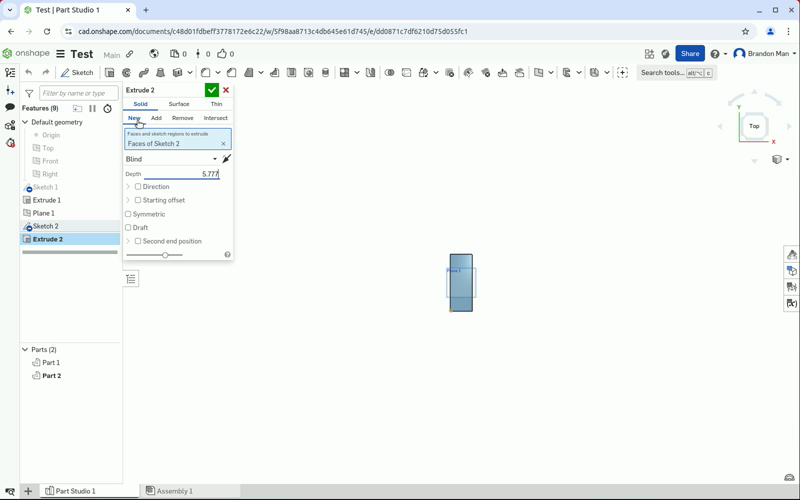
key(enter)
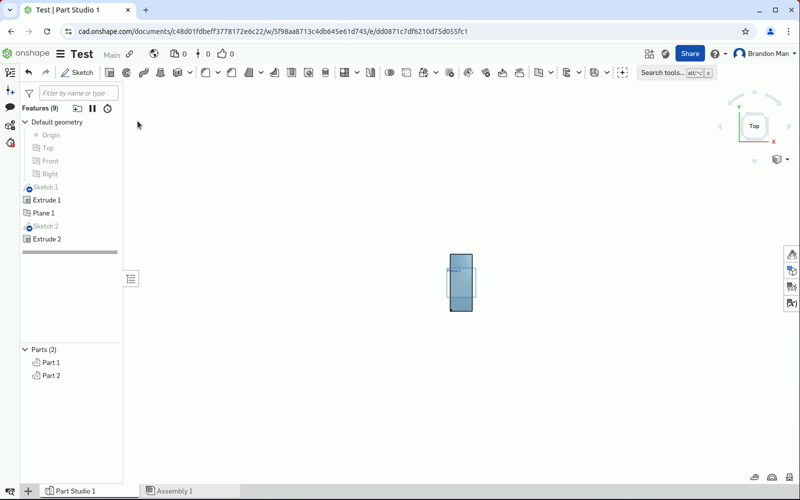
key(shift+h)
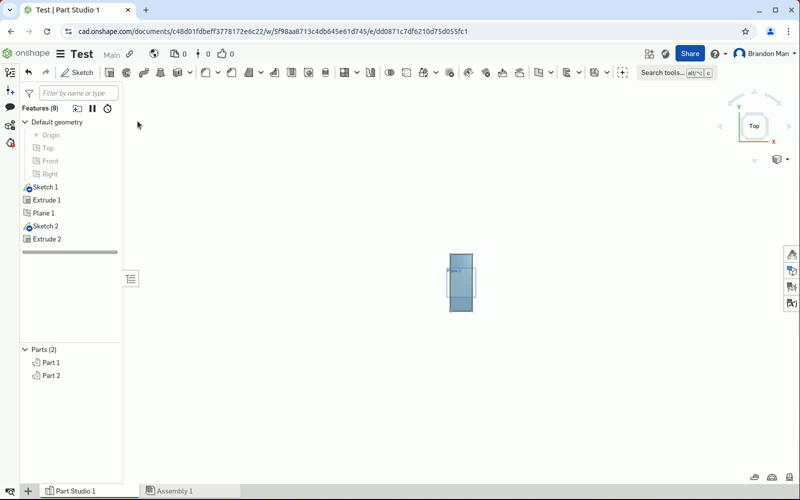
key(shift+h)
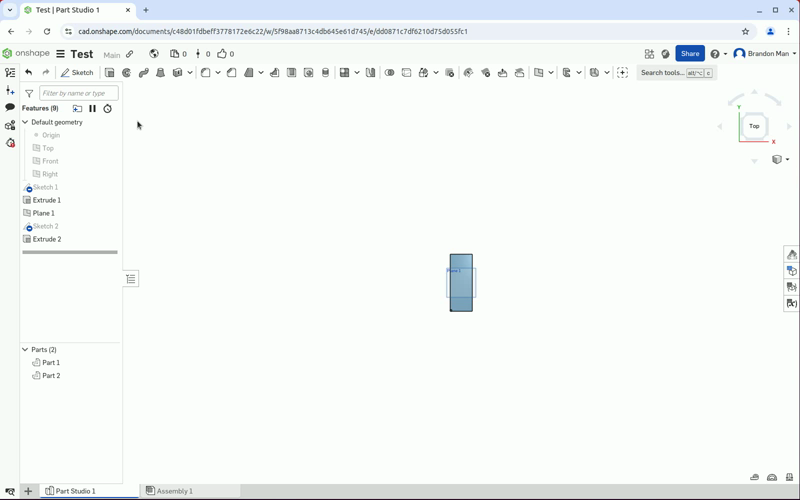
mouse_move(73, 189)
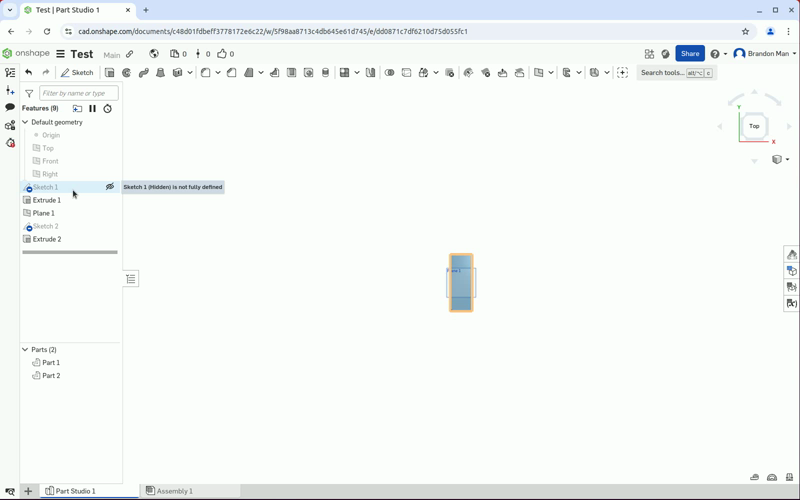
click(73, 189)
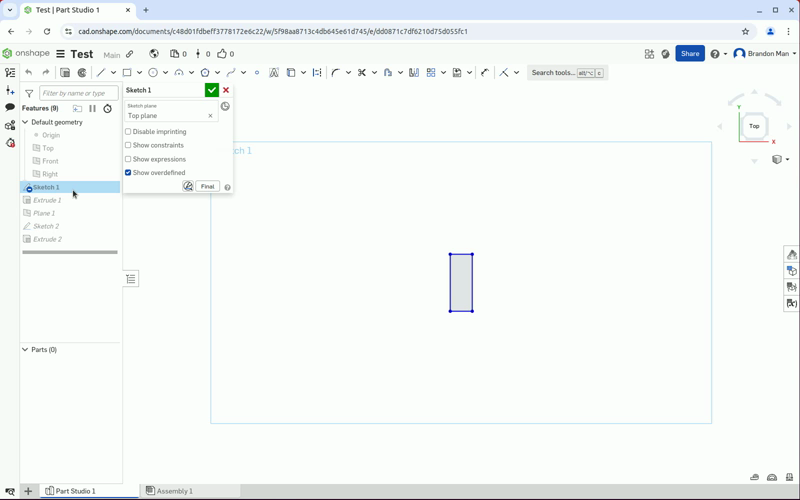
mouse_move(229, 92)
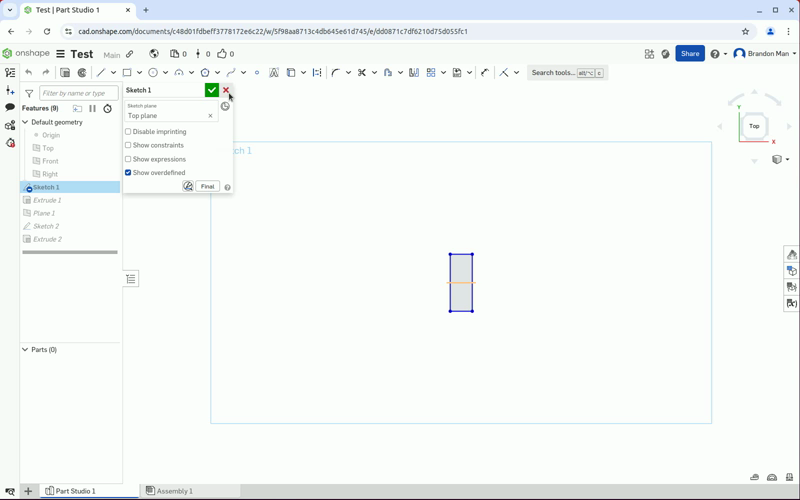
click(229, 92)
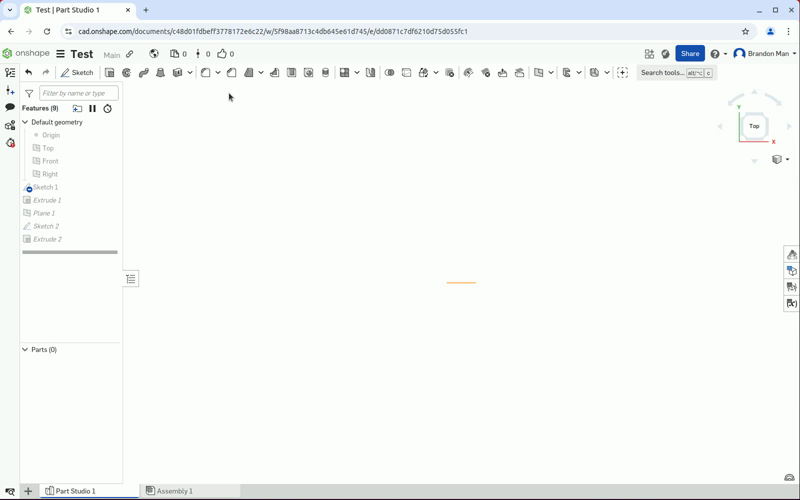
key(shift+s)
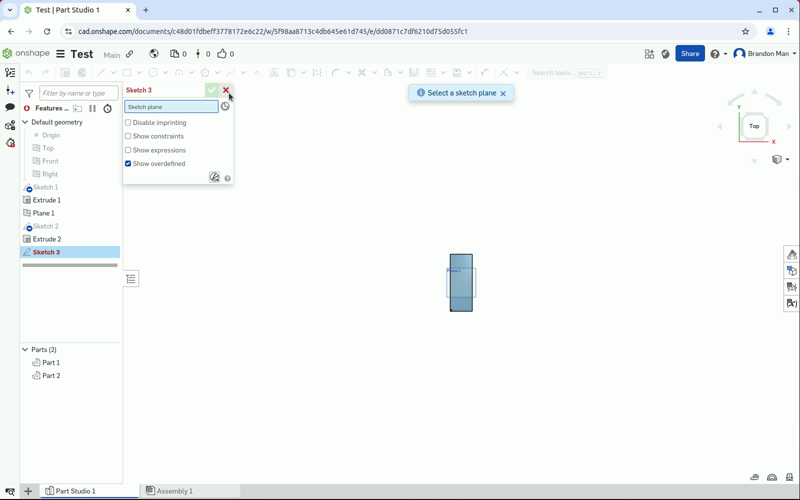
mouse_move(73, 215)
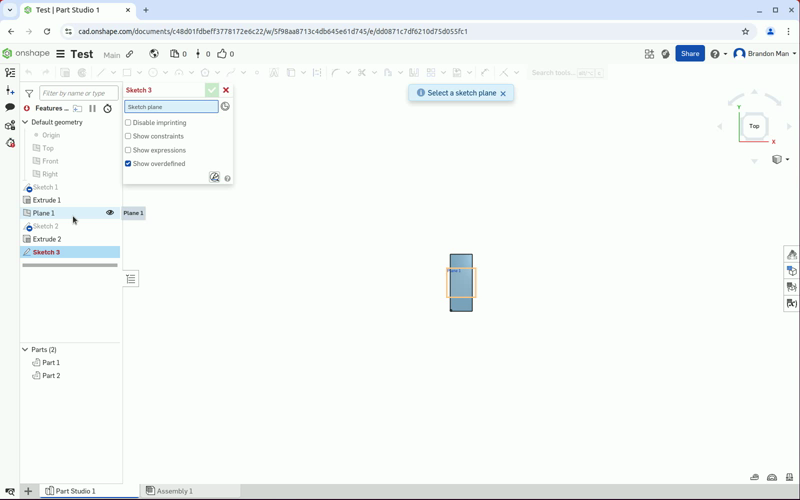
click(73, 215)
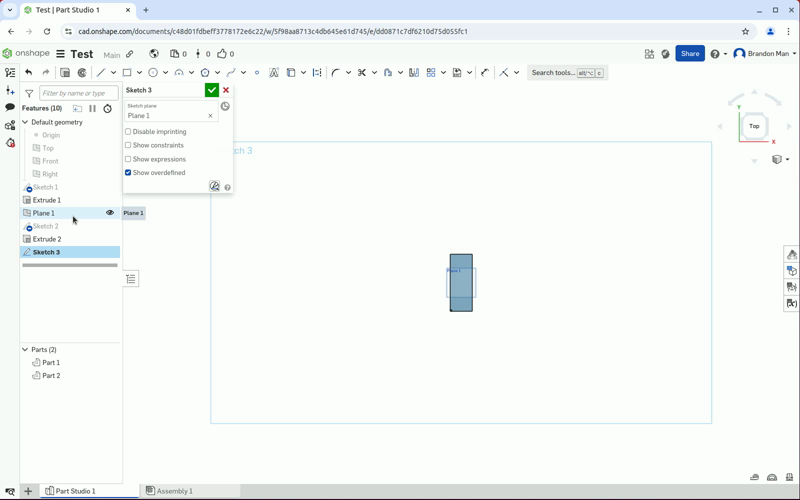
mouse_move(73, 352)
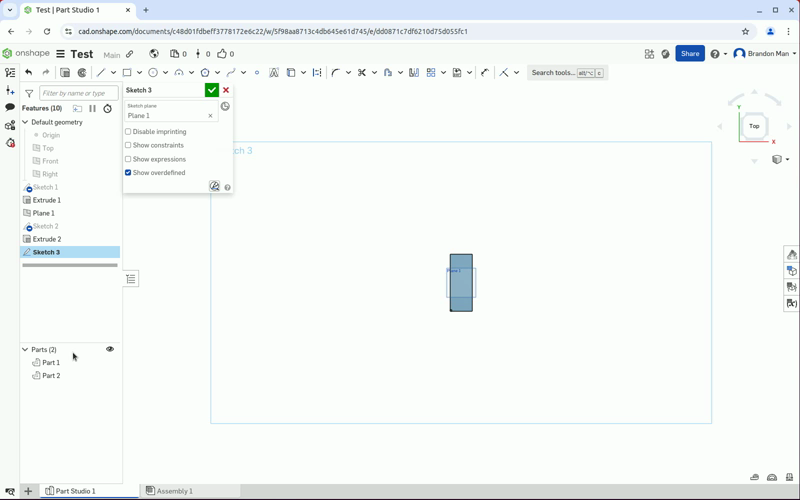
key(y)
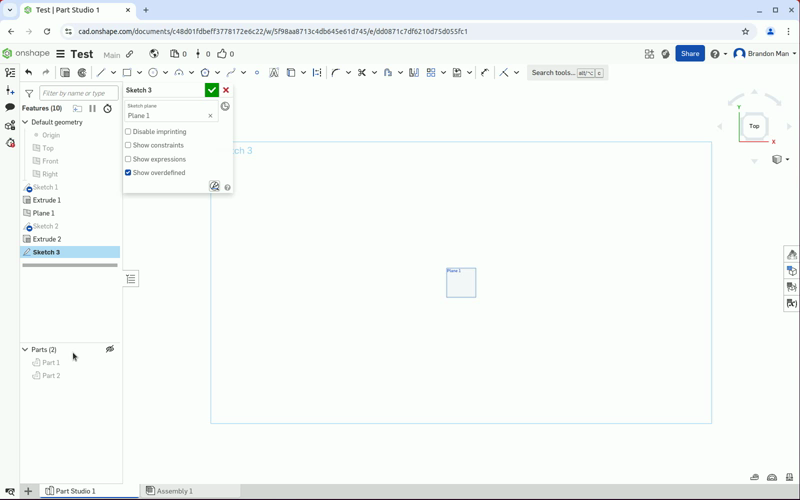
key(l)
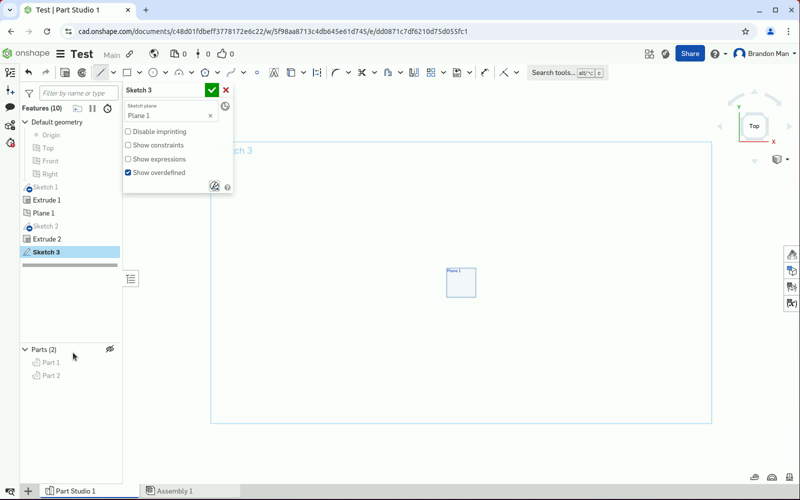
key_down(shift)
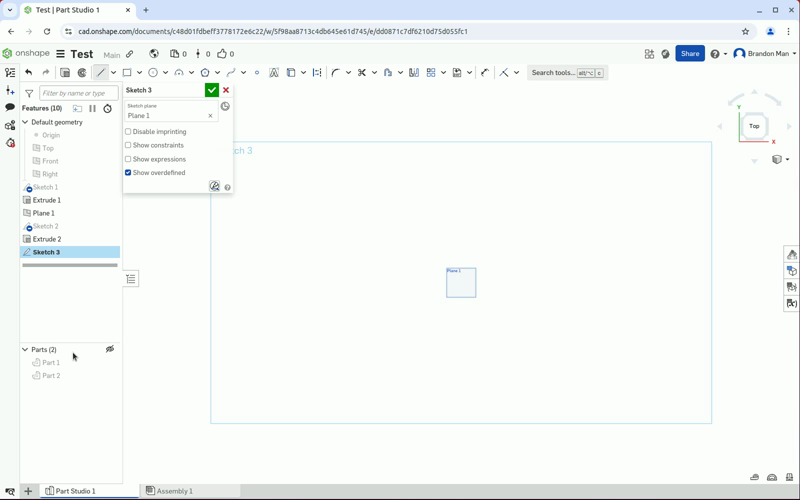
mouse_move(471, 311)
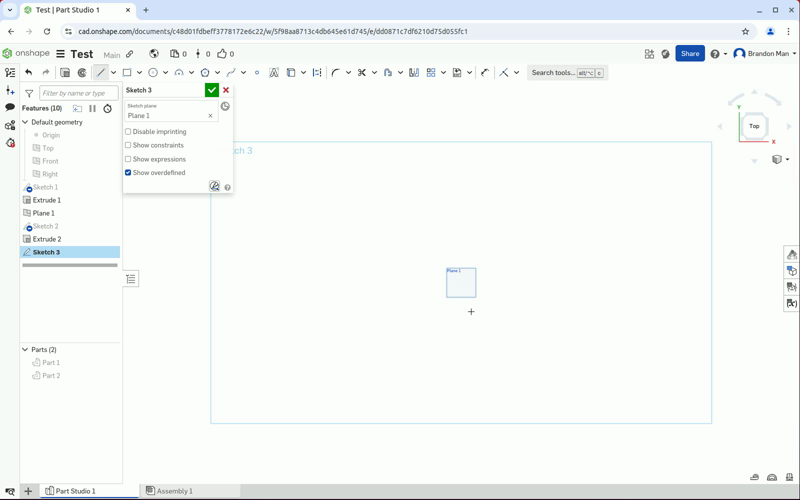
click(471, 311)
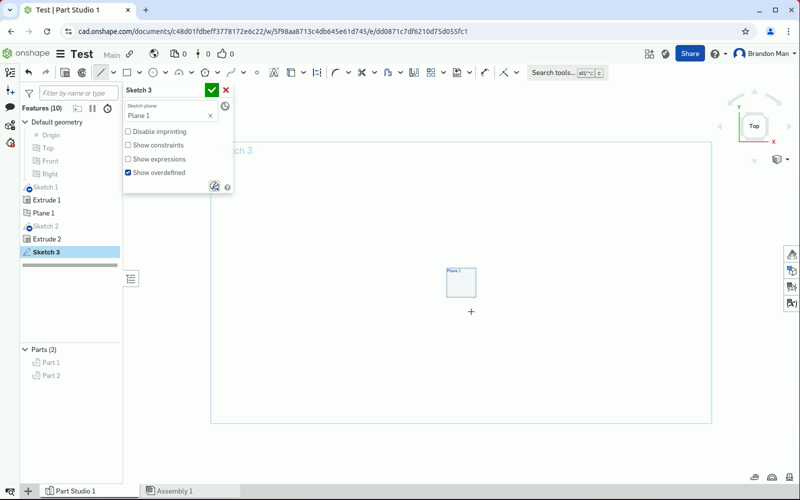
key_up(shift)
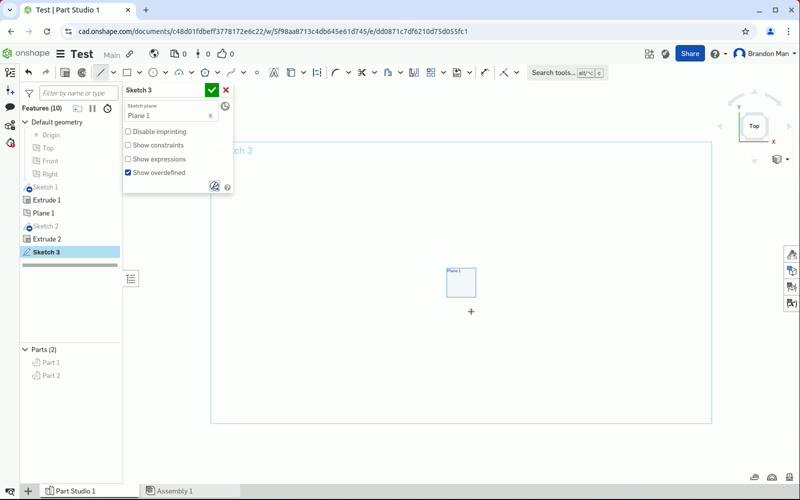
key_down(shift)
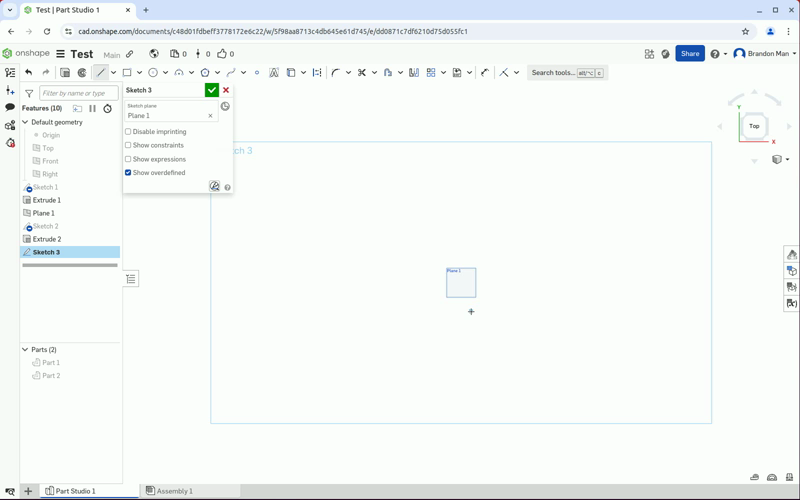
mouse_move(501, 311)
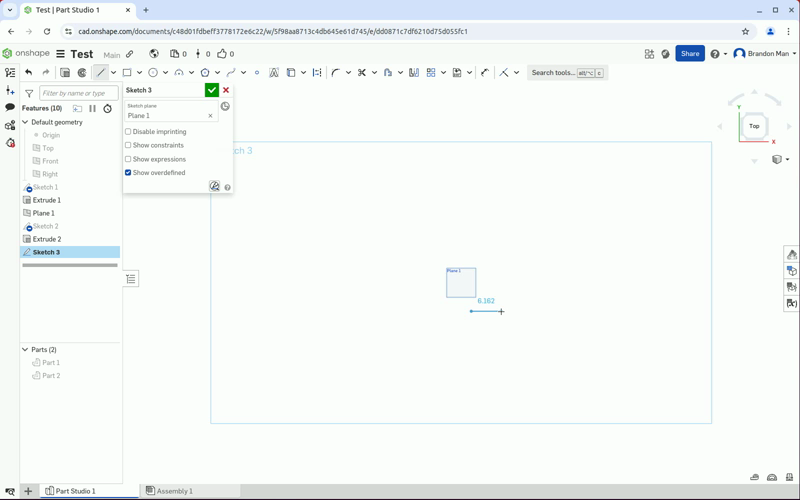
mouse_move(472, 311)
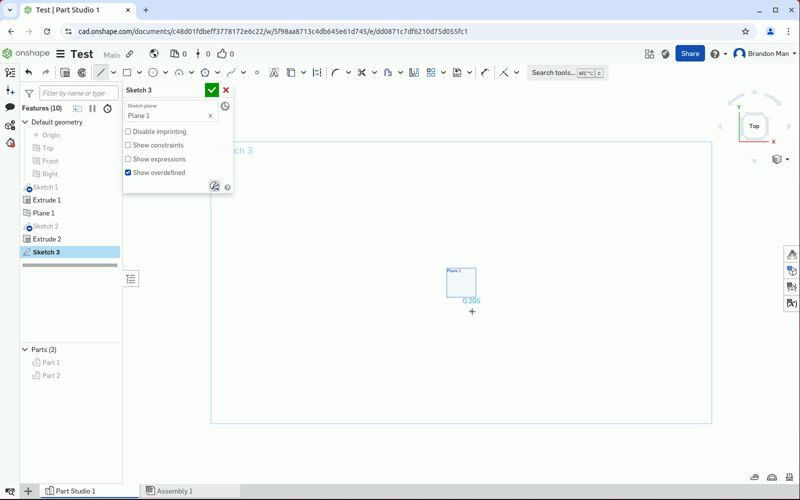
scroll(6)
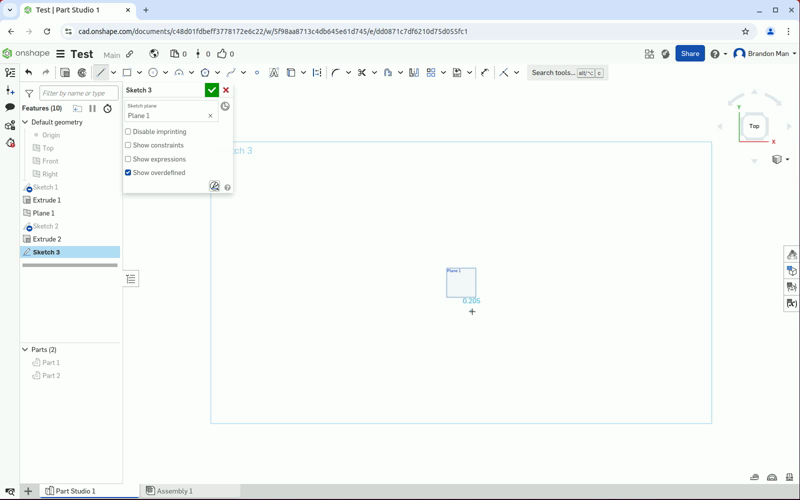
scroll(6)
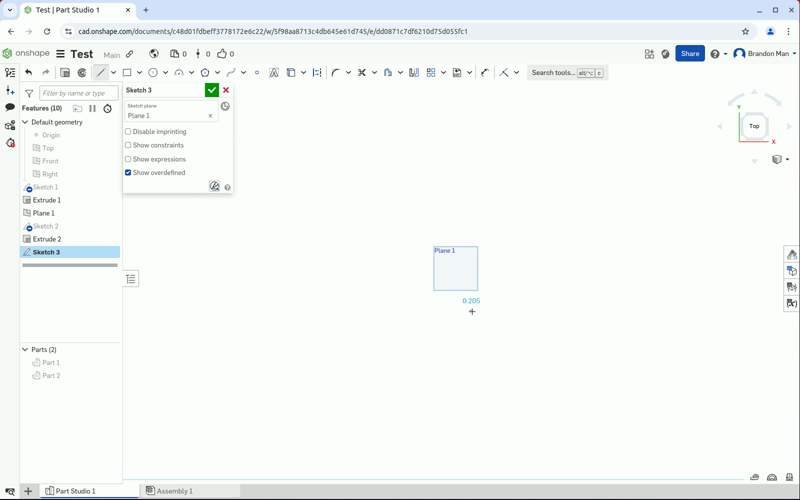
scroll(6)
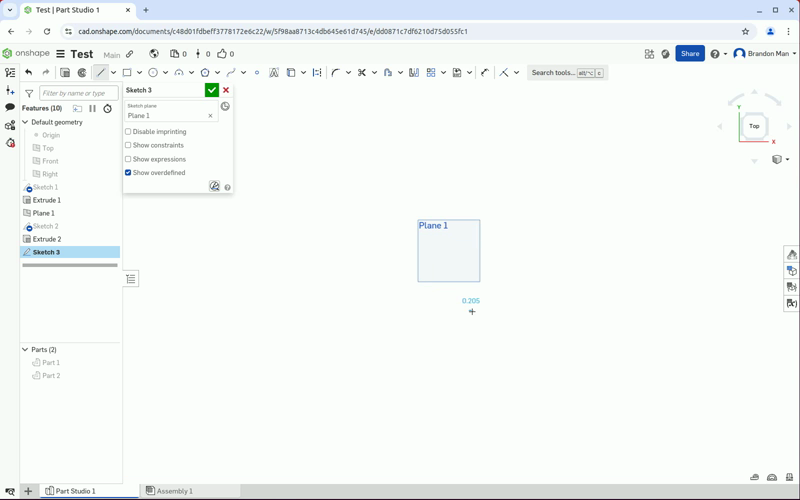
scroll(6)
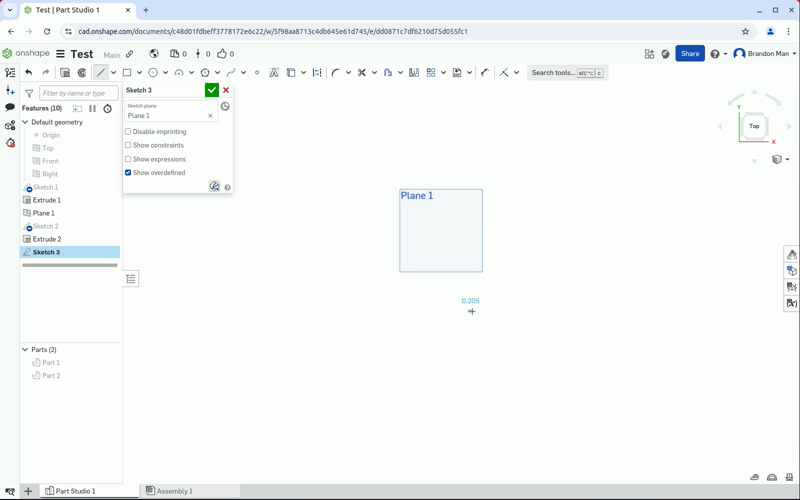
scroll(6)
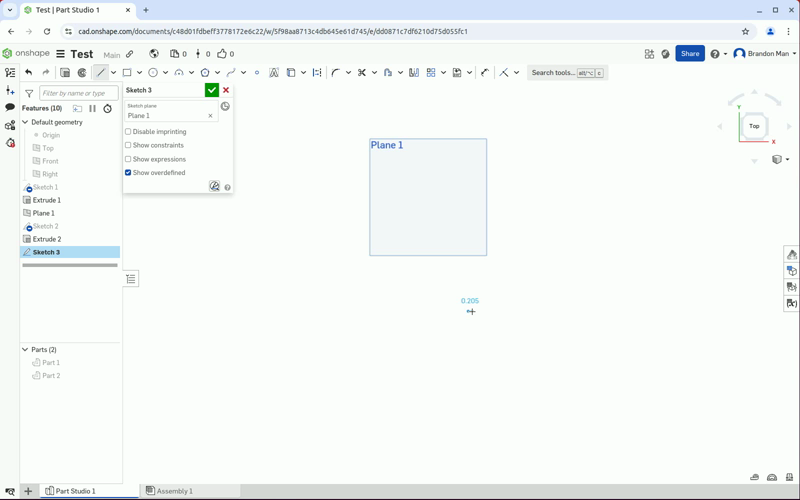
scroll(6)
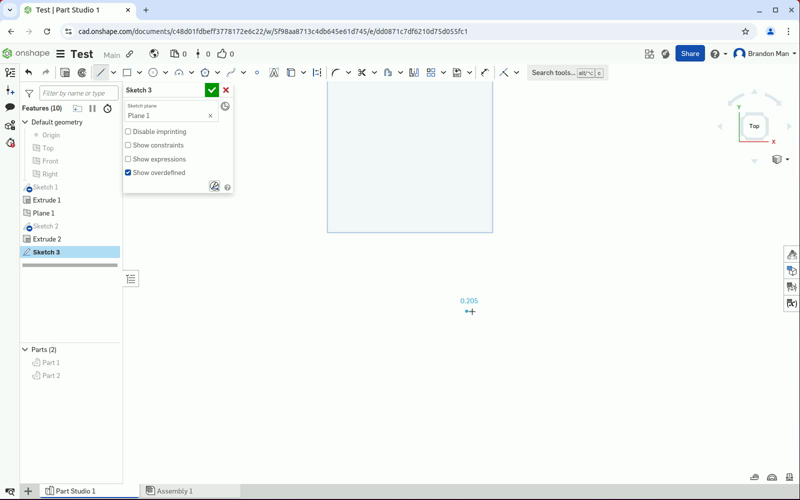
scroll(6)
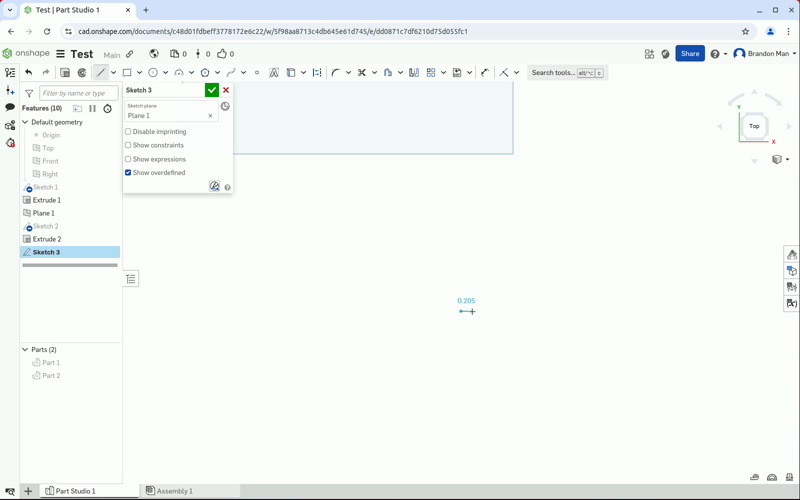
click(472, 311)
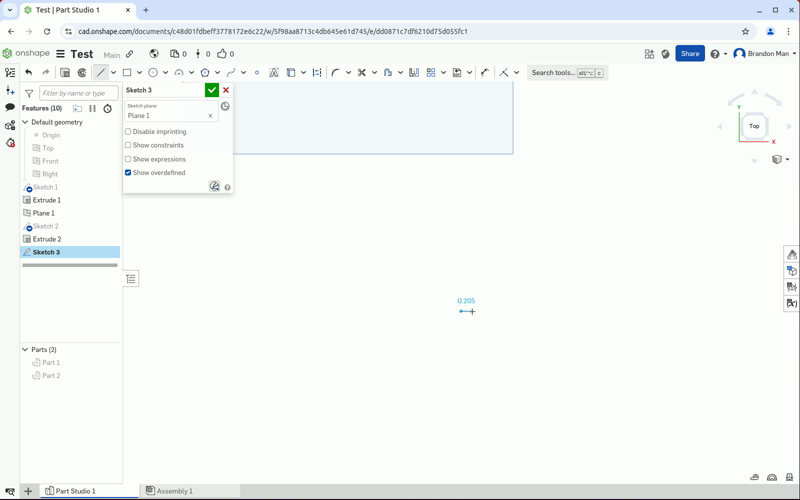
scroll(-6)
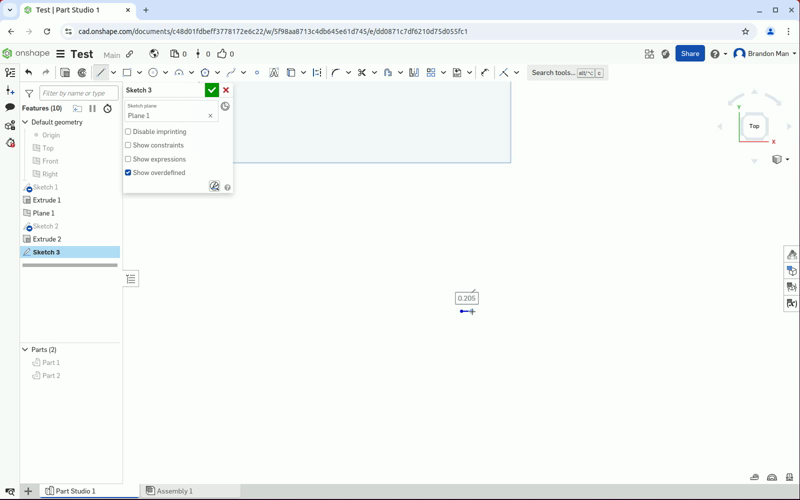
scroll(-6)
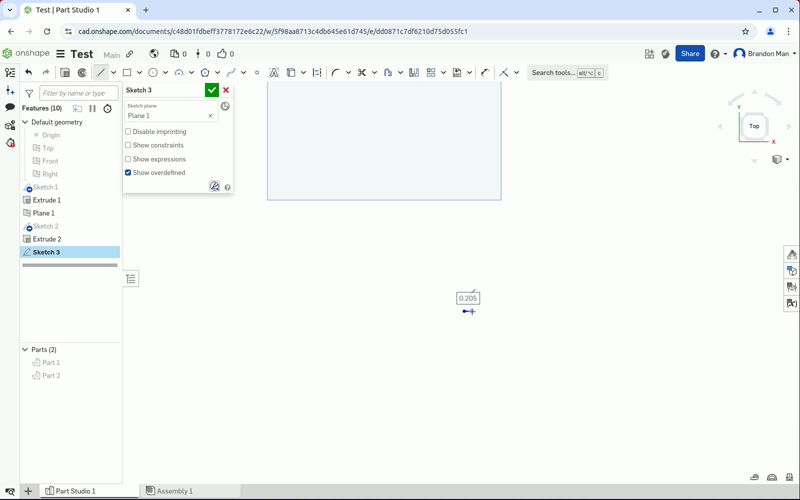
scroll(-6)
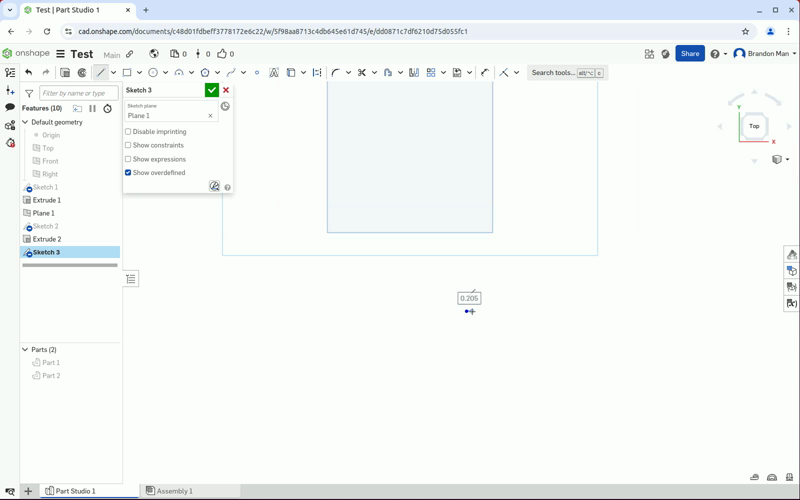
scroll(-6)
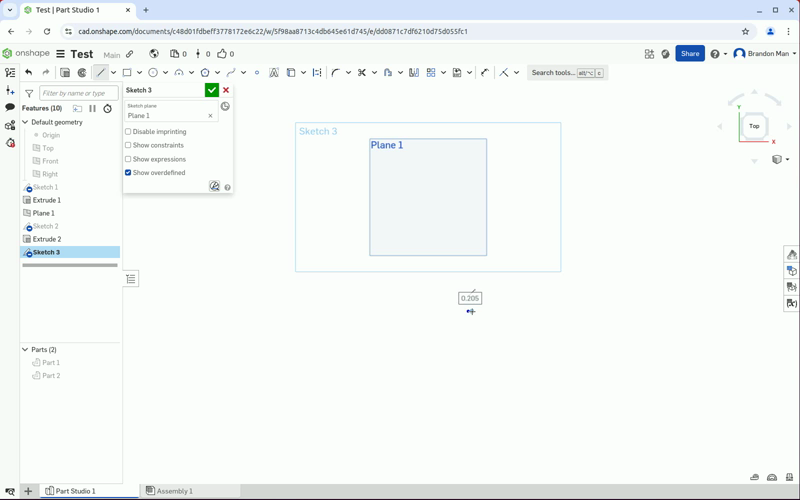
scroll(-6)
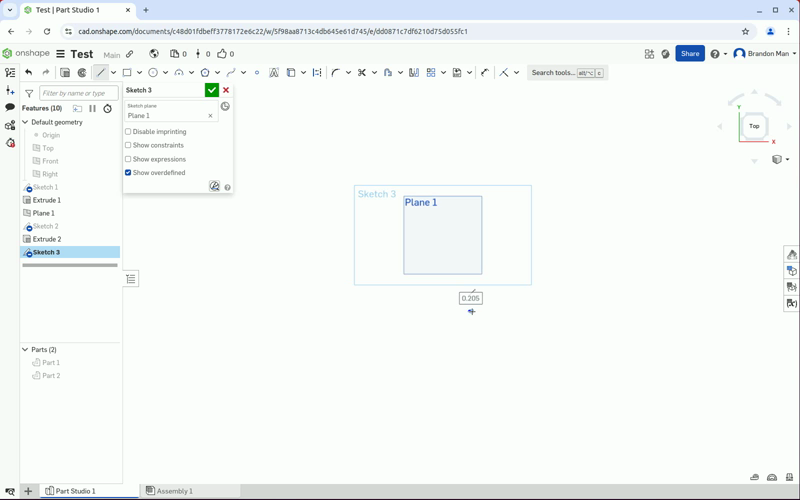
scroll(-6)
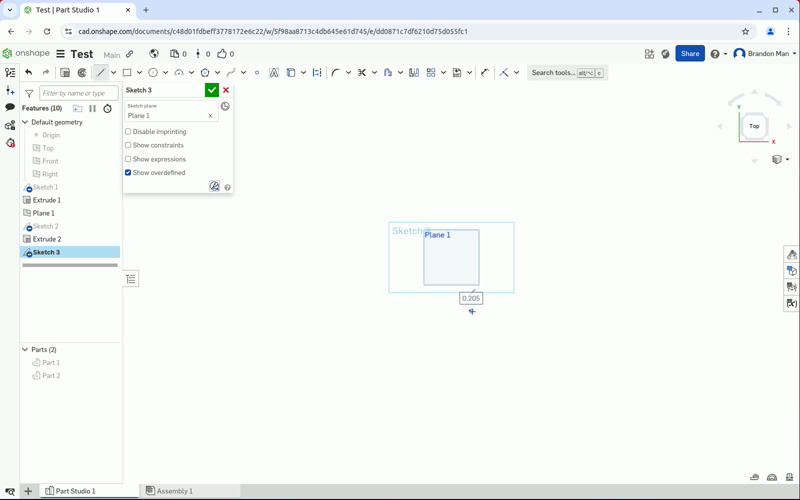
scroll(-6)
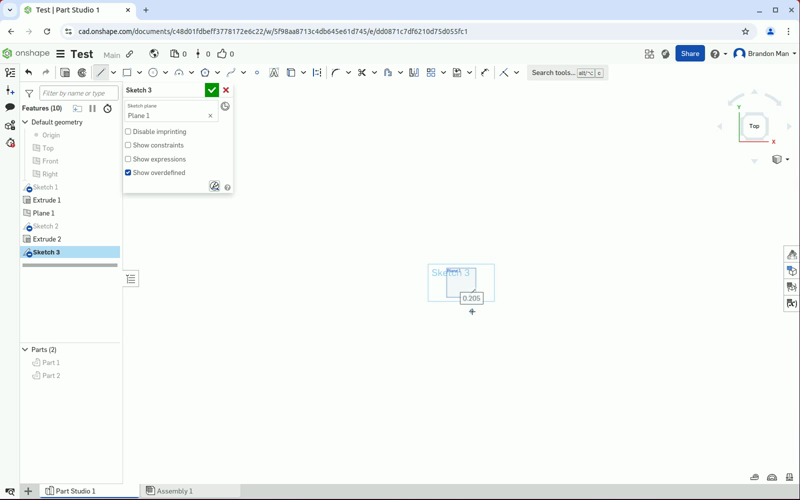
key_up(shift)
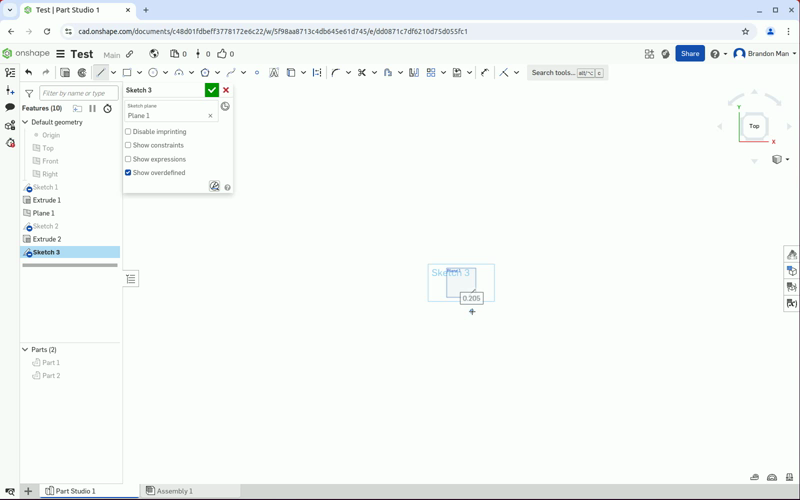
key_down(shift)
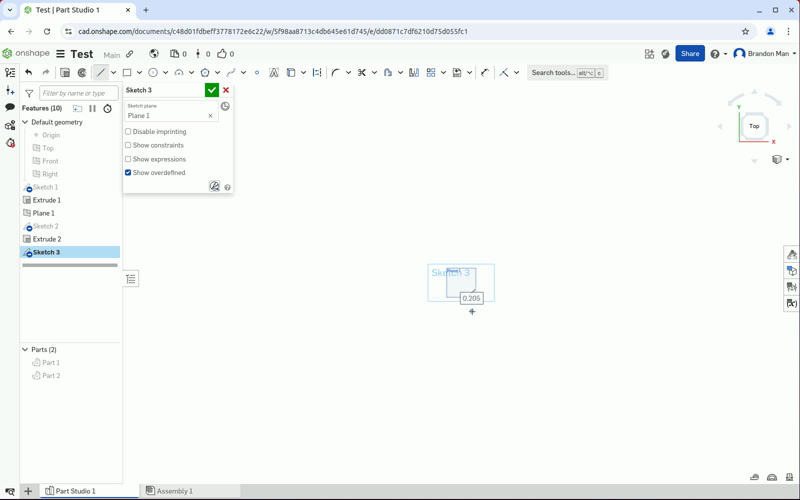
mouse_move(502, 311)
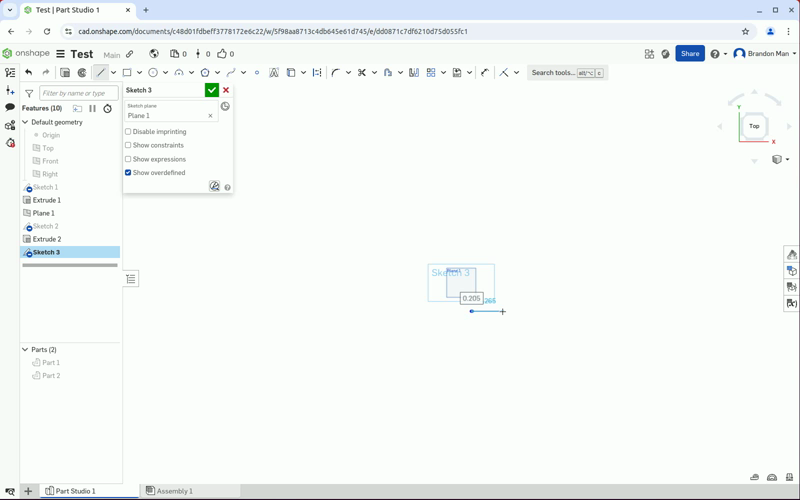
mouse_move(472, 309)
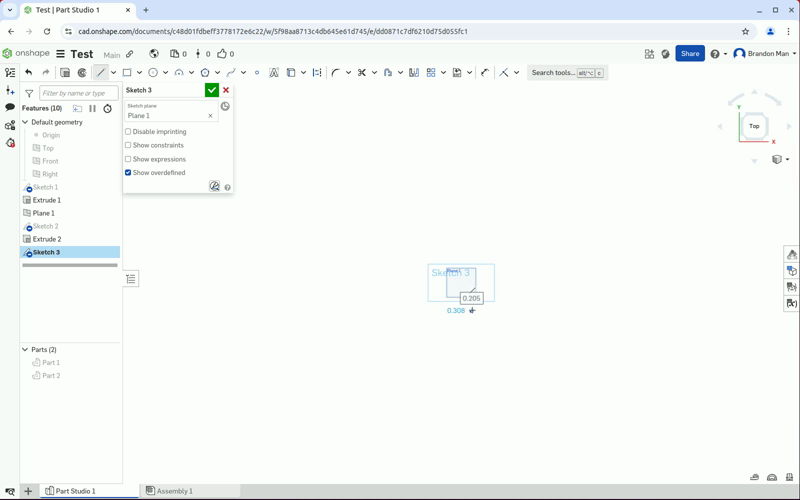
scroll(6)
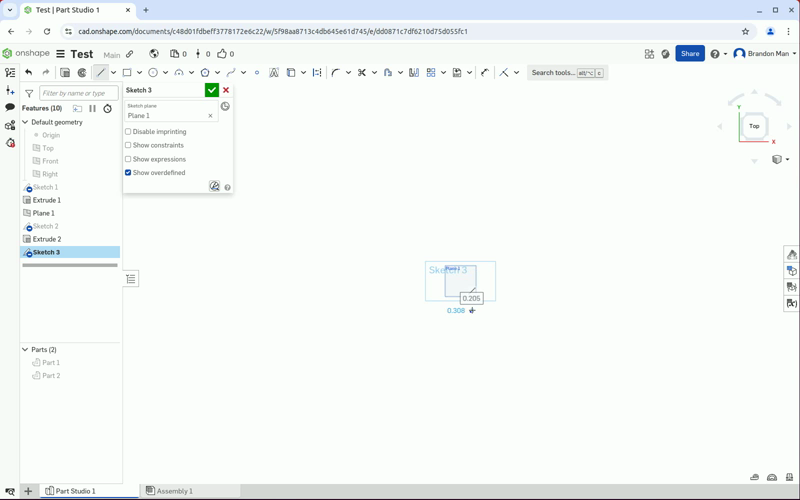
scroll(6)
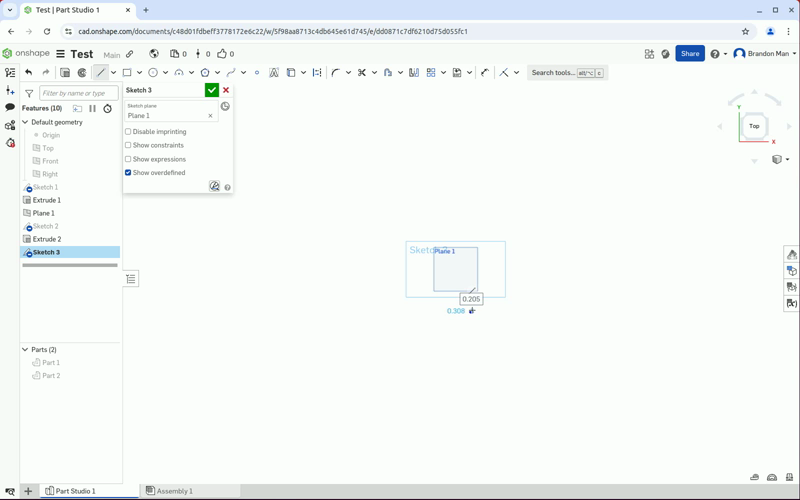
scroll(6)
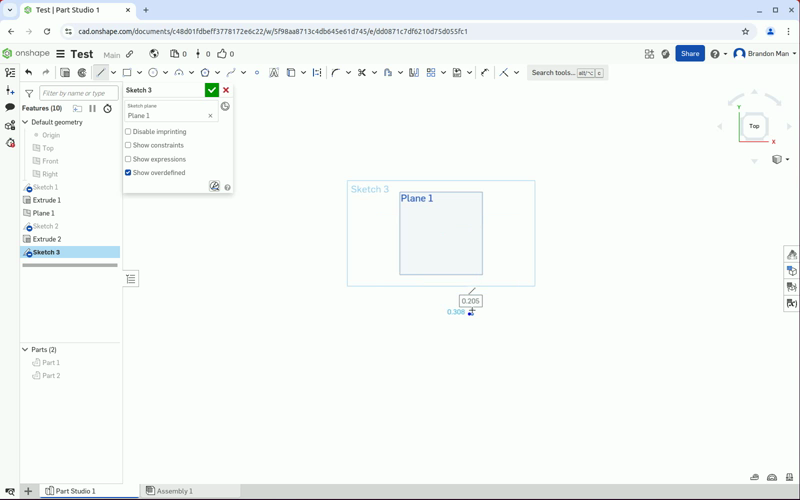
scroll(6)
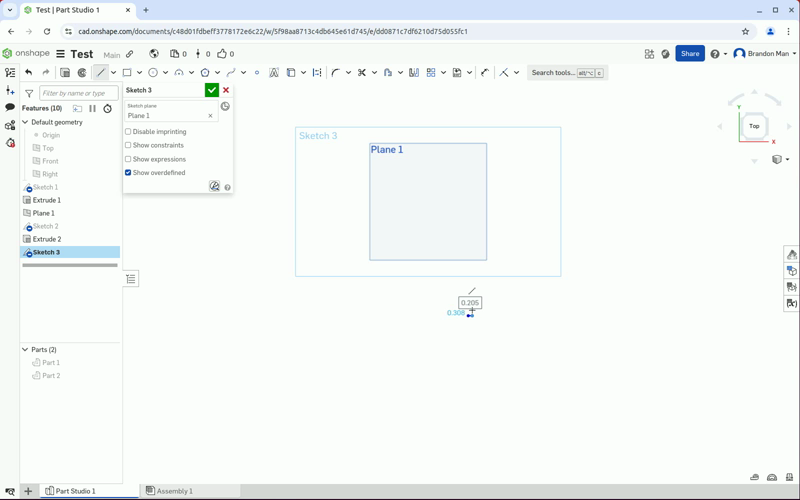
scroll(6)
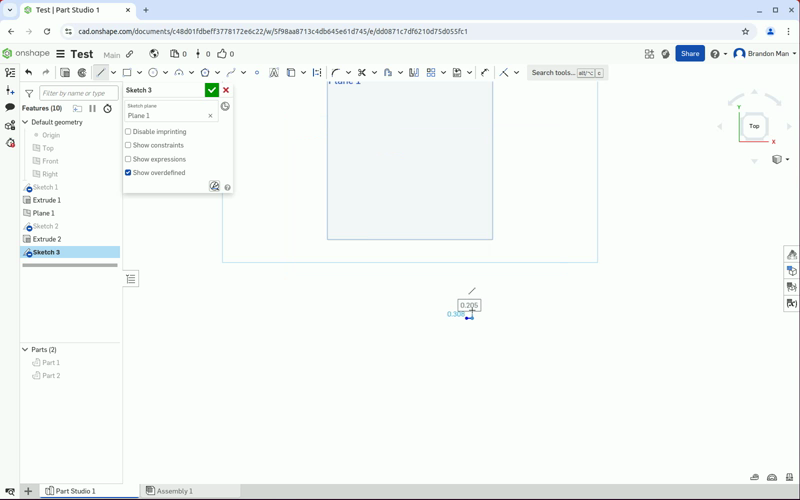
scroll(6)
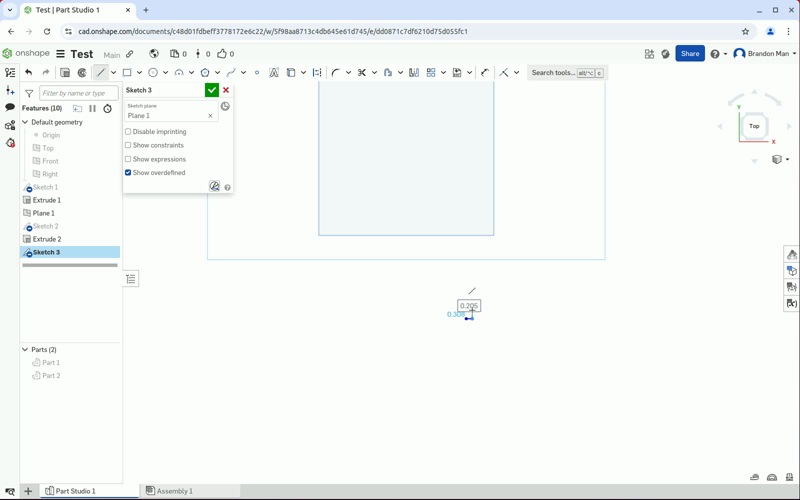
scroll(6)
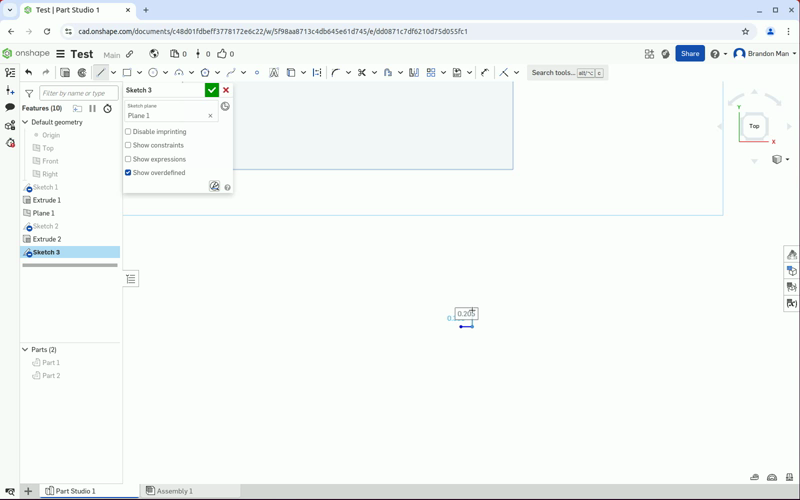
click(472, 309)
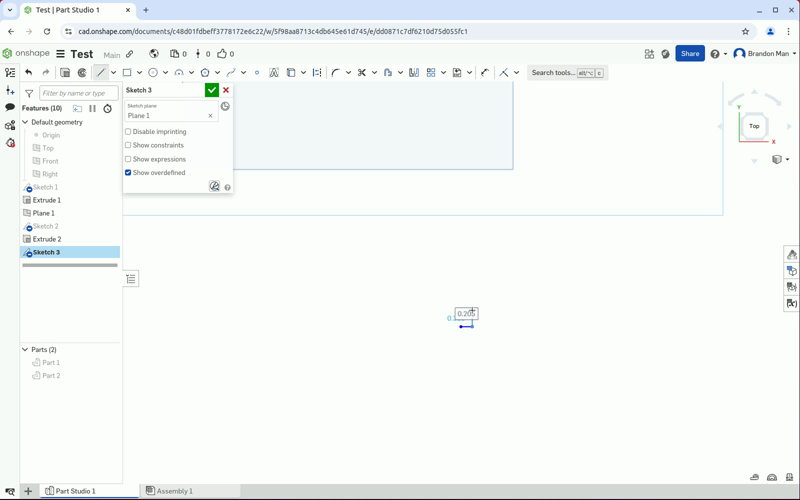
scroll(-6)
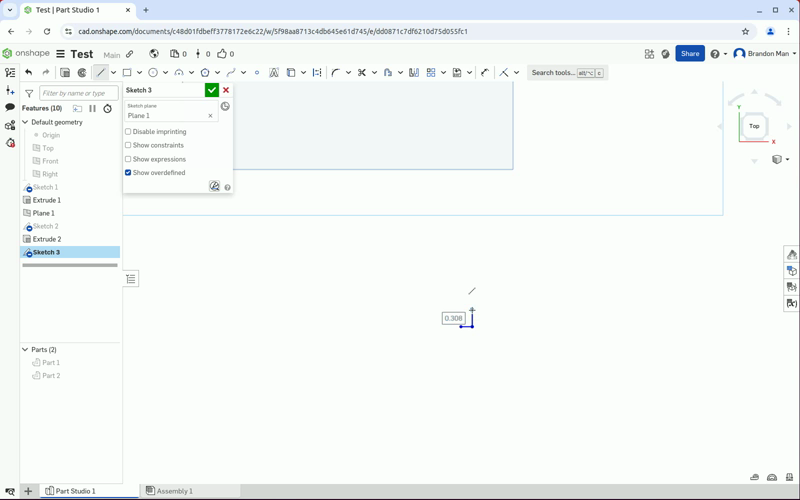
scroll(-6)
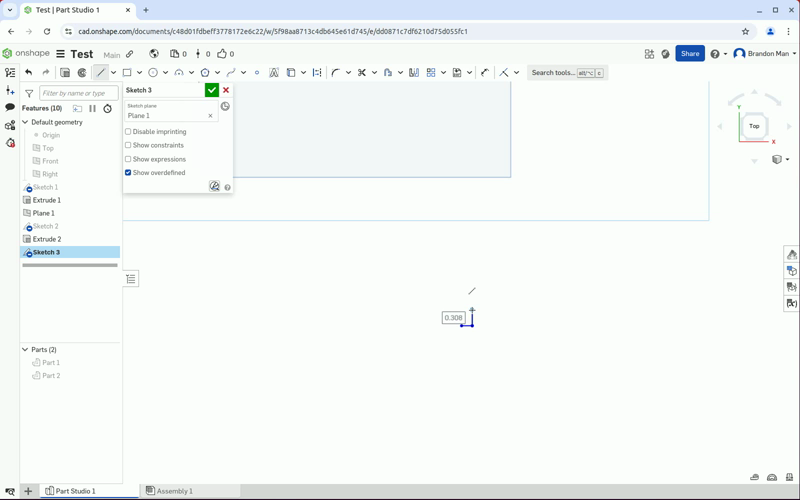
scroll(-6)
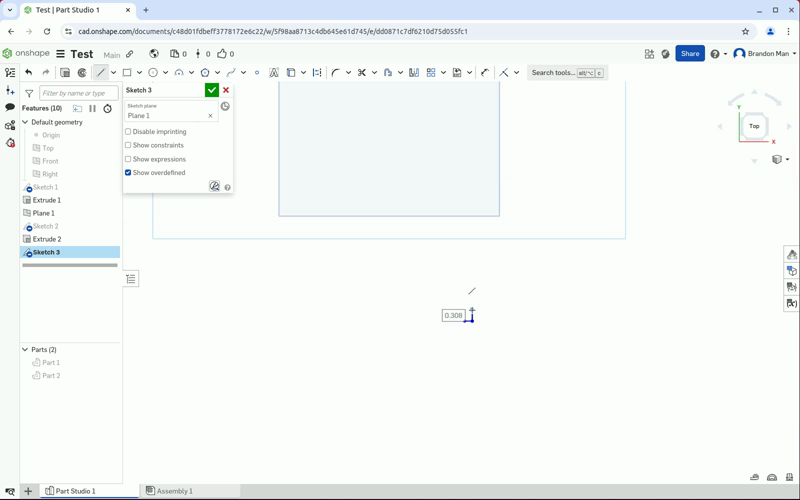
scroll(-6)
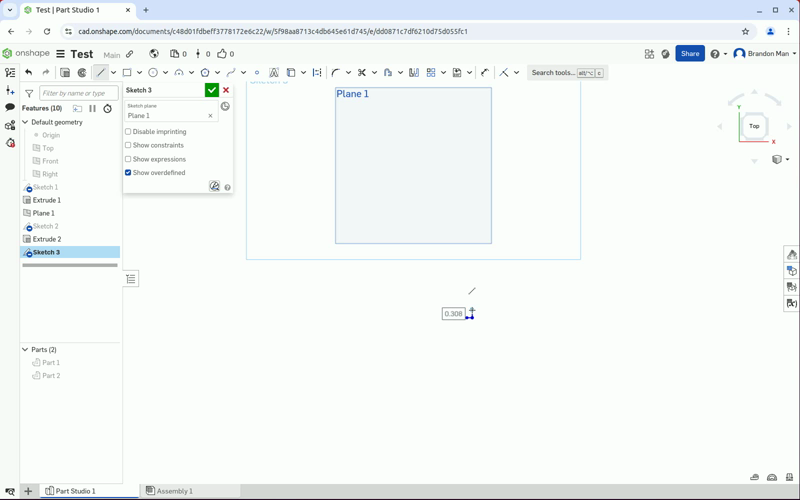
scroll(-6)
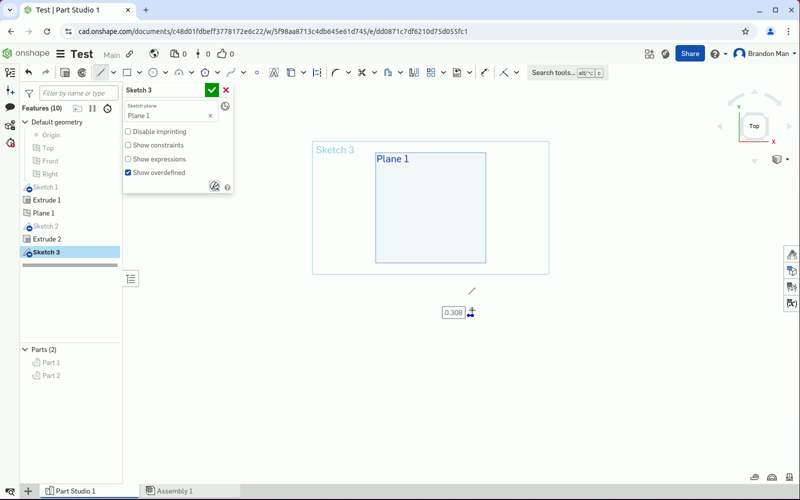
scroll(-6)
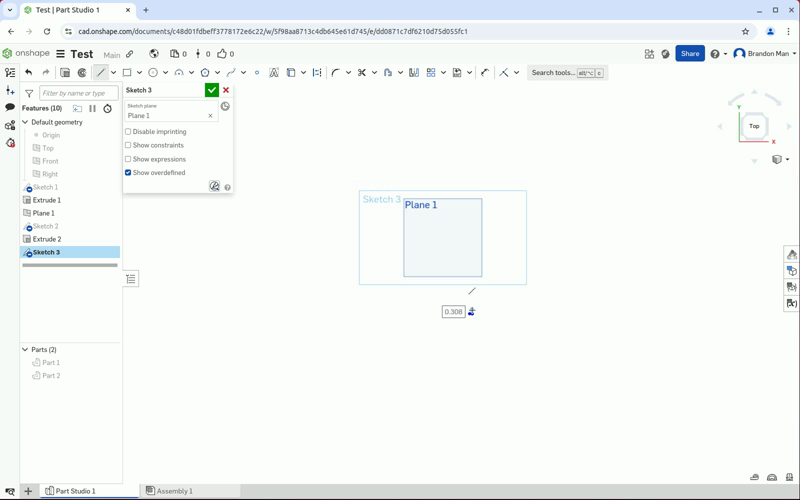
scroll(-6)
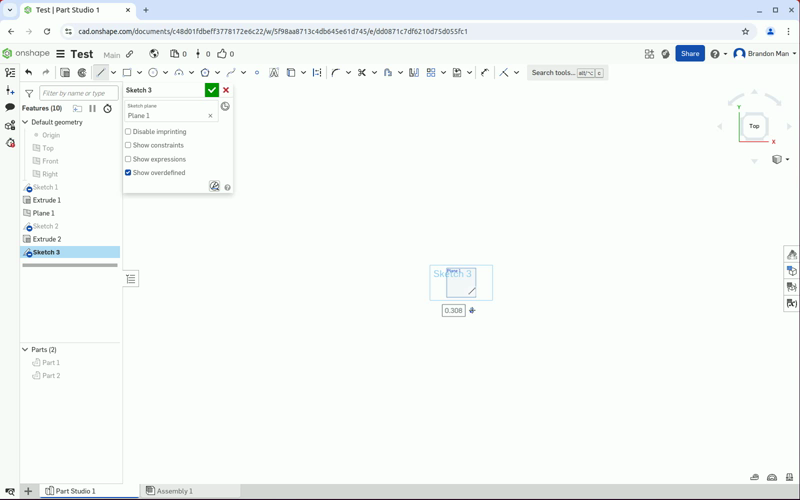
key_up(shift)
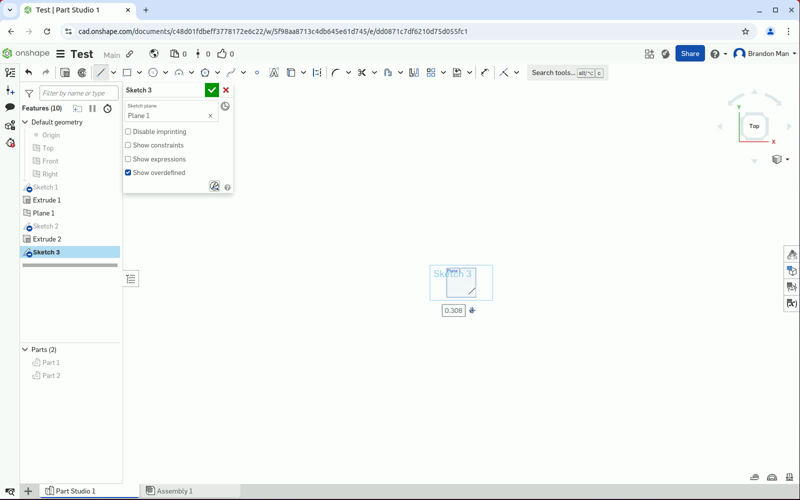
key_down(shift)
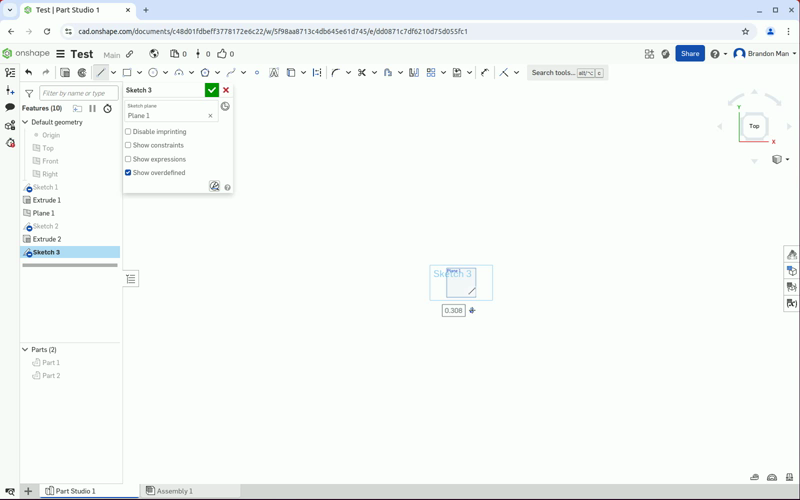
mouse_move(502, 309)
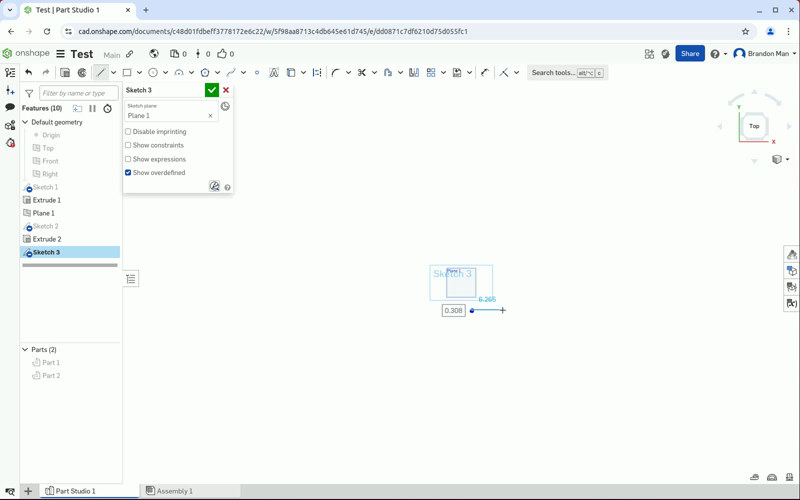
mouse_move(471, 309)
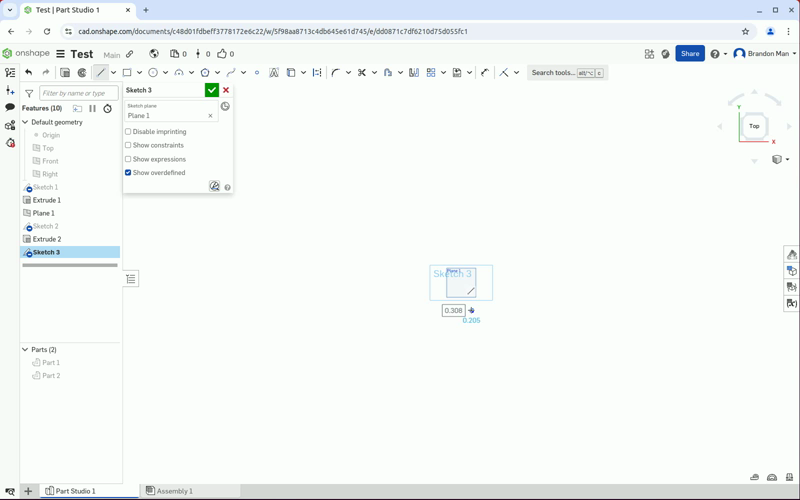
scroll(6)
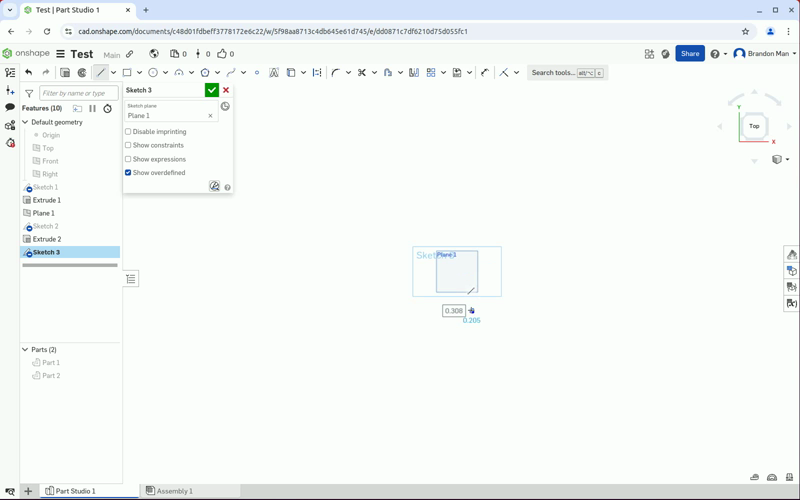
scroll(6)
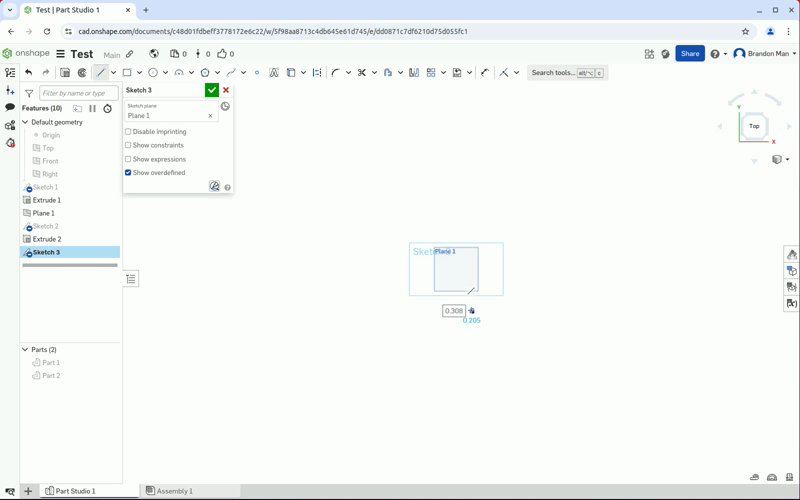
scroll(6)
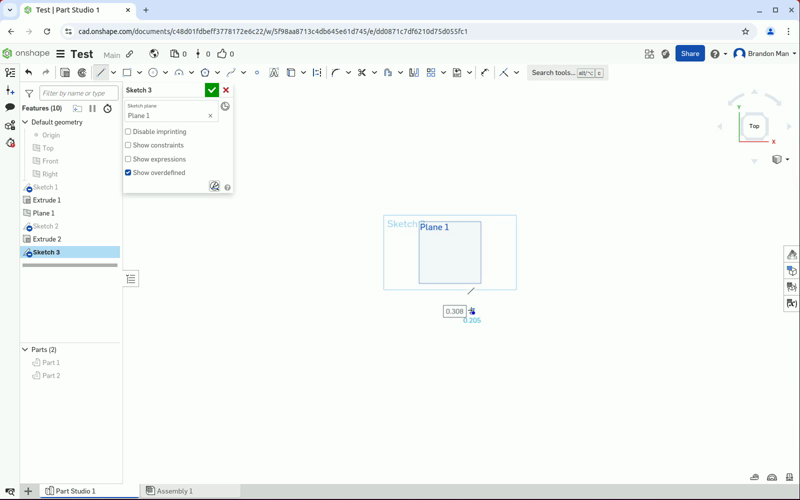
scroll(6)
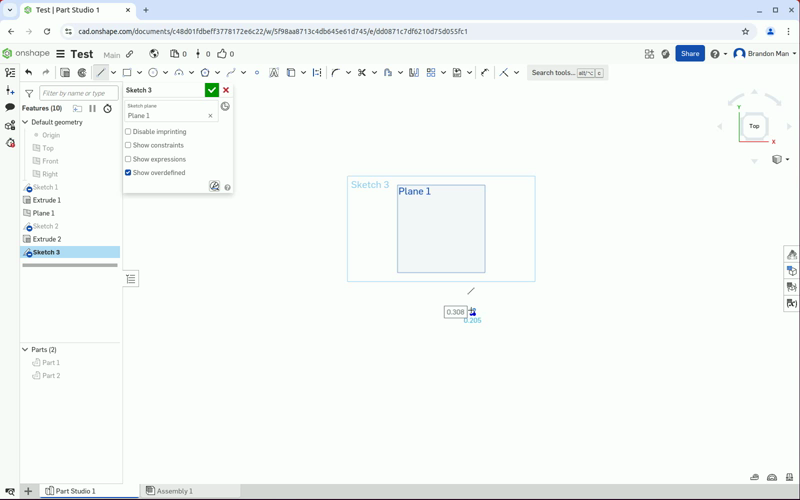
scroll(6)
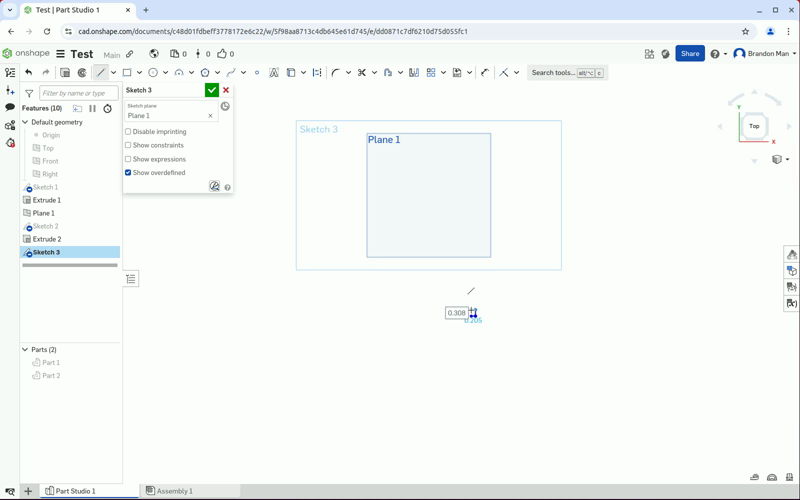
scroll(6)
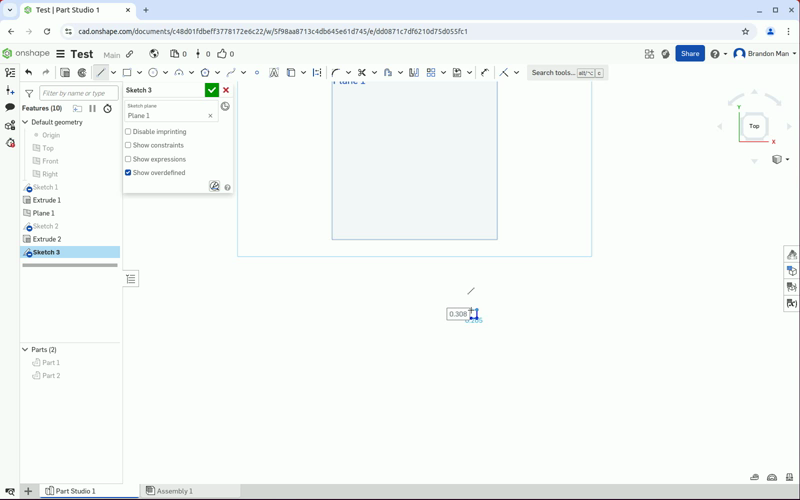
scroll(6)
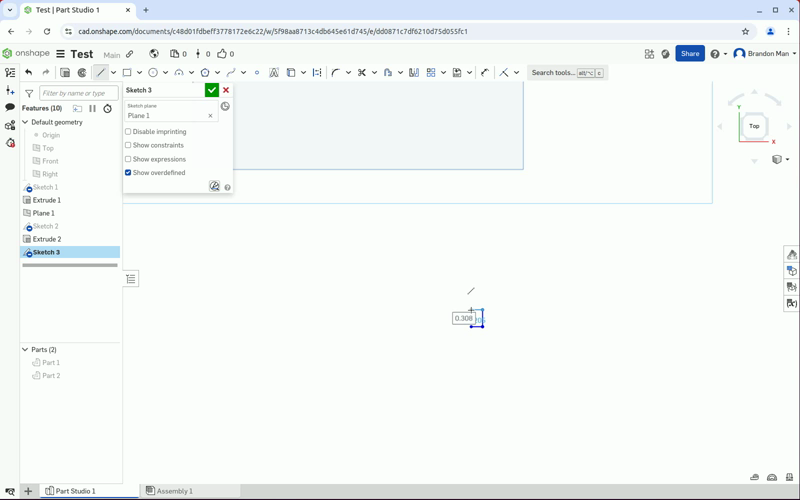
click(471, 309)
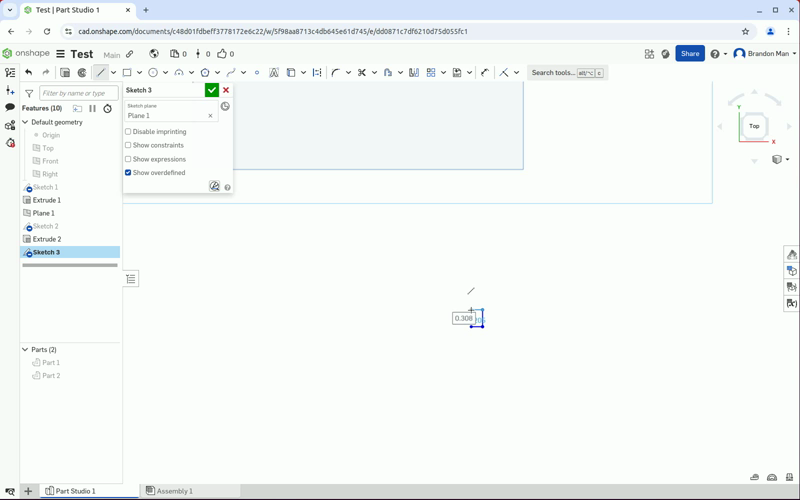
scroll(-6)
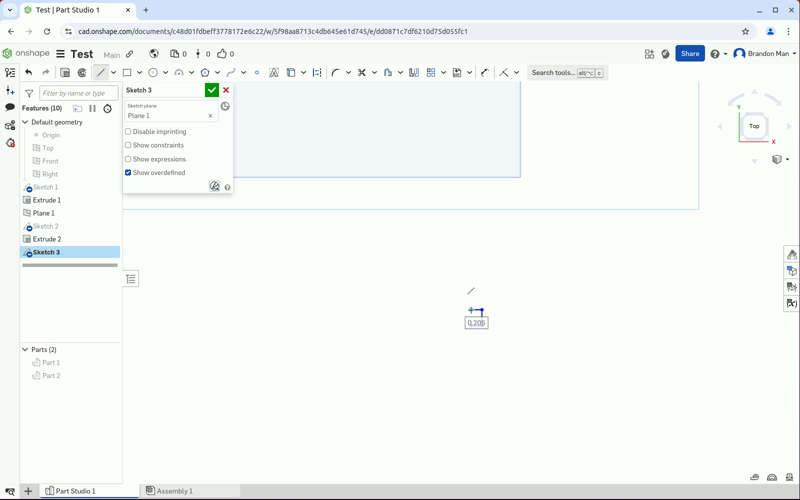
scroll(-6)
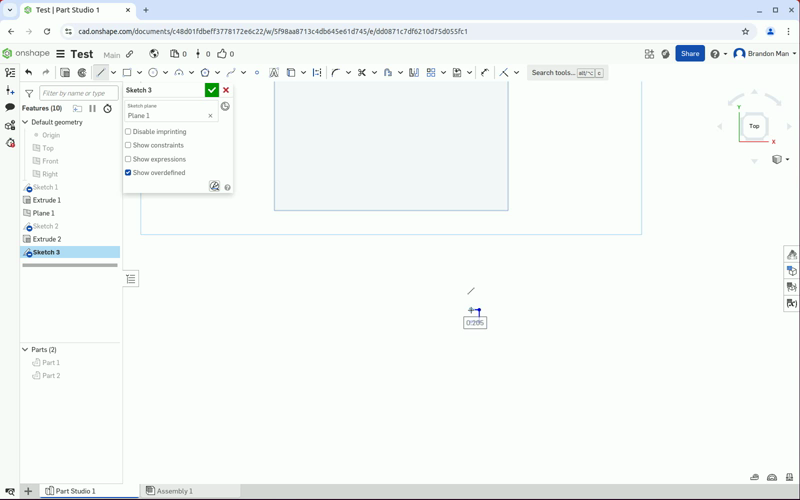
scroll(-6)
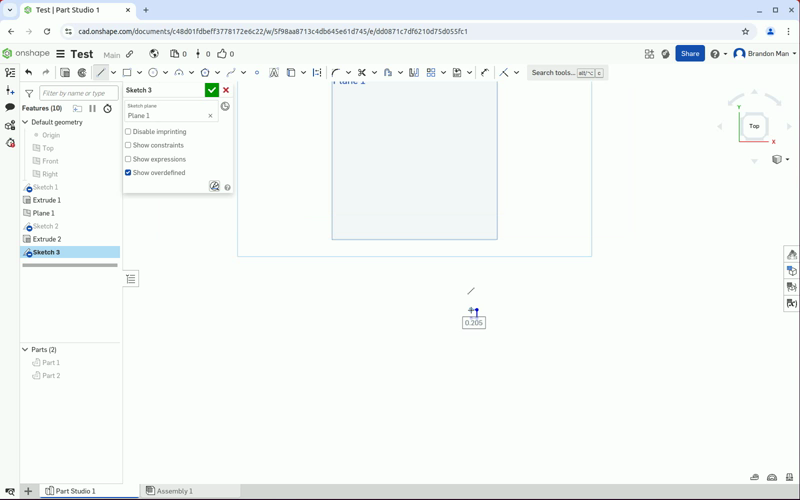
scroll(-6)
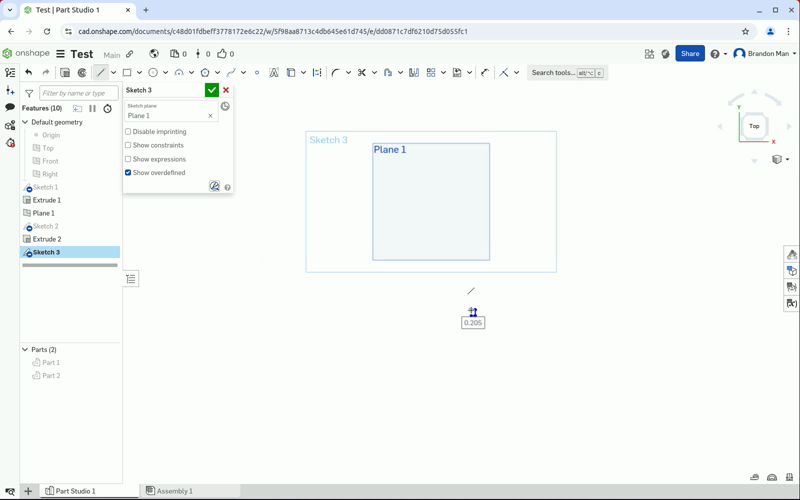
scroll(-6)
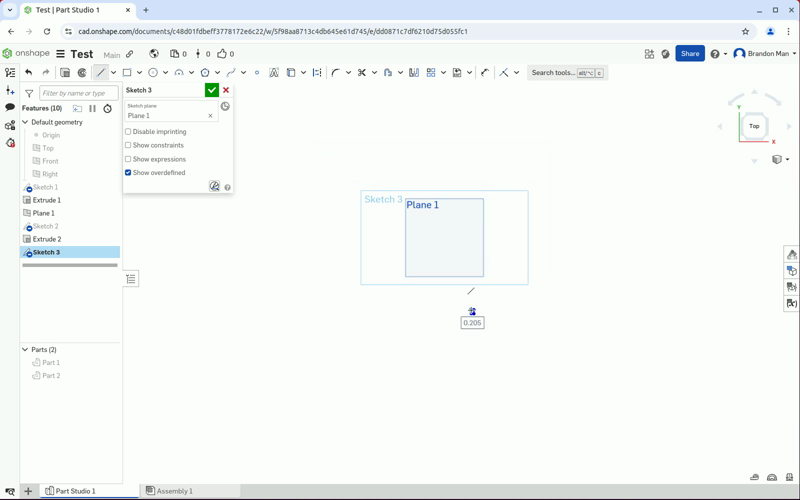
scroll(-6)
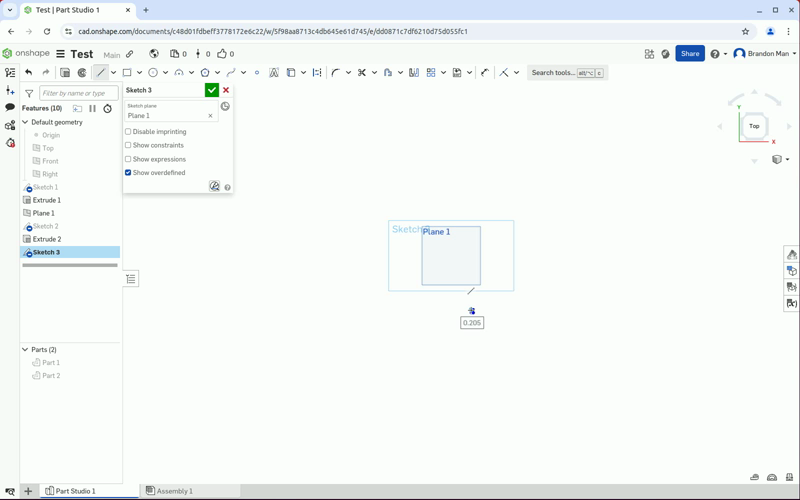
scroll(-6)
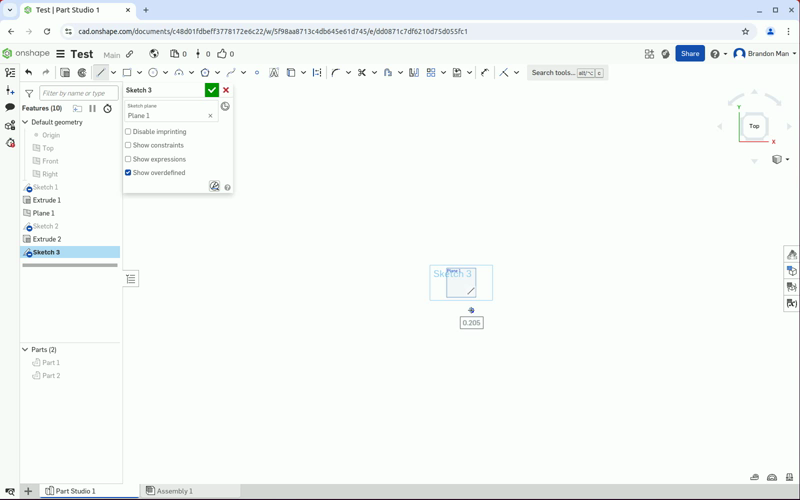
key_up(shift)
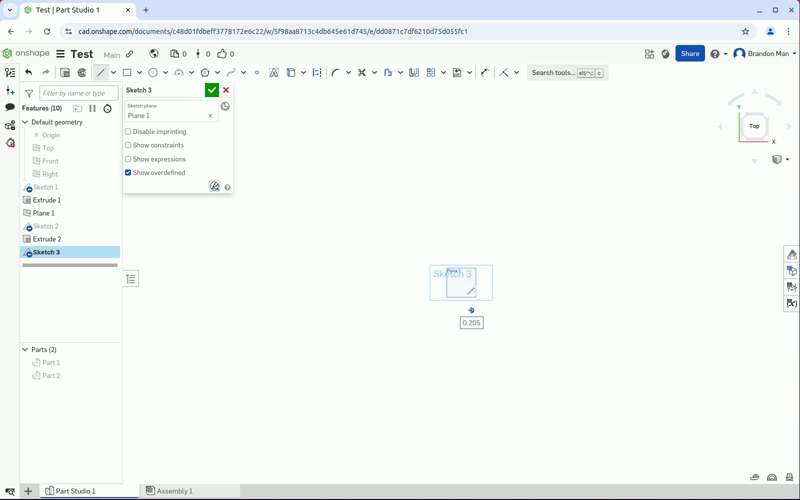
mouse_move(501, 309)
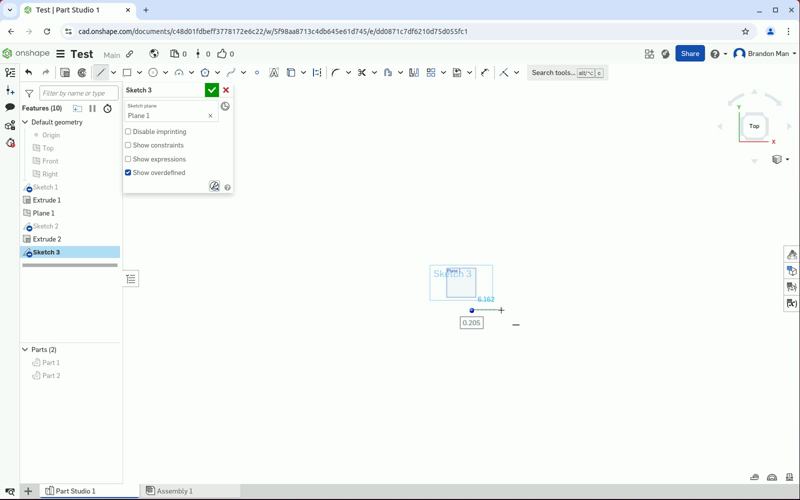
key_down(shift)
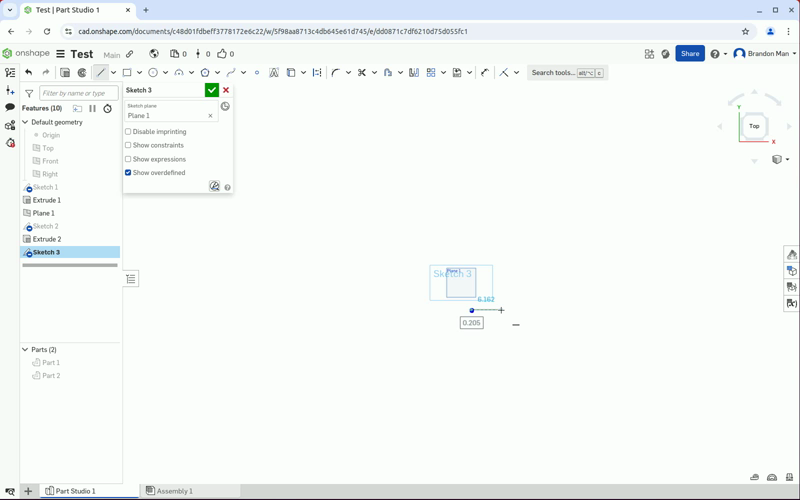
mouse_move(471, 311)
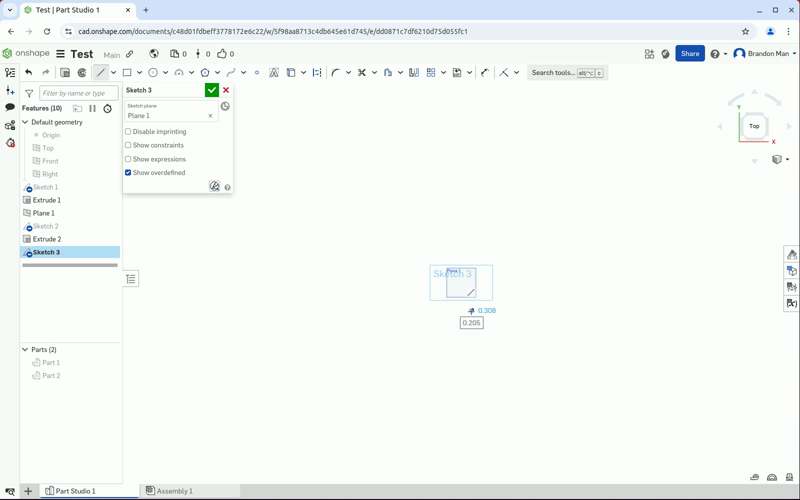
scroll(6)
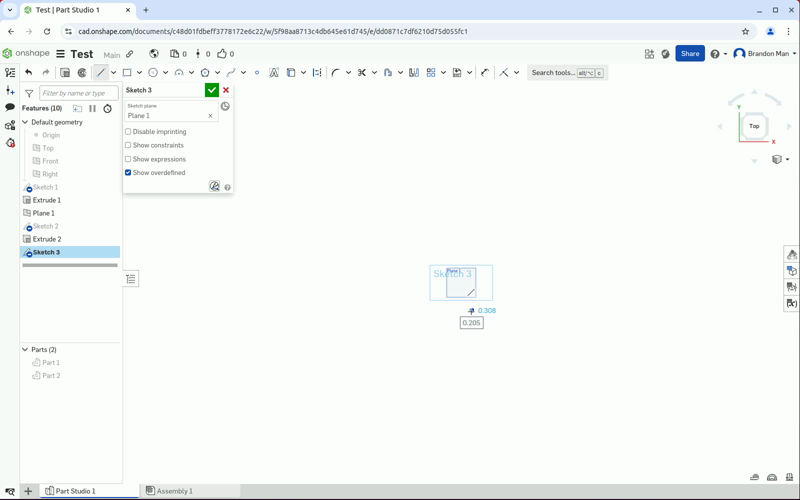
scroll(6)
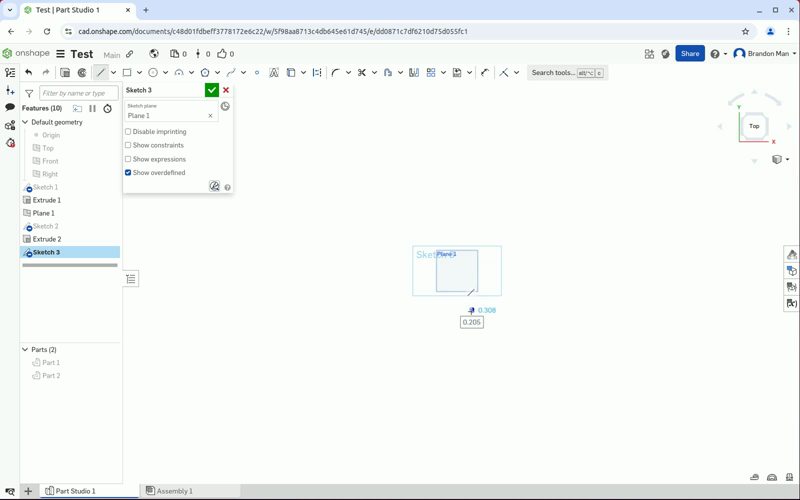
scroll(6)
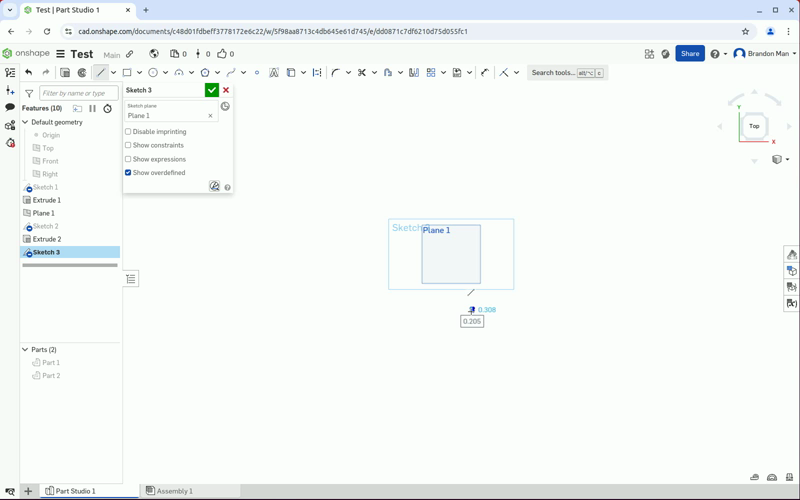
scroll(6)
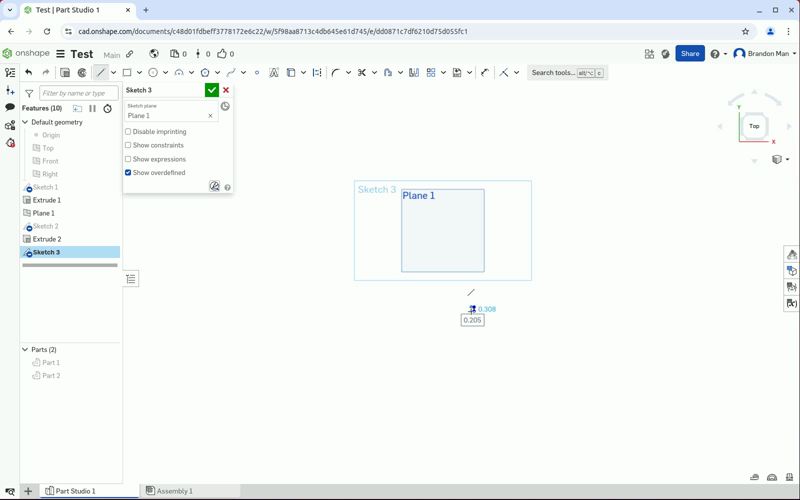
scroll(6)
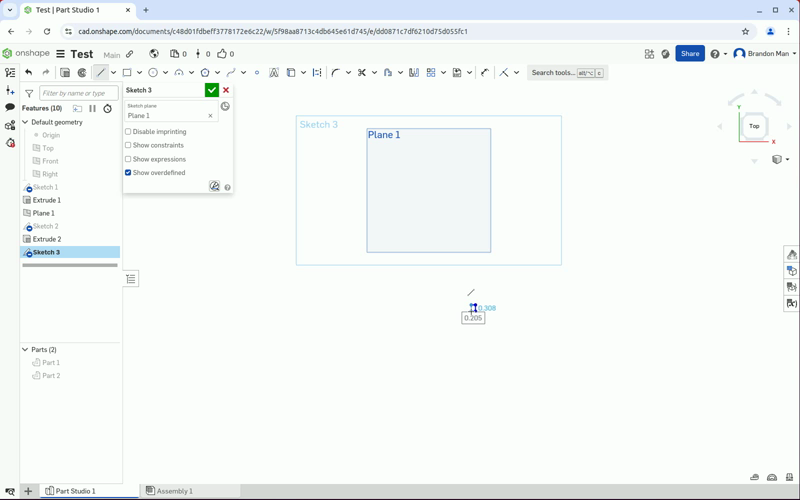
scroll(6)
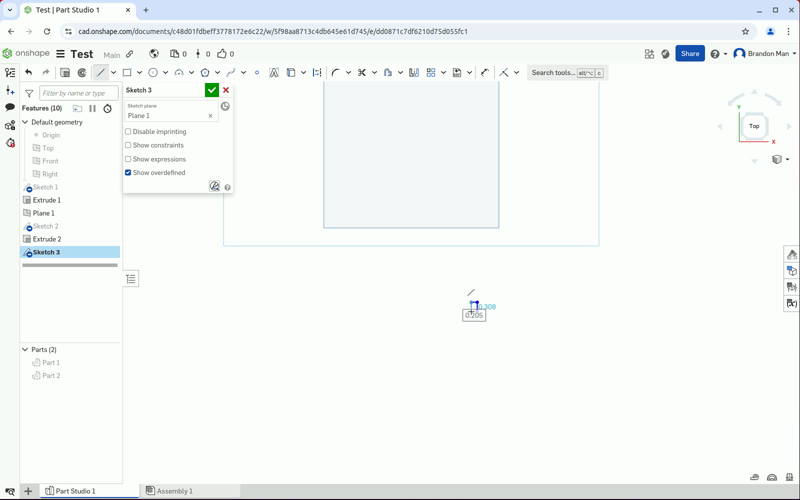
scroll(6)
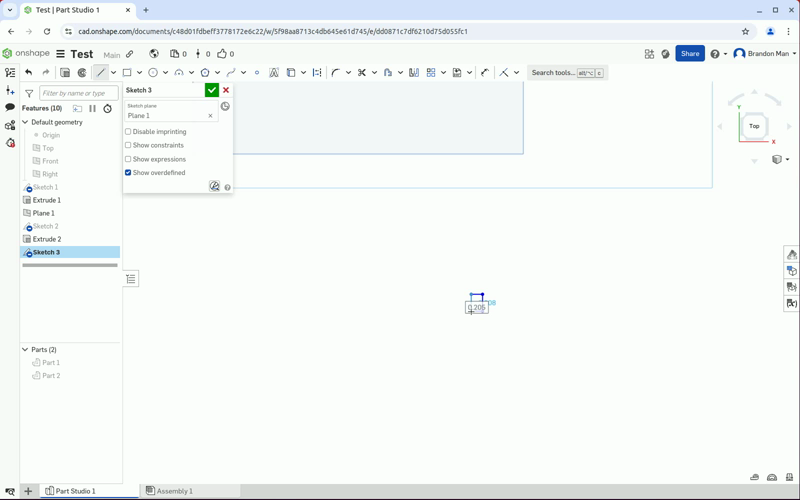
key_up(shift)
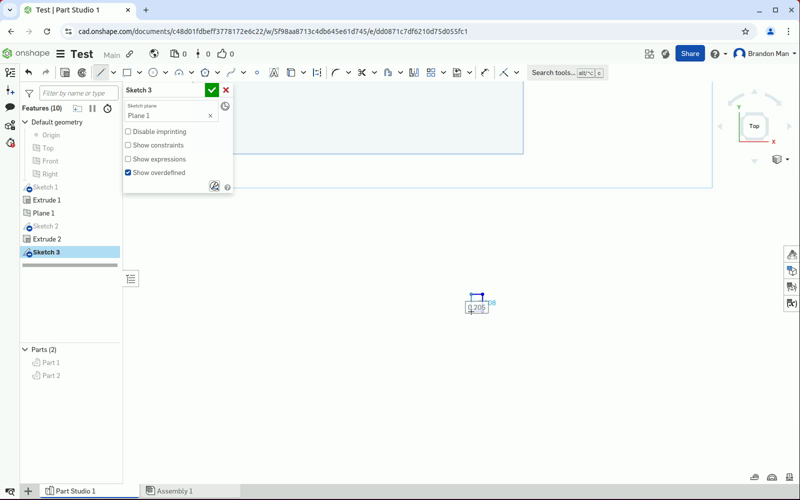
click(471, 311)
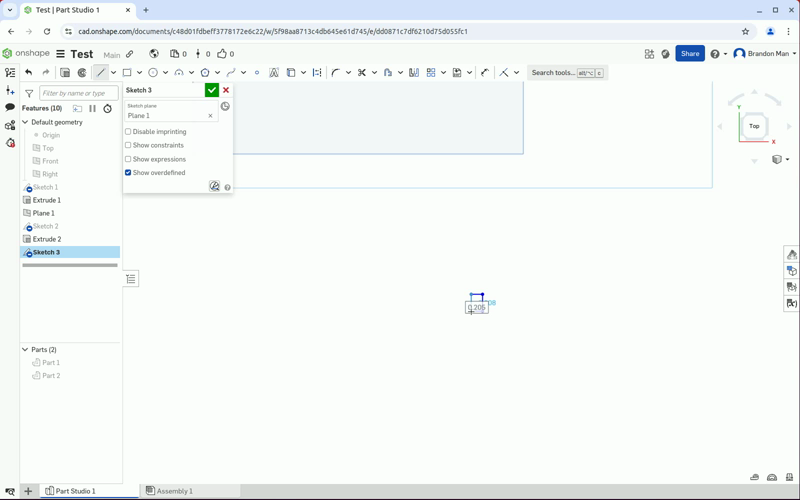
scroll(-6)
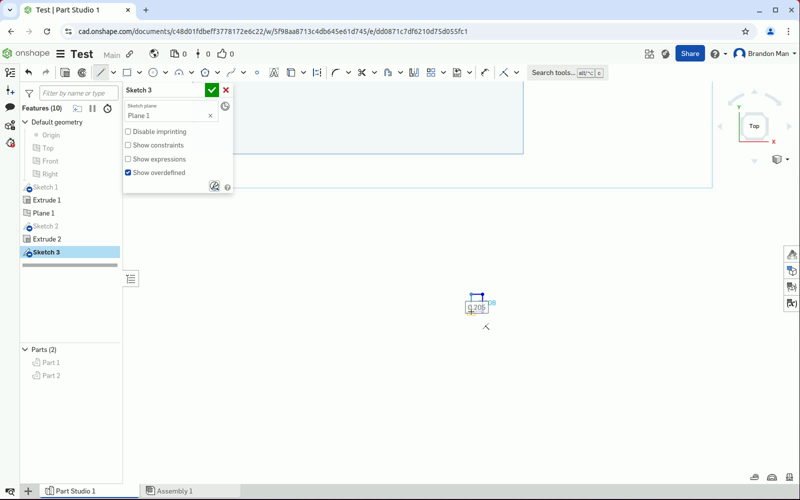
scroll(-6)
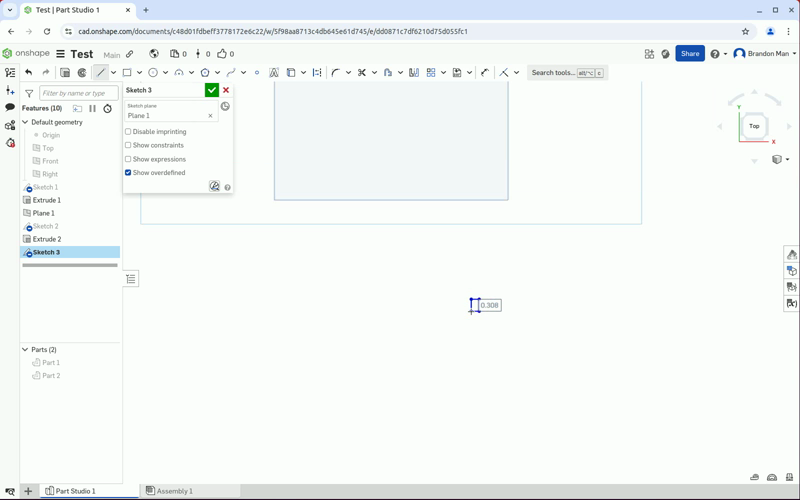
scroll(-6)
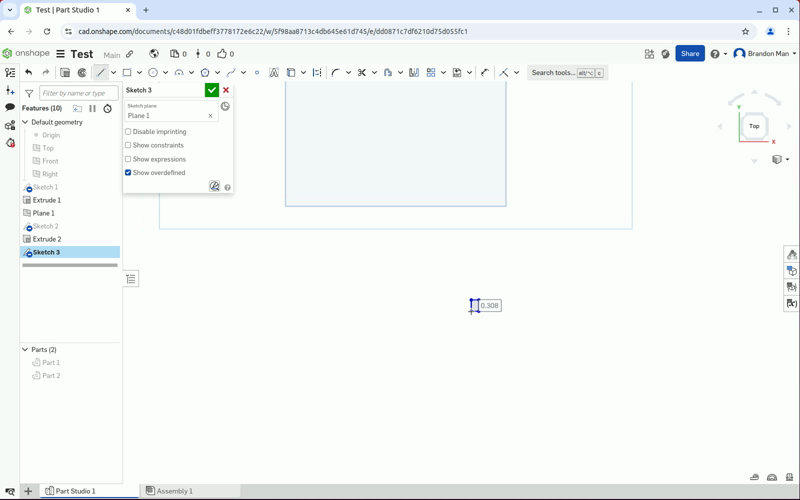
scroll(-6)
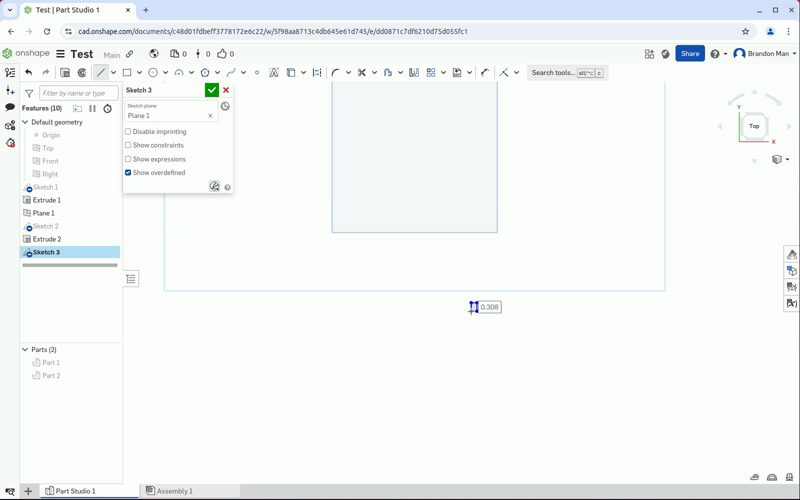
scroll(-6)
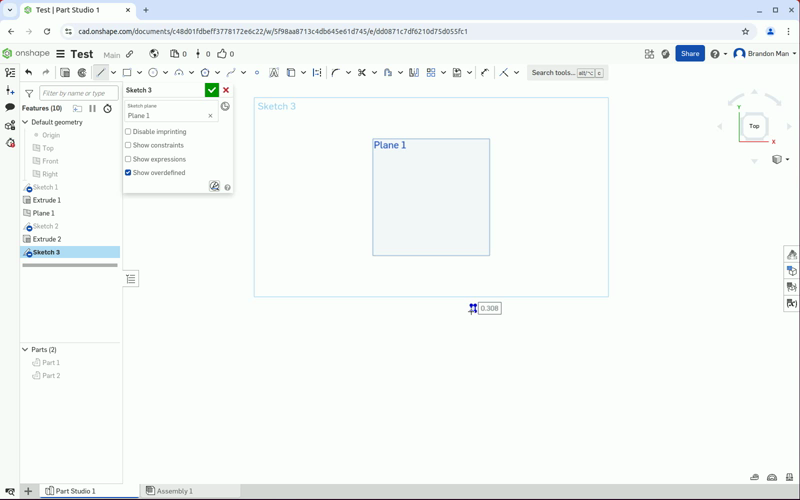
scroll(-6)
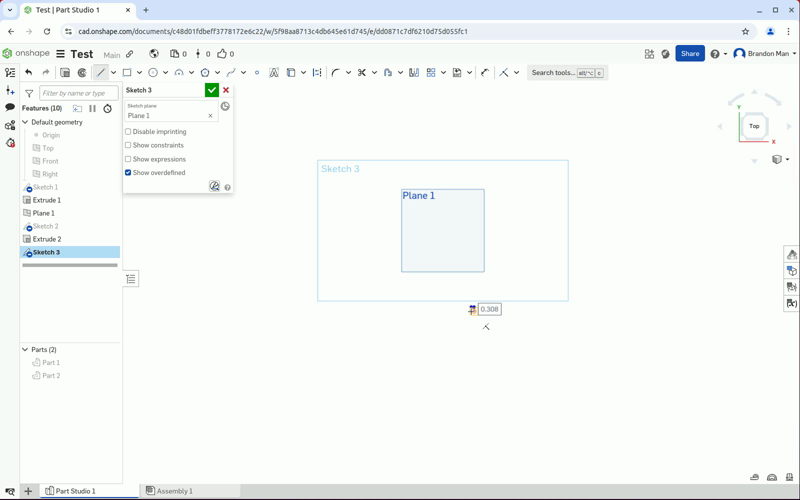
scroll(-6)
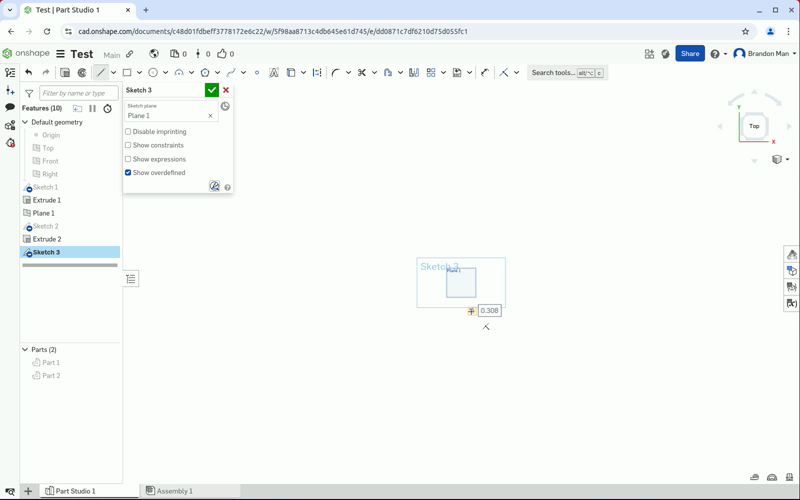
key(esc)
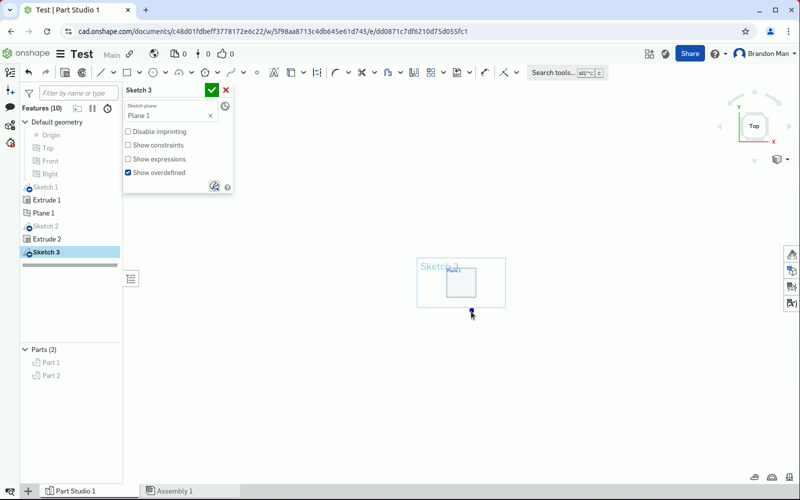
mouse_move(472, 310)
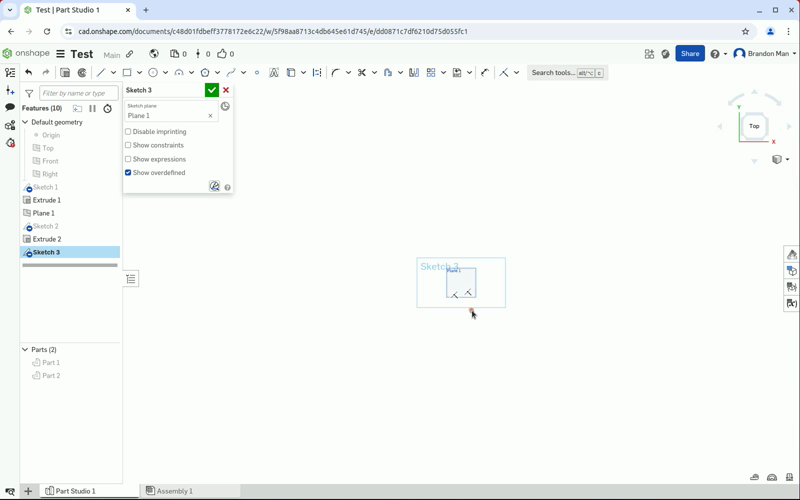
scroll(6)
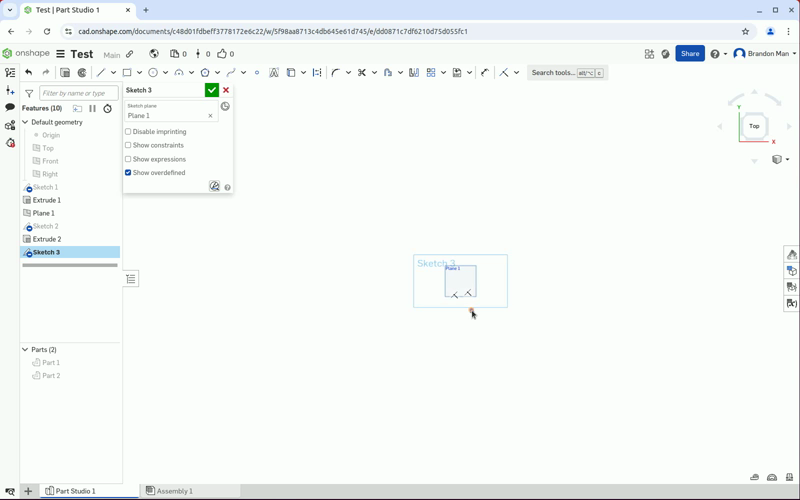
scroll(6)
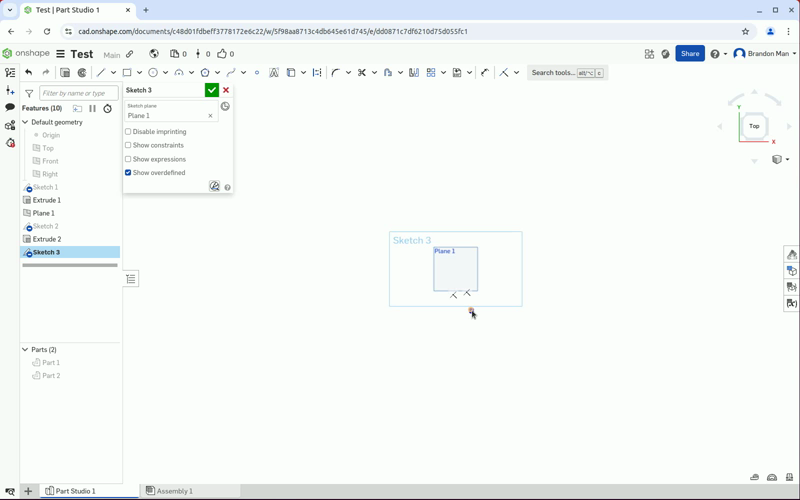
scroll(6)
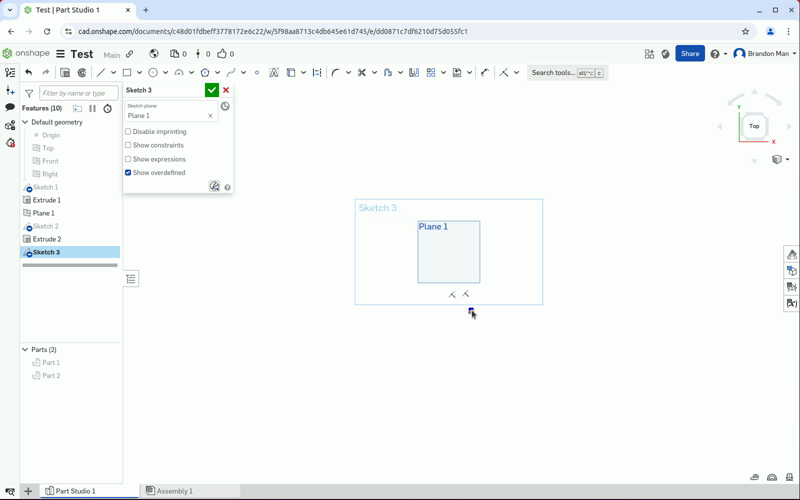
scroll(6)
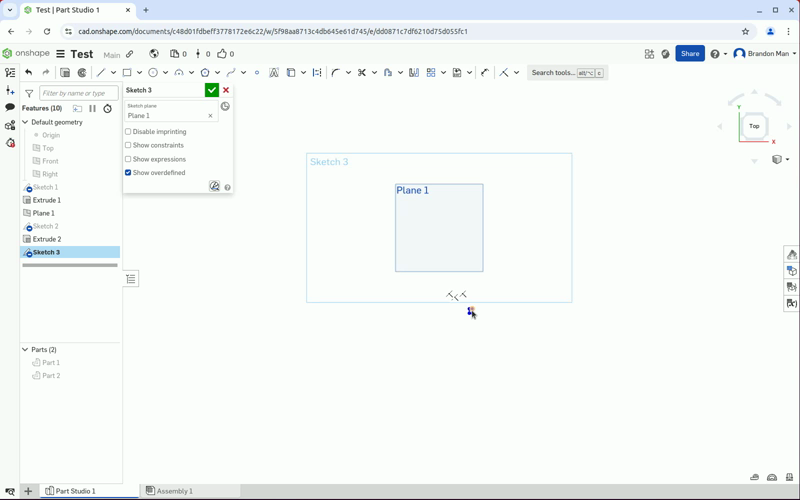
scroll(6)
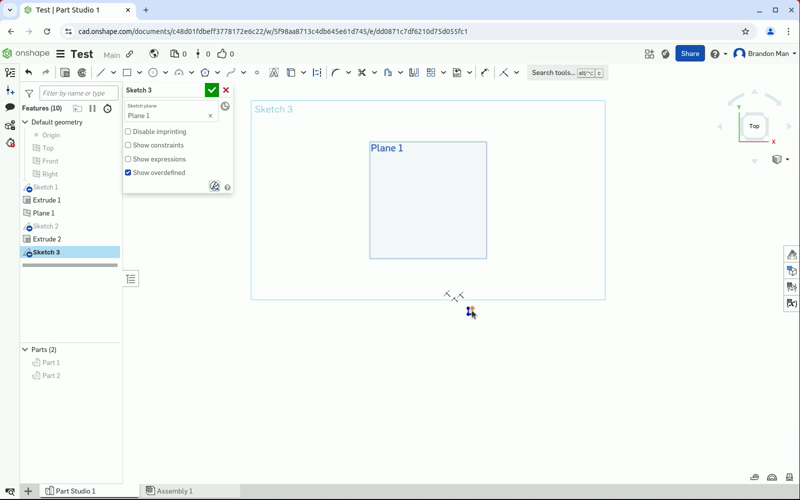
scroll(6)
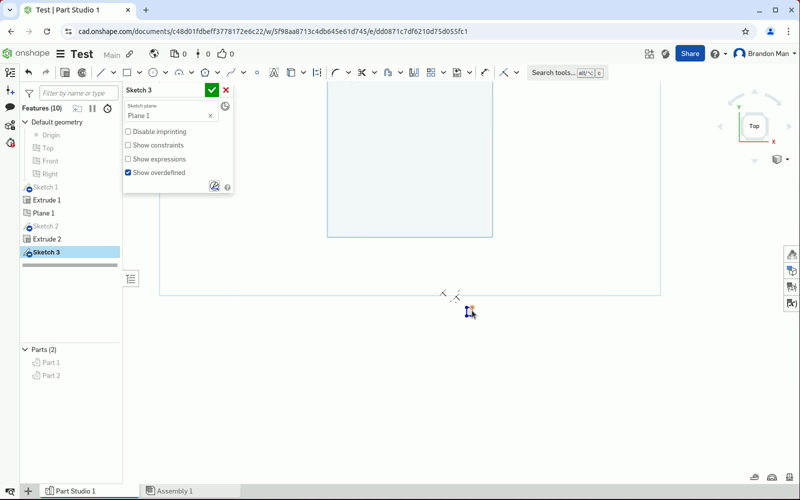
scroll(6)
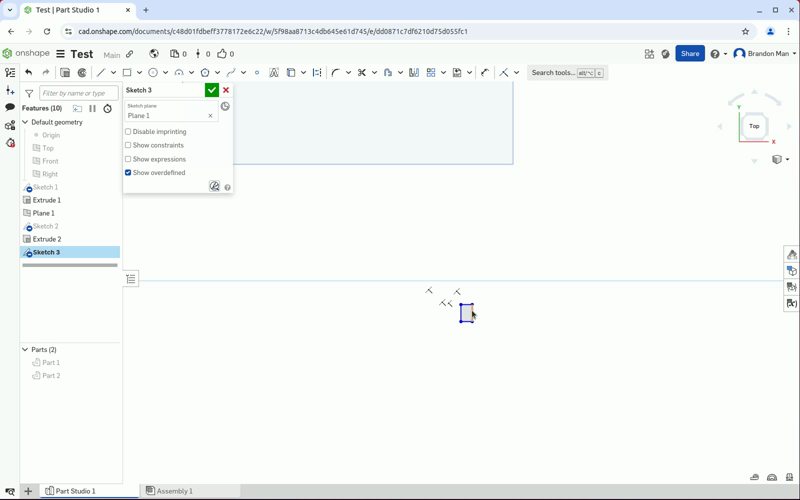
click(472, 310)
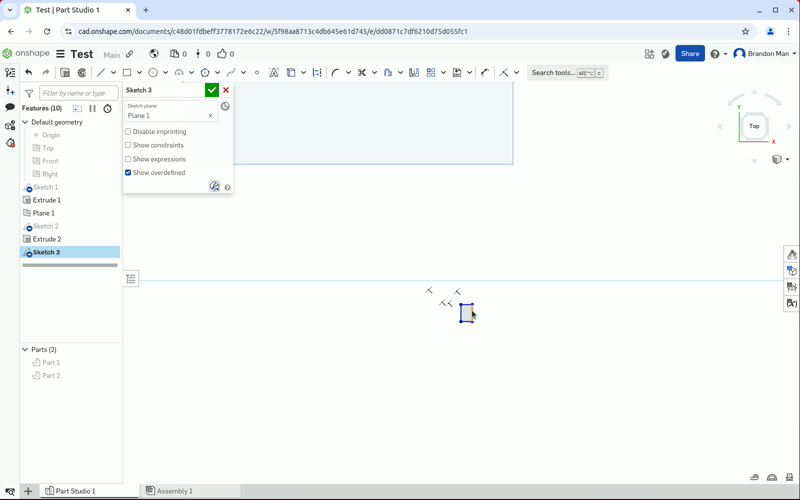
scroll(-6)
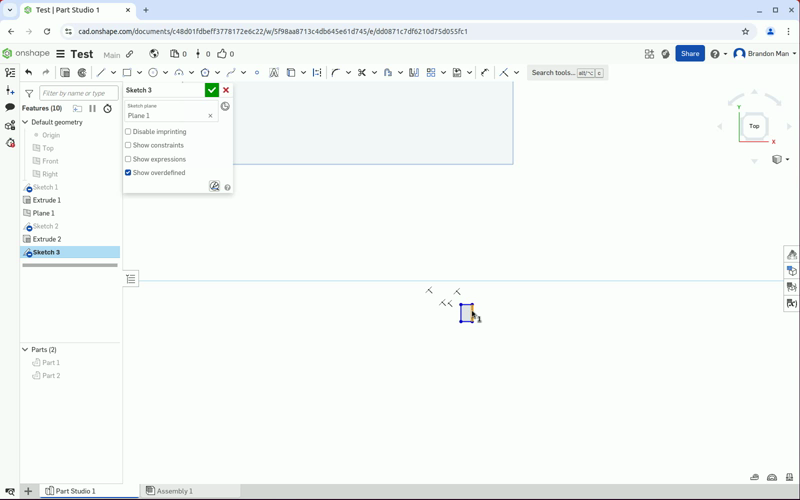
scroll(-6)
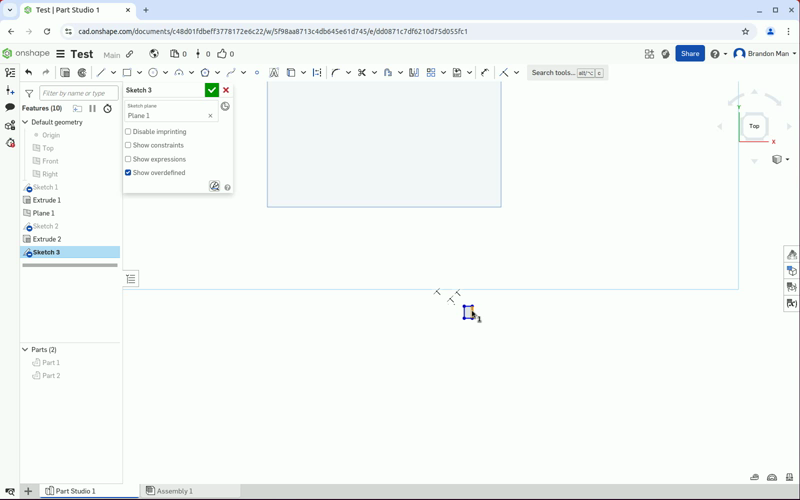
scroll(-6)
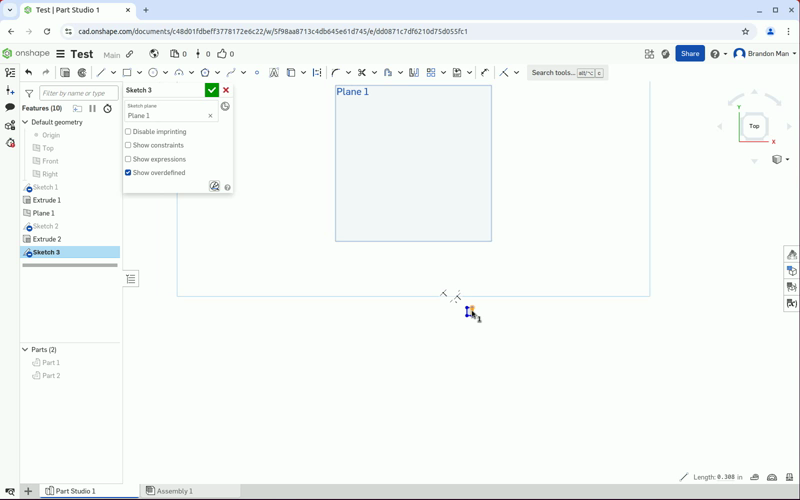
scroll(-6)
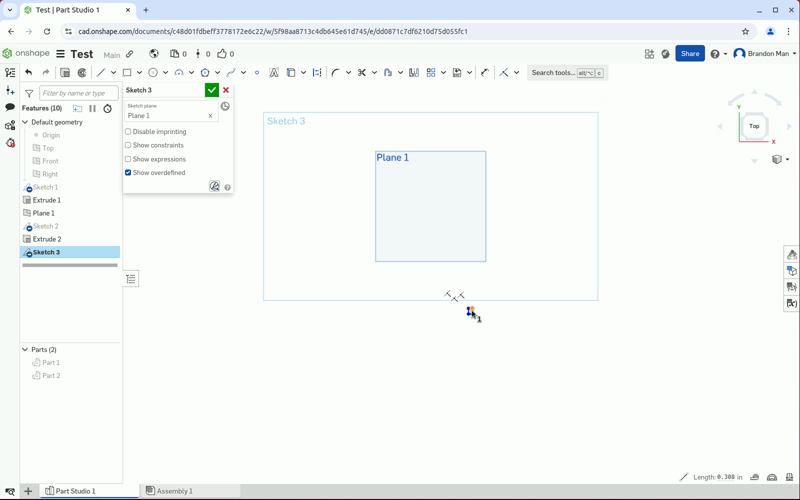
scroll(-6)
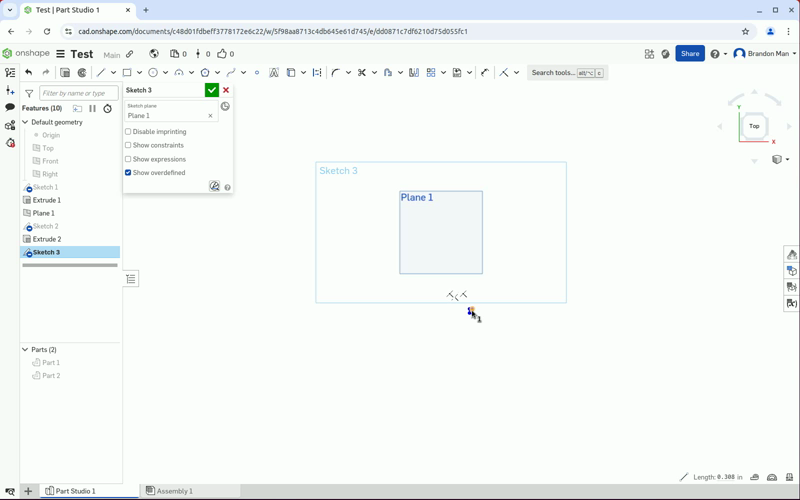
scroll(-6)
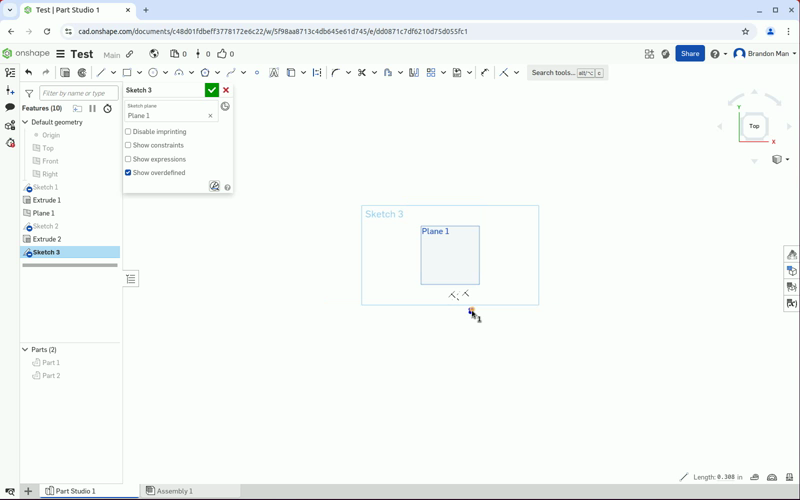
scroll(-6)
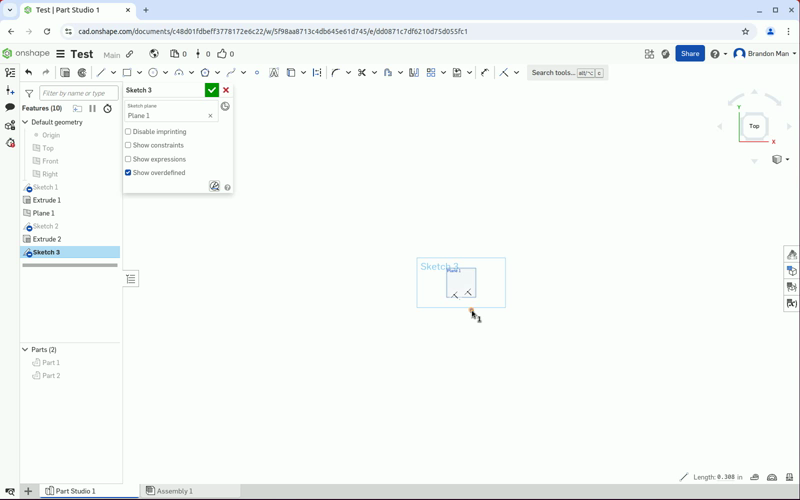
mouse_move(73, 352)
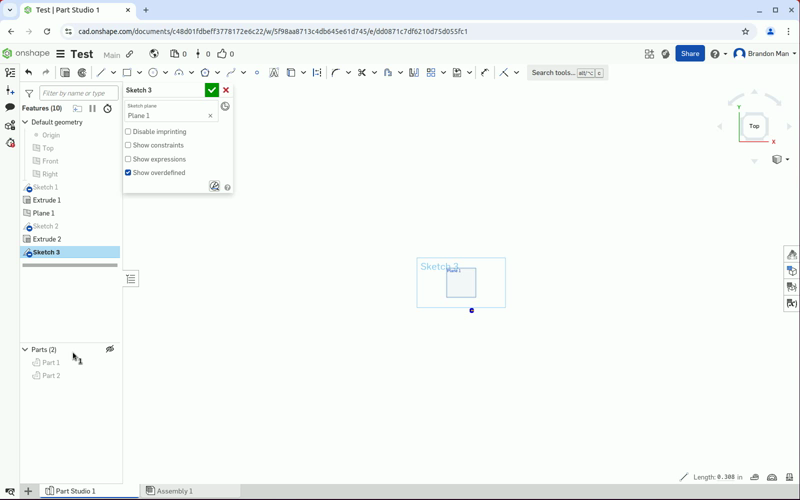
key(shift+y)
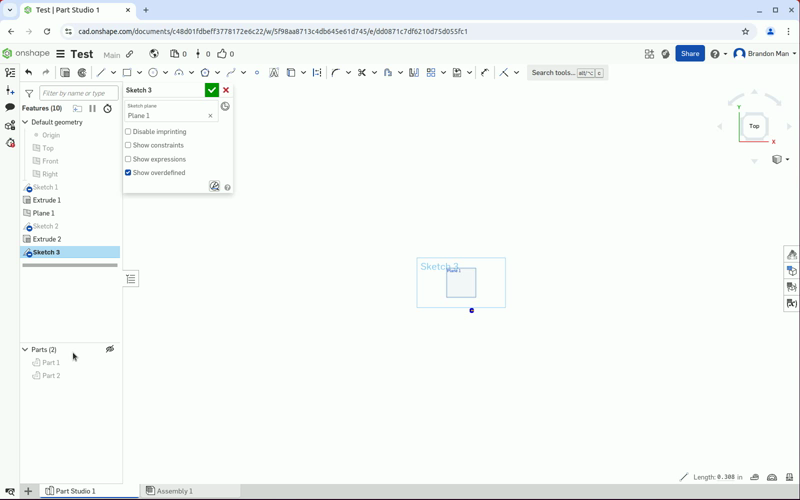
key(shift+e)
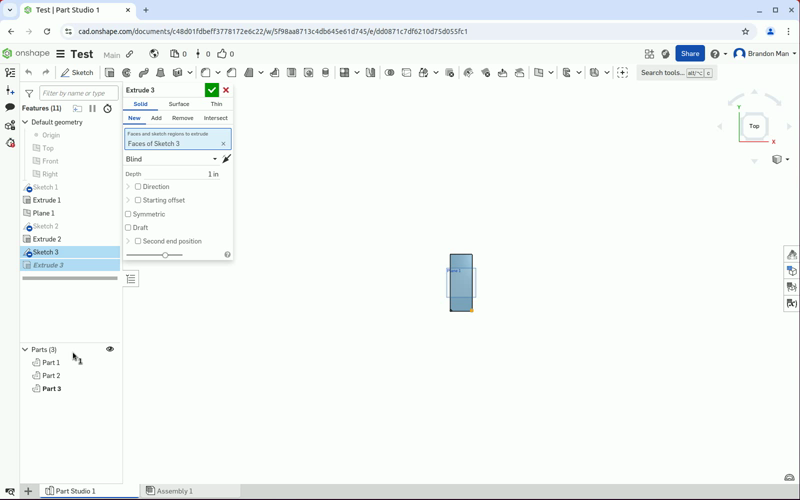
mouse_move(143, 106)
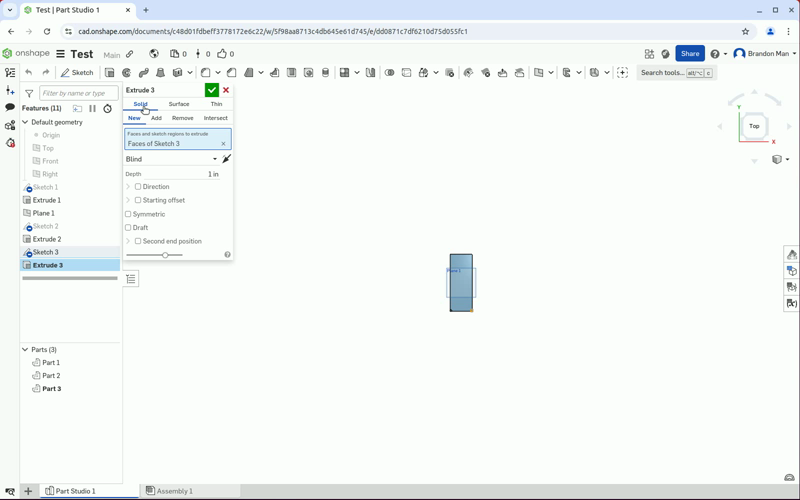
click(143, 106)
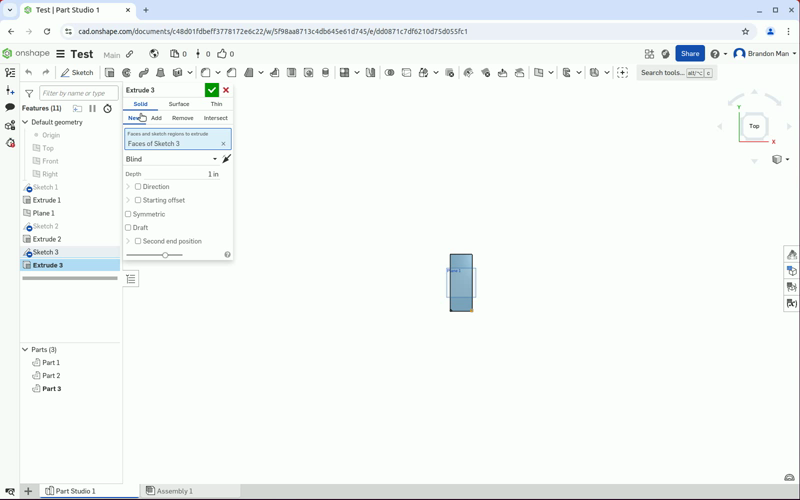
mouse_move(137, 120)
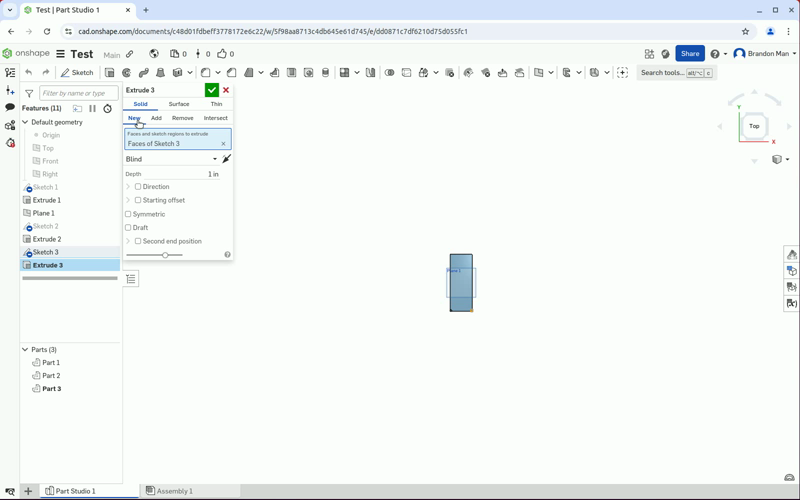
click(137, 120)
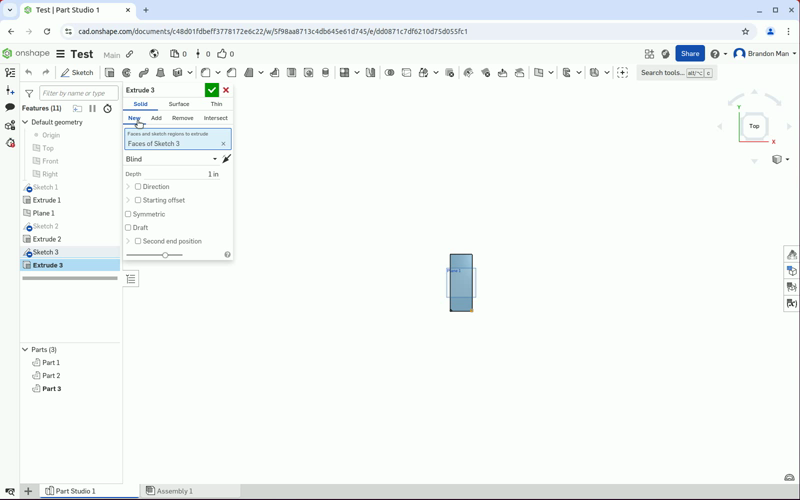
key(tab, 4)
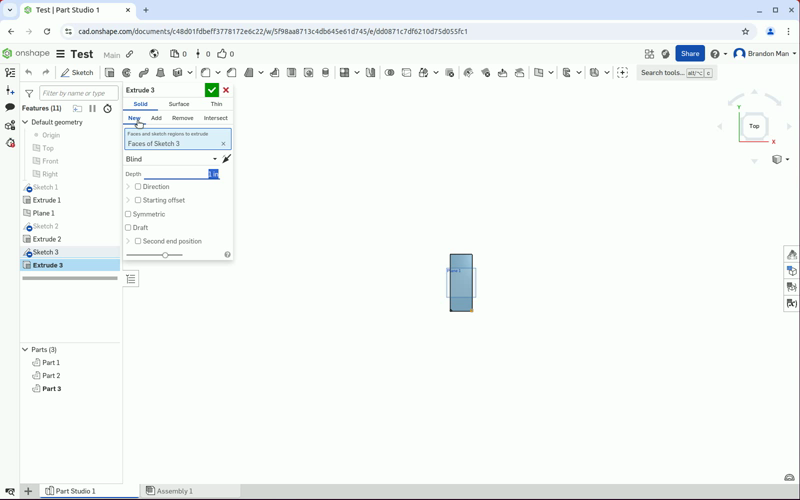
text(5.777)
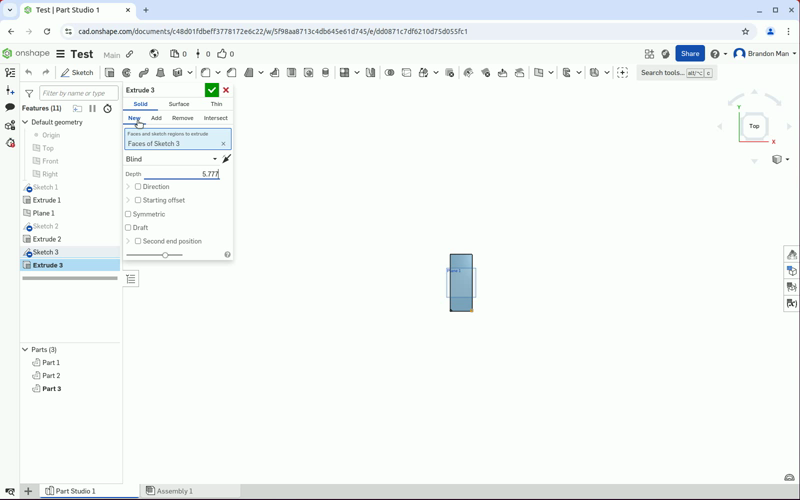
key(enter)
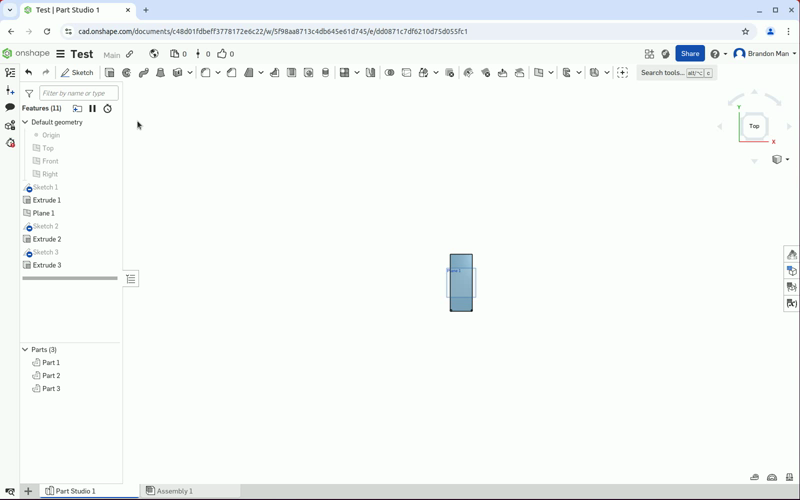
key(shift+h)
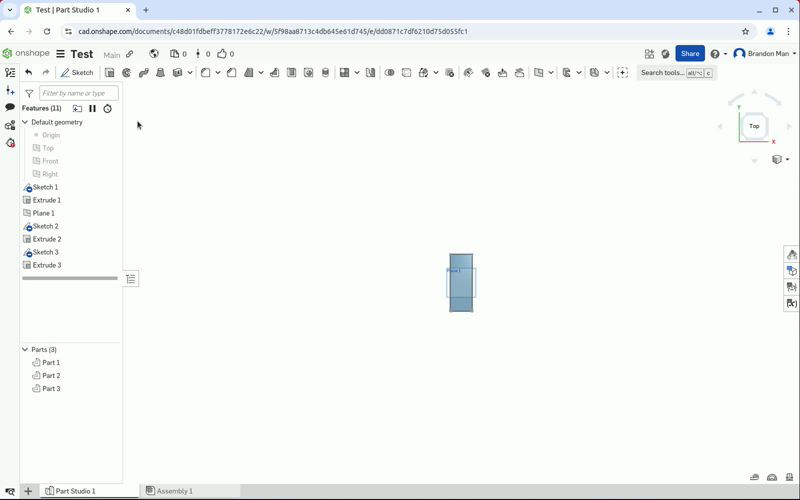
key(shift+h)
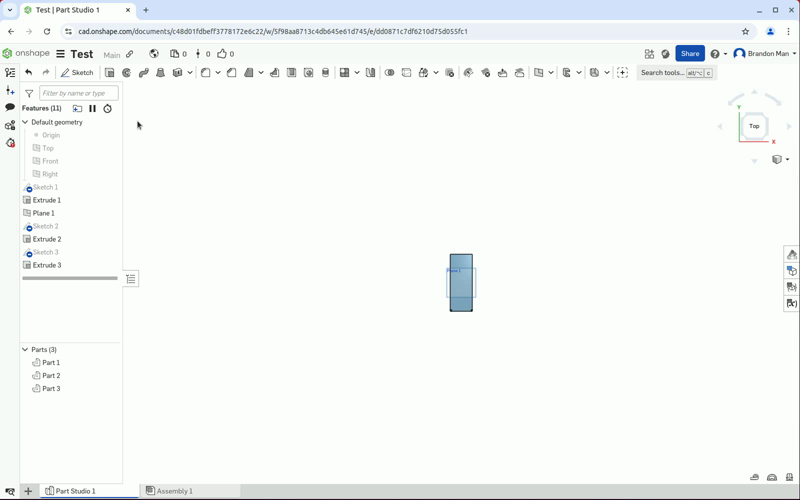
mouse_move(73, 189)
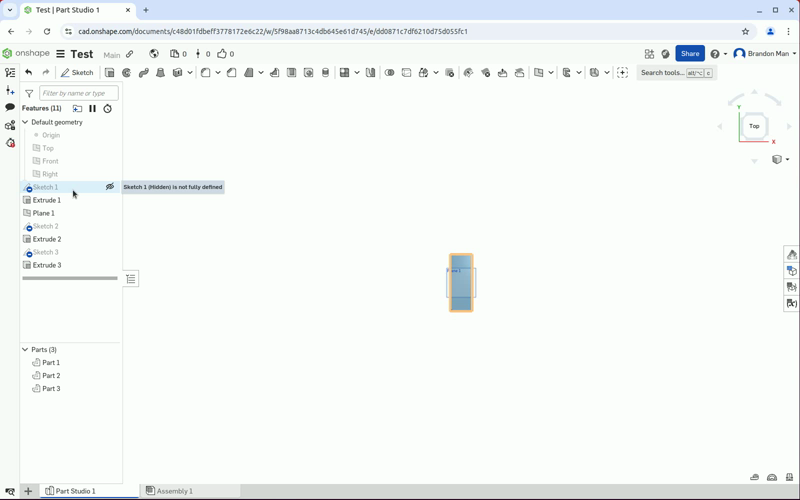
click(73, 189)
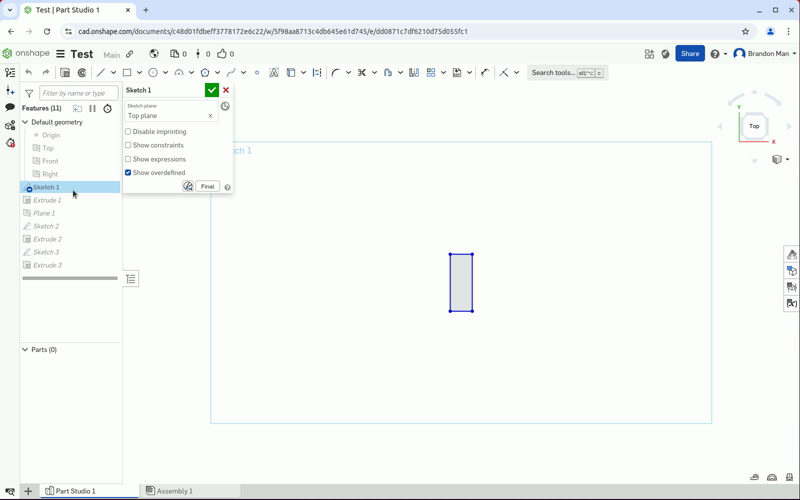
mouse_move(229, 92)
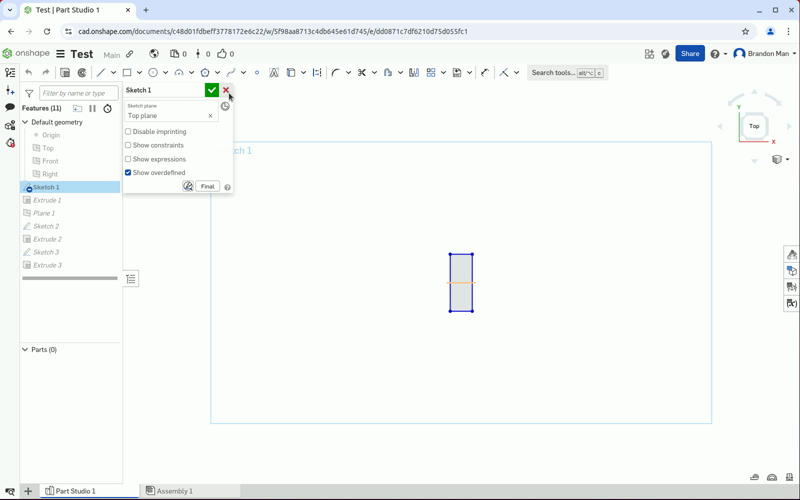
click(229, 92)
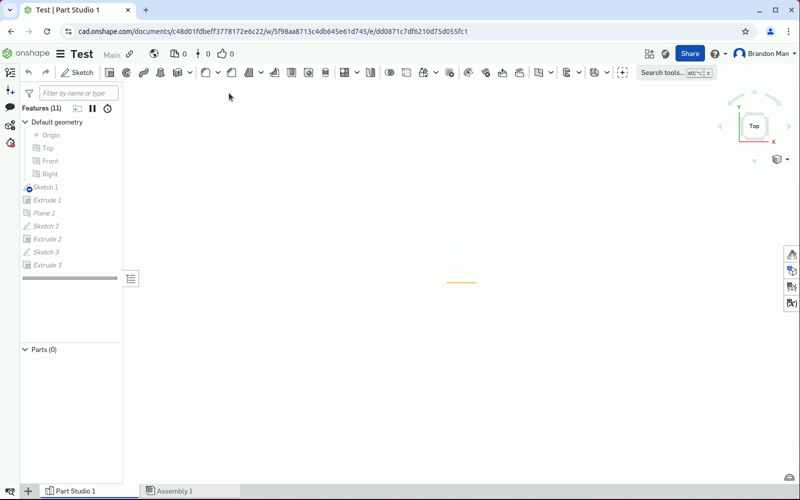
key(shift+s)
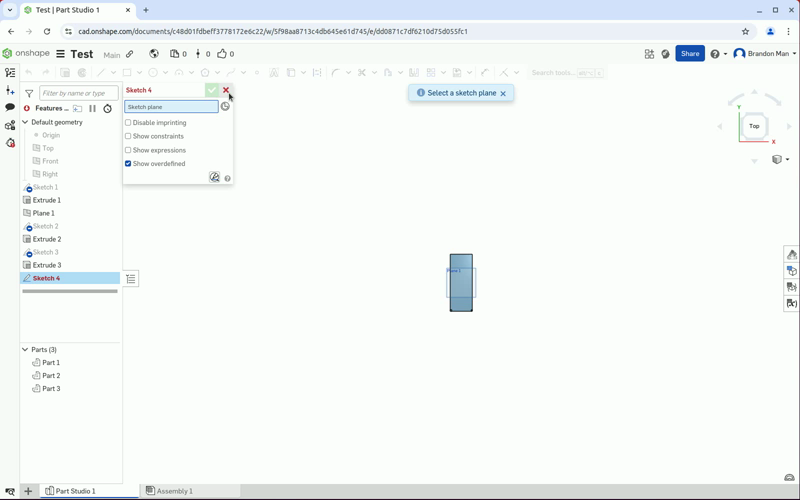
mouse_move(73, 215)
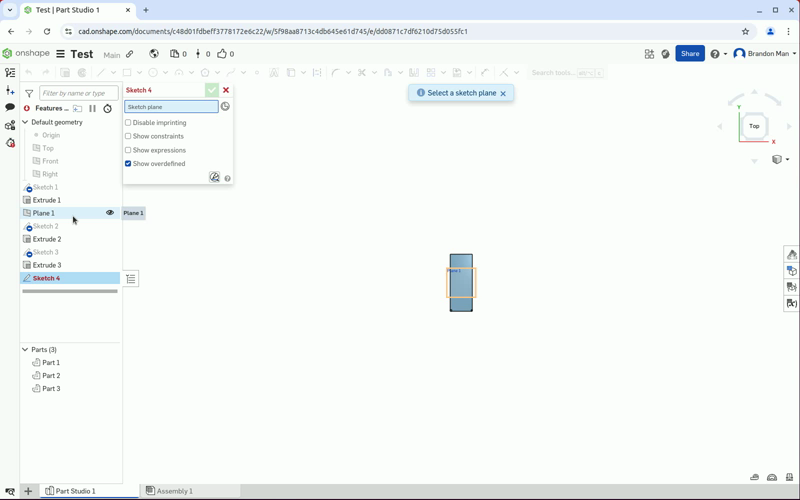
click(73, 215)
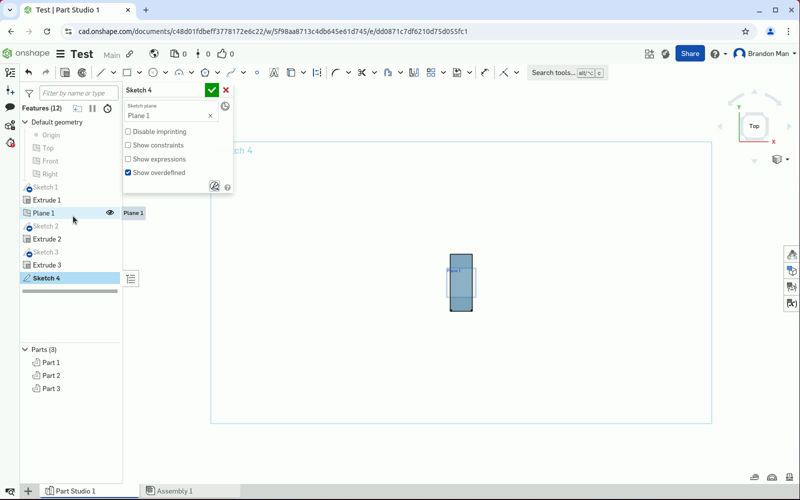
mouse_move(73, 352)
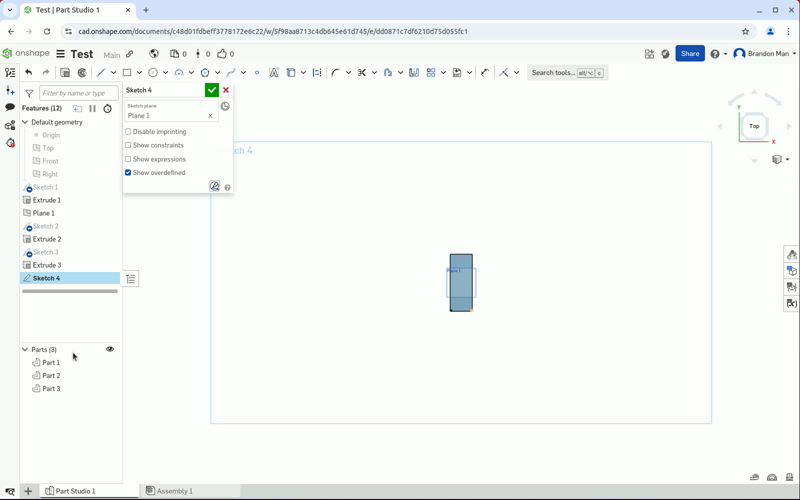
key(y)
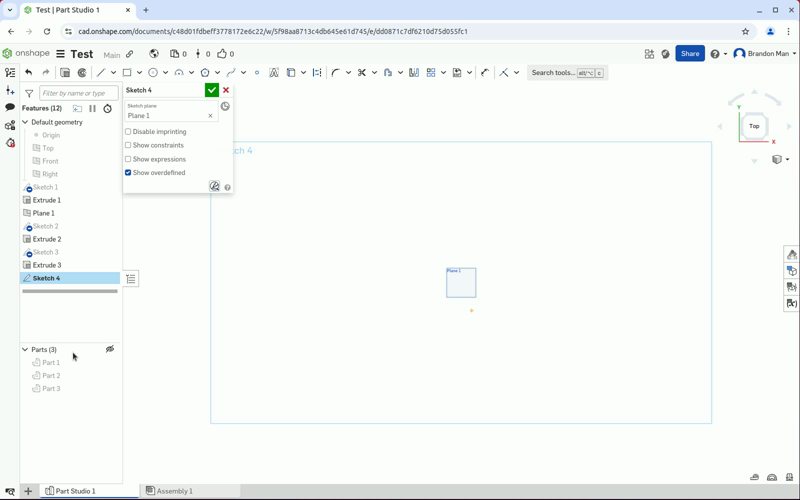
key(l)
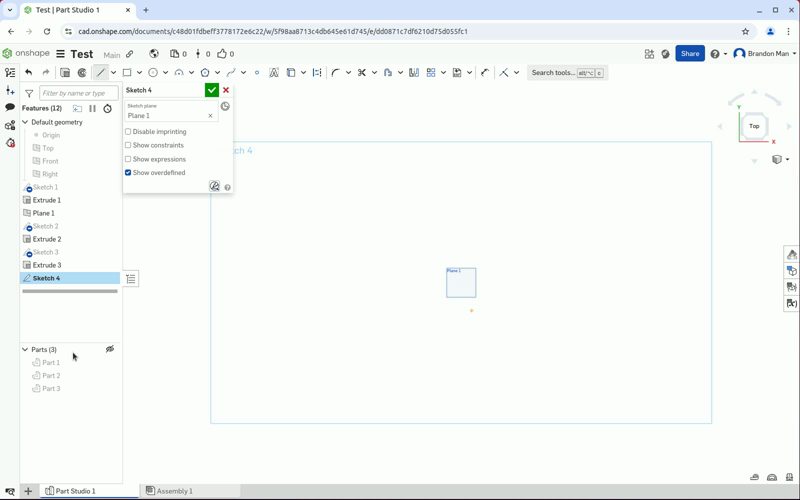
key_down(shift)
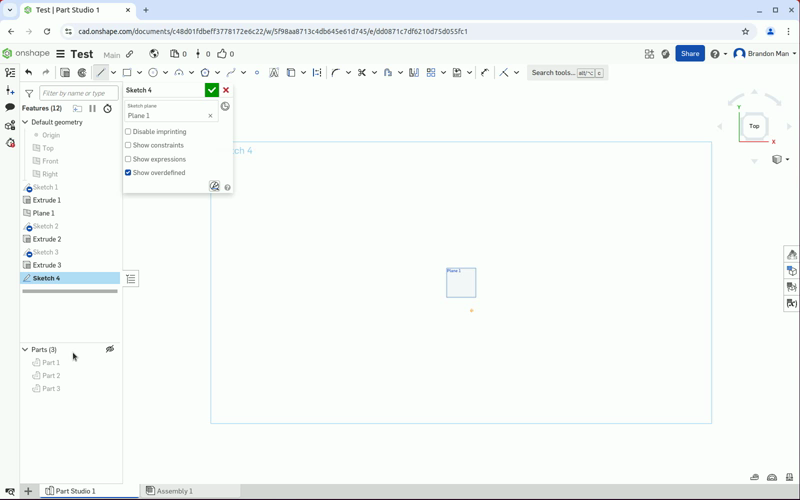
mouse_move(471, 254)
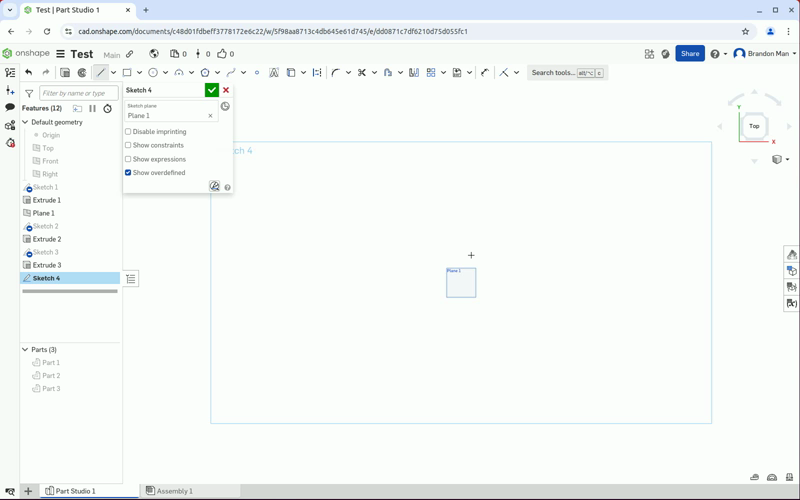
click(471, 254)
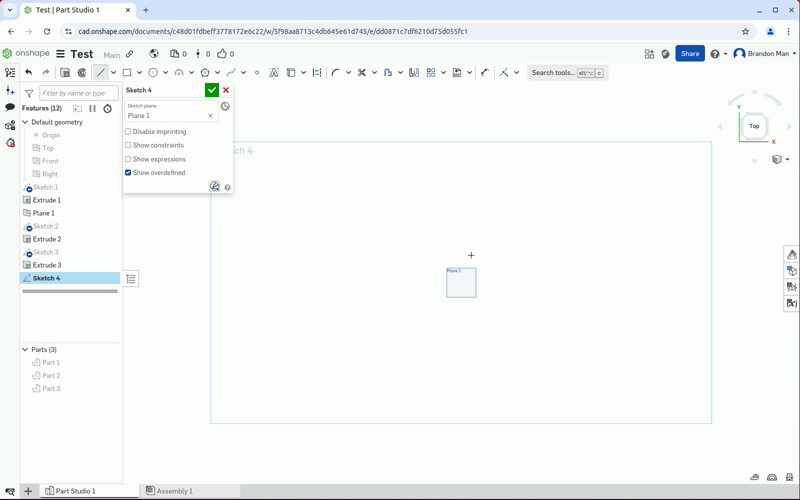
key_up(shift)
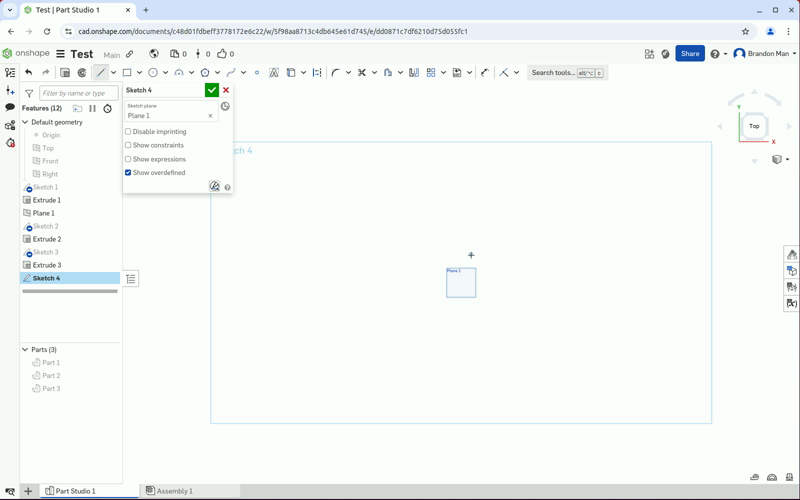
key_down(shift)
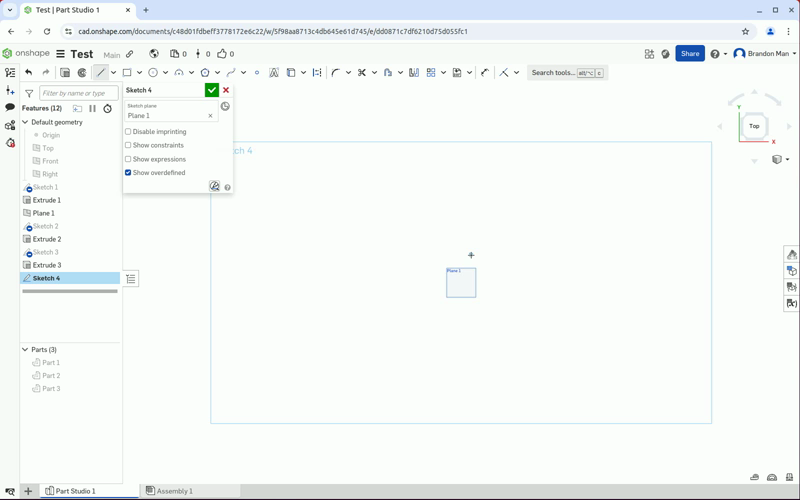
mouse_move(501, 254)
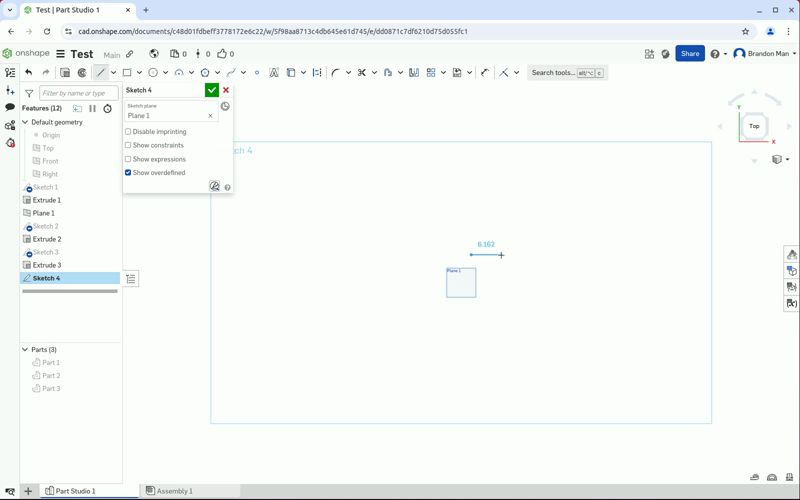
mouse_move(472, 254)
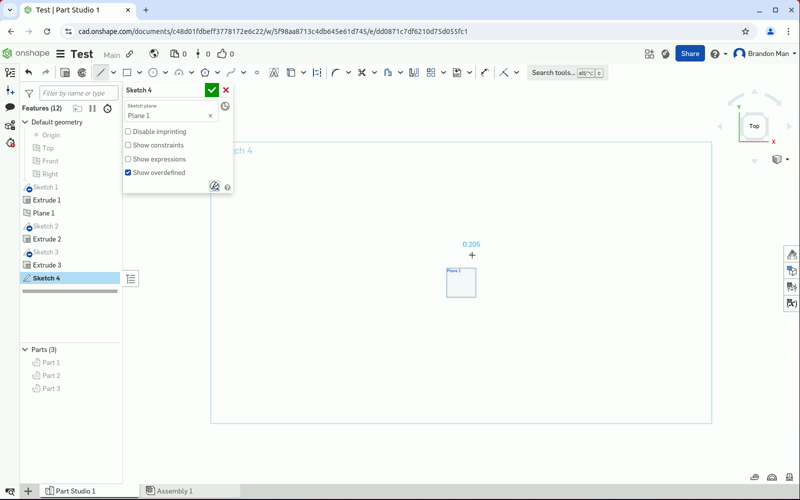
scroll(6)
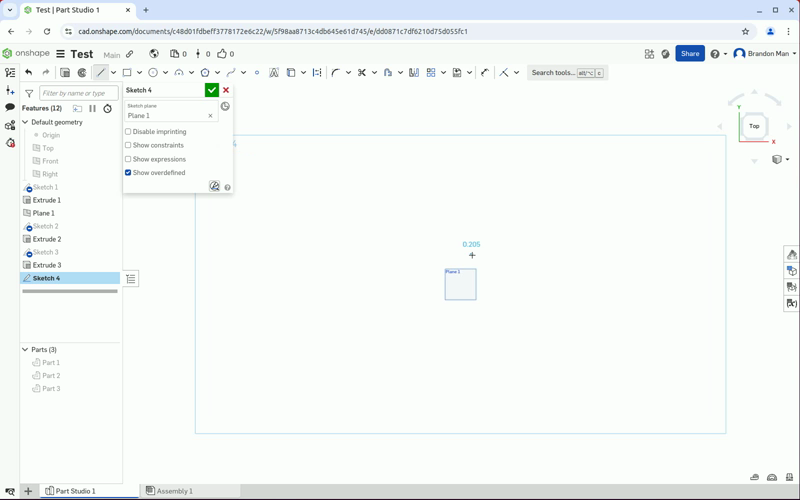
scroll(6)
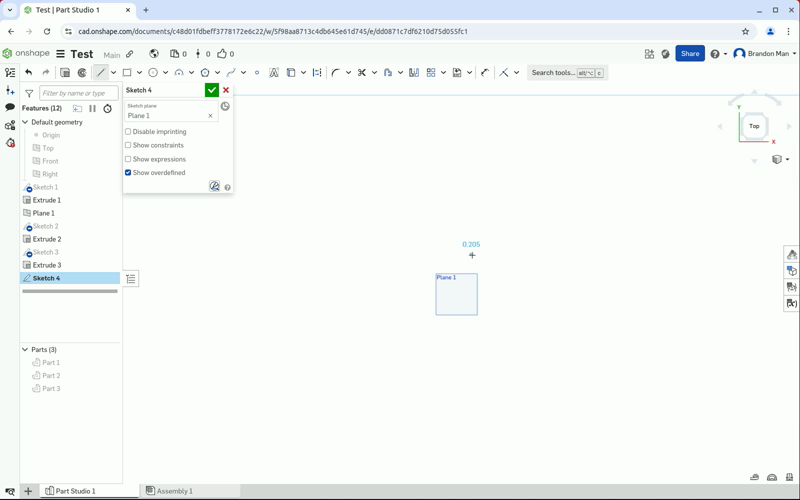
scroll(6)
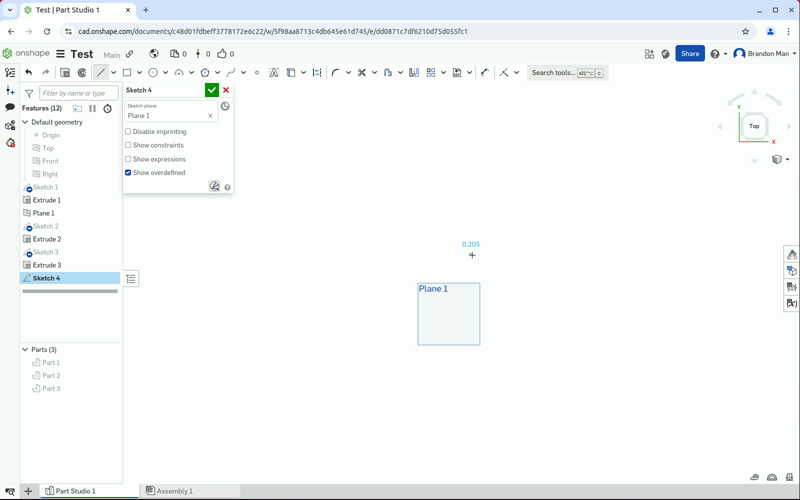
scroll(6)
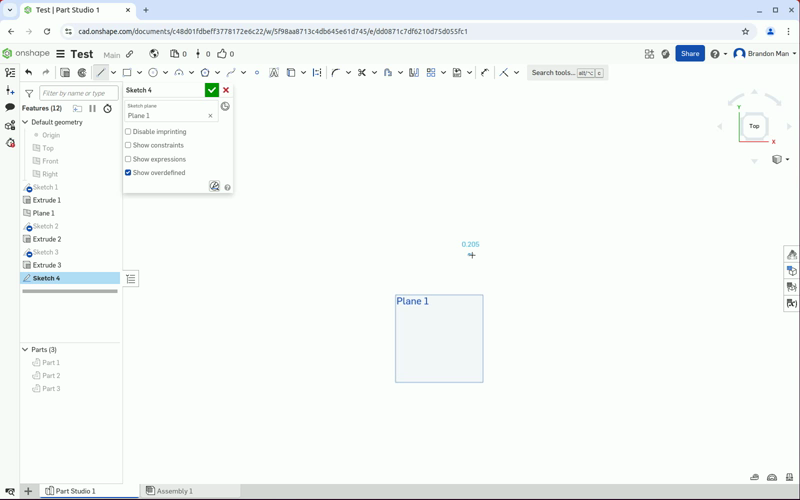
scroll(6)
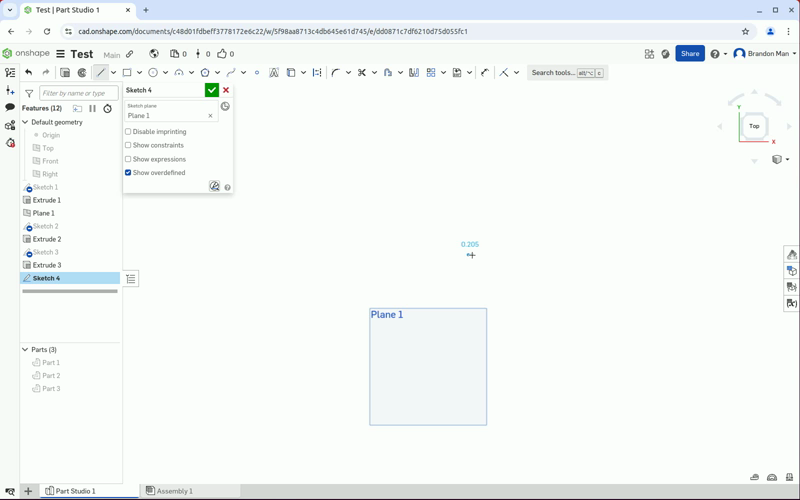
scroll(6)
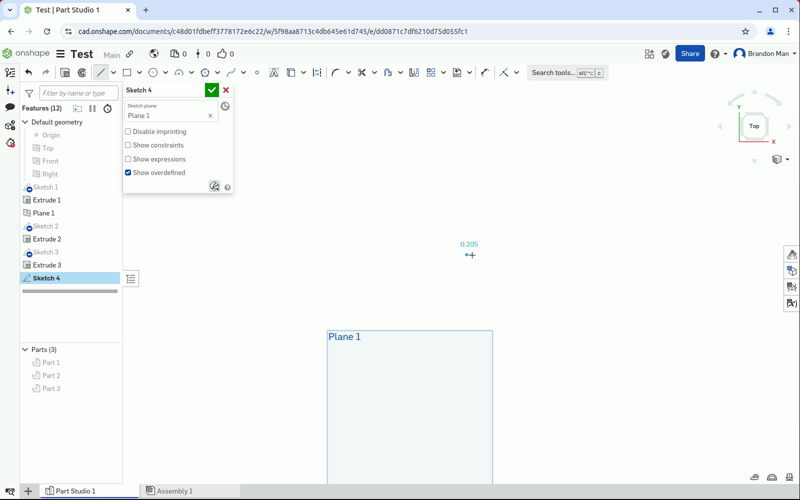
scroll(6)
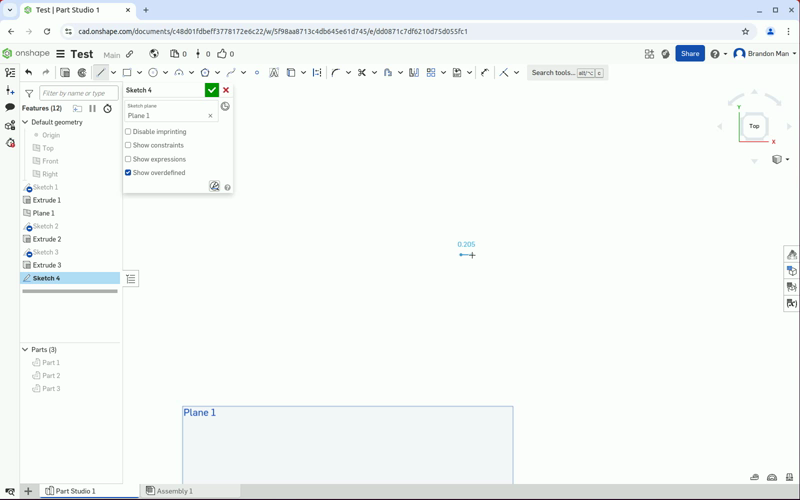
click(472, 254)
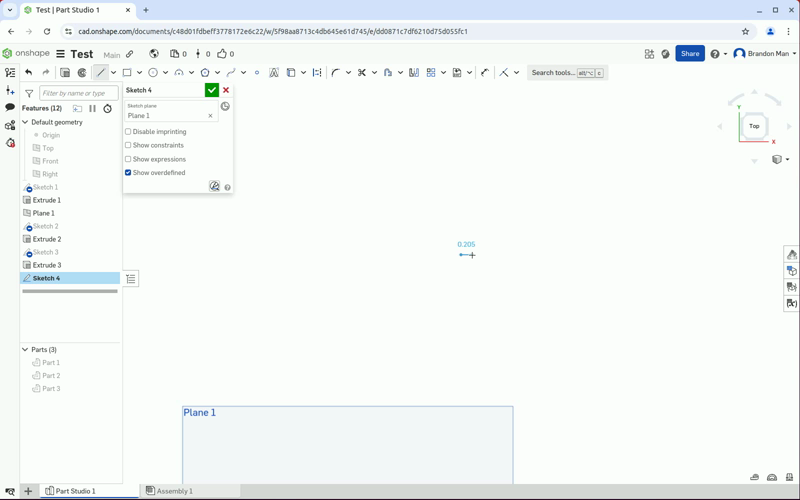
scroll(-6)
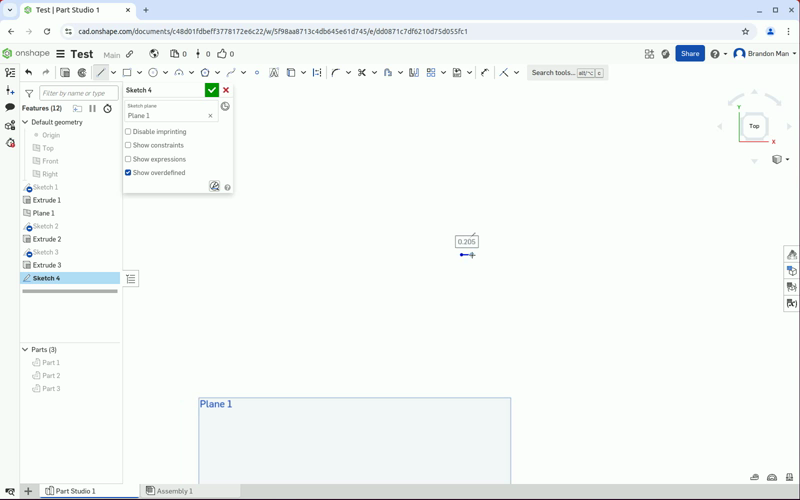
scroll(-6)
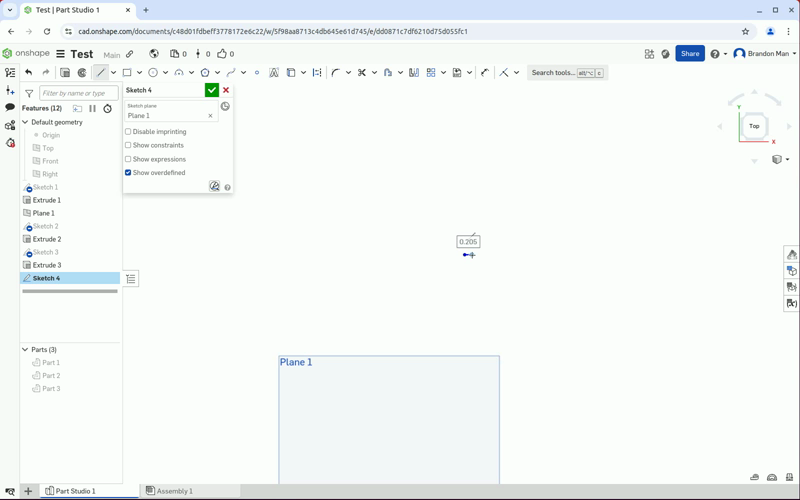
scroll(-6)
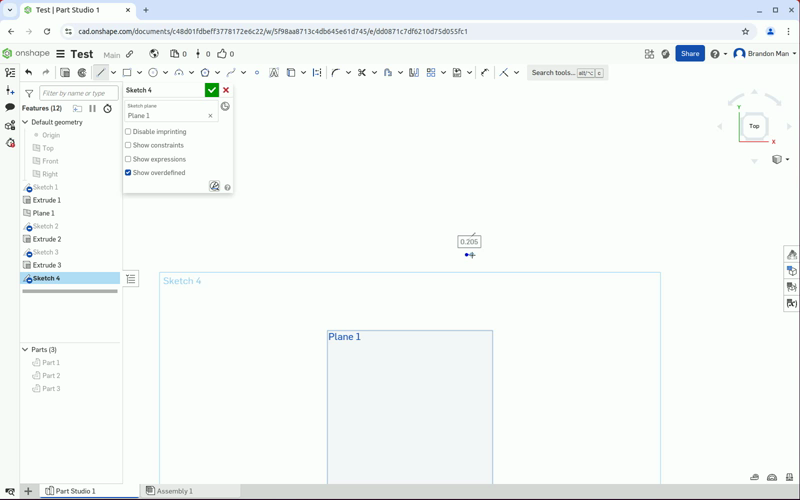
scroll(-6)
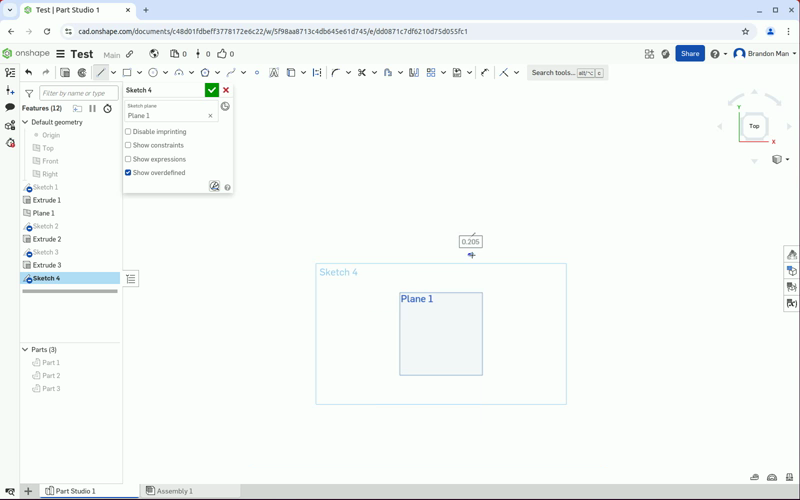
scroll(-6)
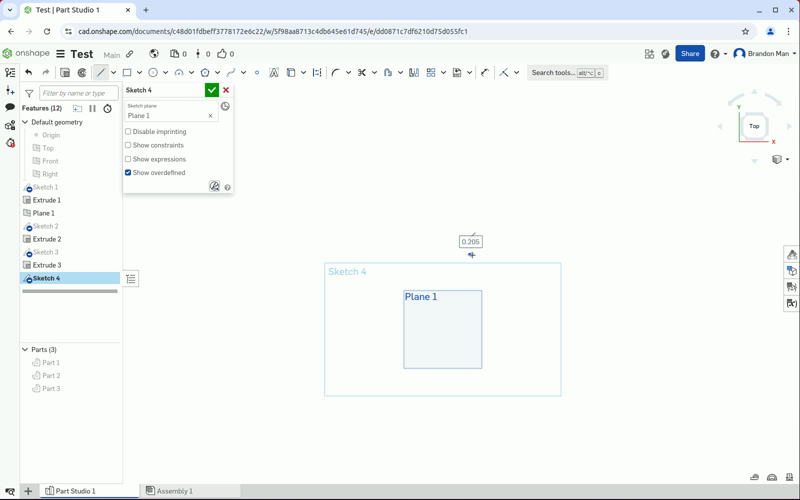
scroll(-6)
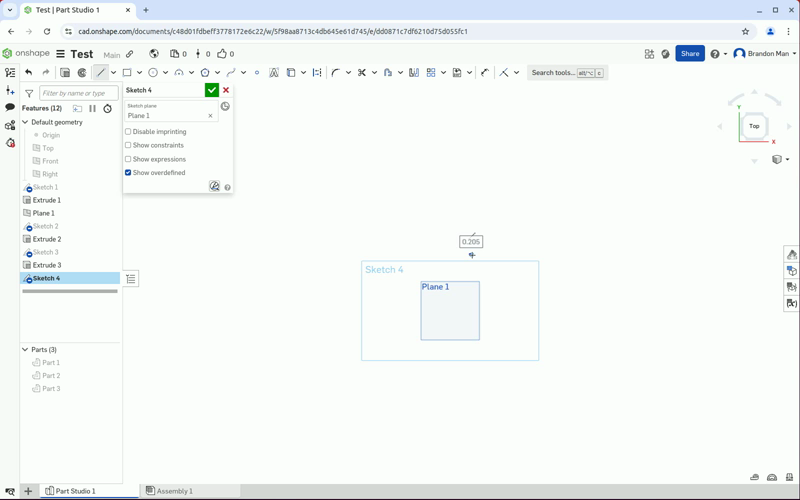
scroll(-6)
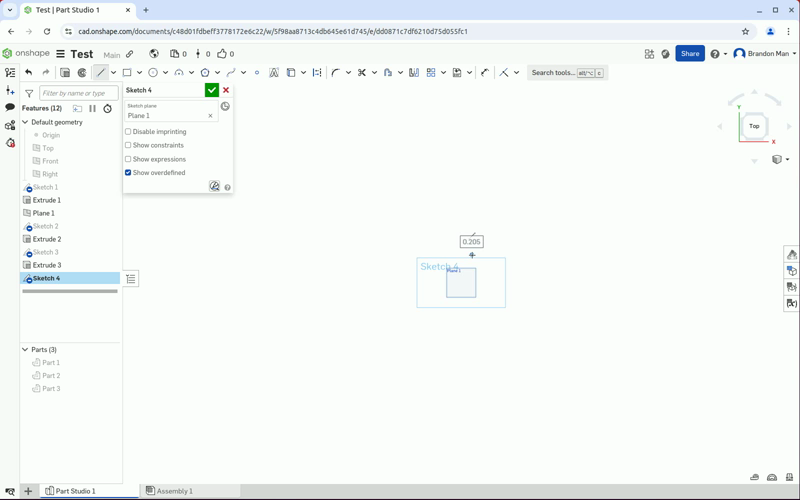
key_up(shift)
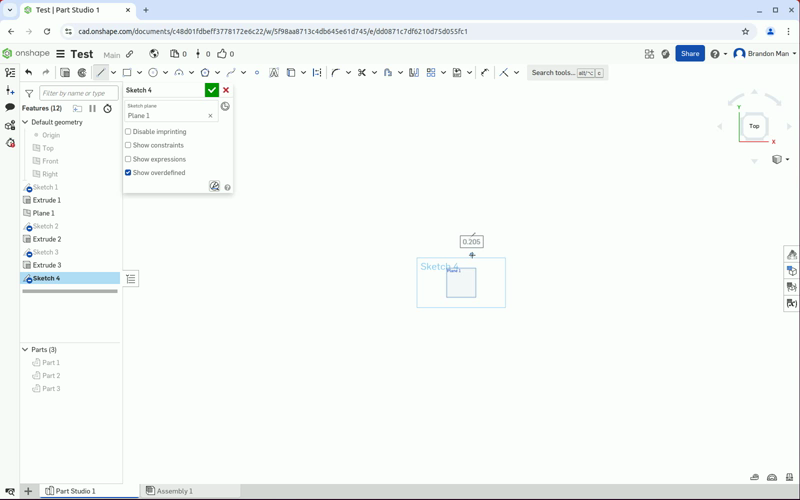
key_down(shift)
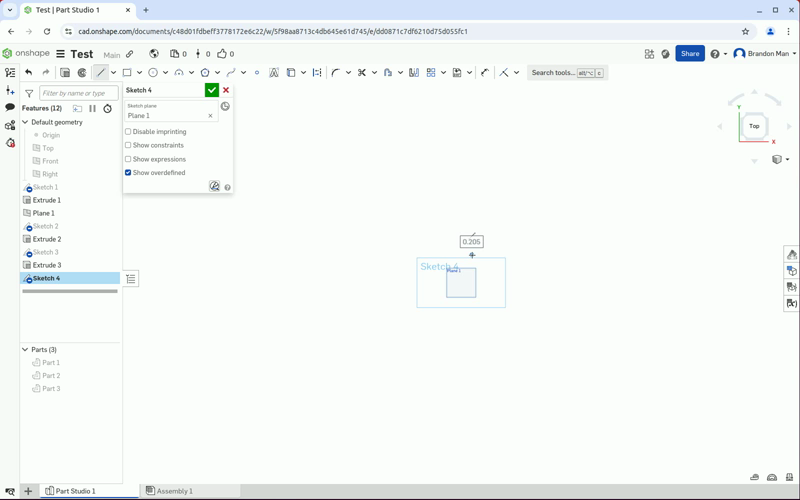
mouse_move(502, 254)
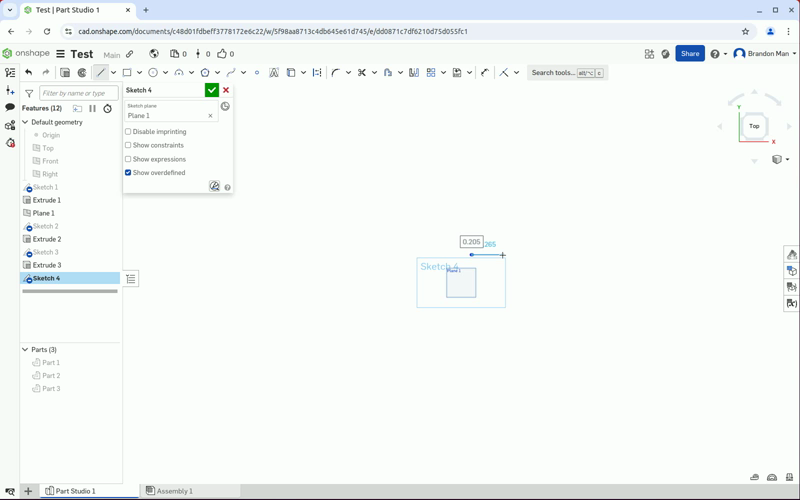
mouse_move(472, 253)
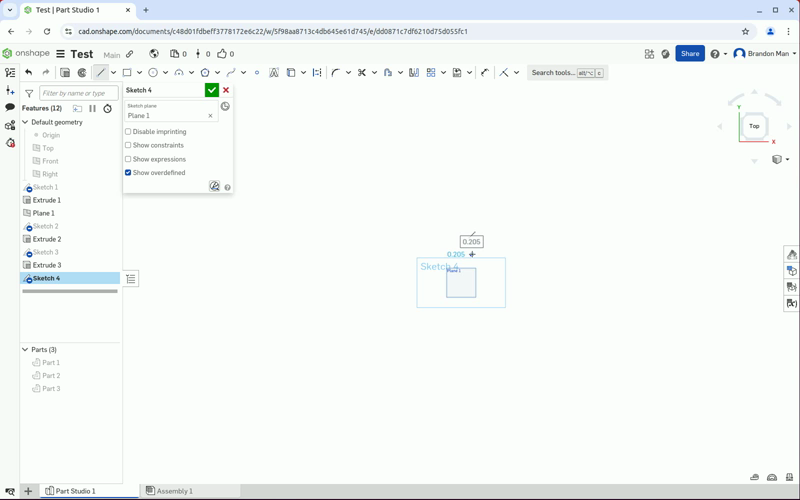
scroll(6)
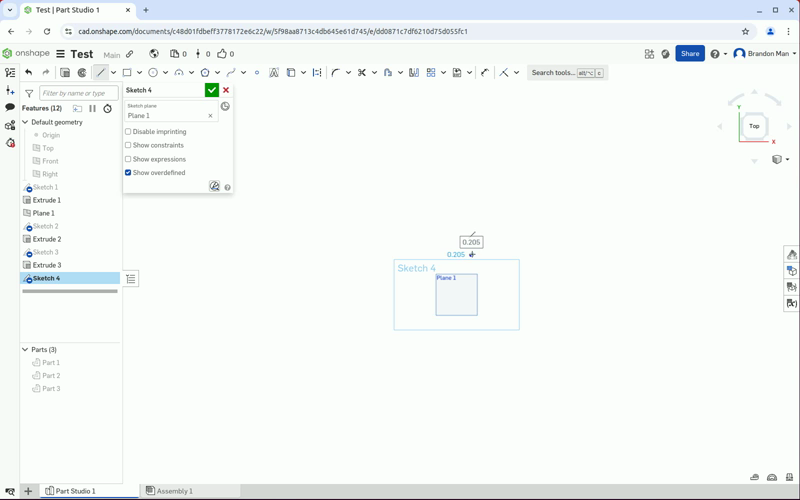
scroll(6)
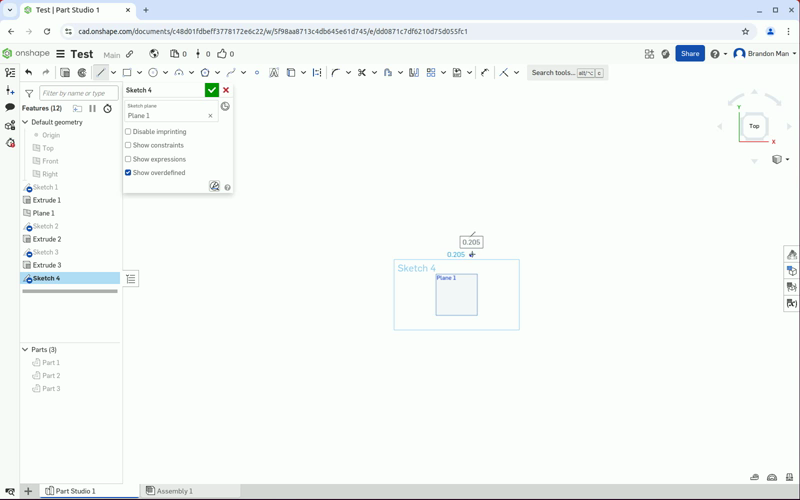
scroll(6)
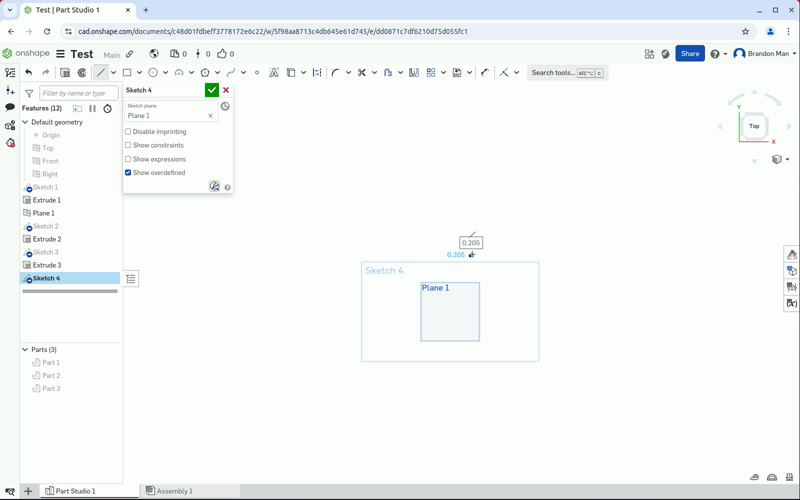
scroll(6)
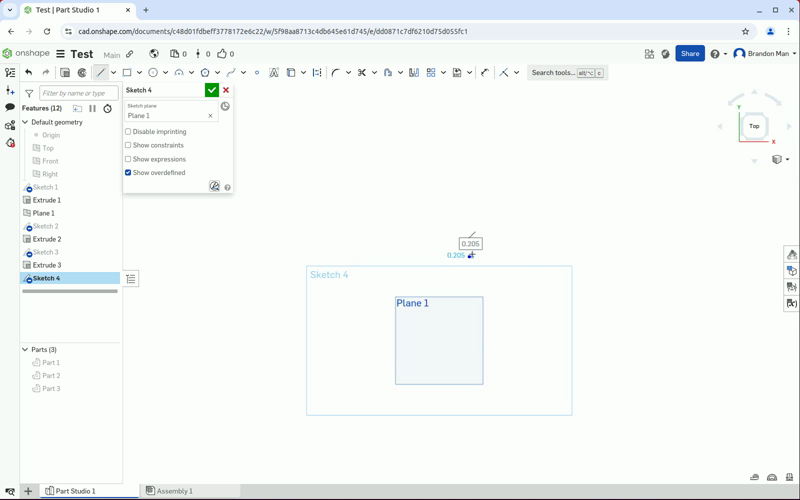
scroll(6)
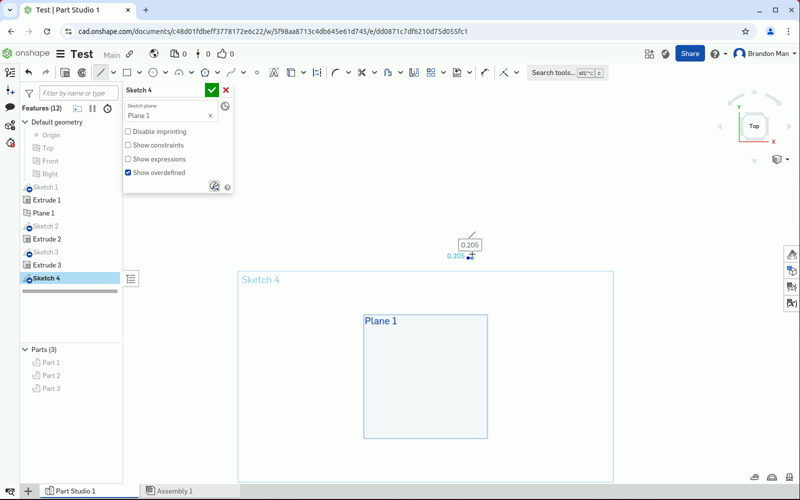
scroll(6)
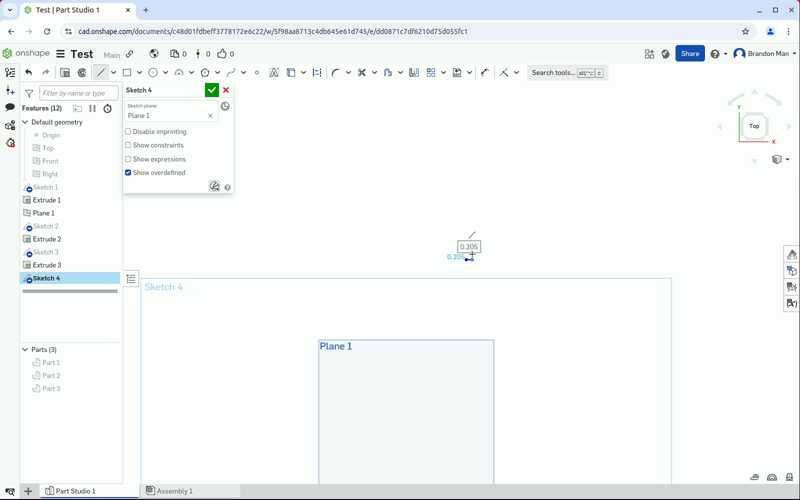
scroll(6)
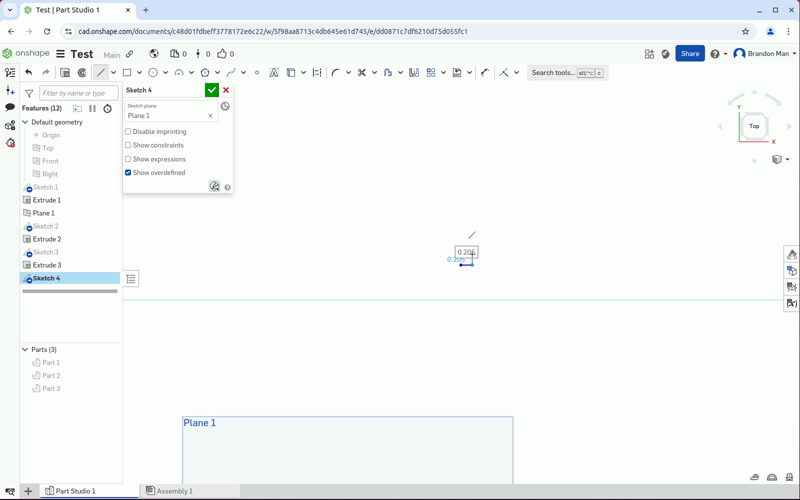
click(472, 253)
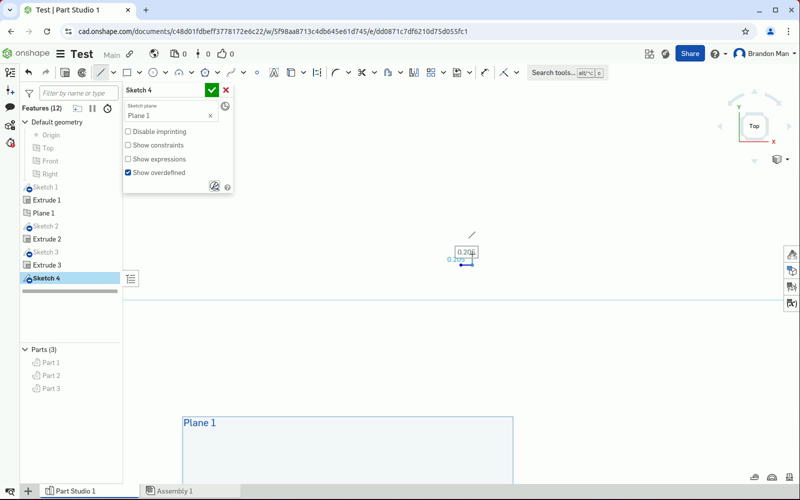
scroll(-6)
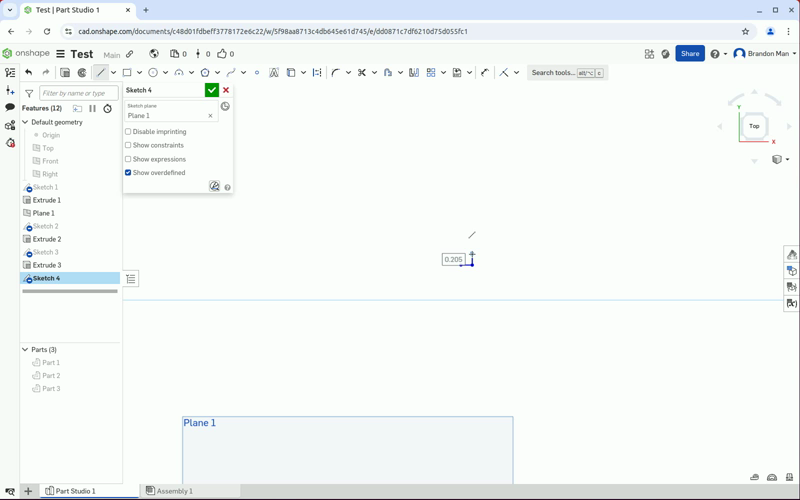
scroll(-6)
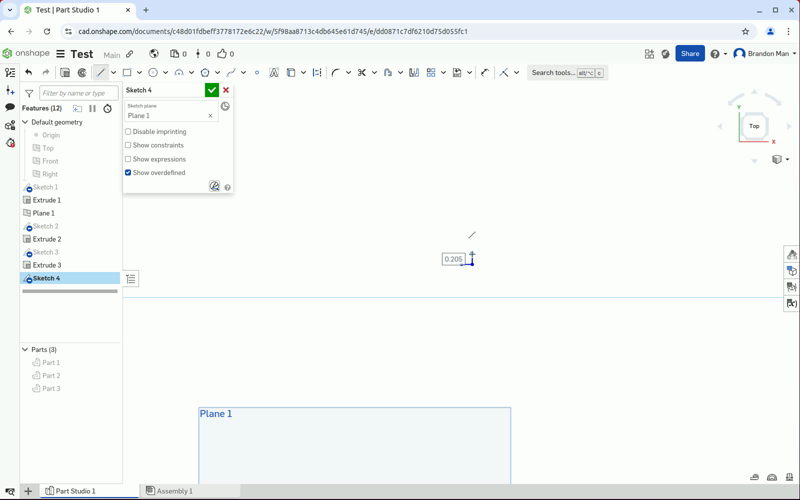
scroll(-6)
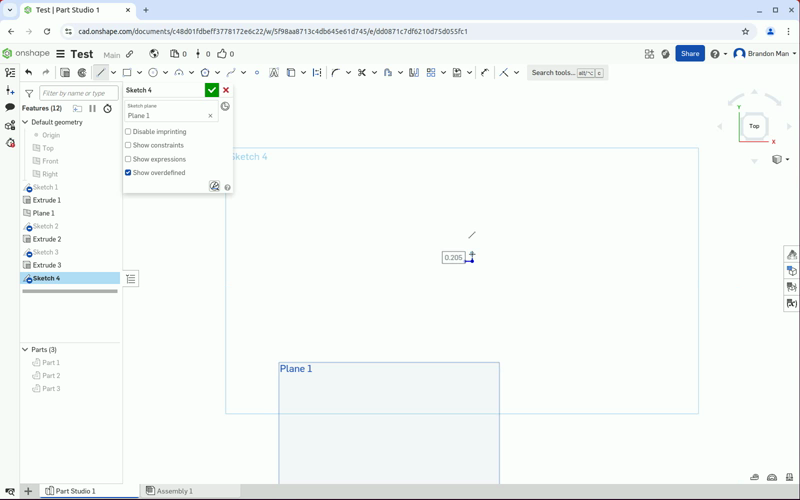
scroll(-6)
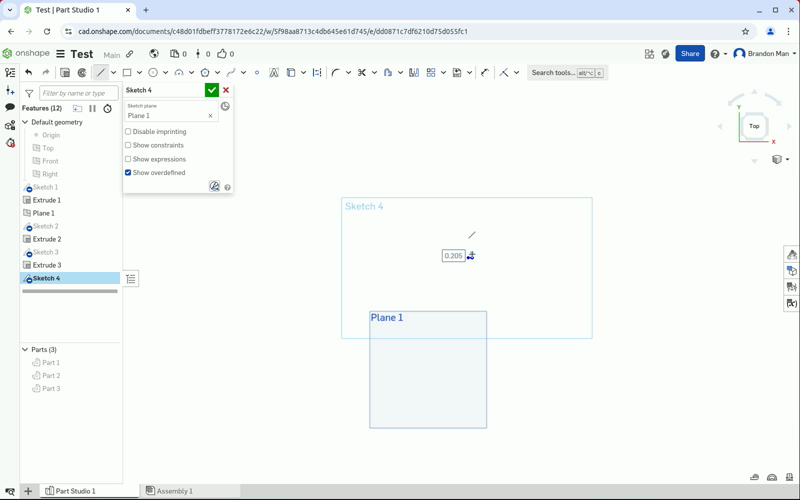
scroll(-6)
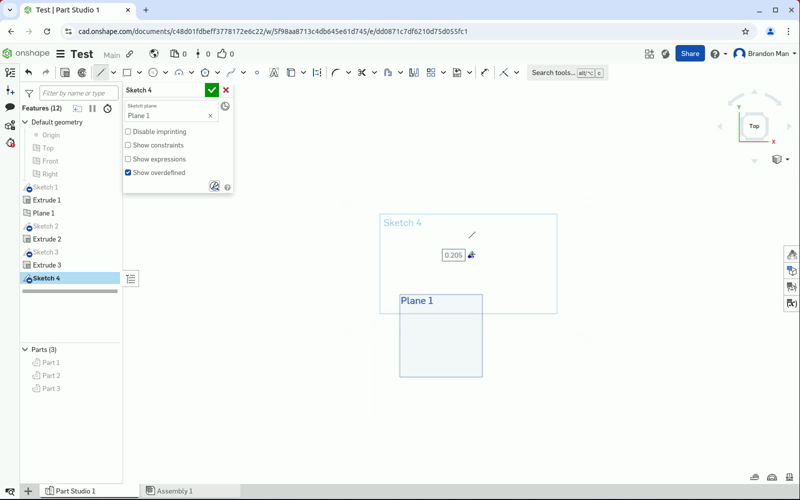
scroll(-6)
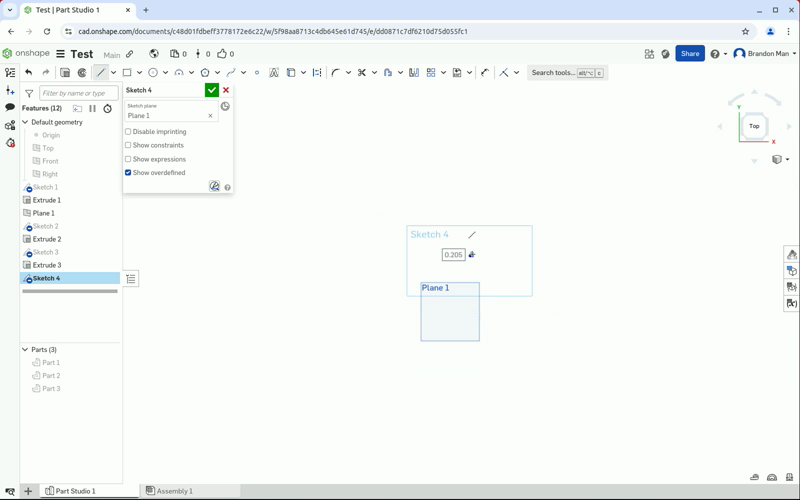
scroll(-6)
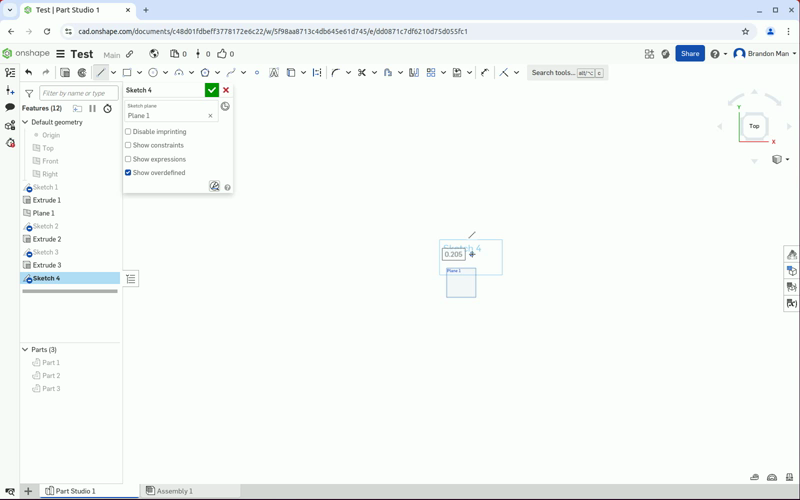
key_up(shift)
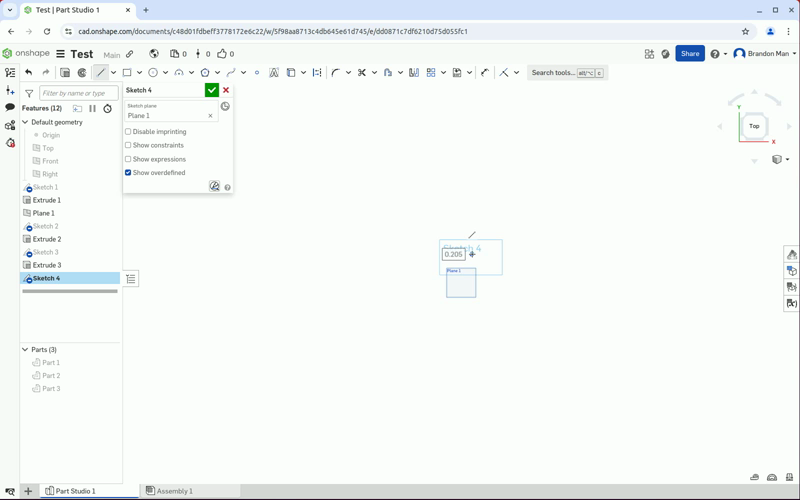
key_down(shift)
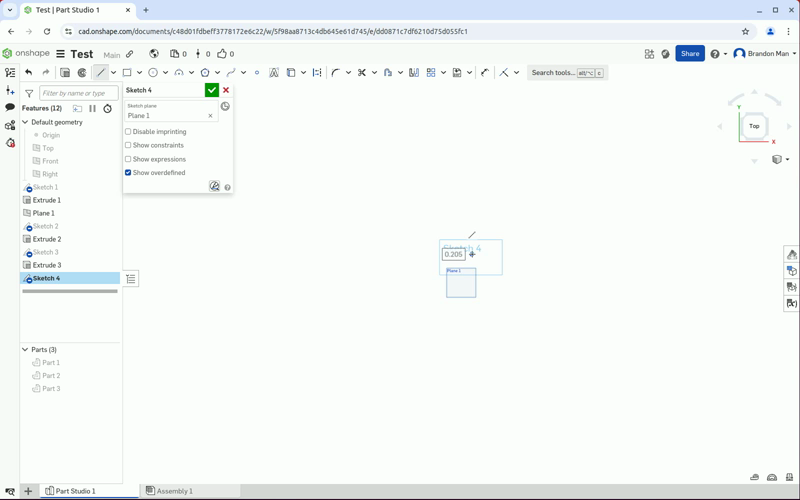
mouse_move(502, 253)
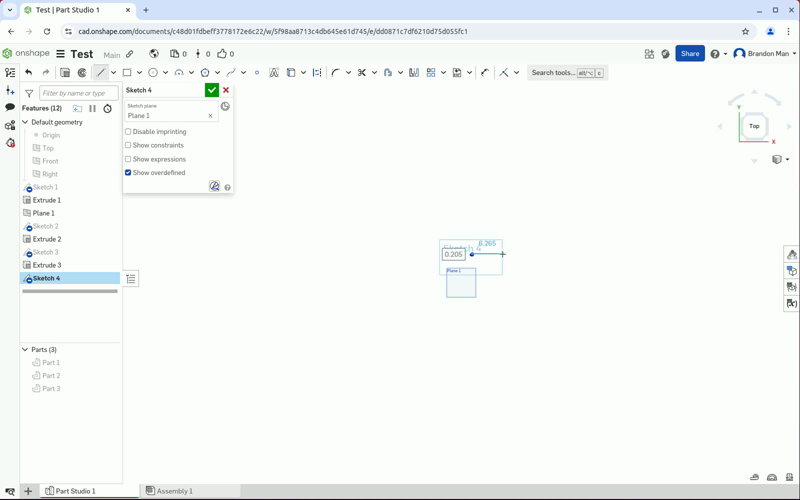
mouse_move(471, 253)
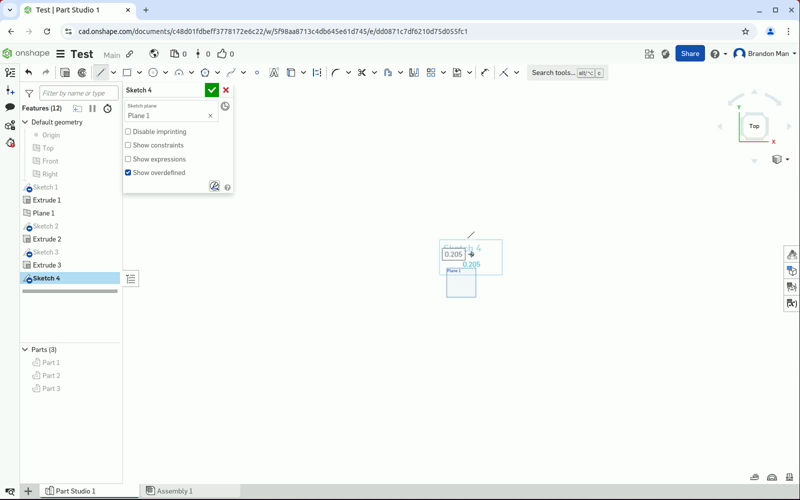
scroll(6)
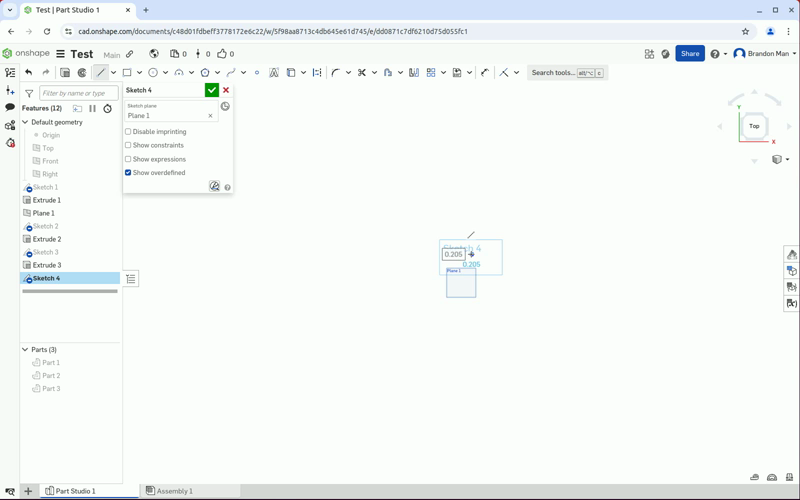
scroll(6)
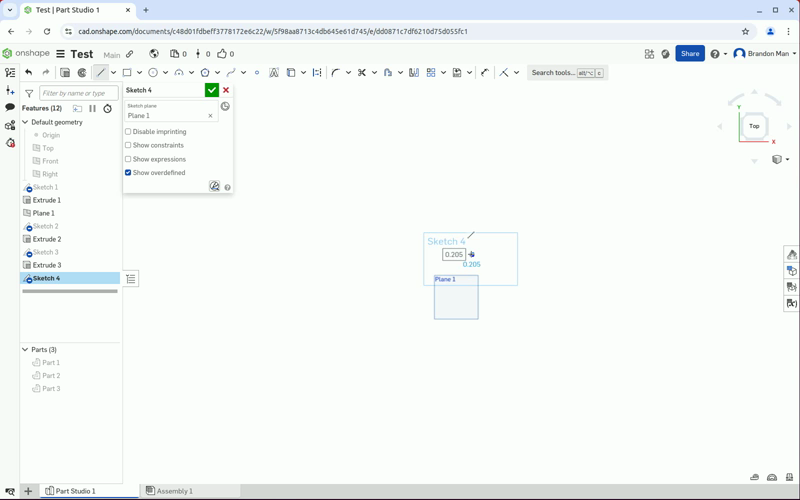
scroll(6)
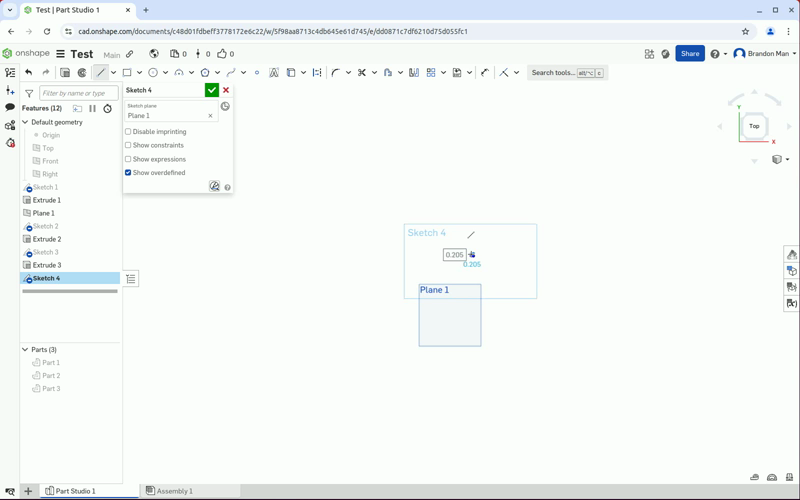
scroll(6)
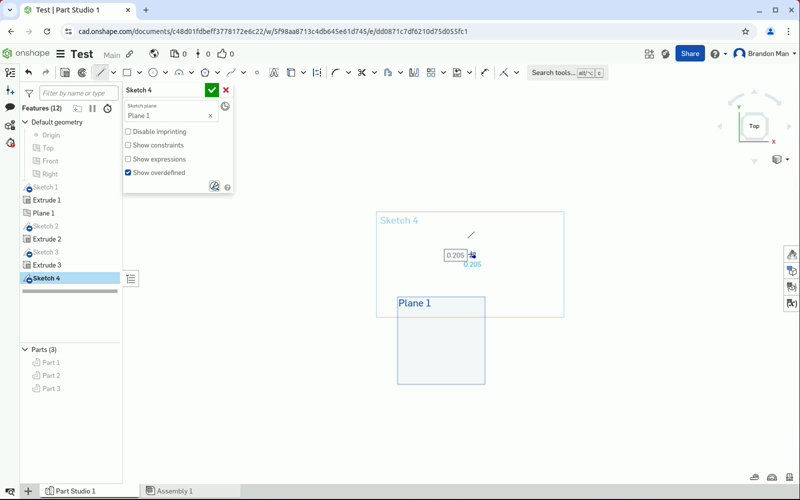
scroll(6)
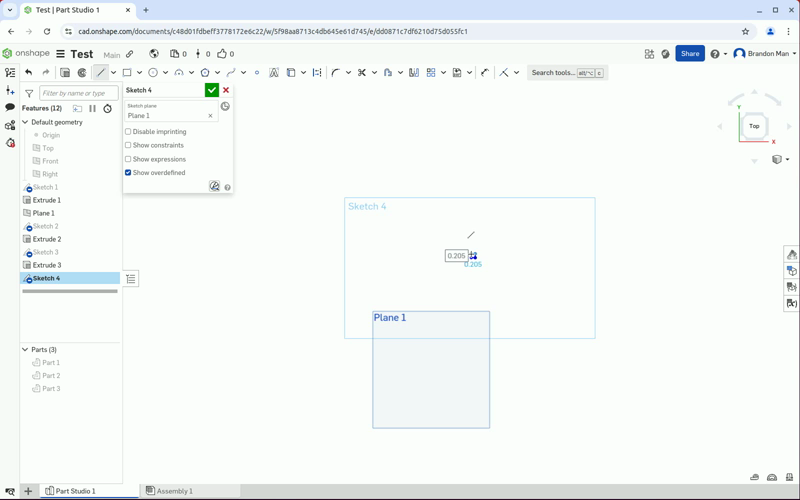
scroll(6)
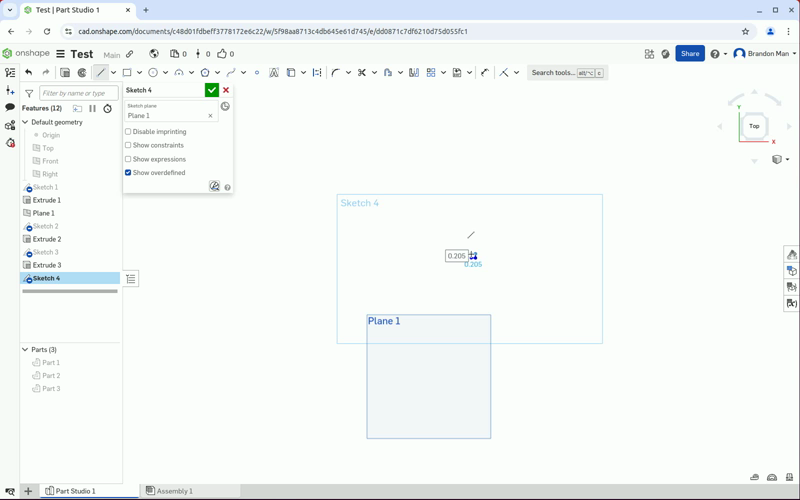
scroll(6)
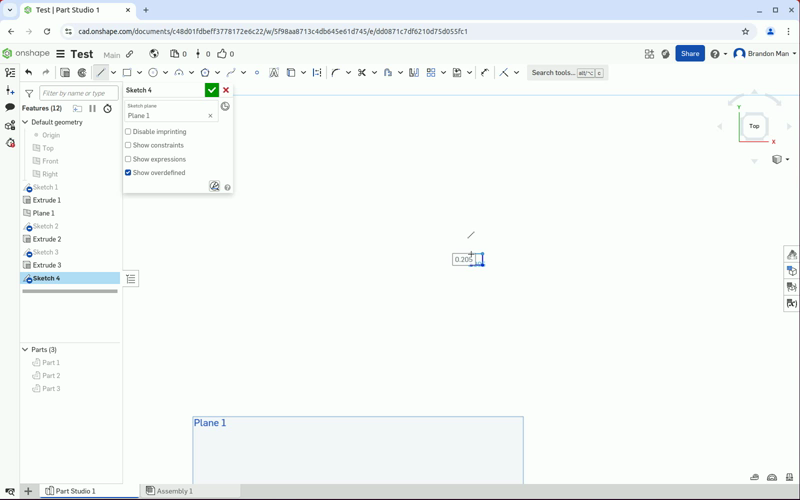
click(471, 253)
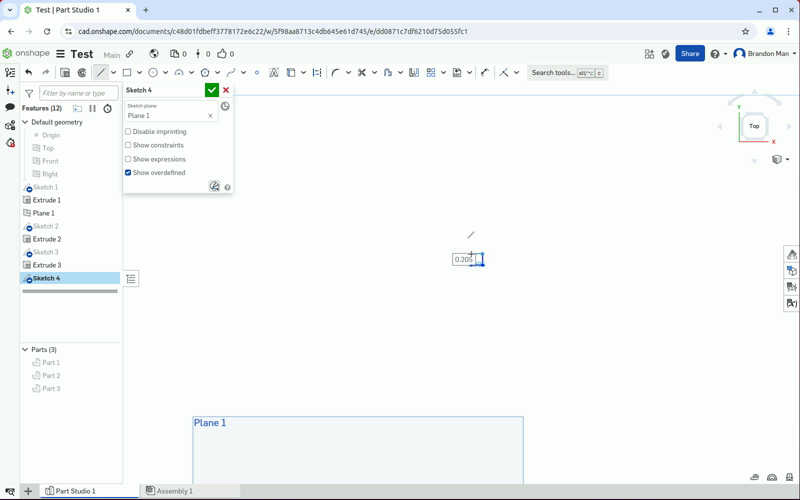
scroll(-6)
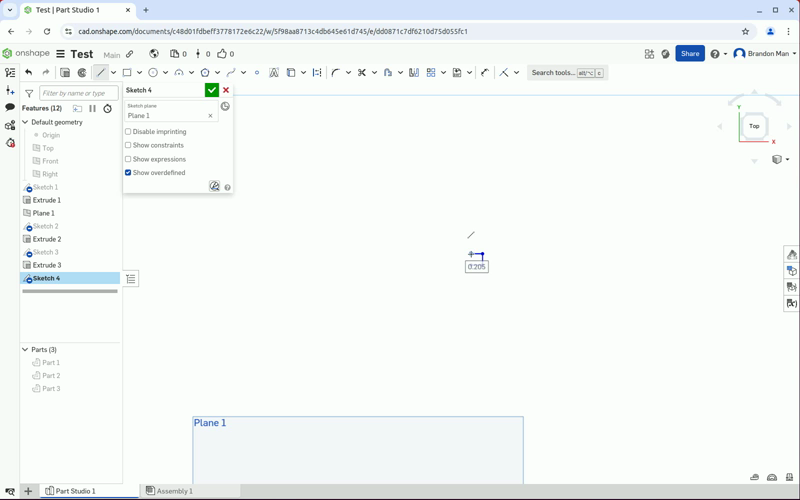
scroll(-6)
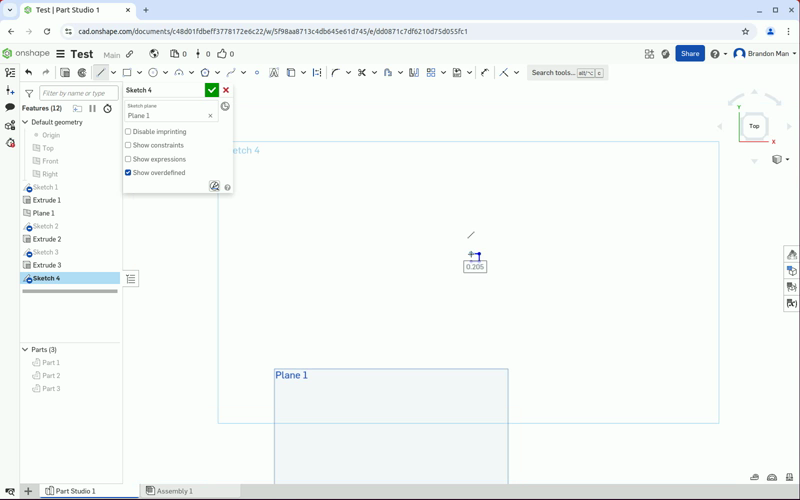
scroll(-6)
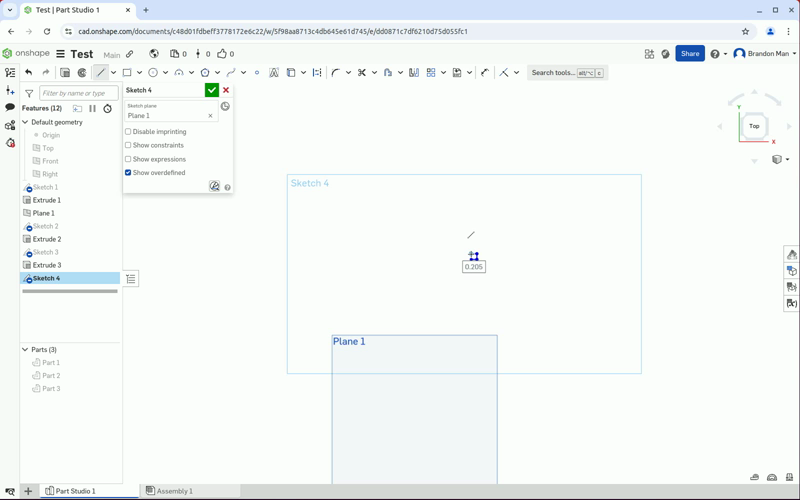
scroll(-6)
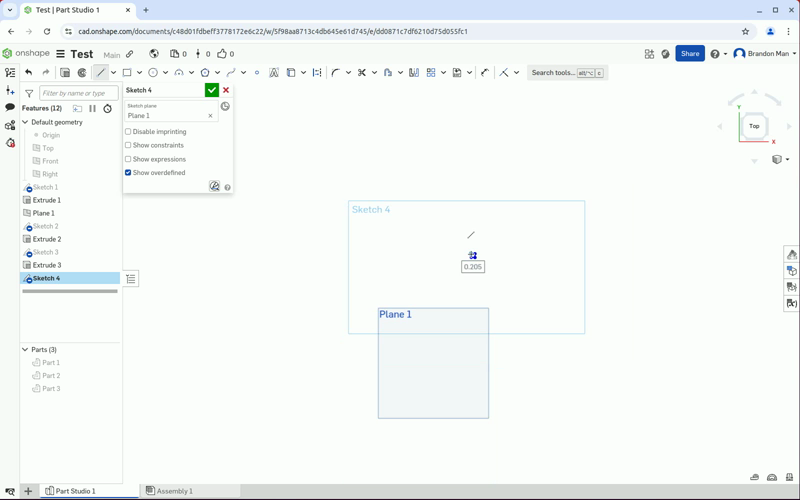
scroll(-6)
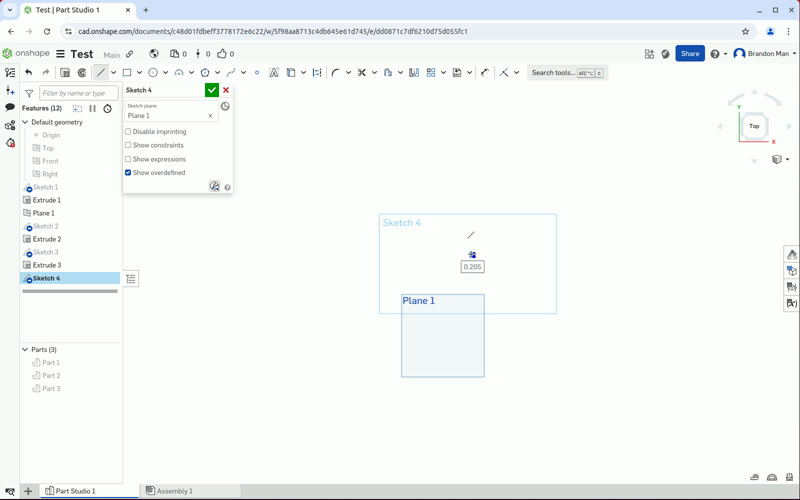
scroll(-6)
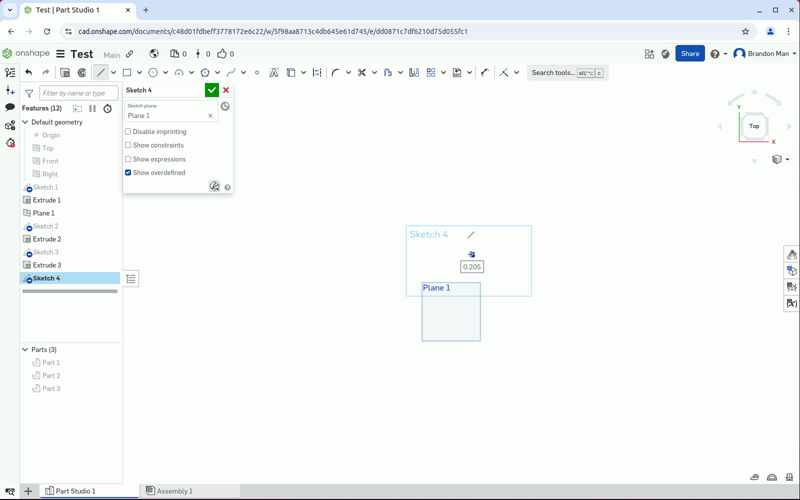
scroll(-6)
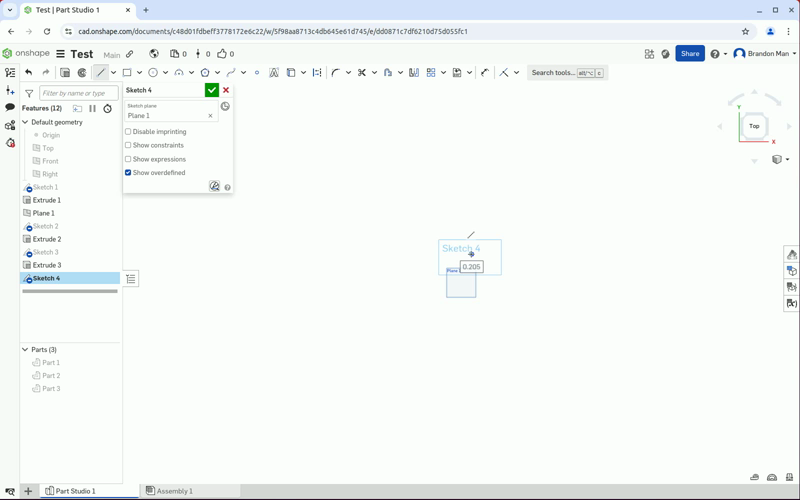
key_up(shift)
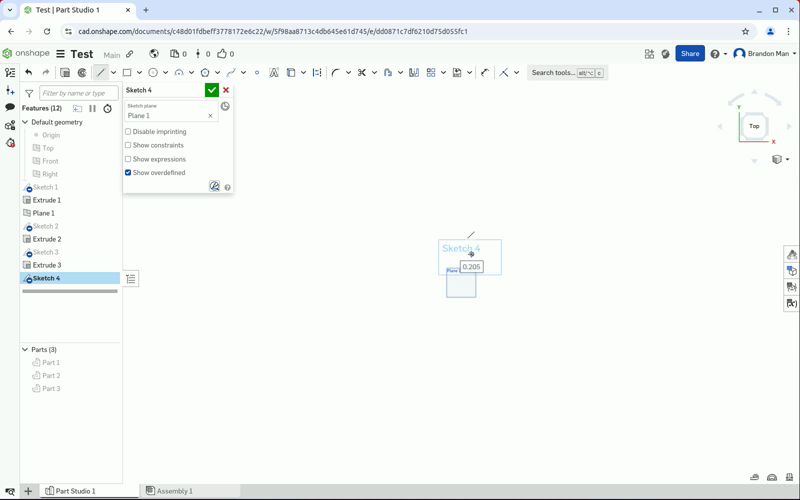
mouse_move(501, 253)
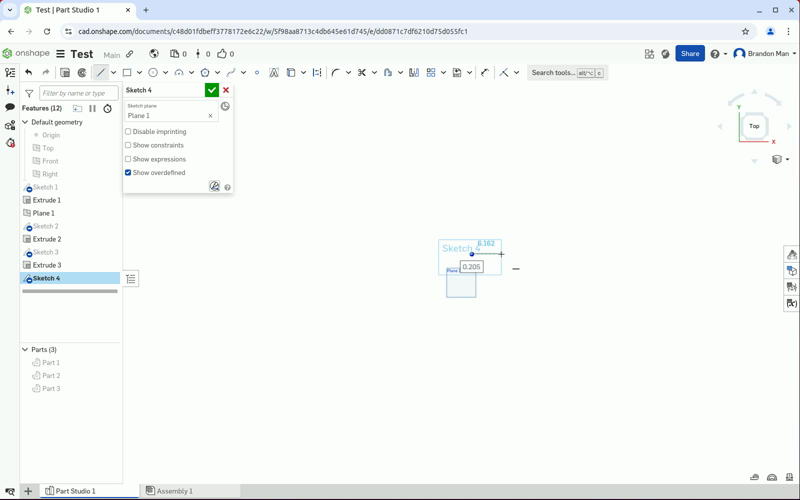
key_down(shift)
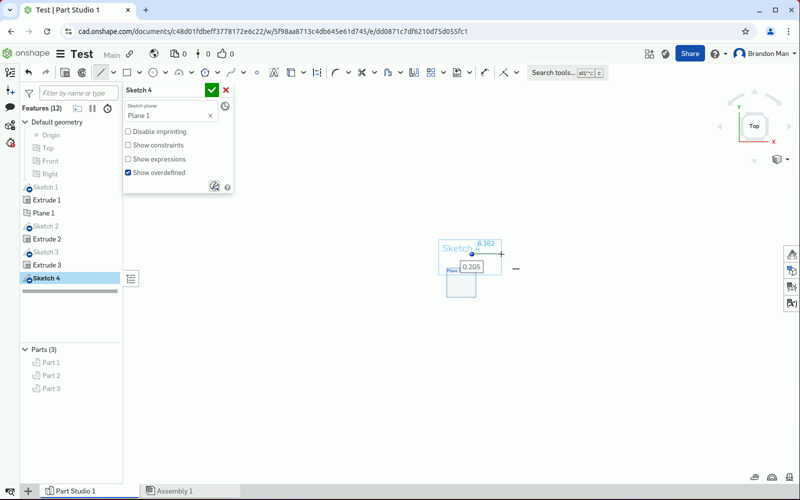
mouse_move(471, 254)
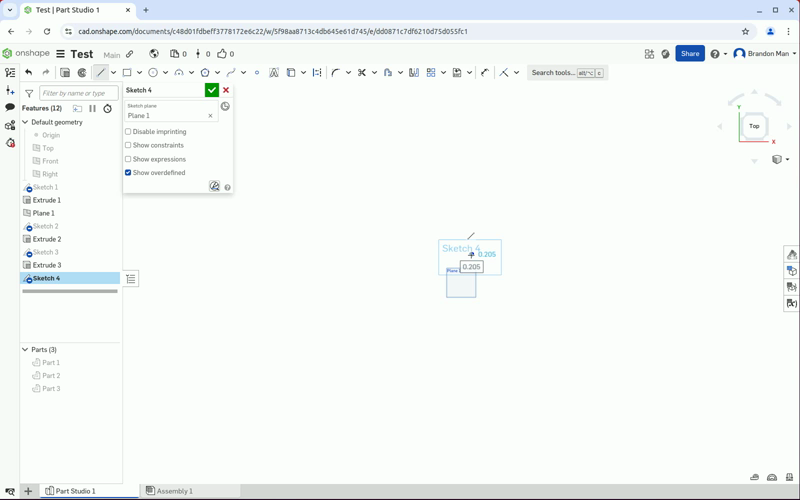
scroll(6)
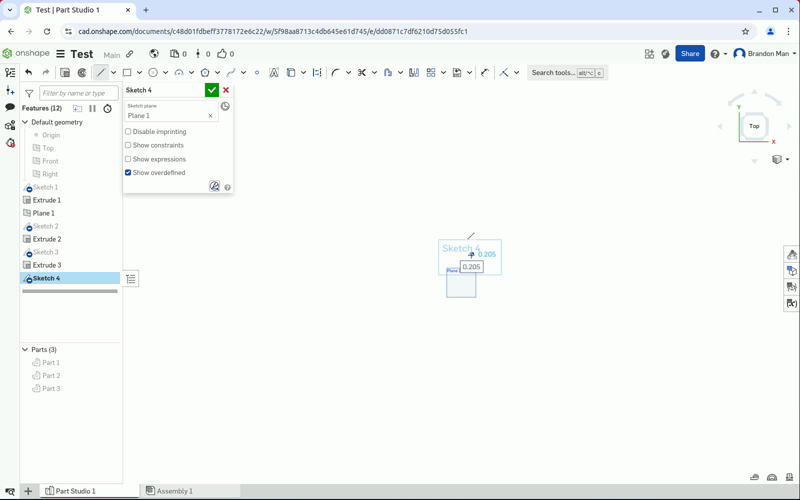
scroll(6)
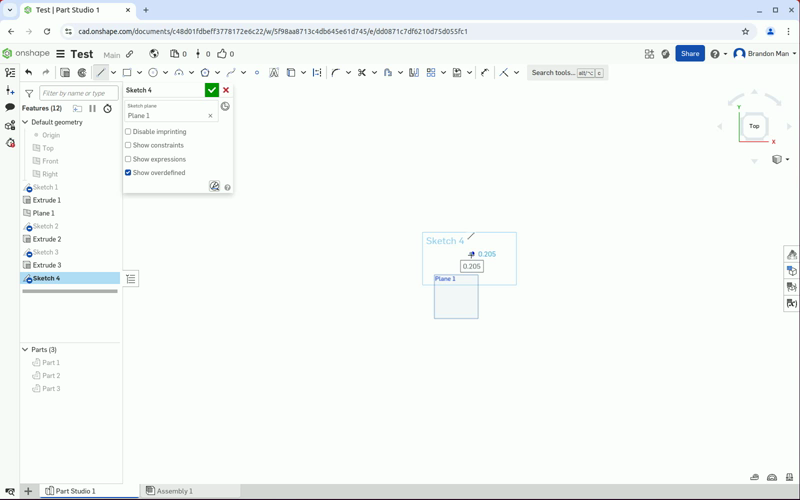
scroll(6)
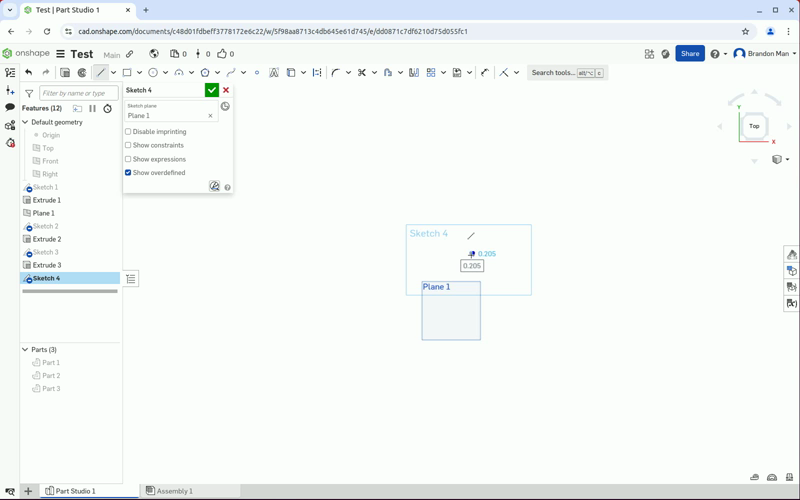
scroll(6)
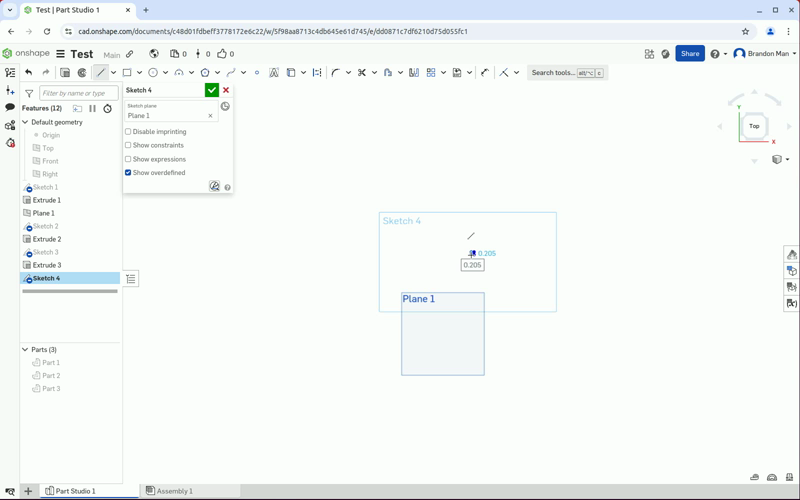
scroll(6)
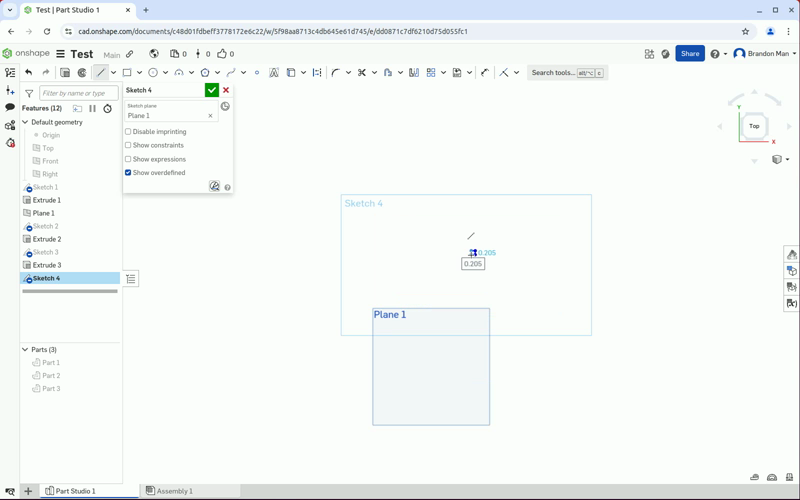
scroll(6)
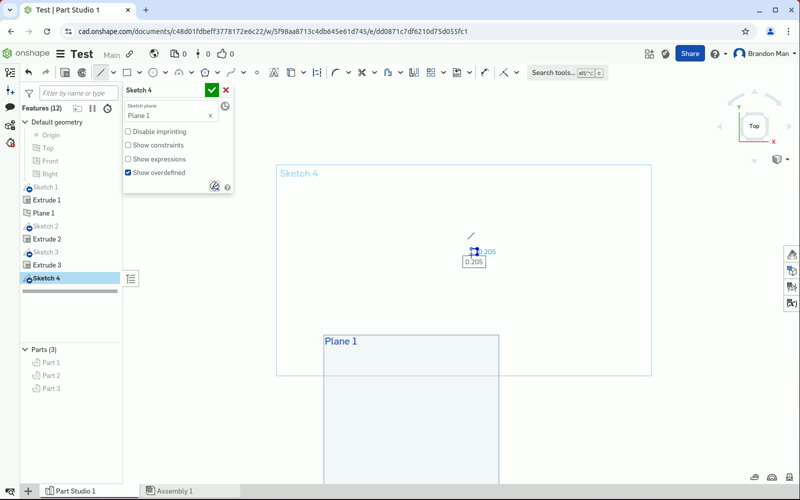
scroll(6)
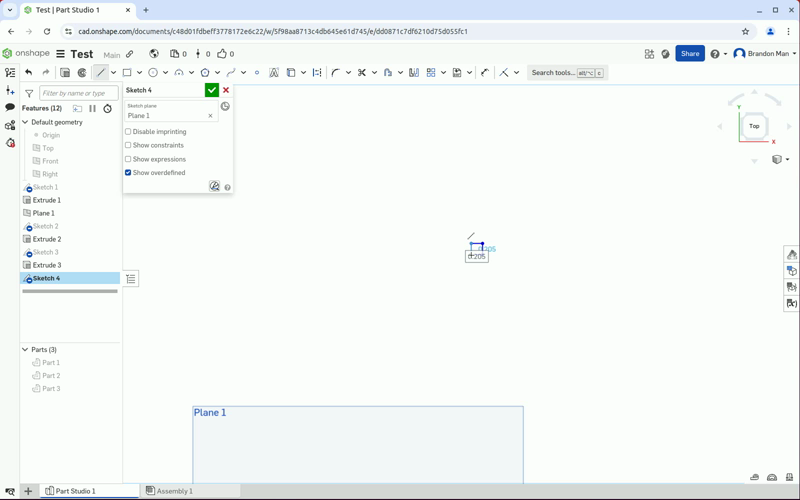
key_up(shift)
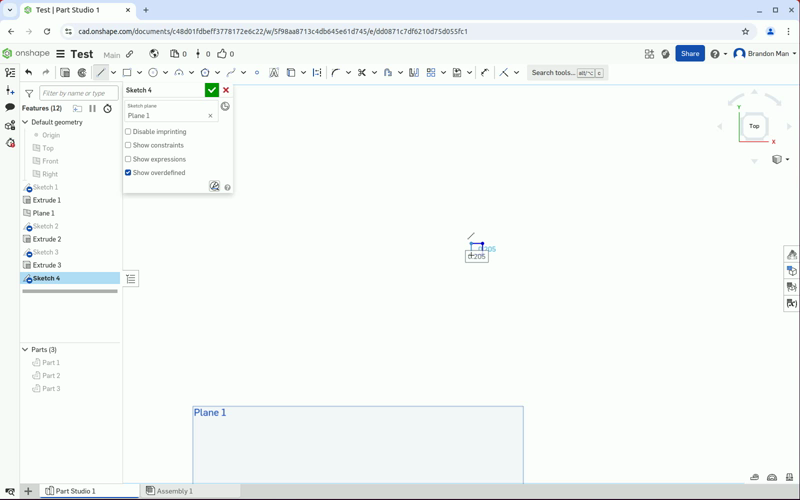
click(471, 254)
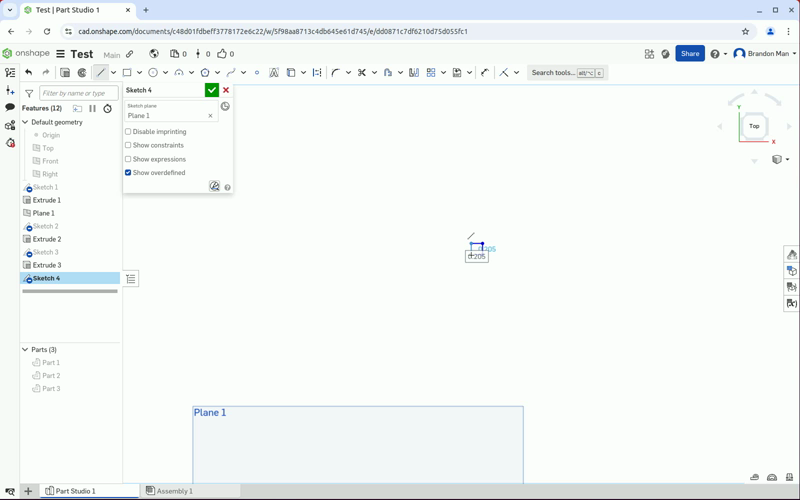
scroll(-6)
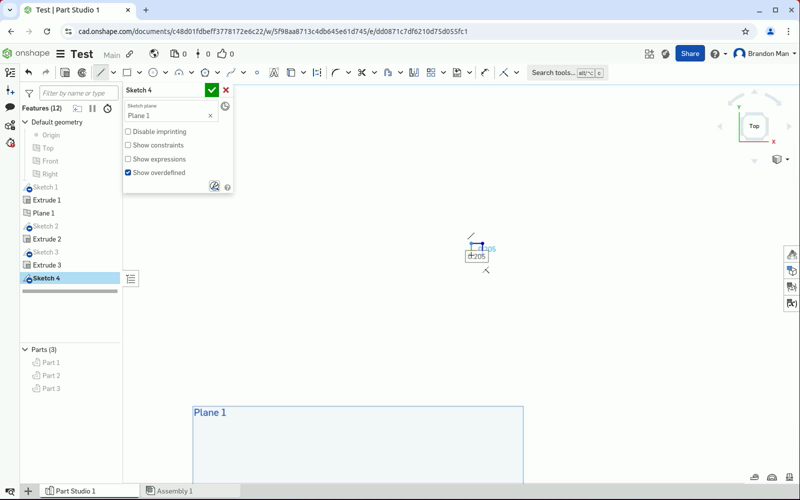
scroll(-6)
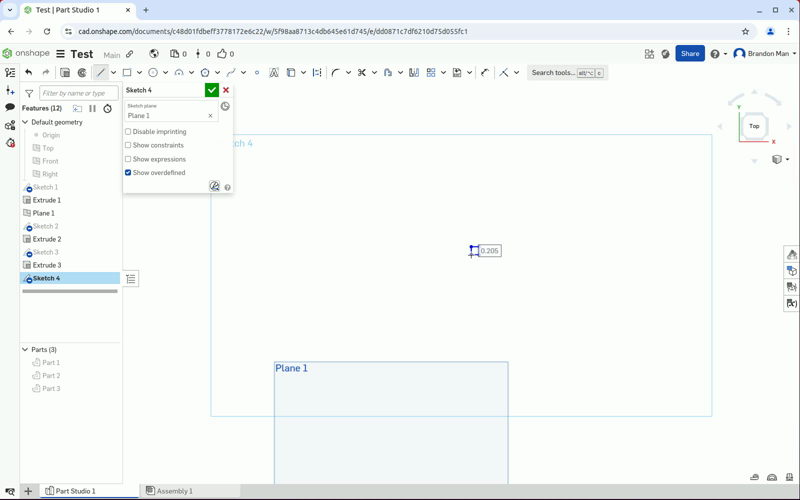
scroll(-6)
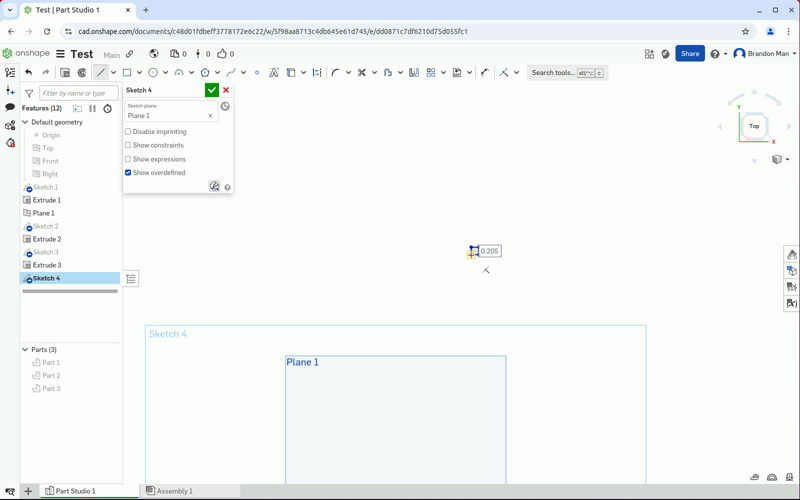
scroll(-6)
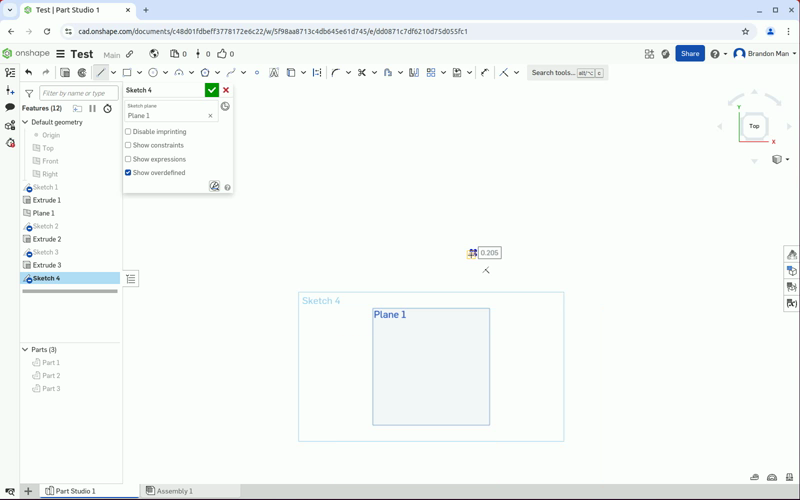
scroll(-6)
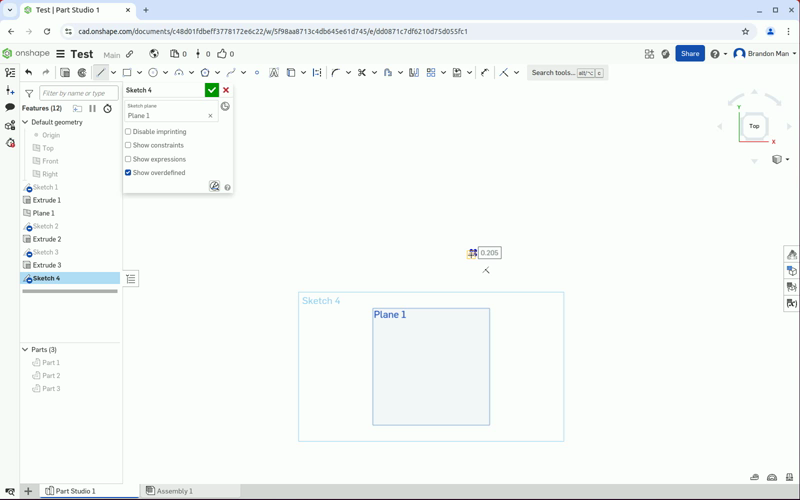
scroll(-6)
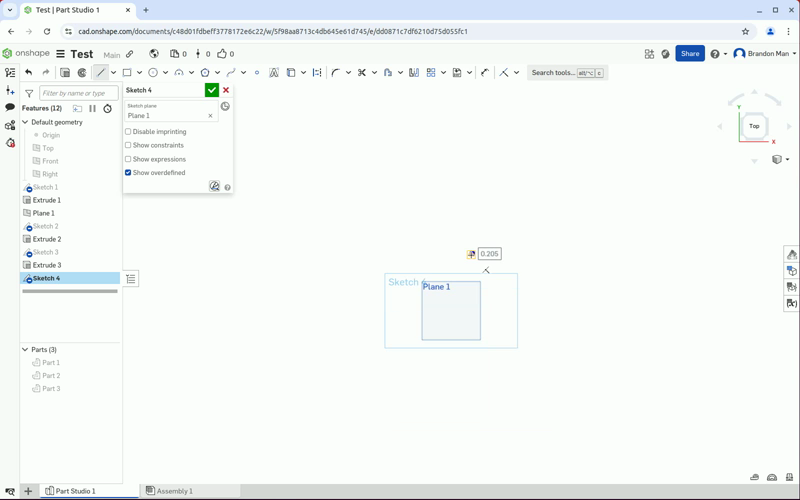
scroll(-6)
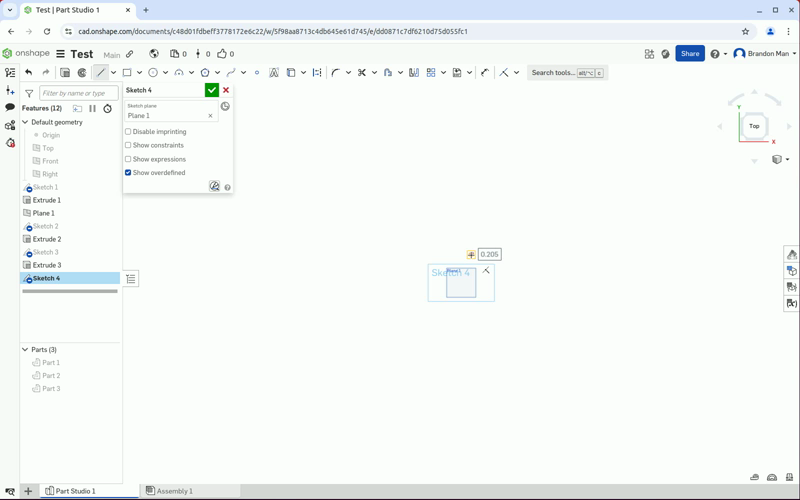
key(esc)
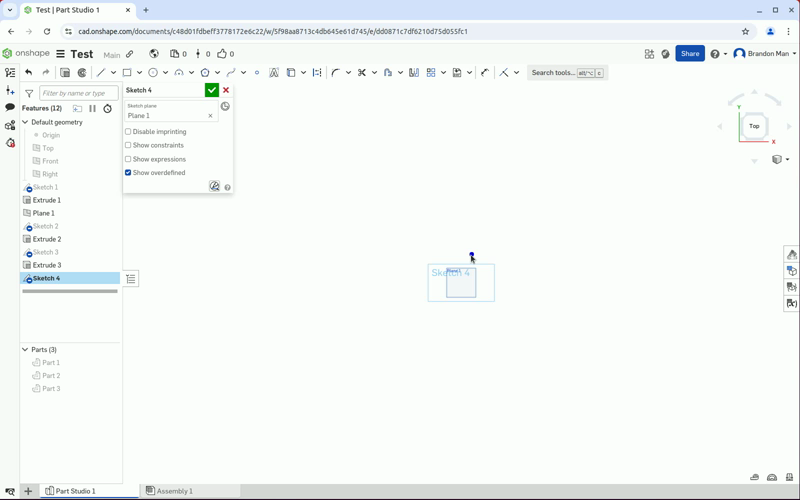
mouse_move(471, 254)
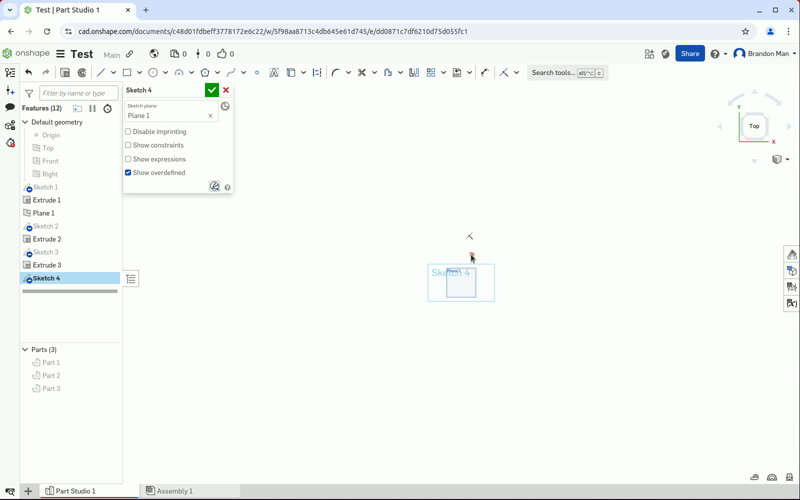
scroll(6)
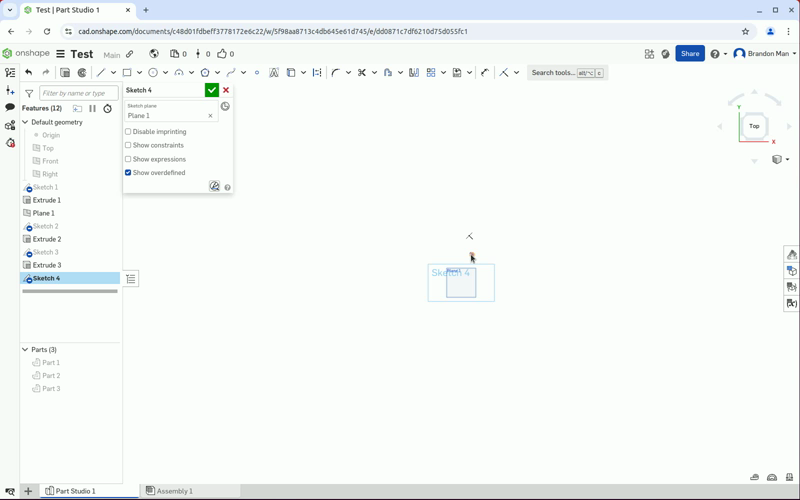
scroll(6)
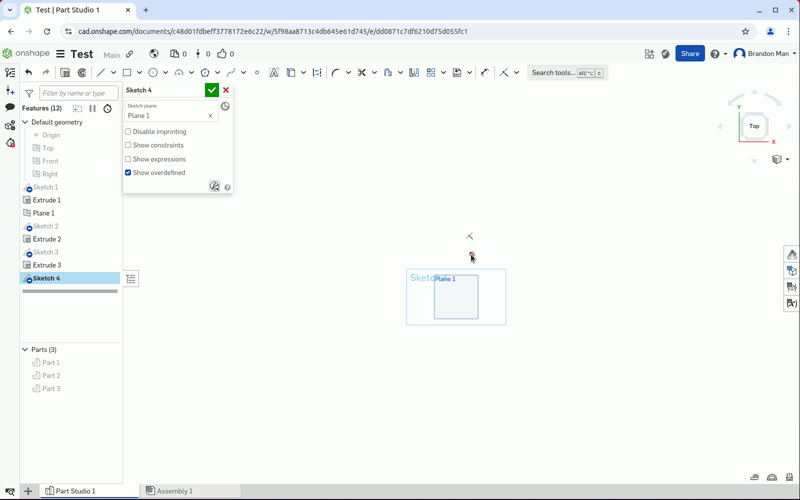
scroll(6)
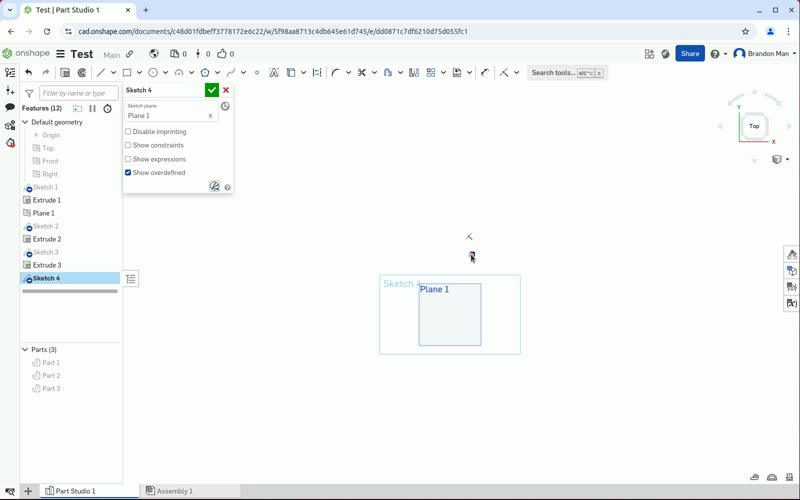
scroll(6)
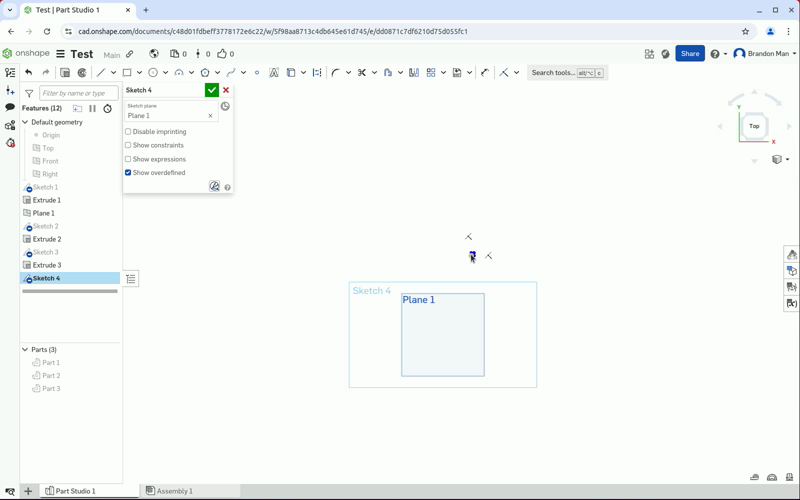
scroll(6)
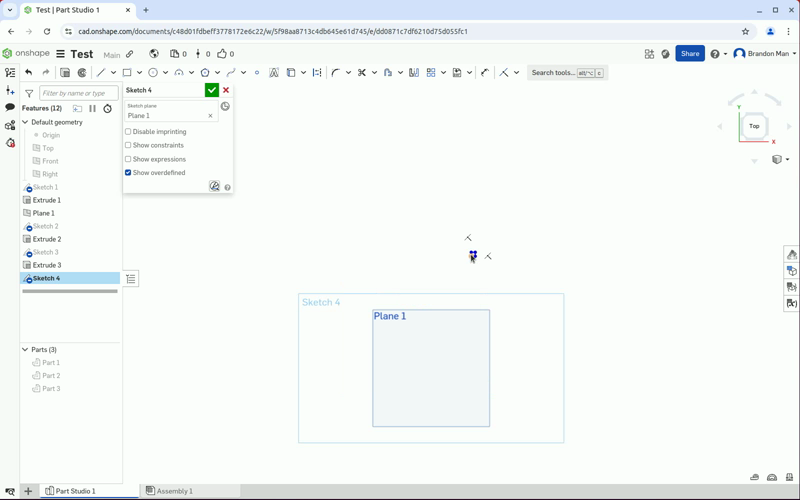
scroll(6)
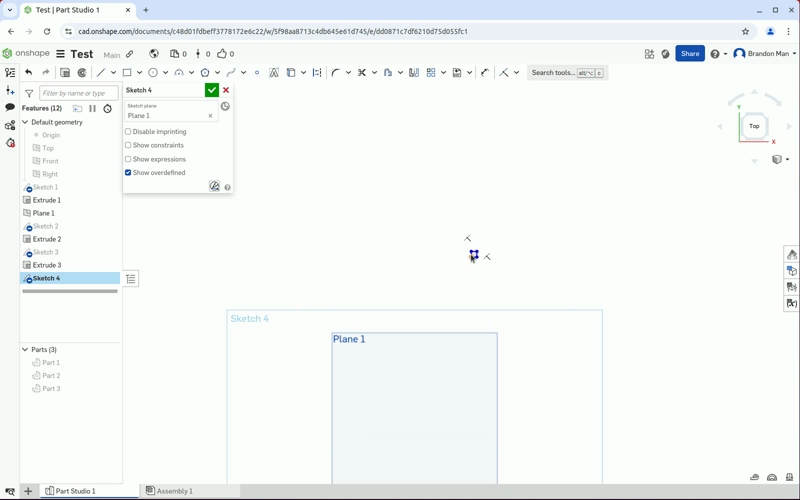
scroll(6)
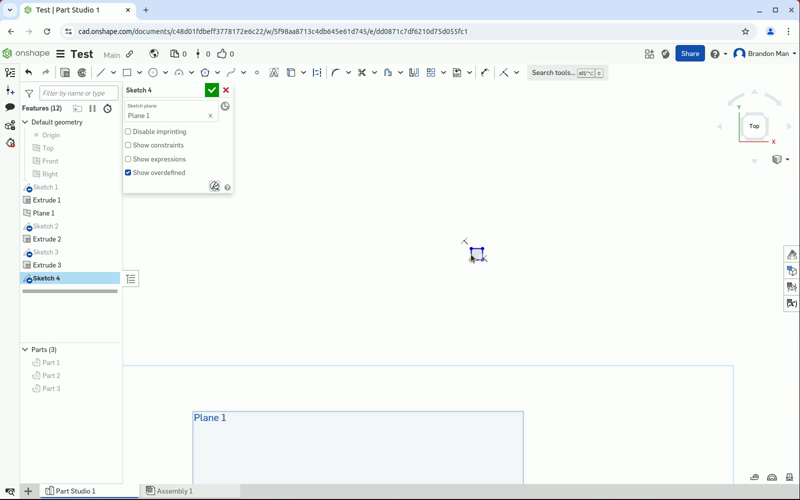
click(471, 254)
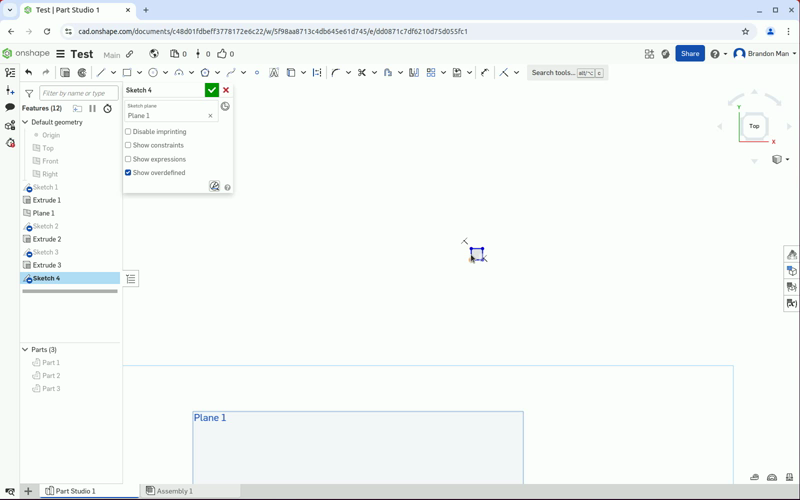
scroll(-6)
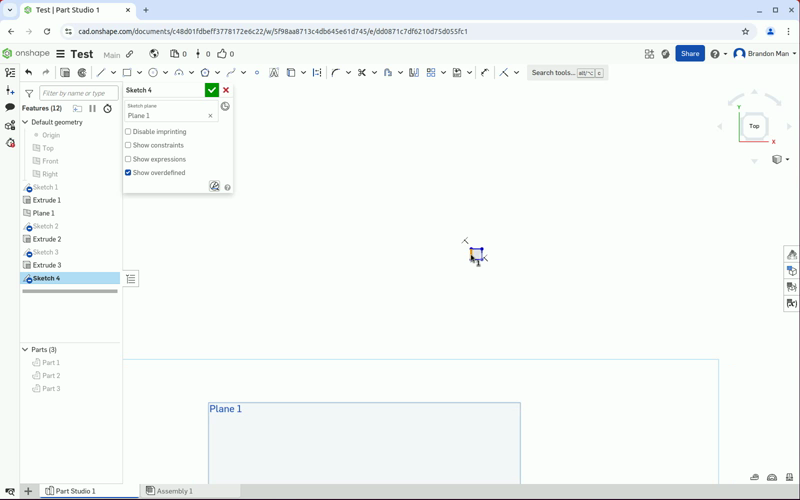
scroll(-6)
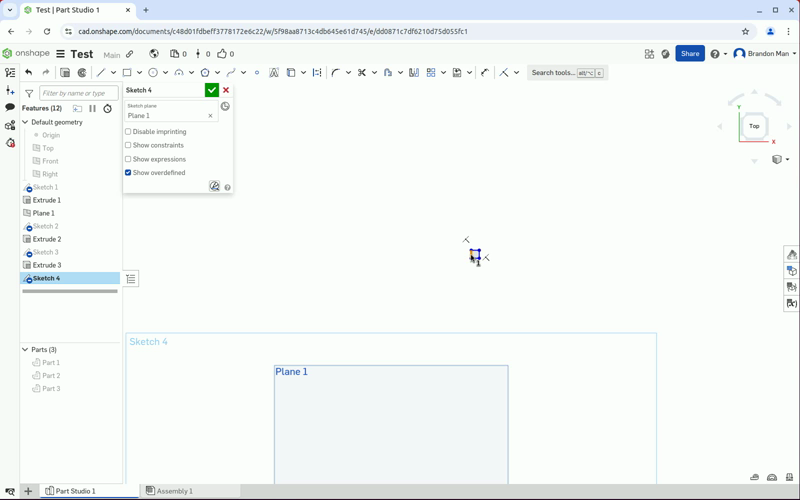
scroll(-6)
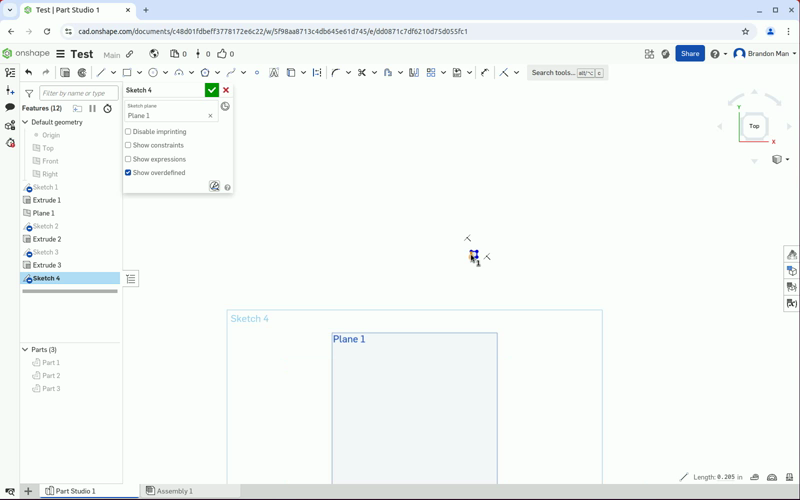
scroll(-6)
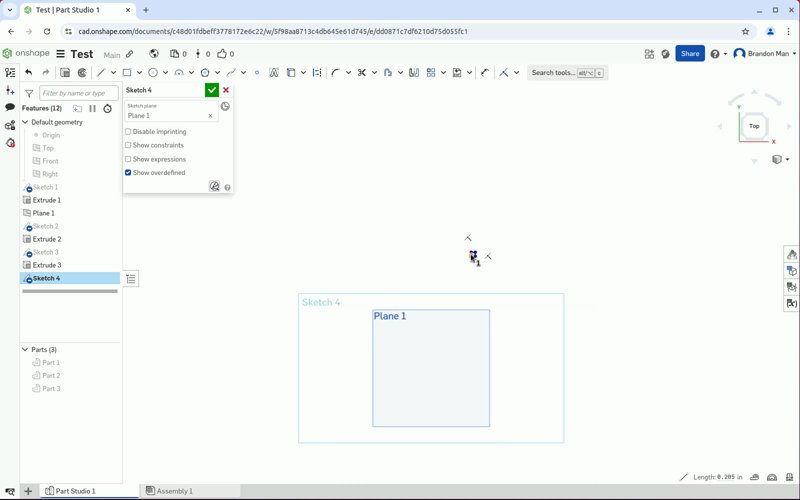
scroll(-6)
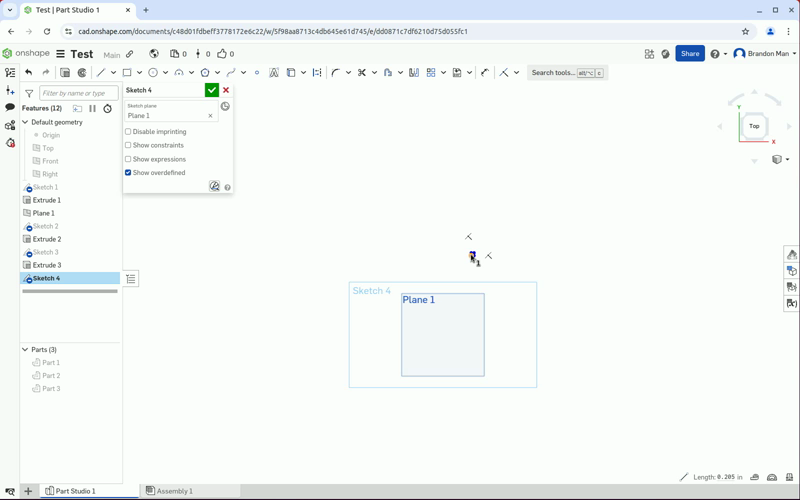
scroll(-6)
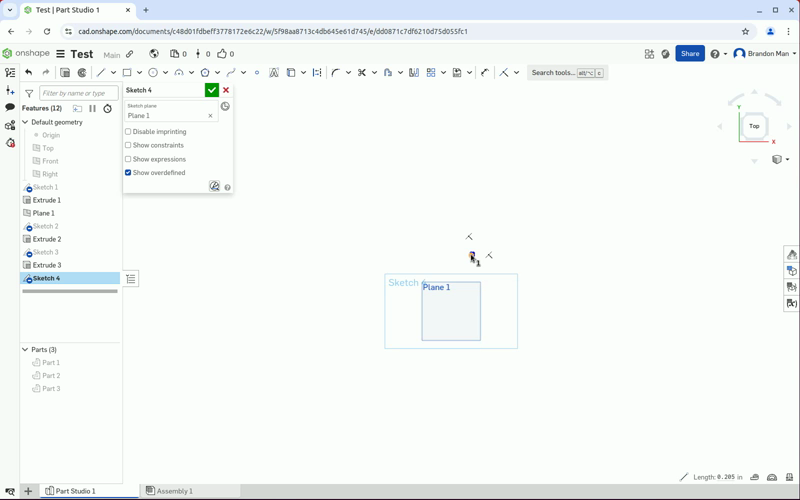
scroll(-6)
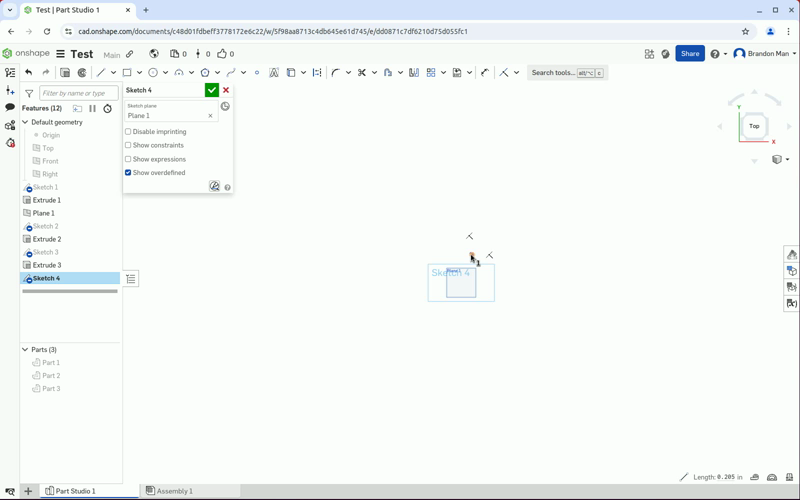
mouse_move(73, 352)
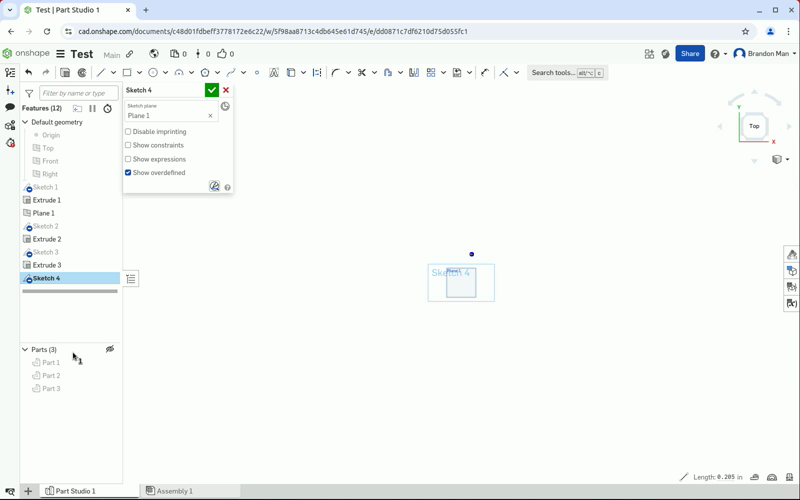
key(shift+y)
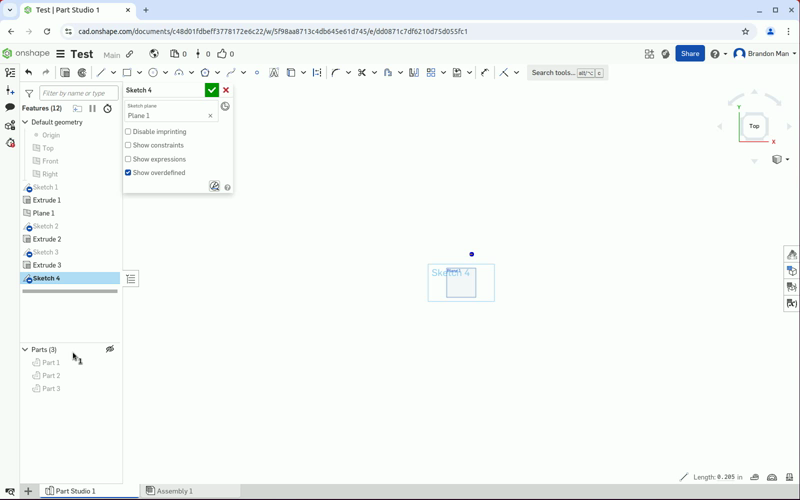
key(shift+e)
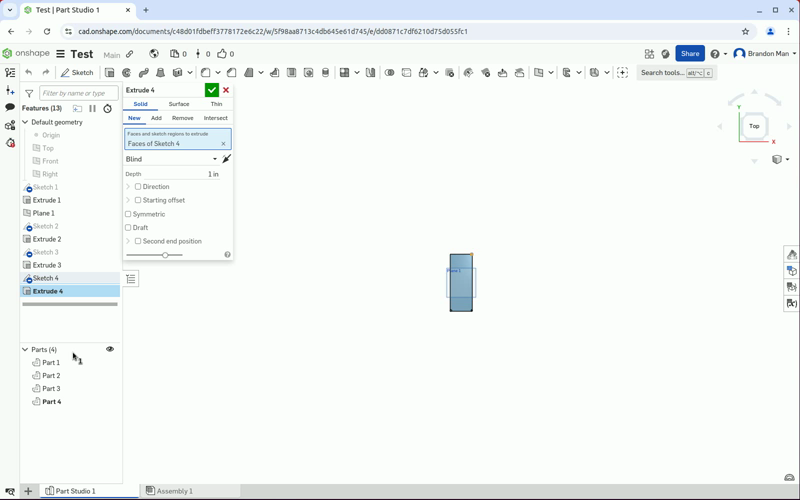
mouse_move(143, 106)
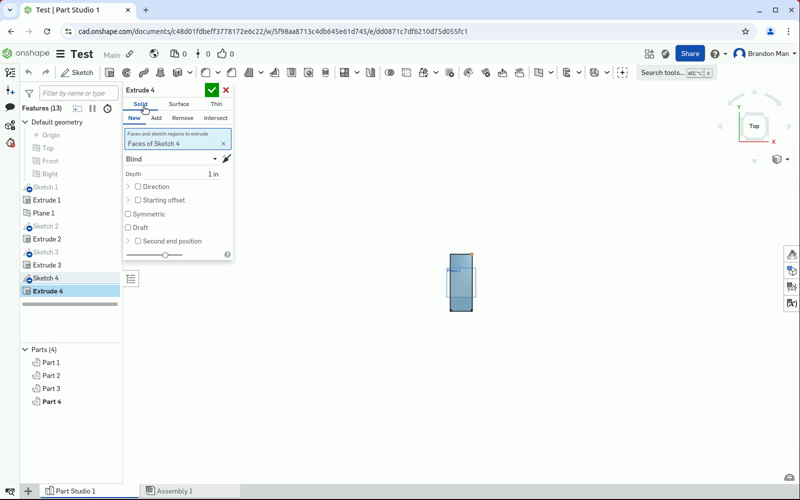
click(143, 106)
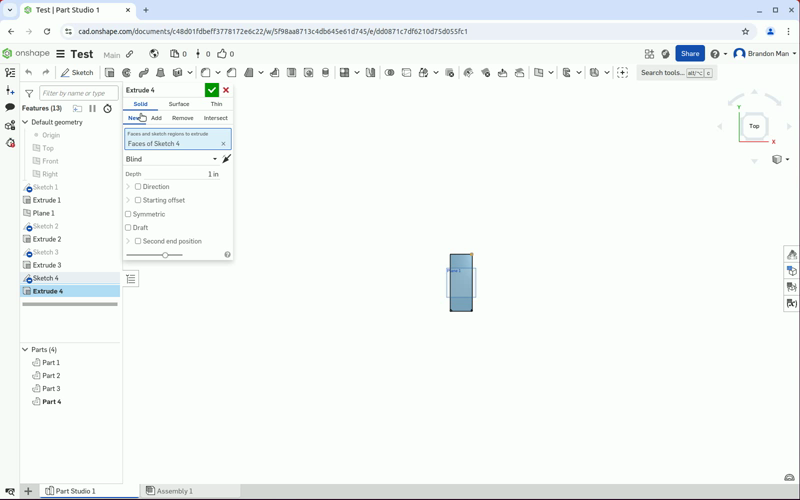
mouse_move(137, 120)
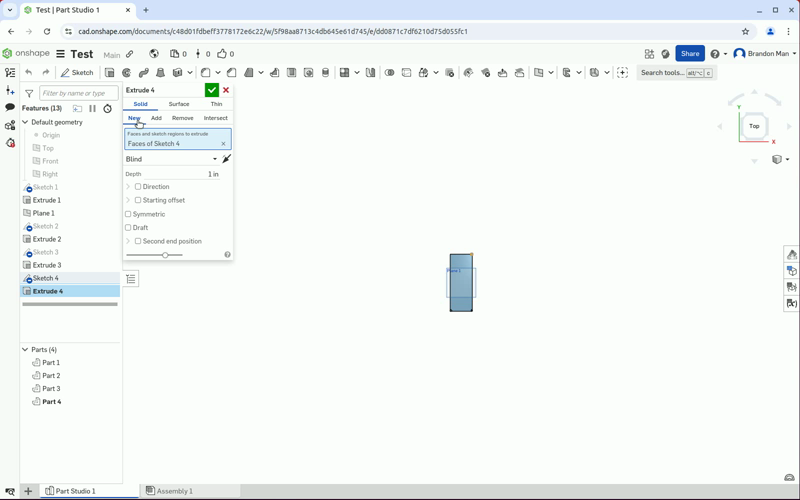
click(137, 120)
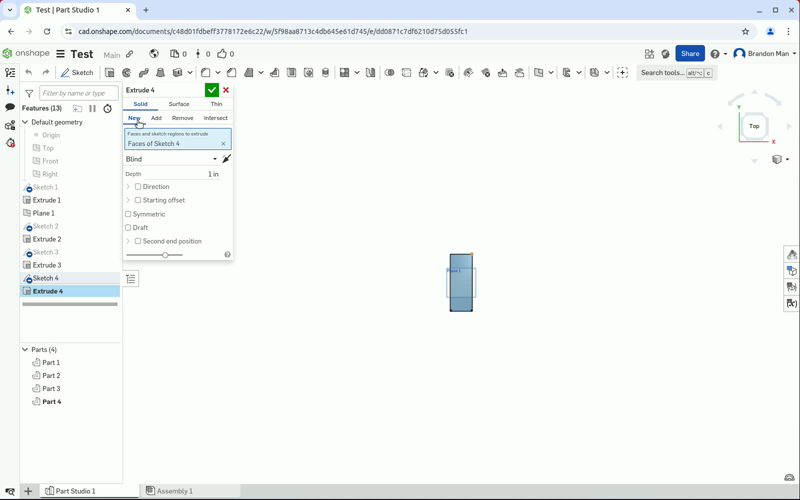
key(tab, 4)
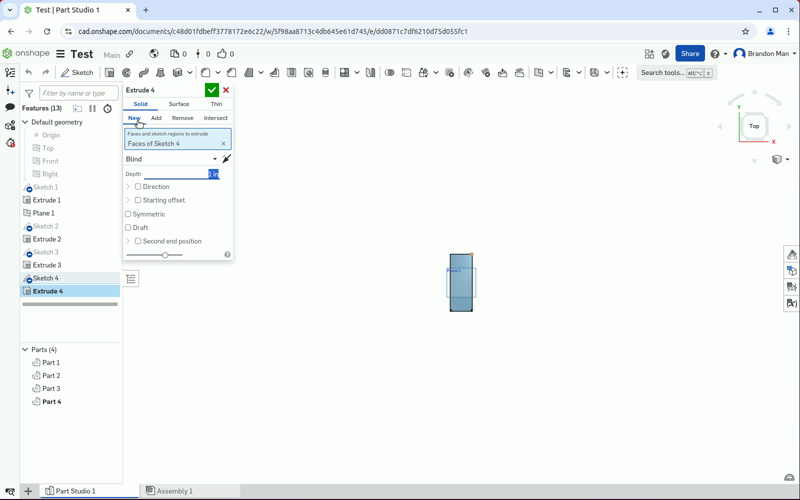
text(5.777)
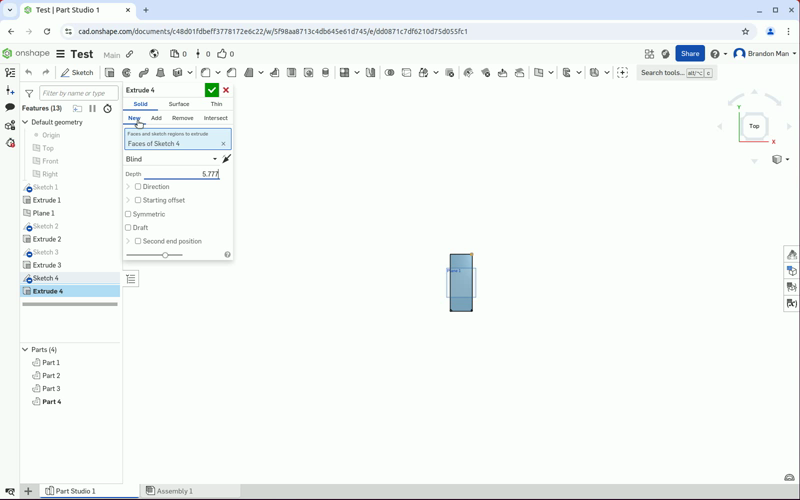
key(enter)
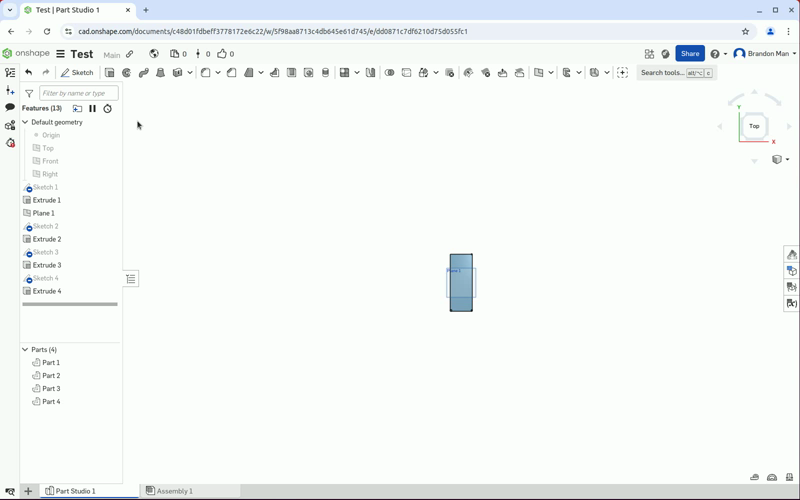
key(shift+h)
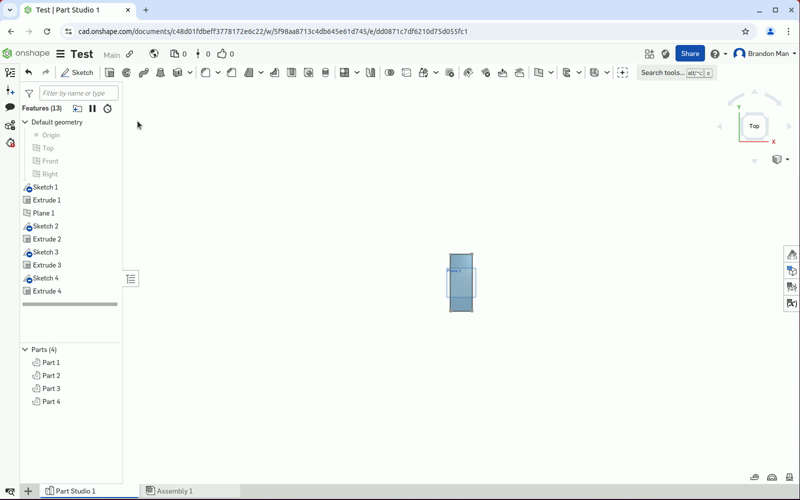
key(shift+h)
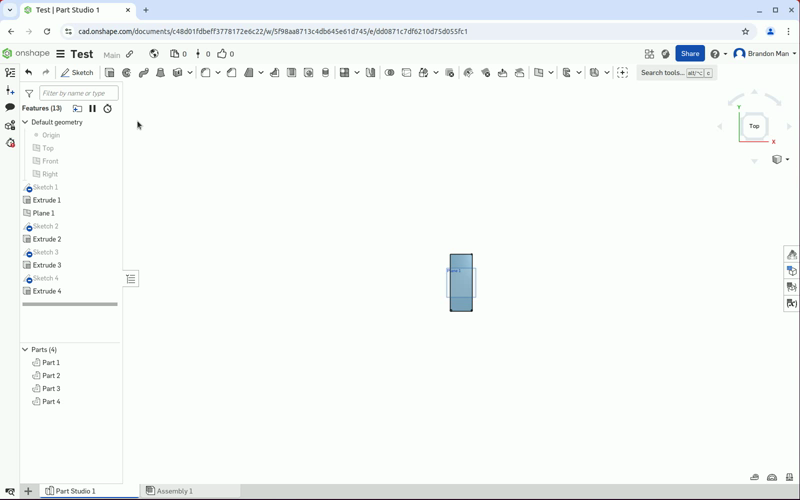
mouse_move(73, 189)
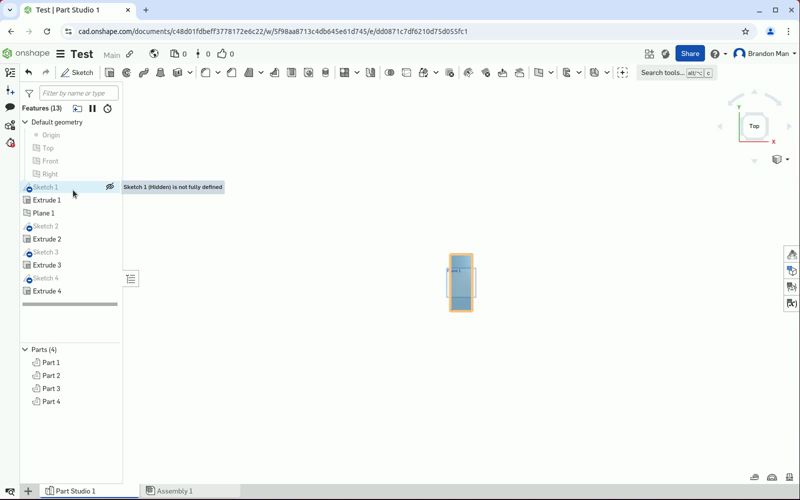
click(73, 189)
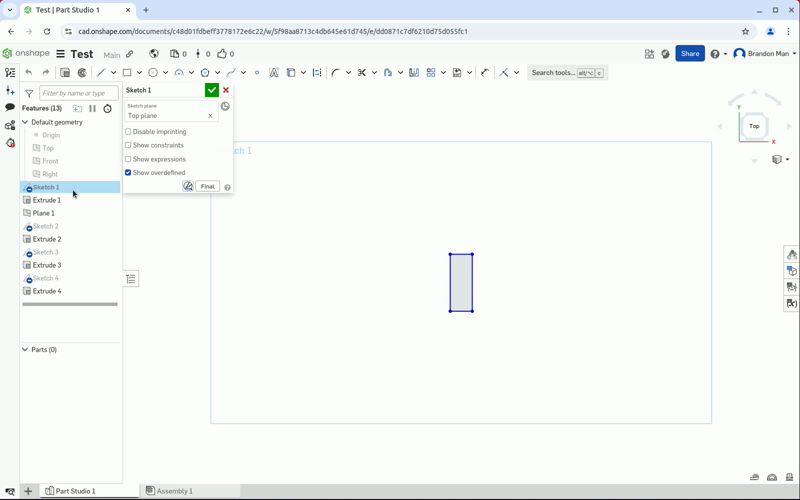
mouse_move(229, 92)
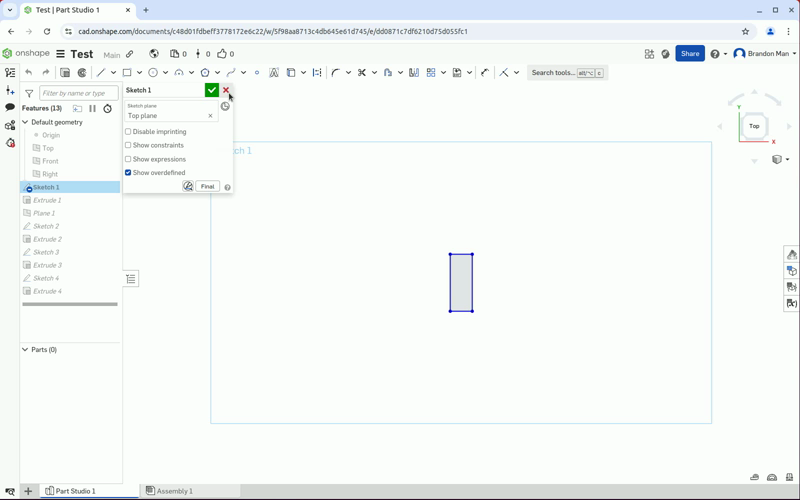
click(229, 92)
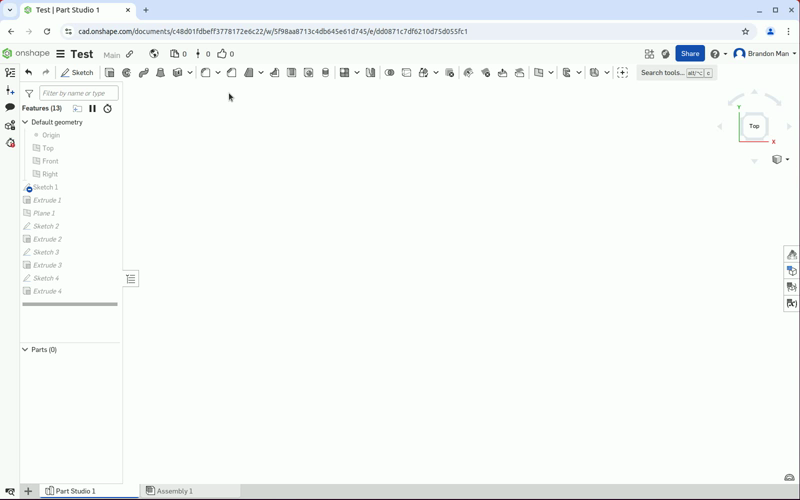
key(shift+s)
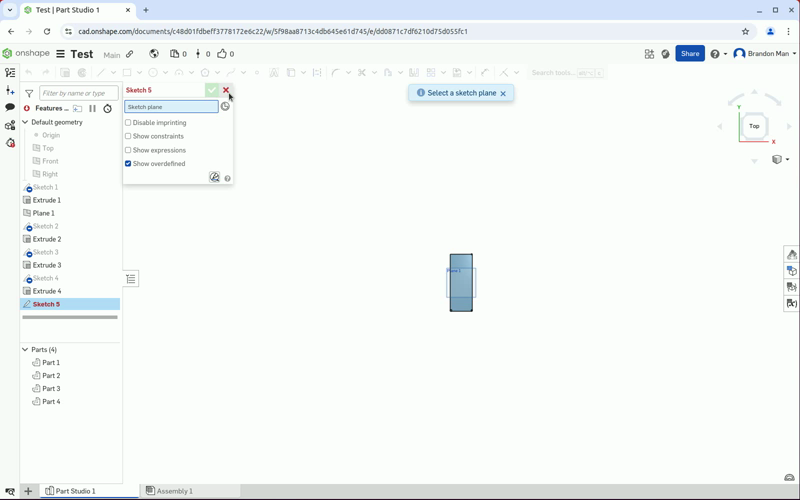
mouse_move(73, 215)
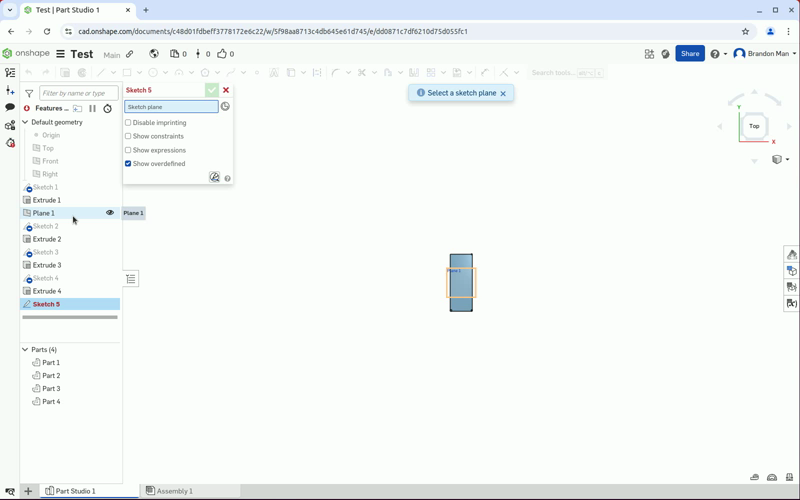
click(73, 215)
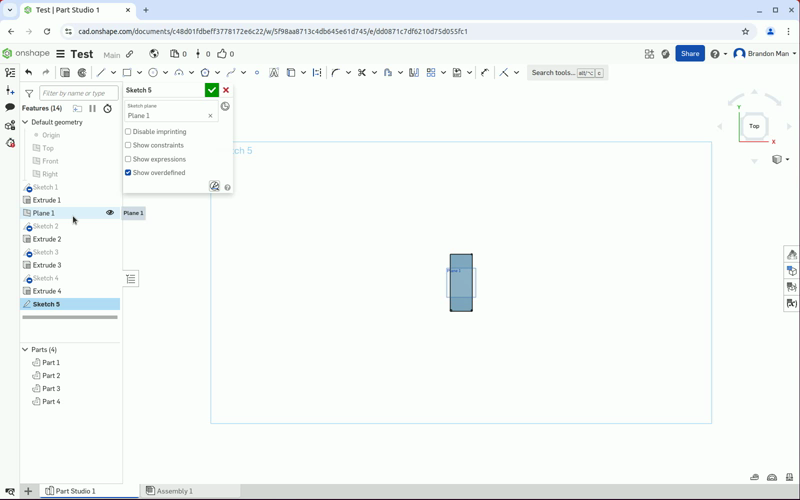
mouse_move(73, 352)
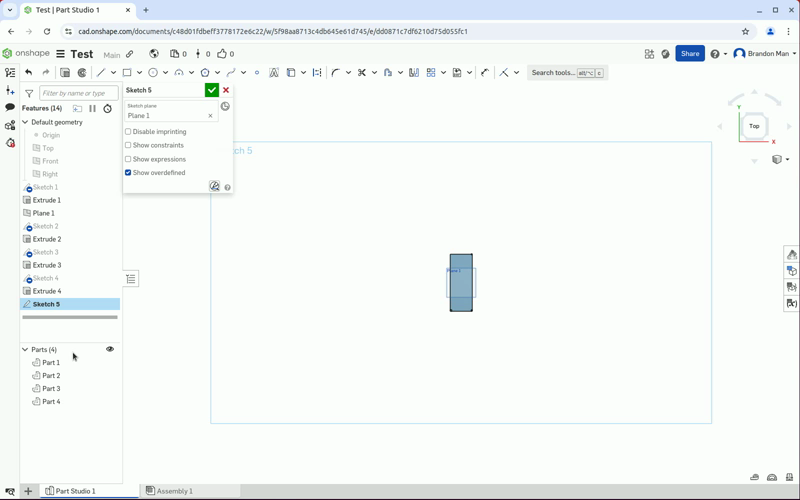
key(y)
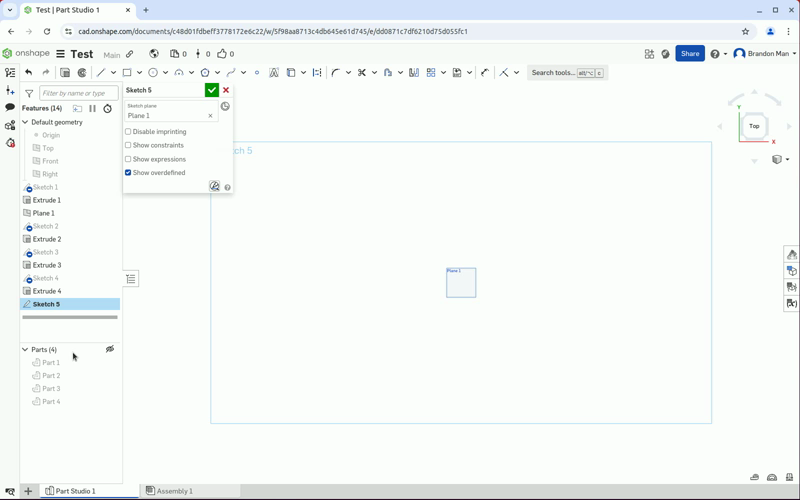
key(l)
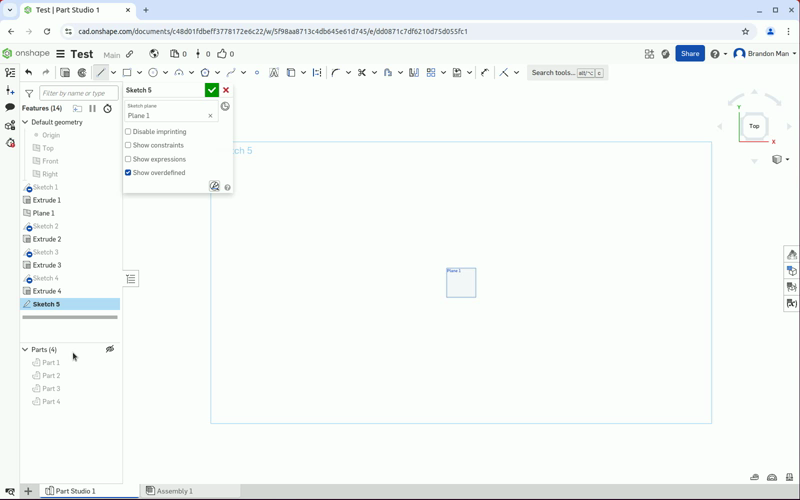
key_down(shift)
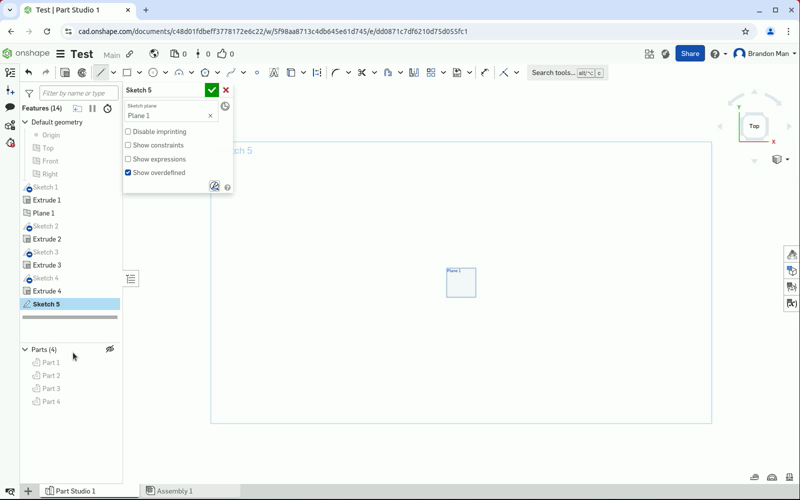
mouse_move(450, 254)
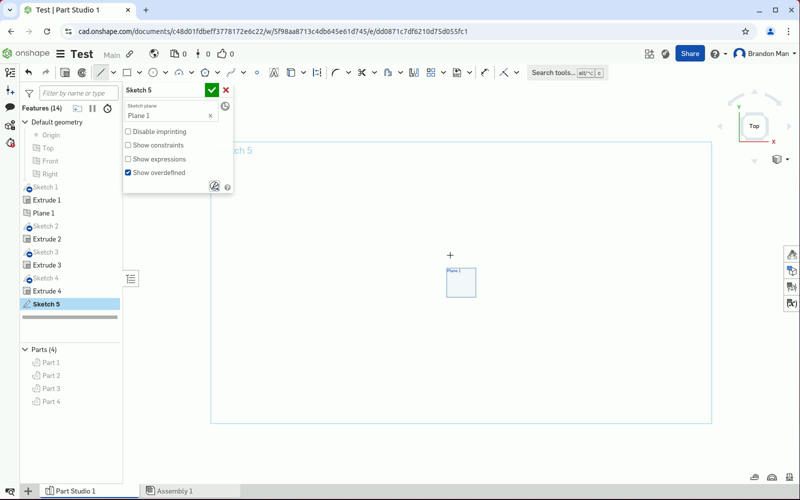
click(450, 254)
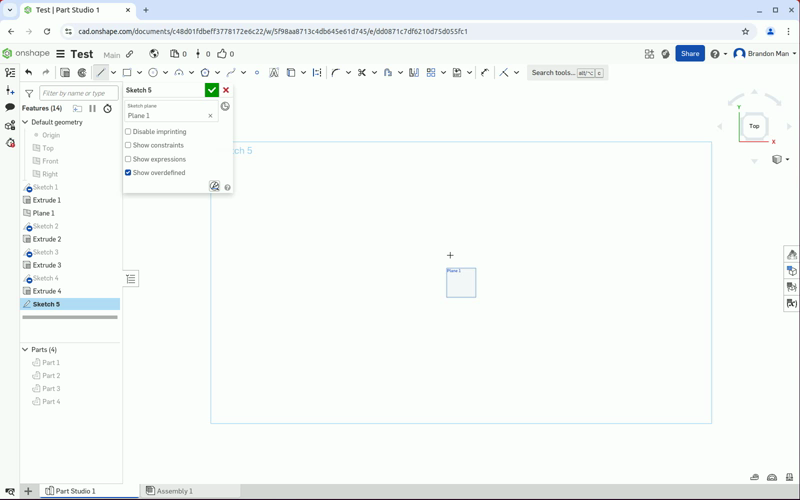
key_up(shift)
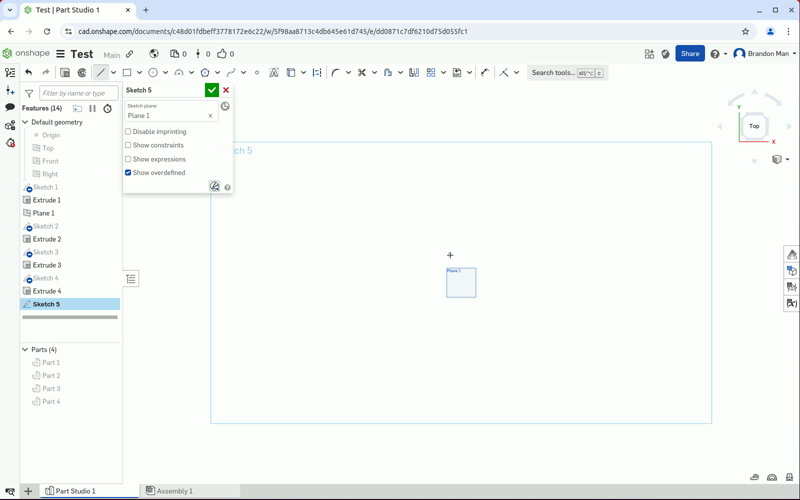
key_down(shift)
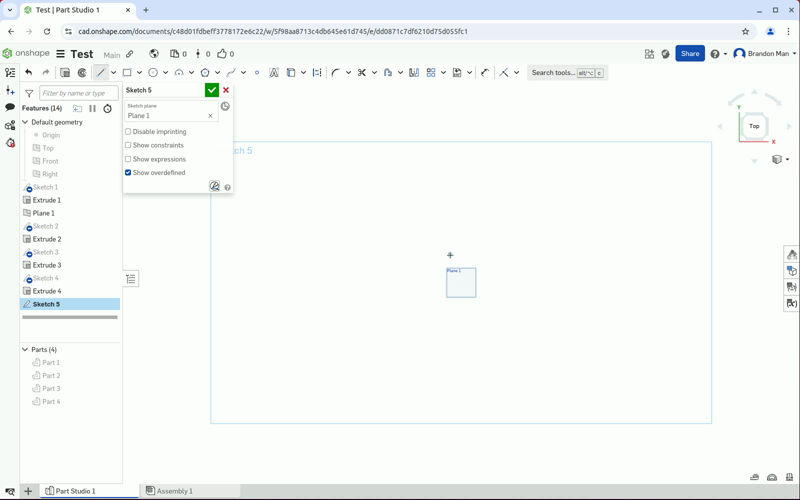
mouse_move(480, 254)
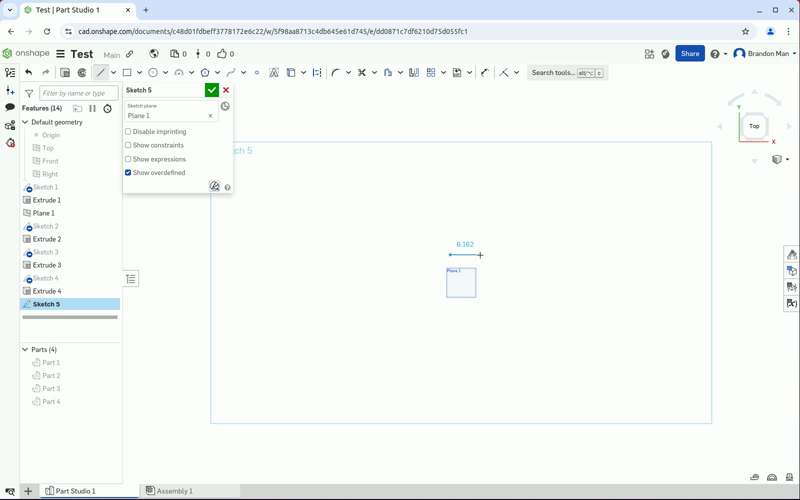
mouse_move(451, 254)
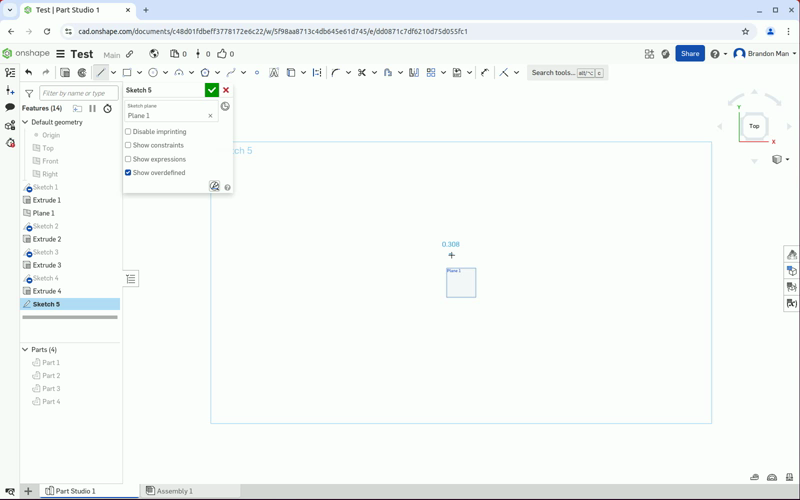
scroll(6)
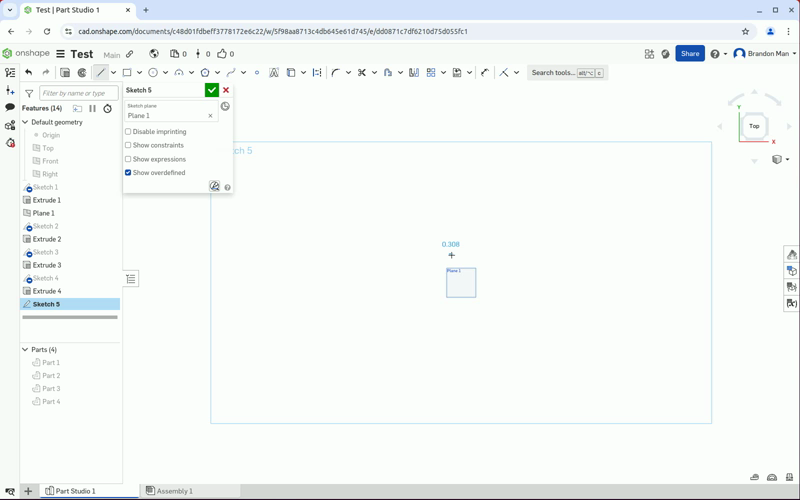
scroll(6)
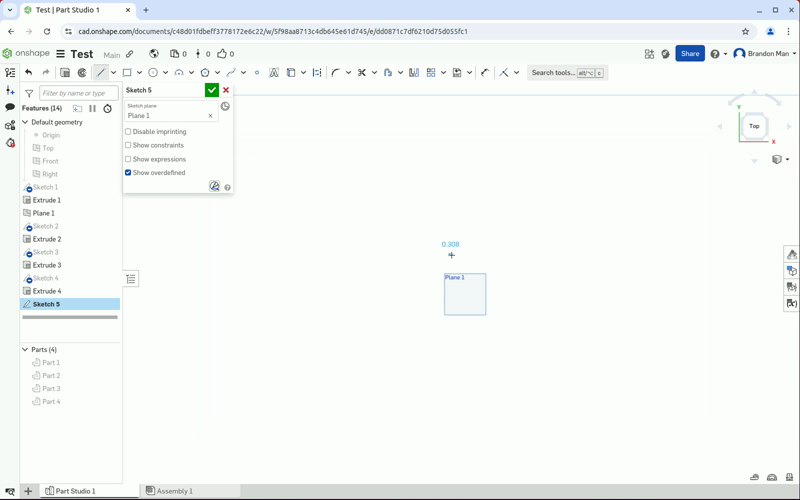
scroll(6)
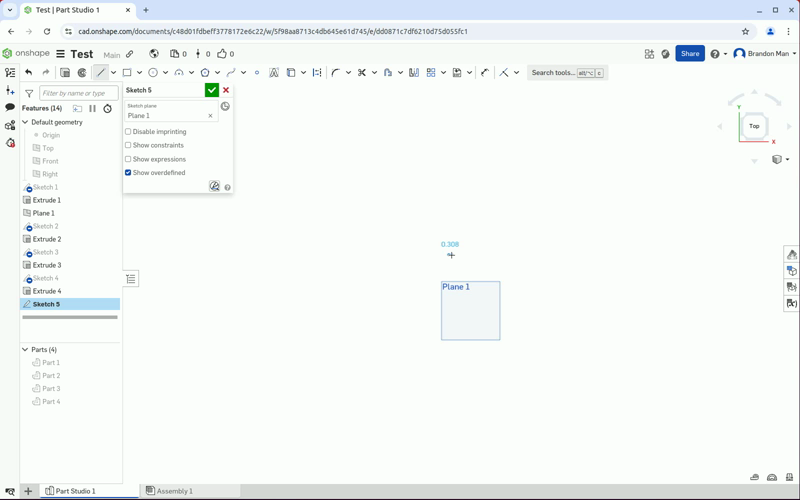
scroll(6)
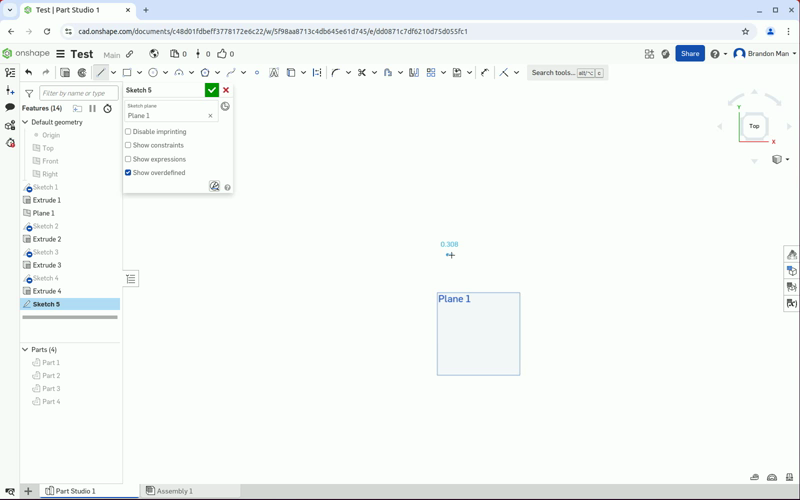
scroll(6)
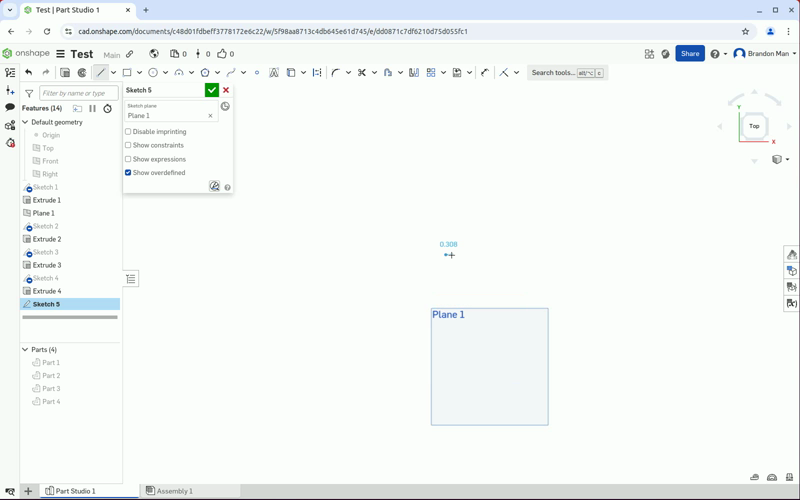
scroll(6)
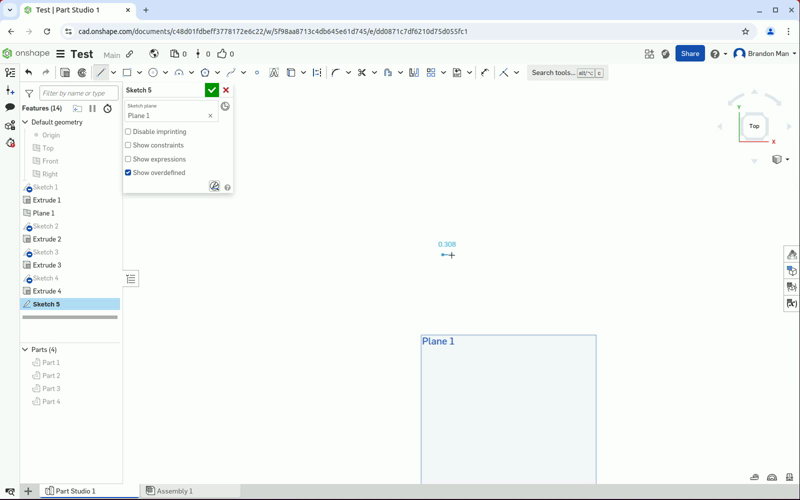
scroll(6)
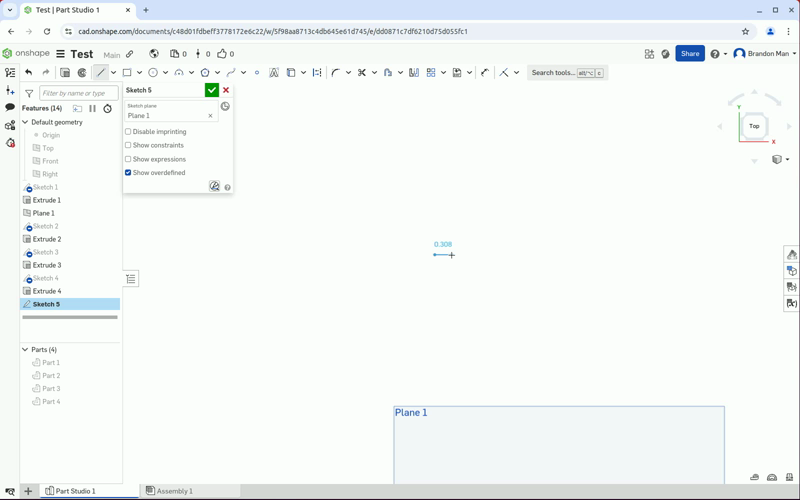
click(451, 254)
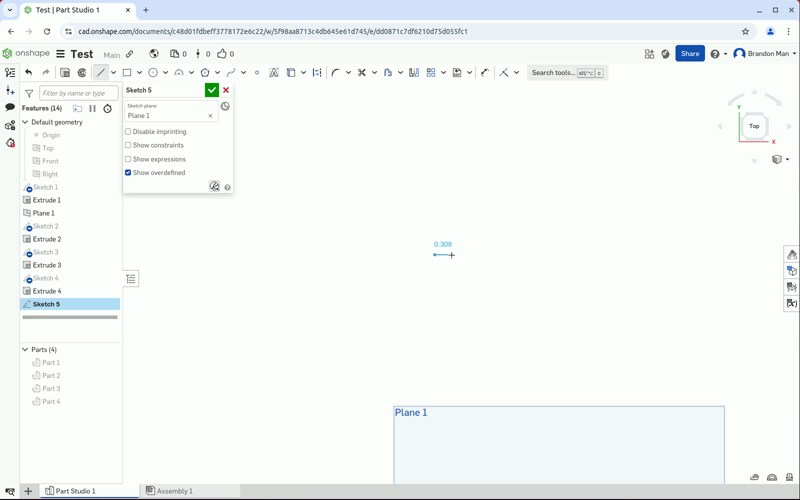
scroll(-6)
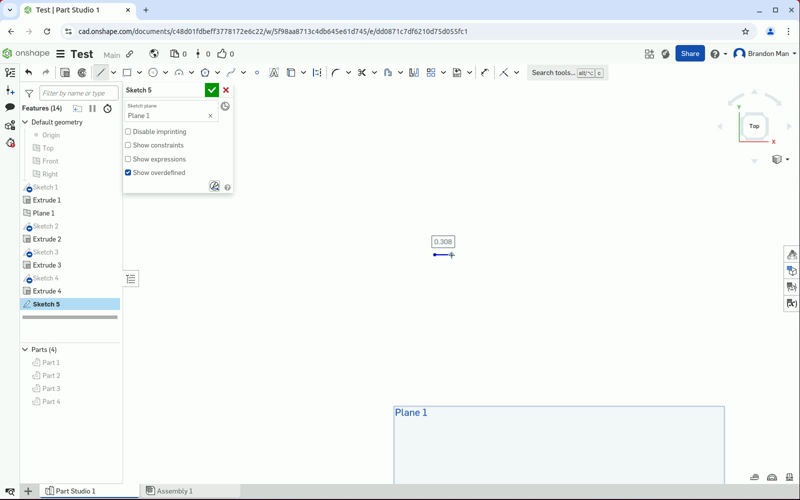
scroll(-6)
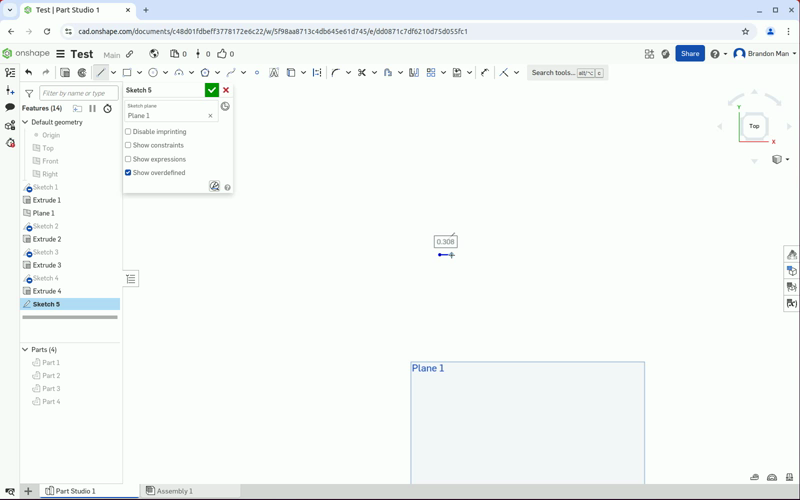
scroll(-6)
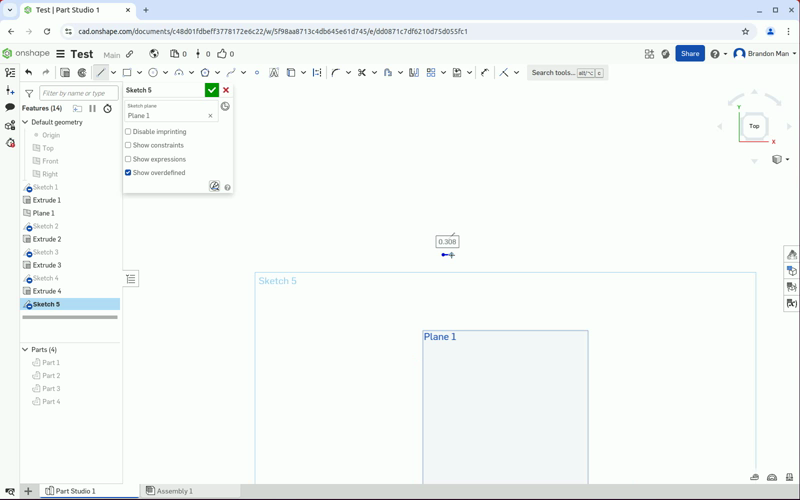
scroll(-6)
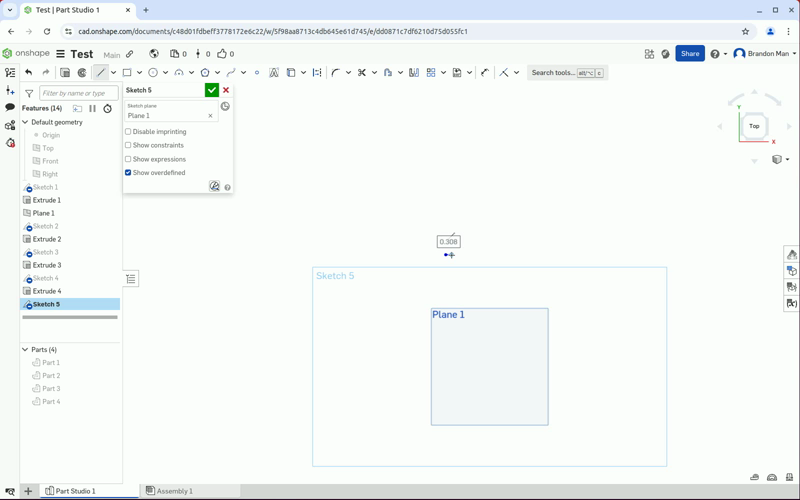
scroll(-6)
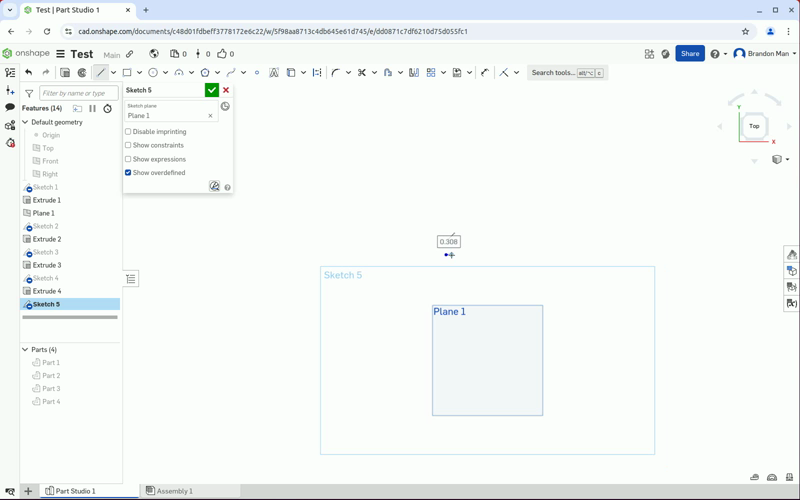
scroll(-6)
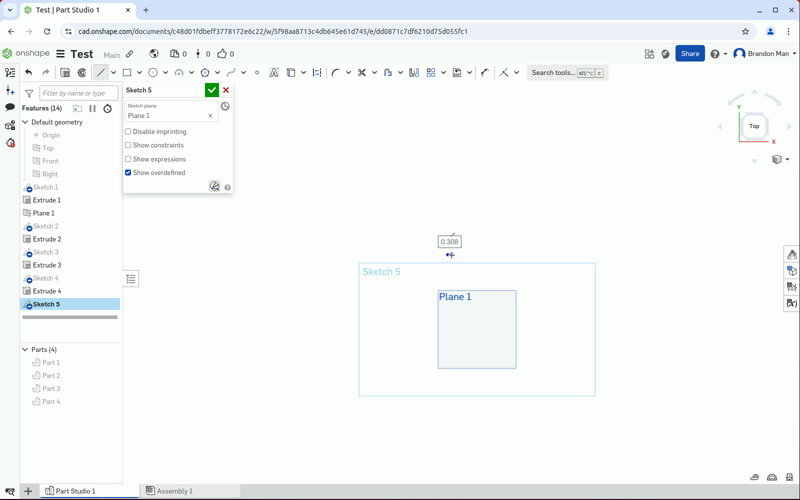
scroll(-6)
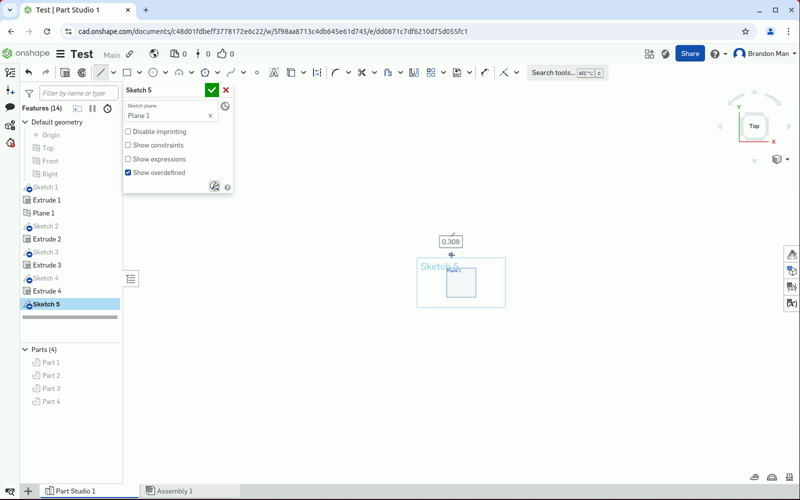
key_up(shift)
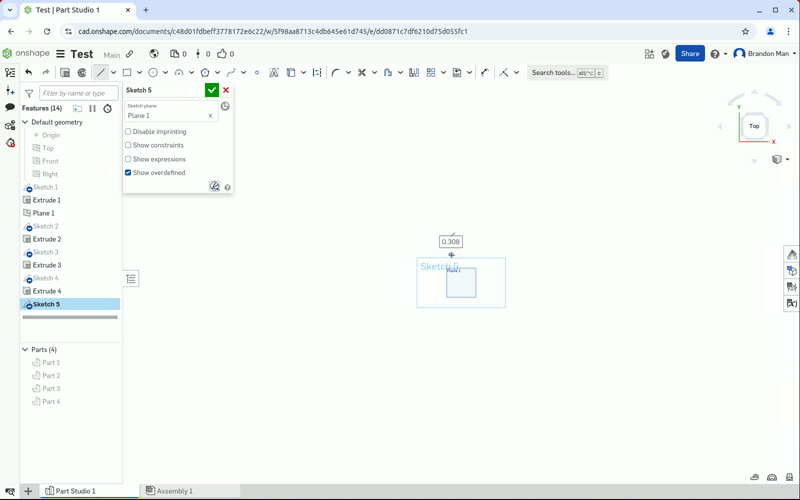
key_down(shift)
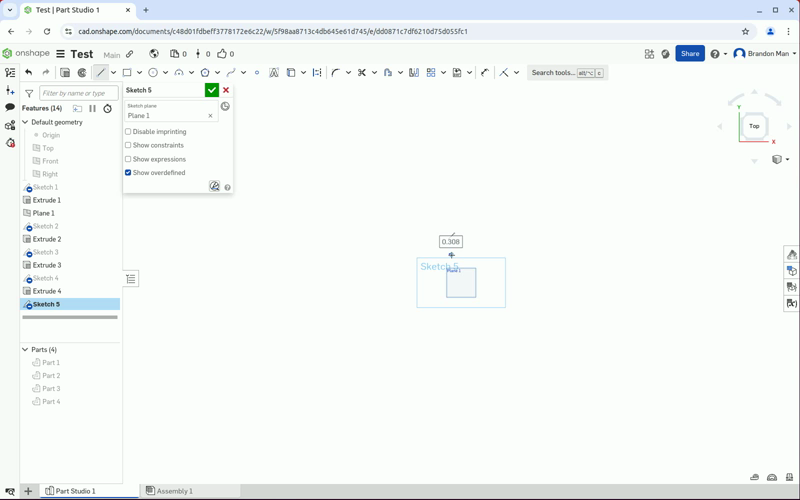
mouse_move(481, 254)
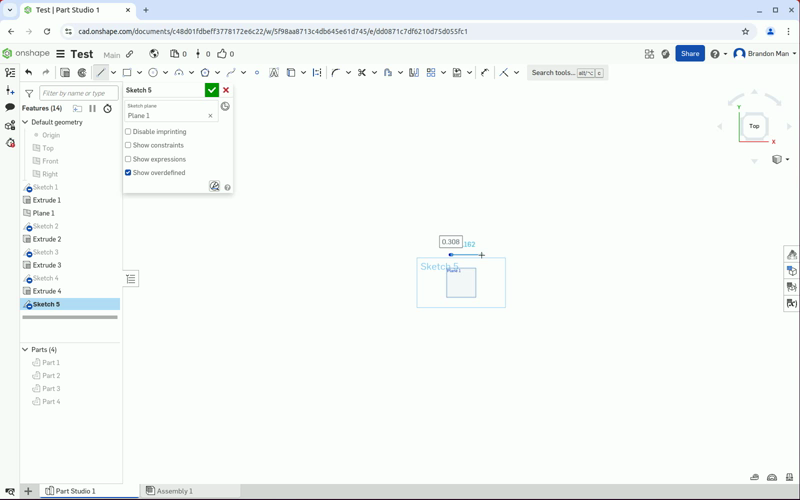
mouse_move(451, 253)
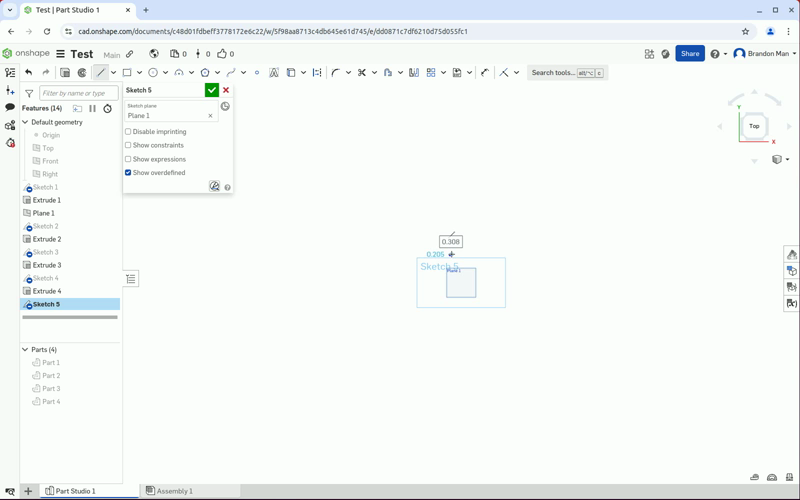
scroll(6)
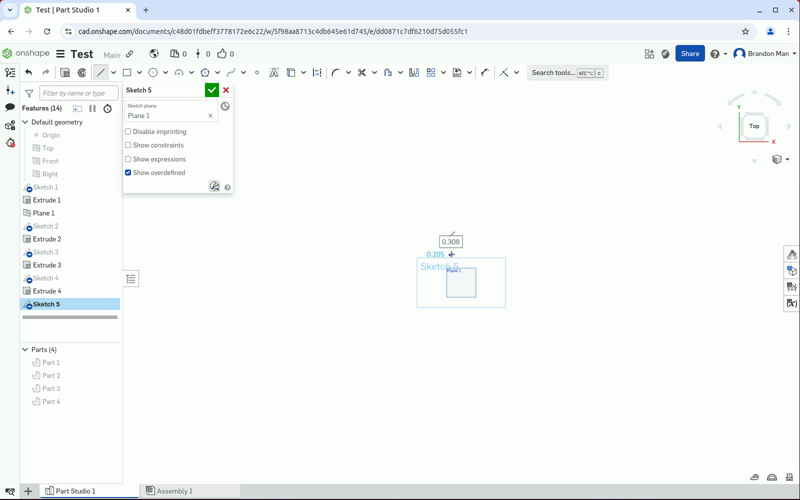
scroll(6)
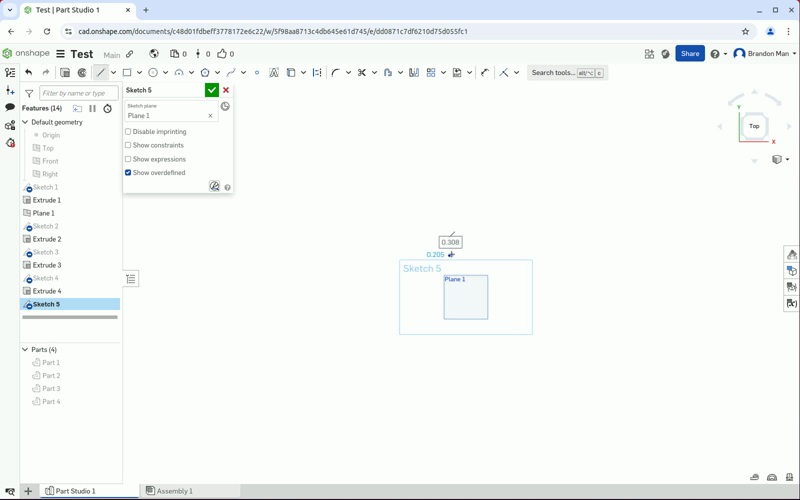
scroll(6)
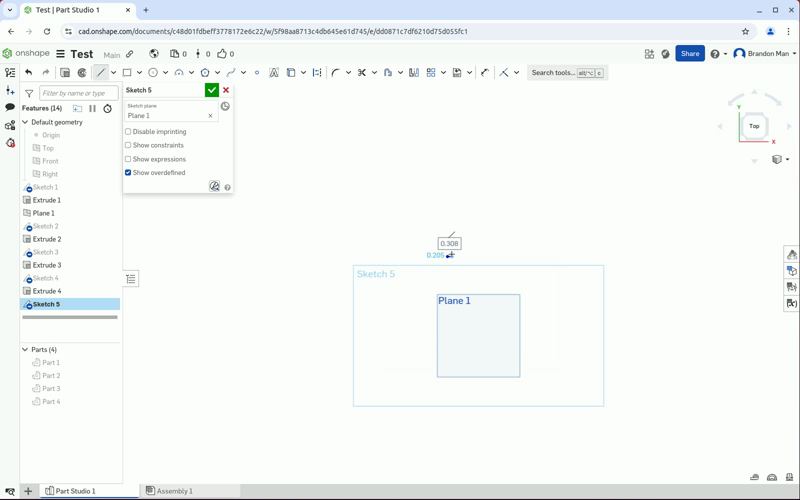
scroll(6)
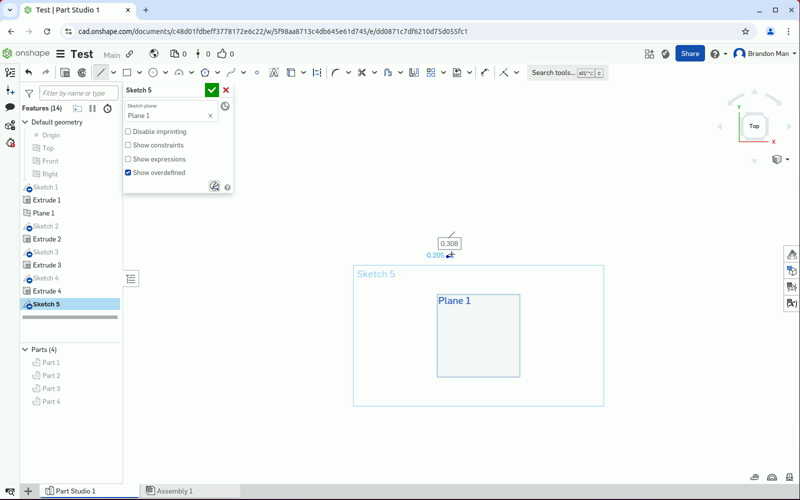
scroll(6)
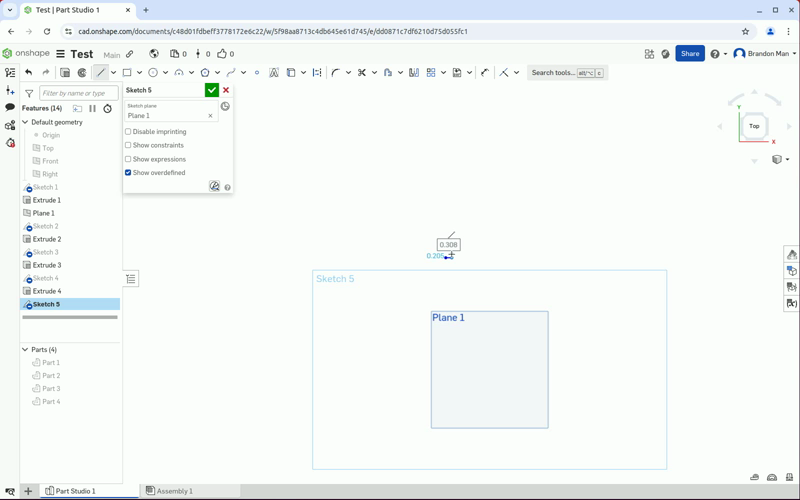
scroll(6)
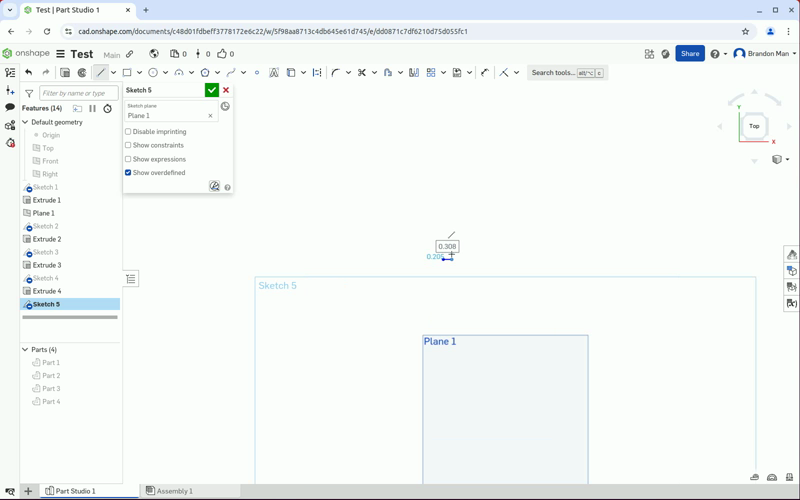
scroll(6)
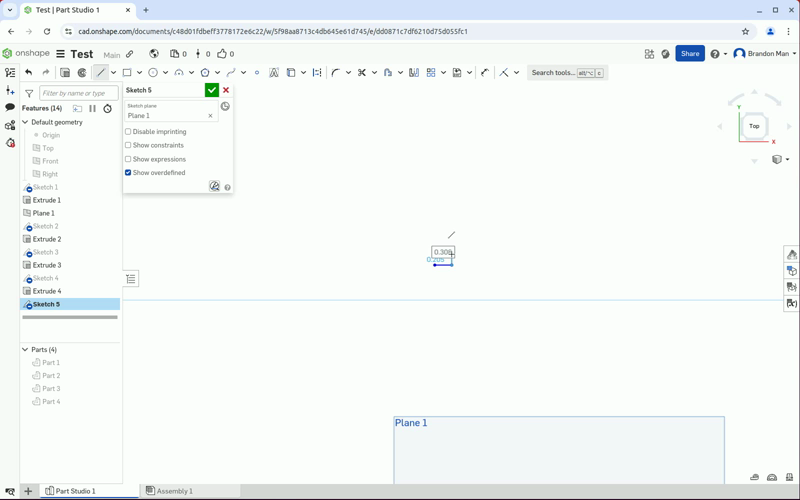
click(451, 253)
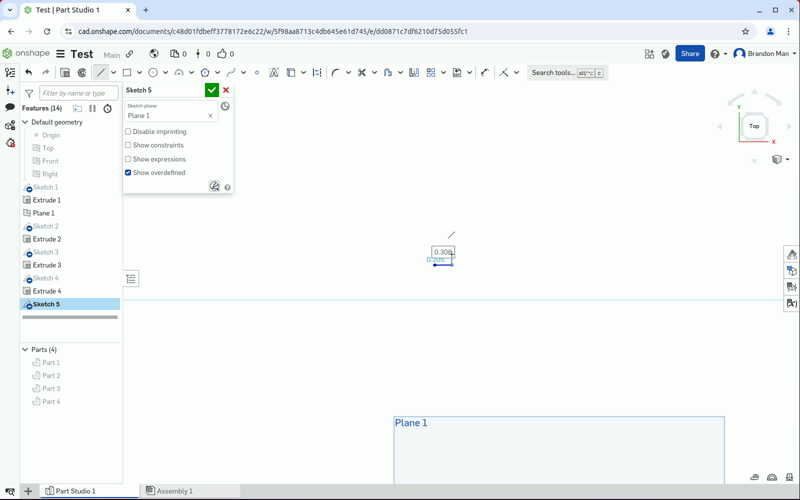
scroll(-6)
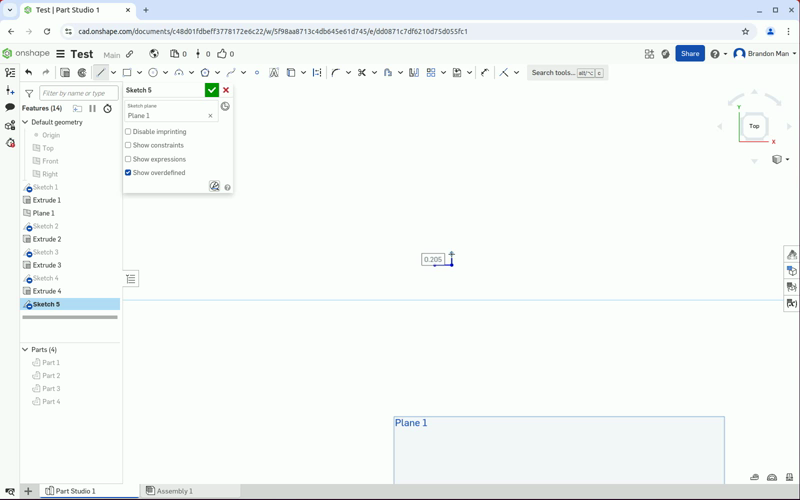
scroll(-6)
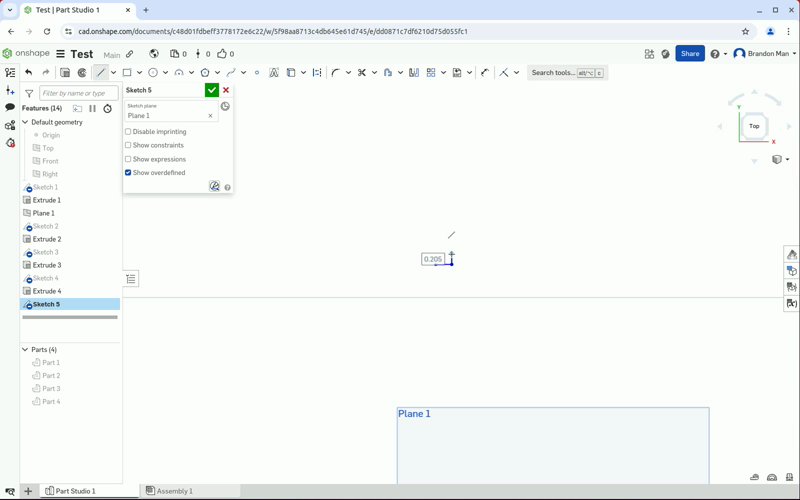
scroll(-6)
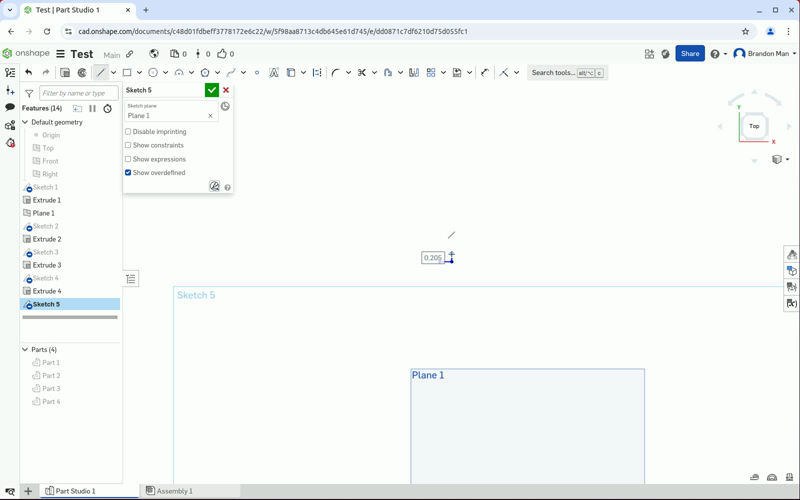
scroll(-6)
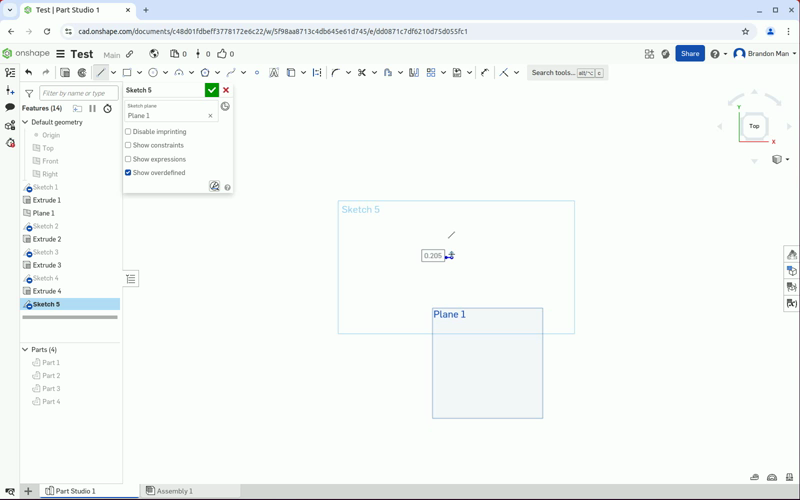
scroll(-6)
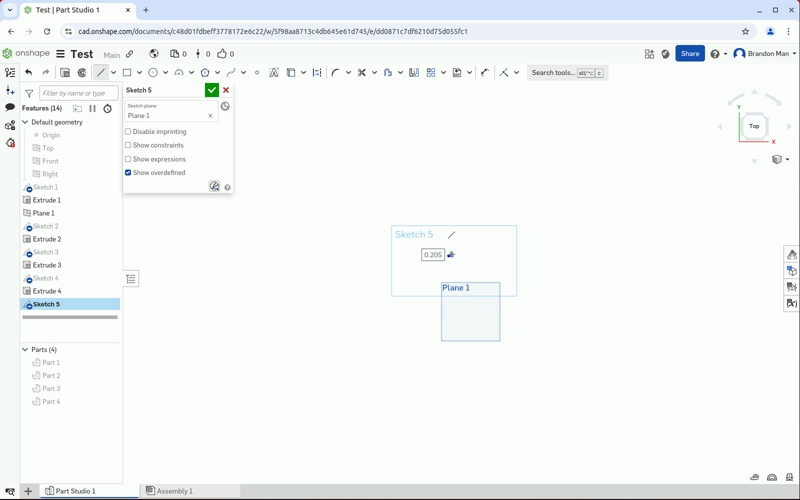
scroll(-6)
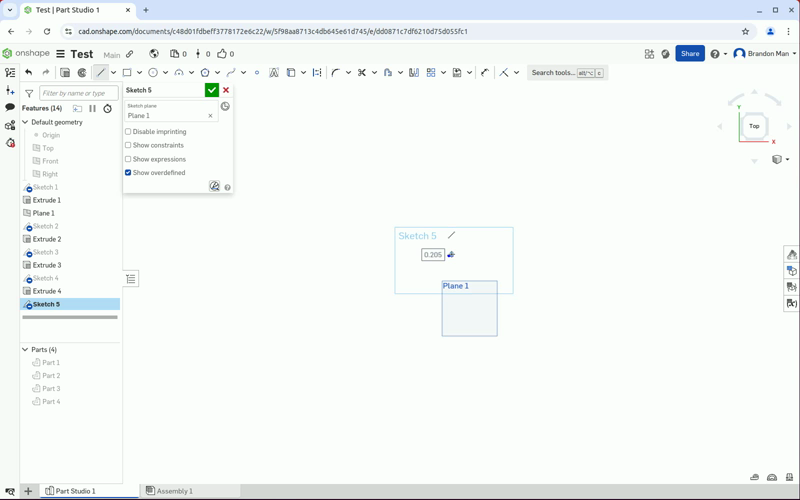
scroll(-6)
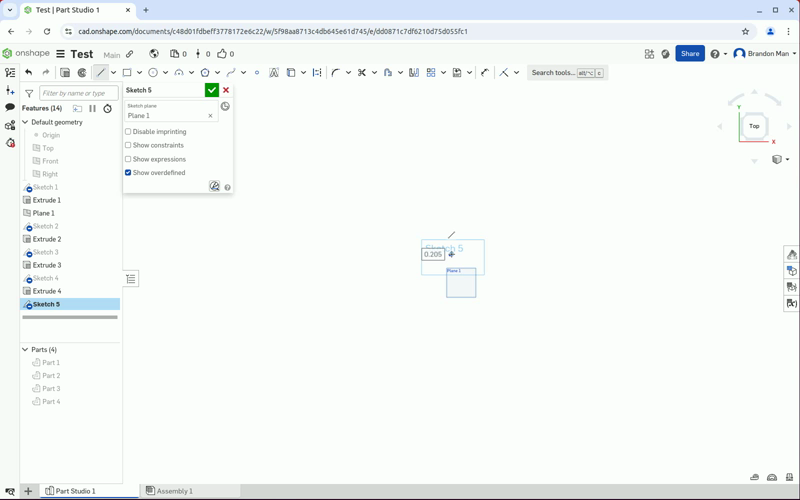
key_up(shift)
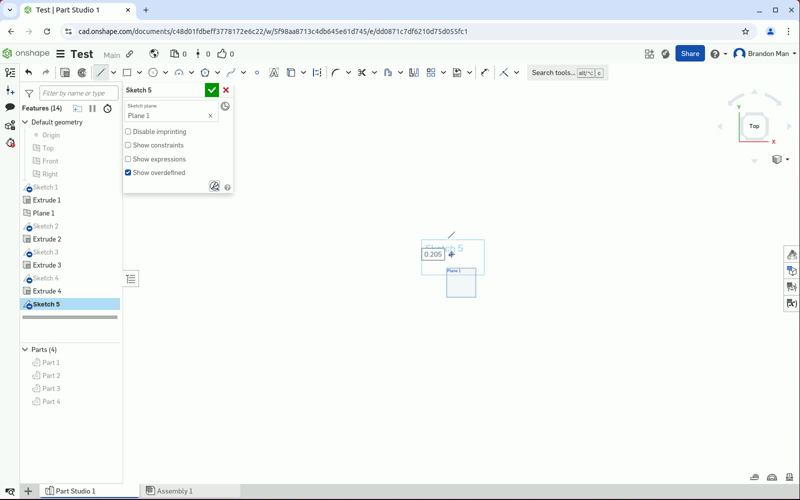
key_down(shift)
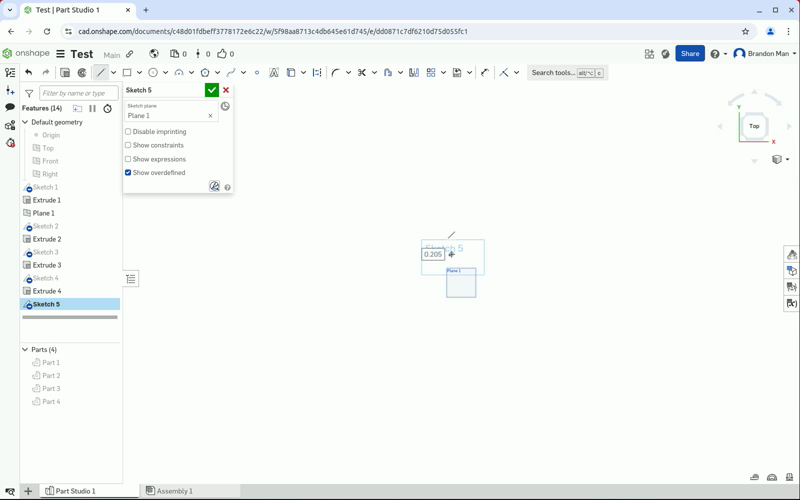
mouse_move(481, 253)
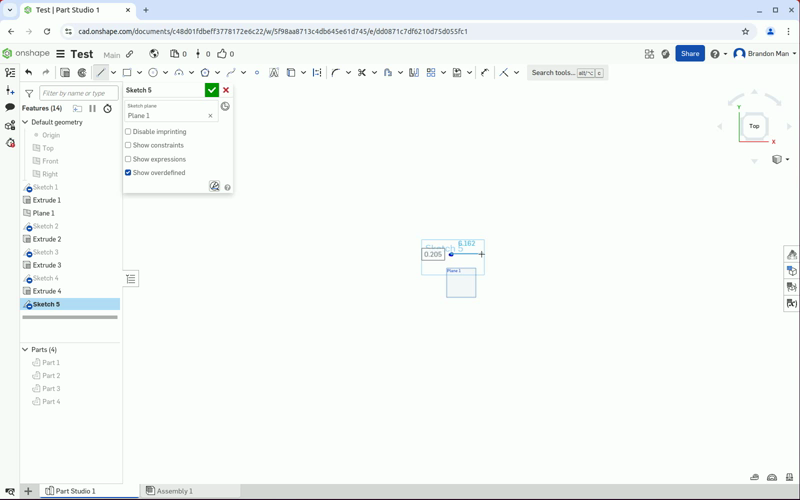
mouse_move(450, 253)
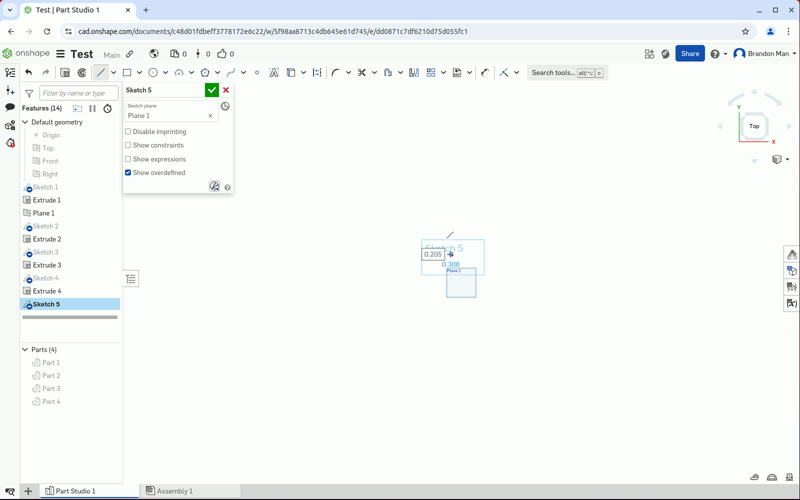
scroll(6)
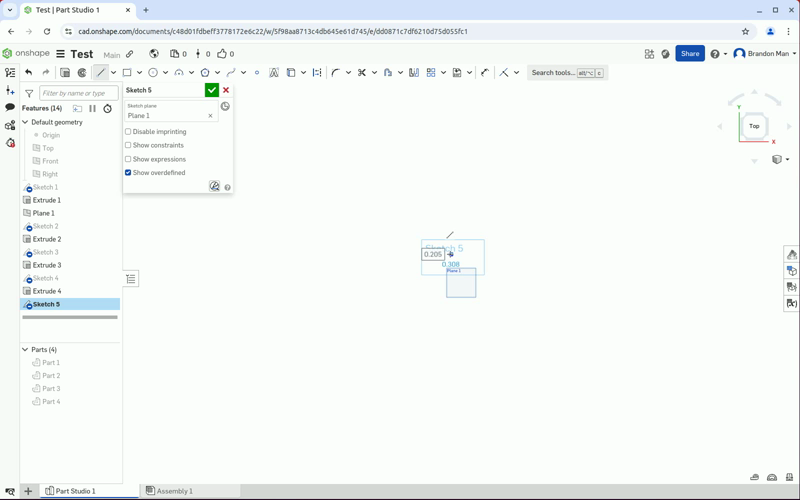
scroll(6)
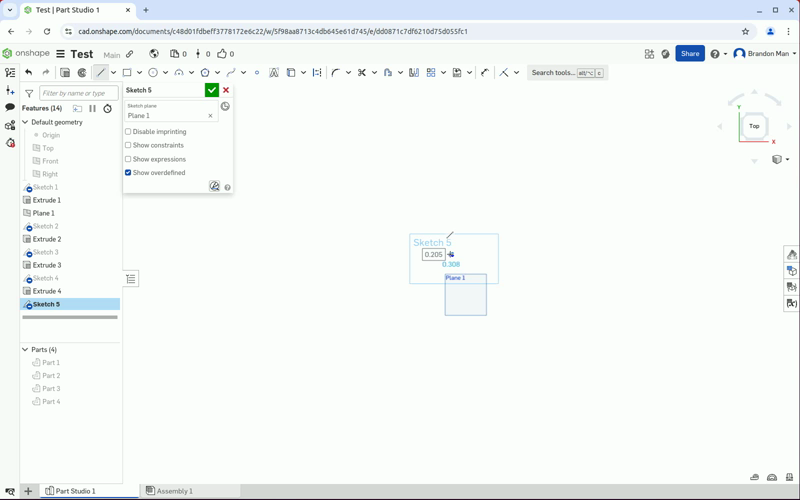
scroll(6)
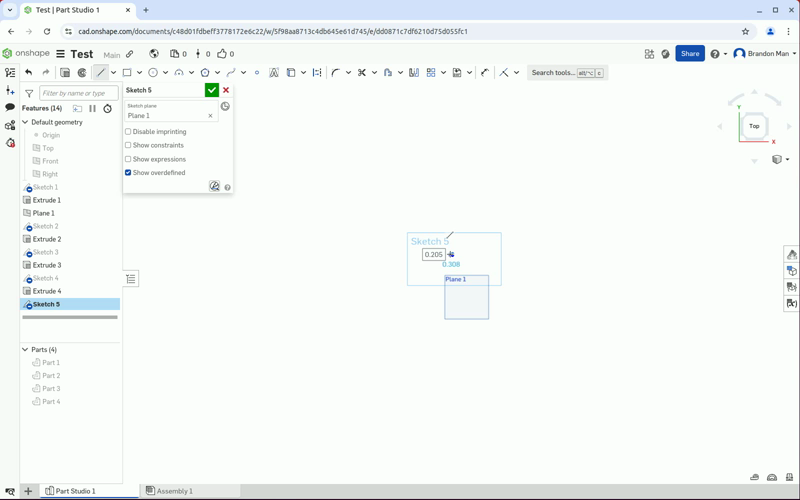
scroll(6)
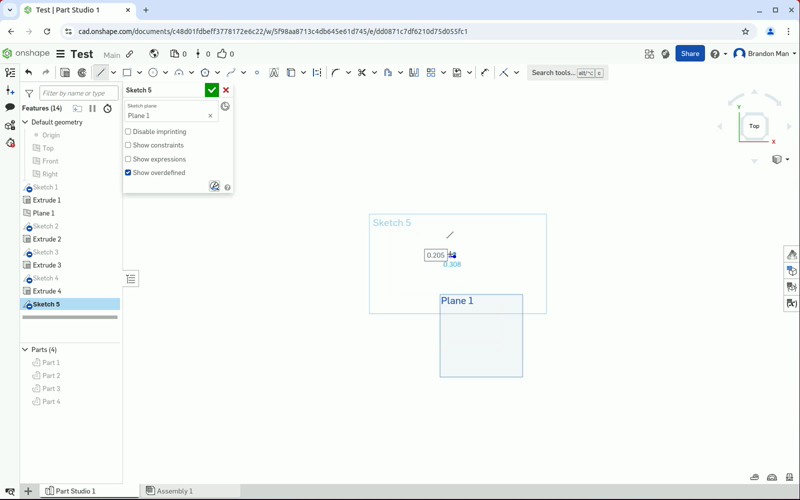
scroll(6)
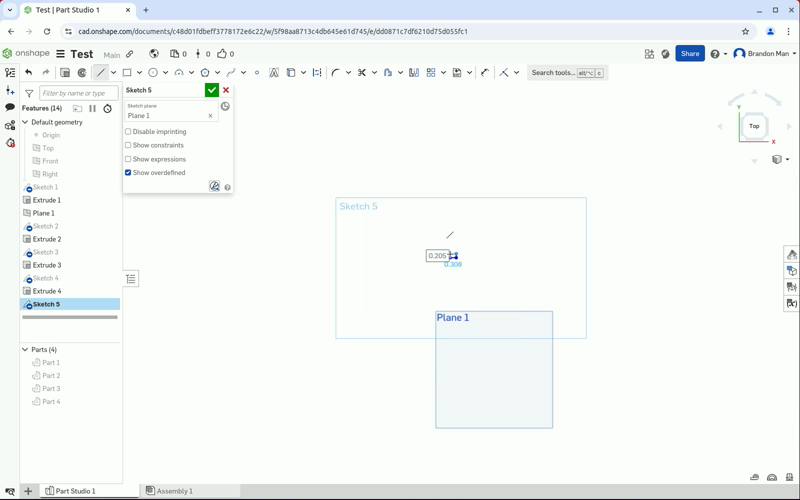
scroll(6)
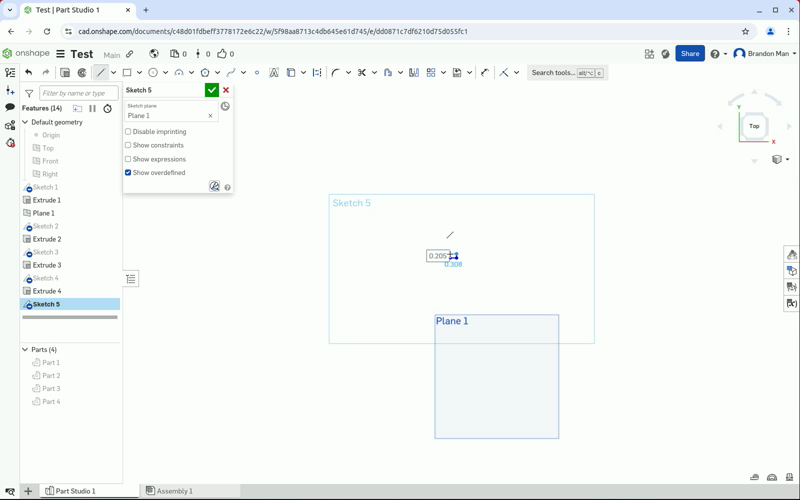
scroll(6)
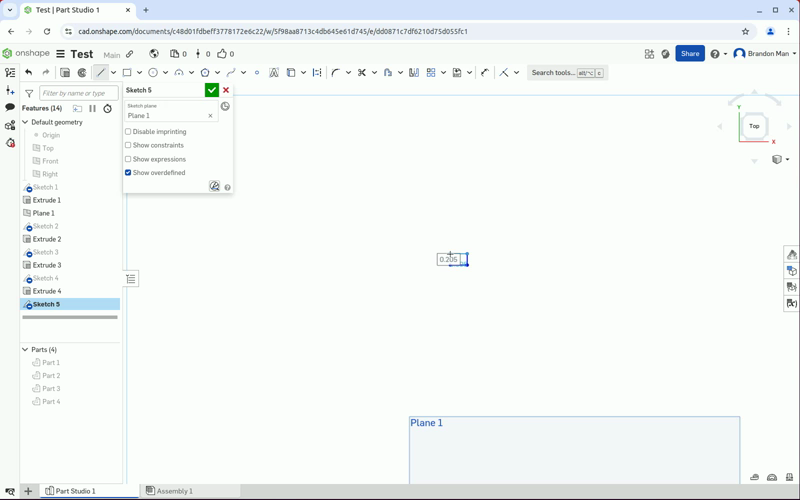
click(450, 253)
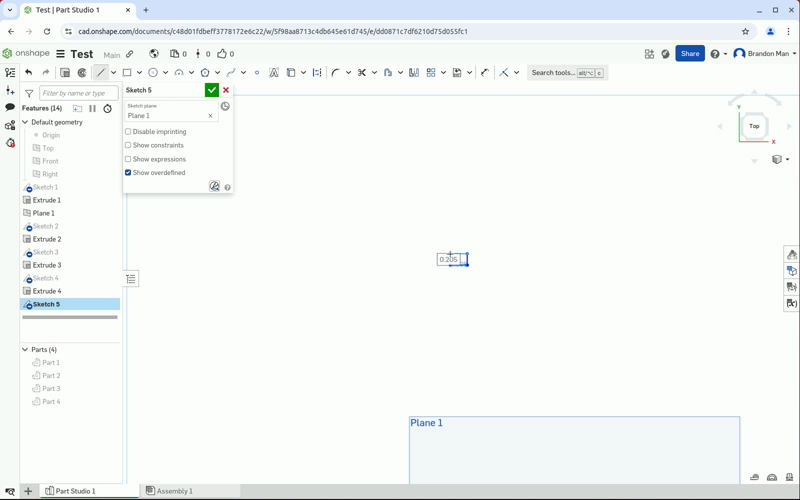
scroll(-6)
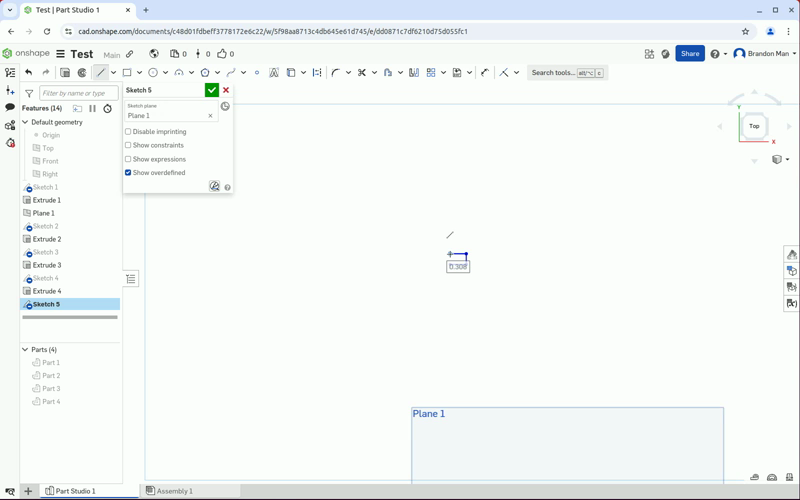
scroll(-6)
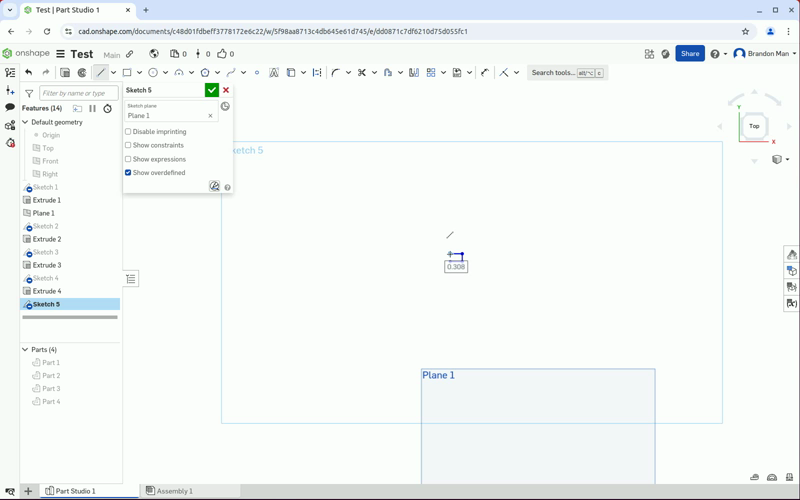
scroll(-6)
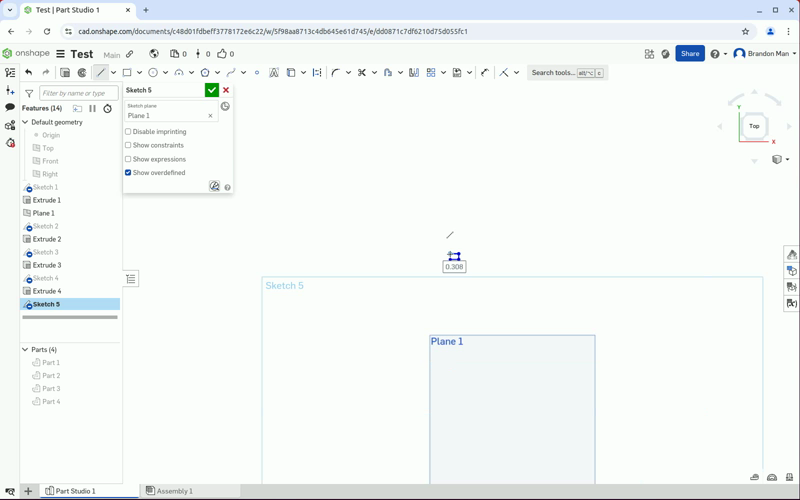
scroll(-6)
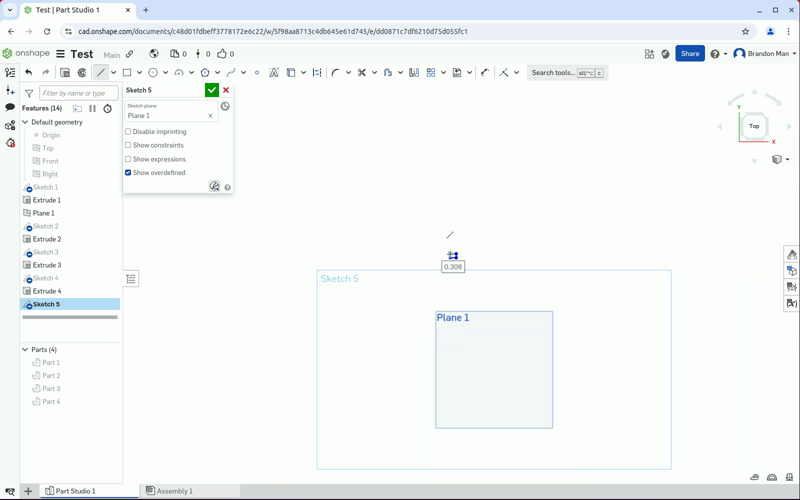
scroll(-6)
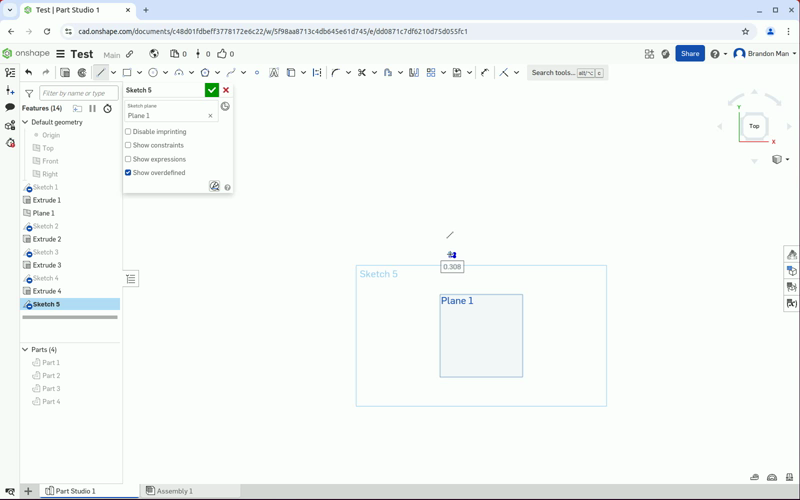
scroll(-6)
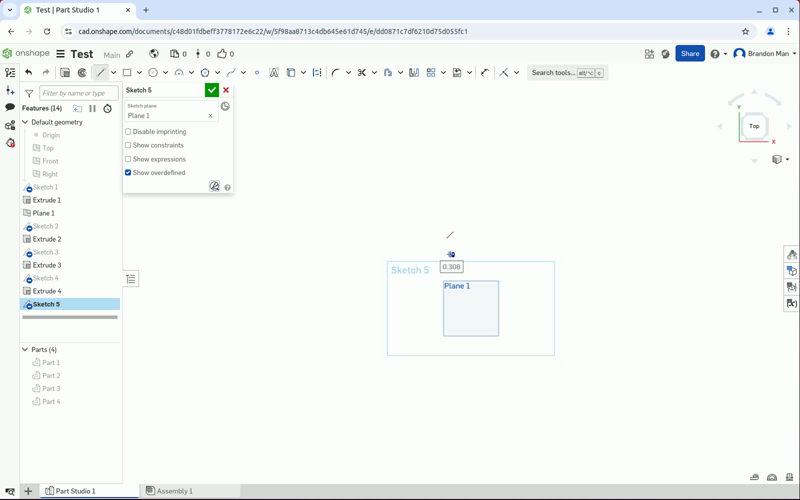
scroll(-6)
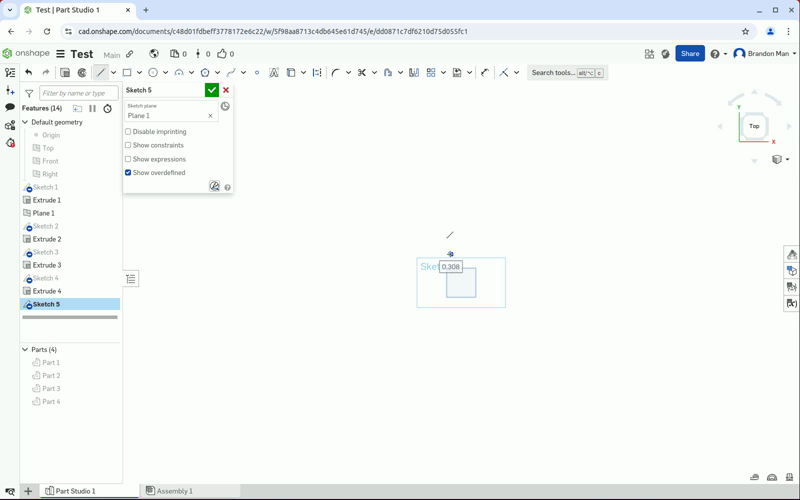
key_up(shift)
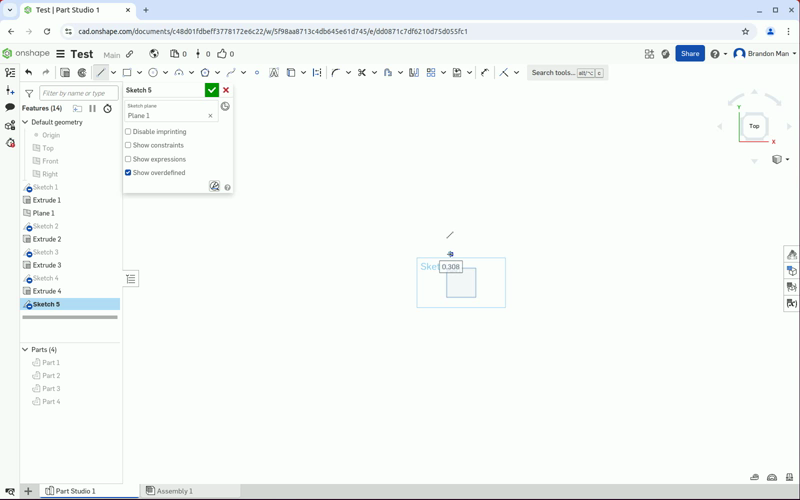
mouse_move(480, 253)
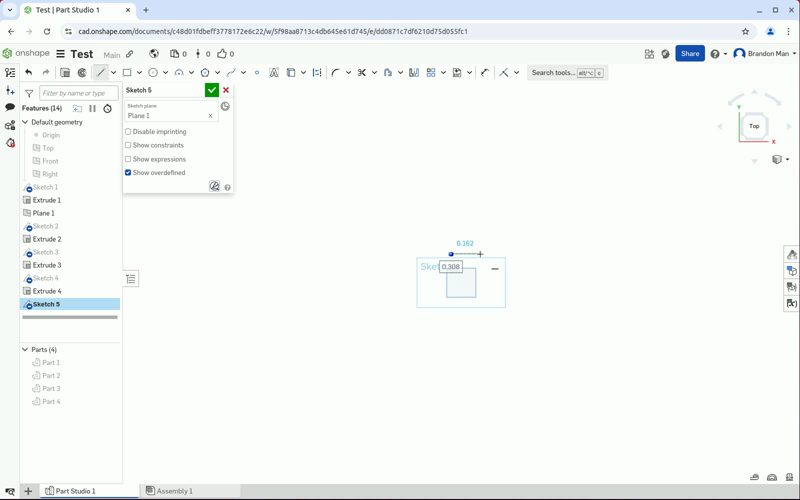
key_down(shift)
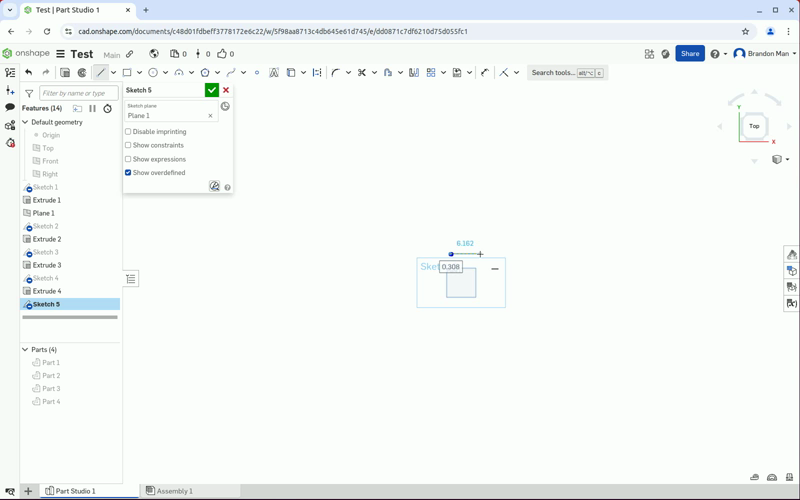
mouse_move(450, 254)
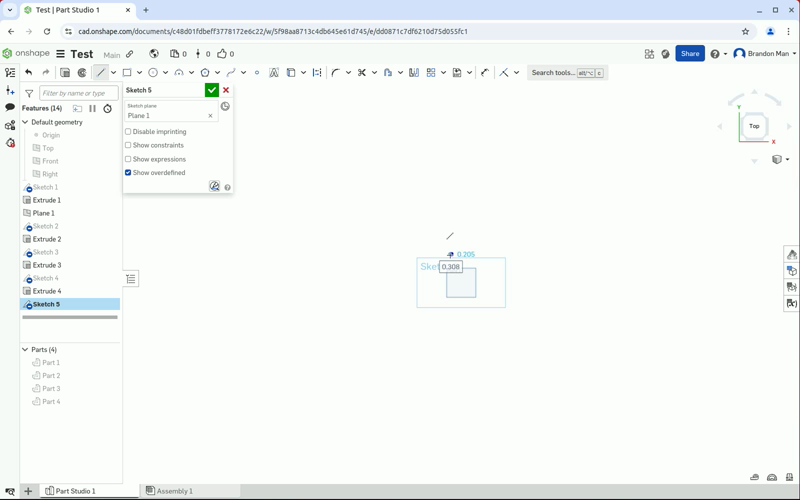
scroll(6)
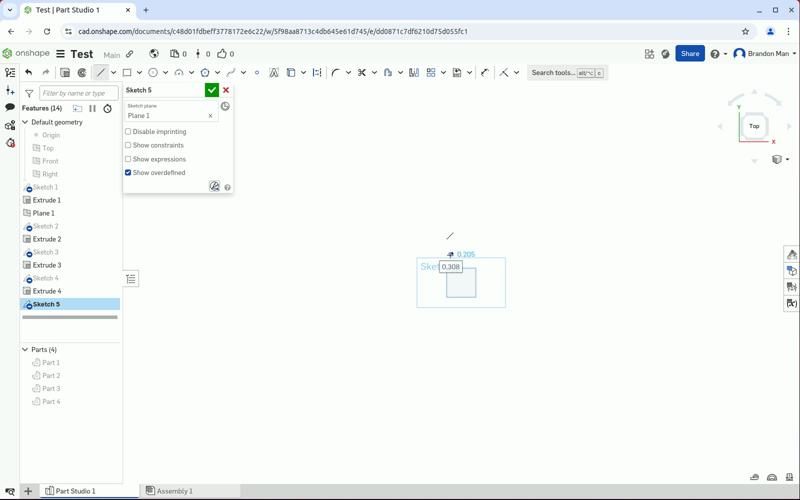
scroll(6)
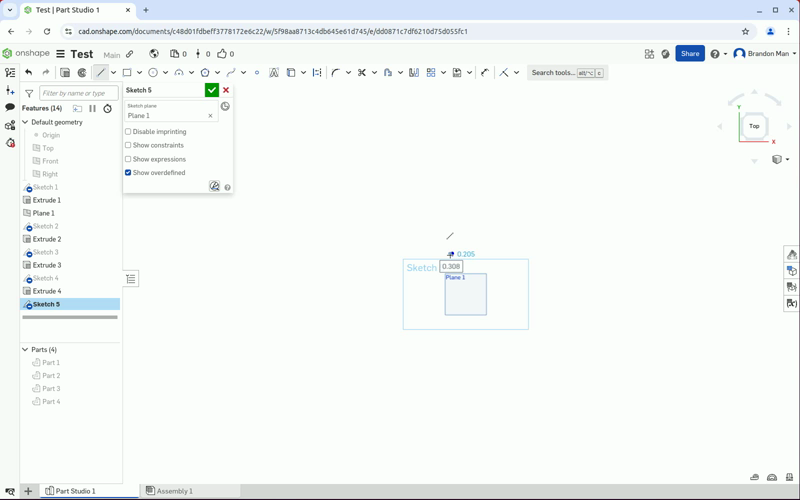
scroll(6)
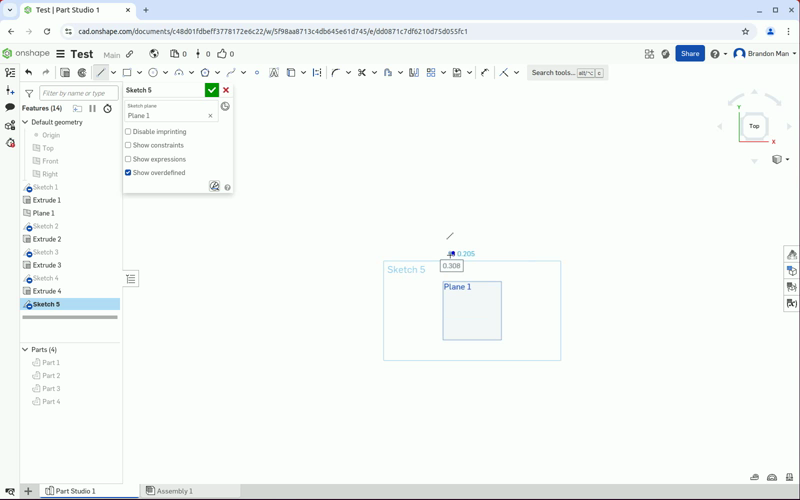
scroll(6)
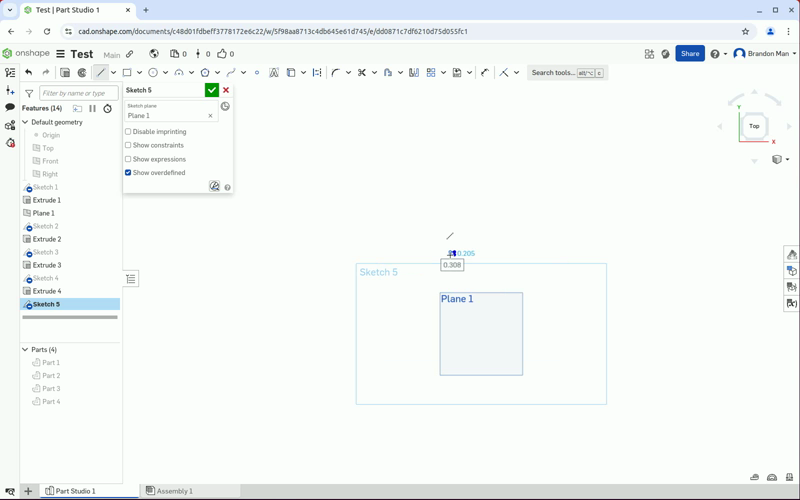
scroll(6)
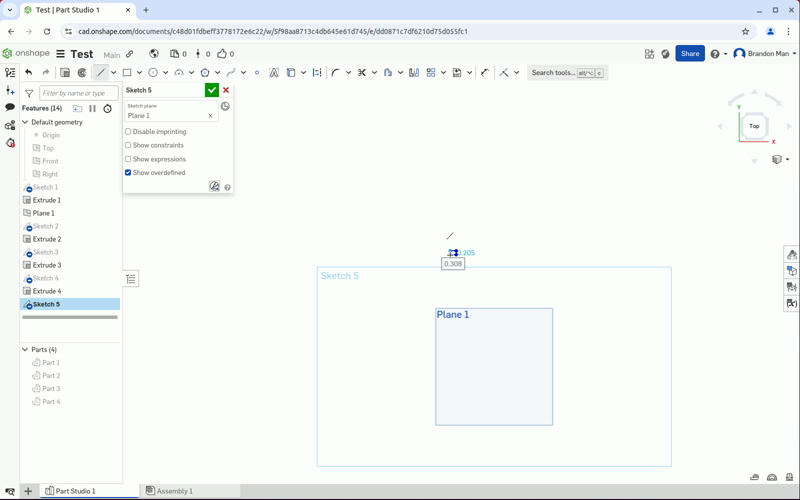
scroll(6)
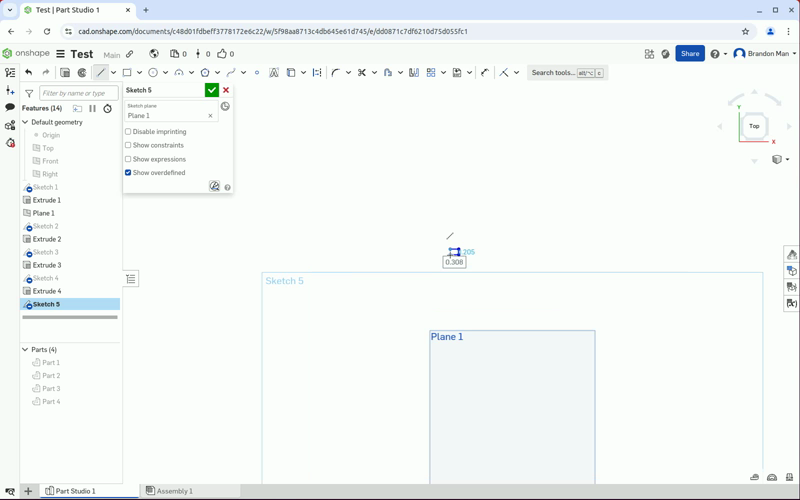
scroll(6)
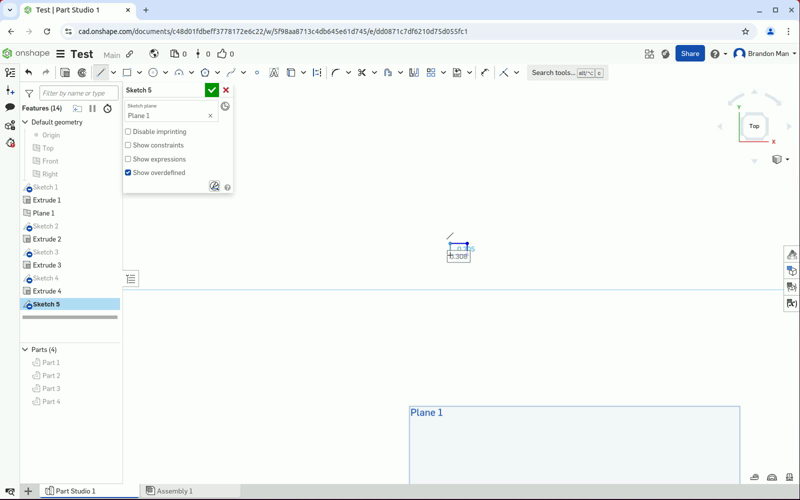
key_up(shift)
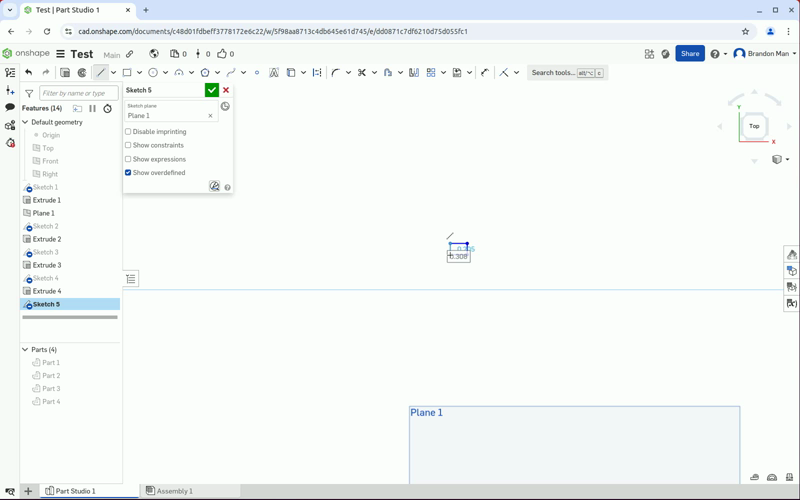
click(450, 254)
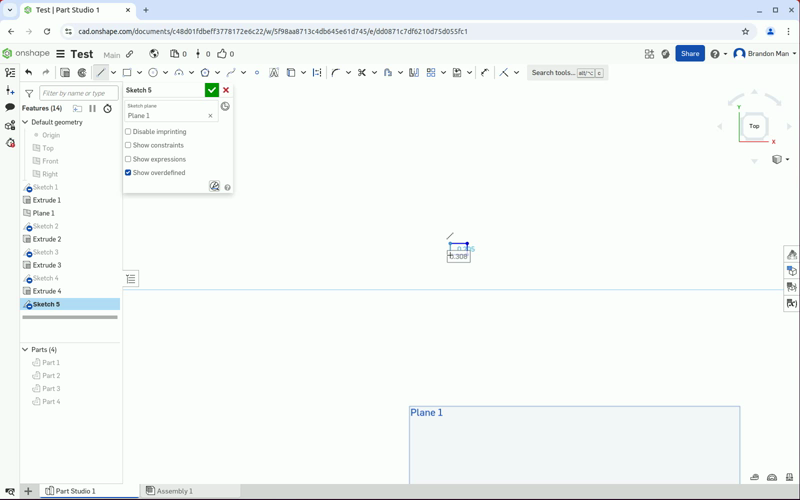
scroll(-6)
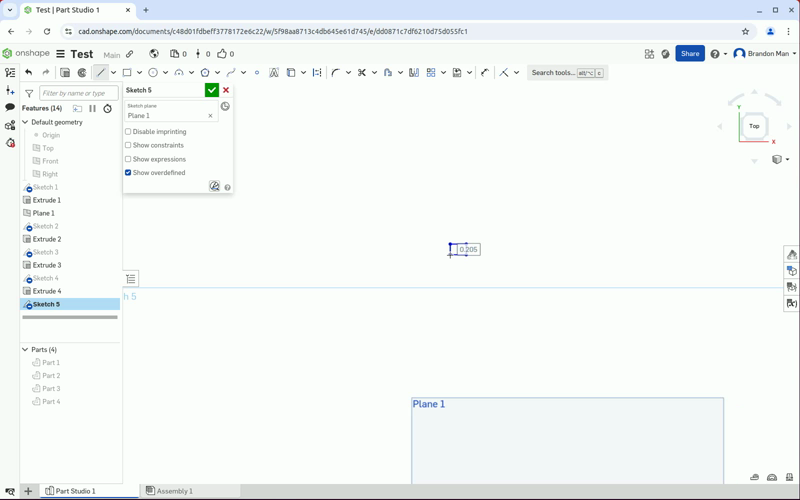
scroll(-6)
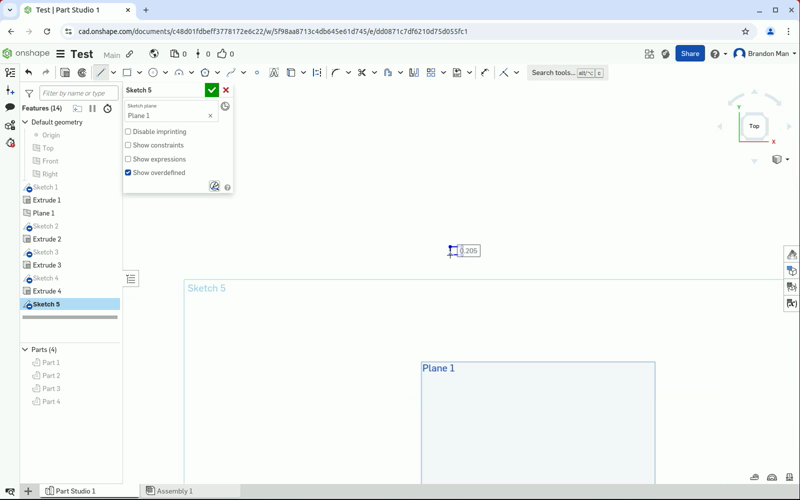
scroll(-6)
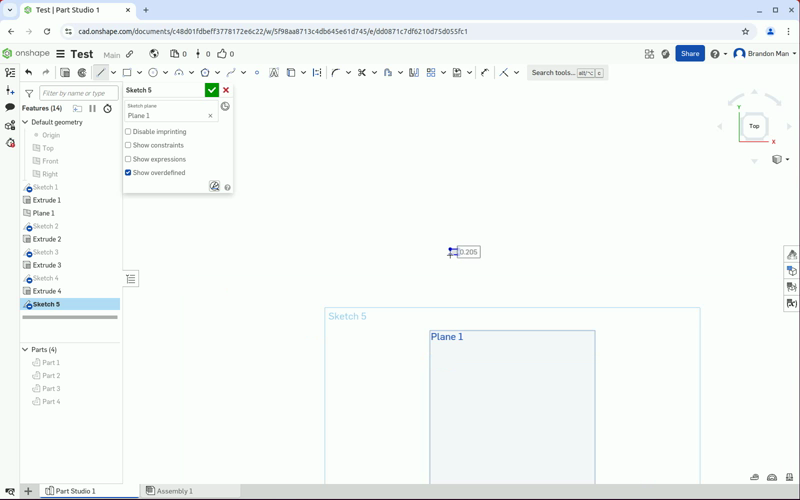
scroll(-6)
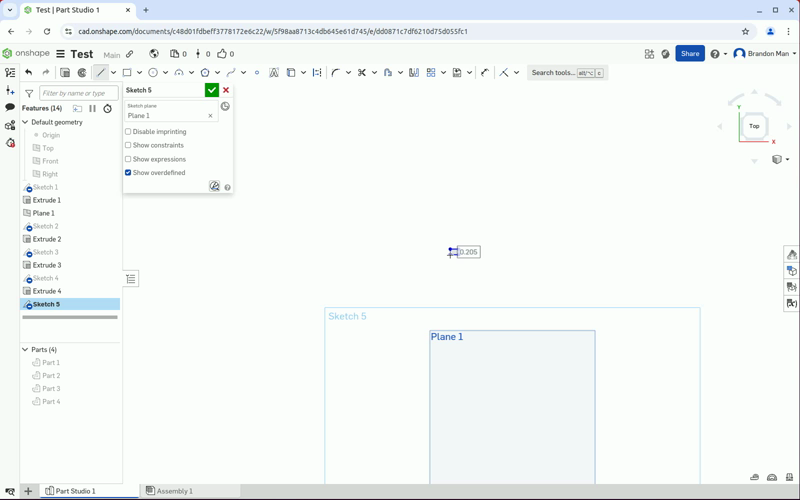
scroll(-6)
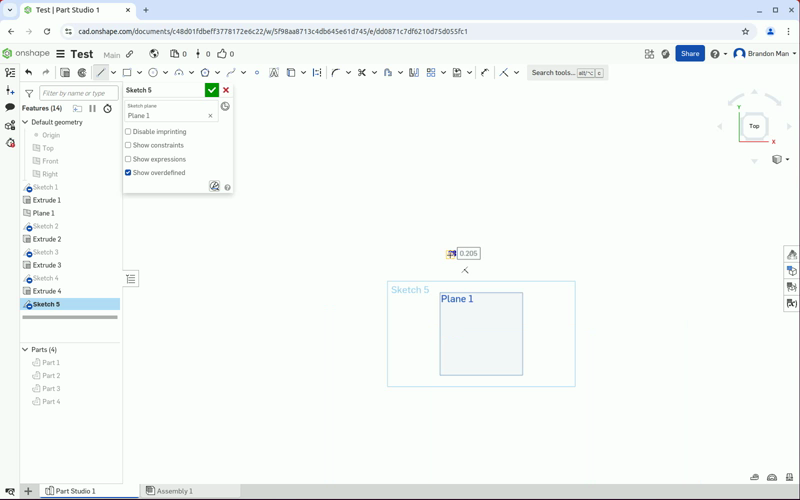
scroll(-6)
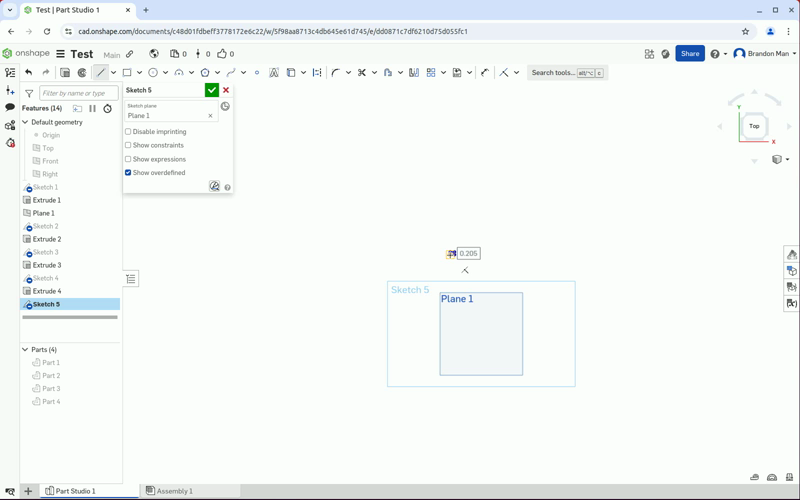
scroll(-6)
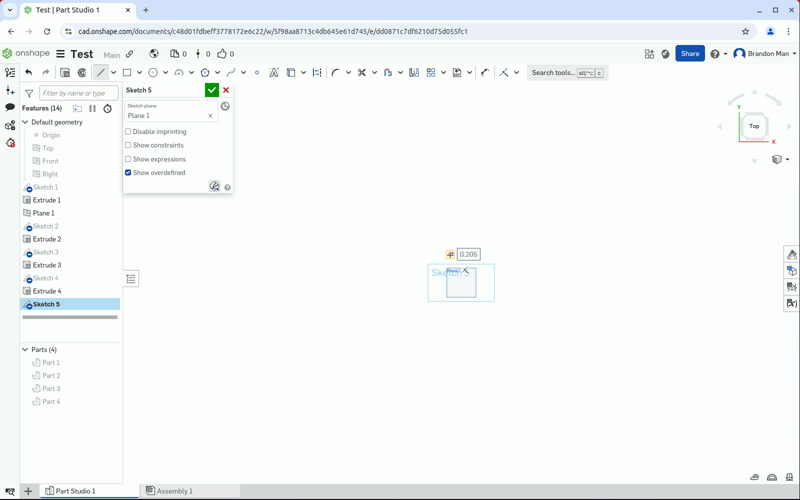
key(esc)
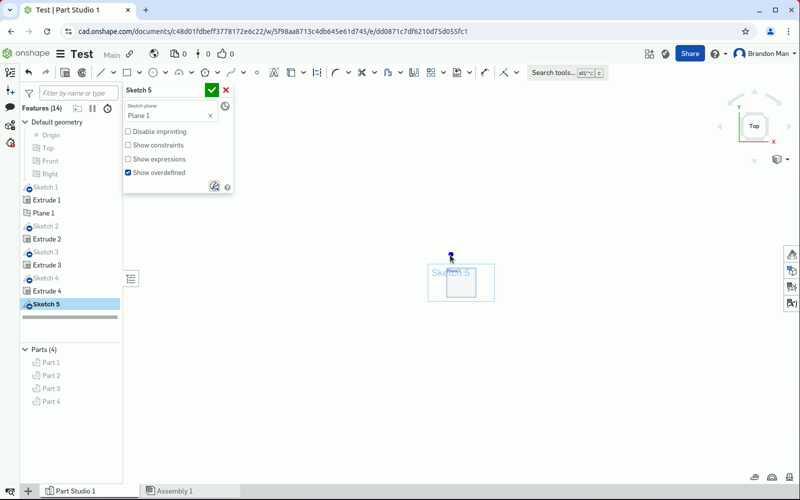
mouse_move(450, 253)
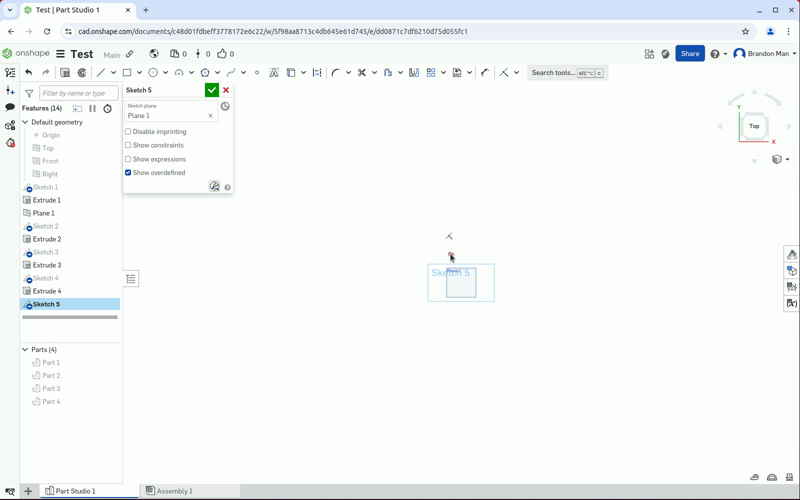
scroll(6)
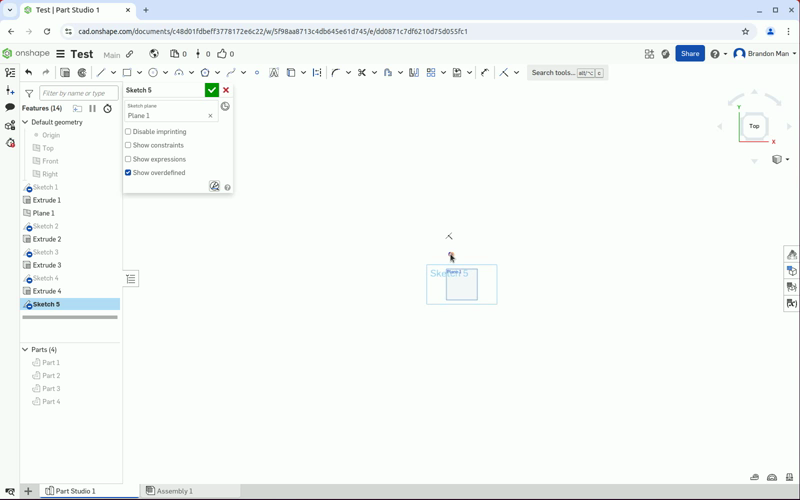
scroll(6)
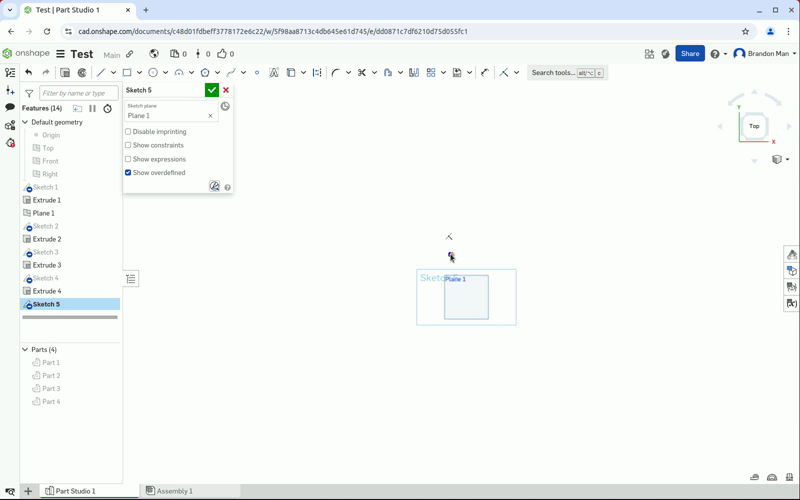
scroll(6)
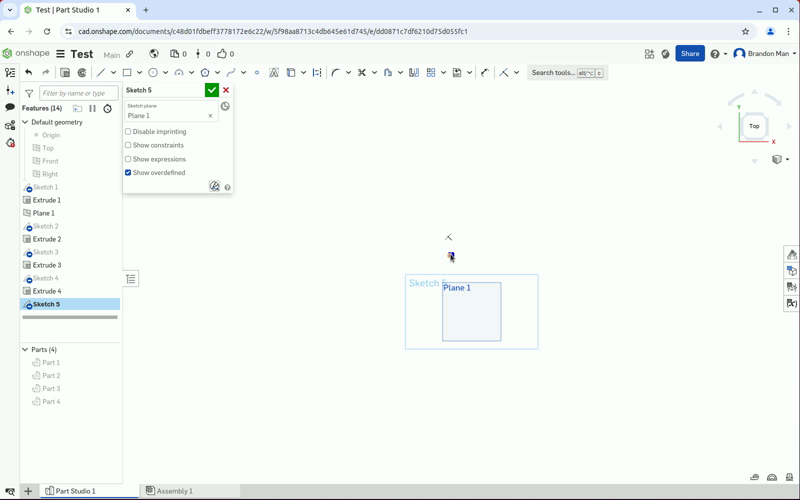
scroll(6)
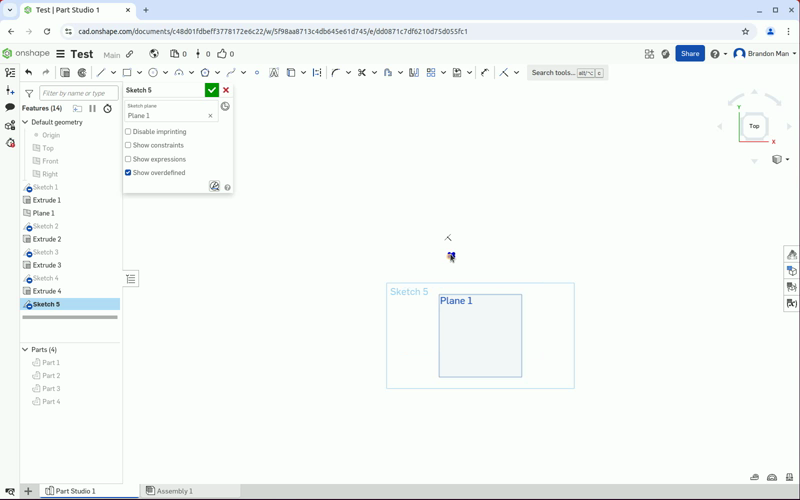
scroll(6)
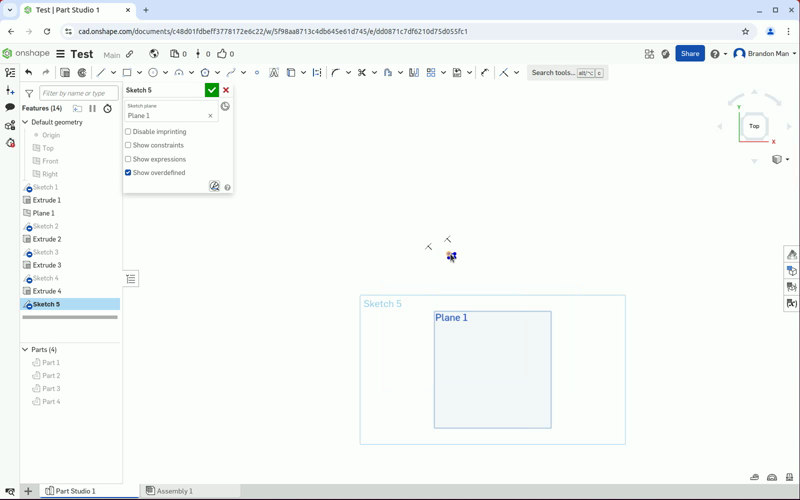
scroll(6)
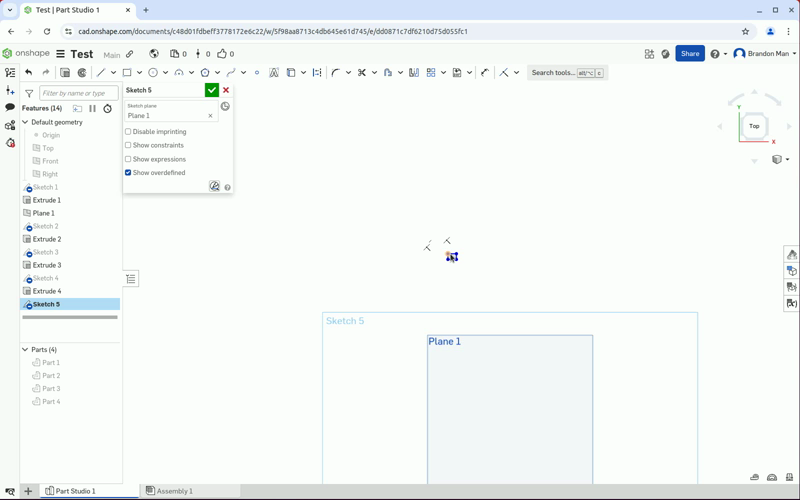
scroll(6)
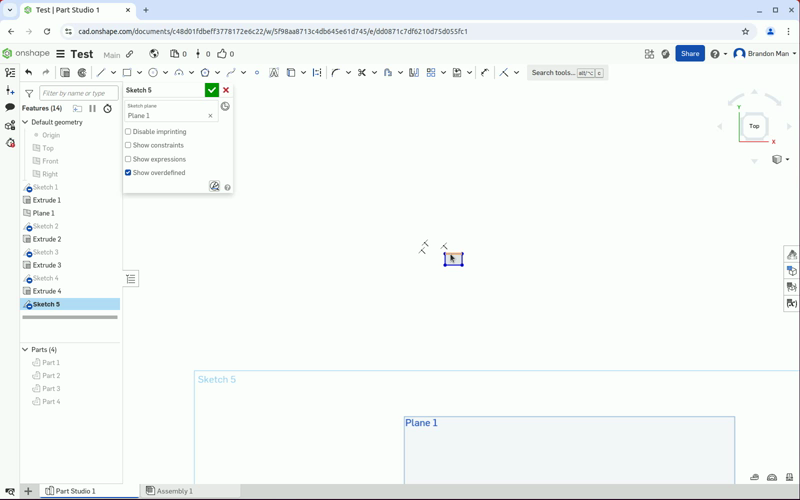
click(450, 253)
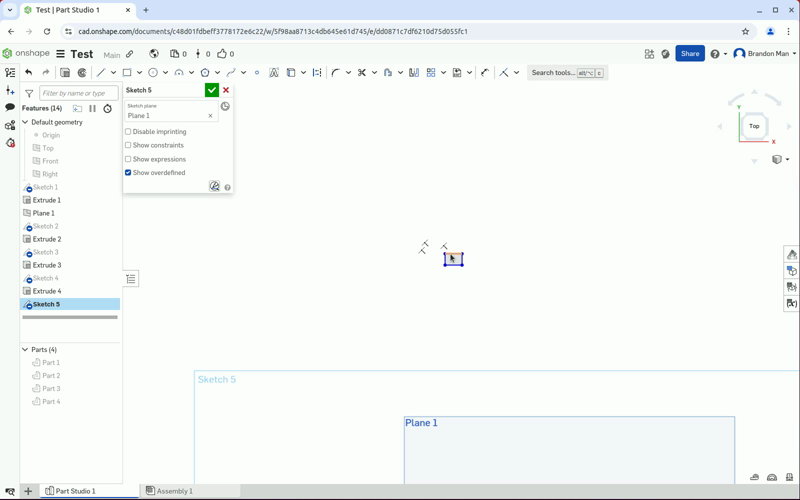
scroll(-6)
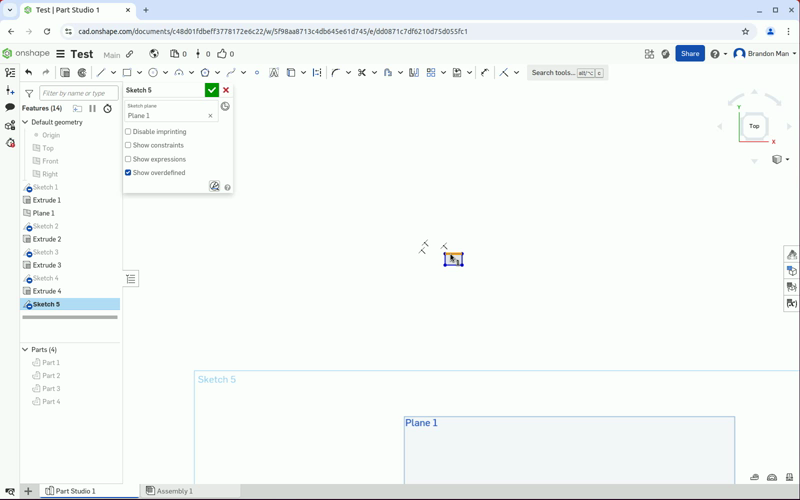
scroll(-6)
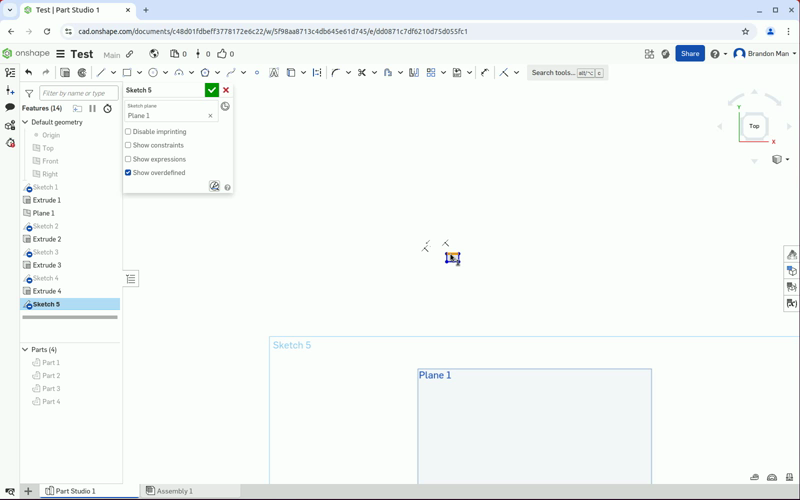
scroll(-6)
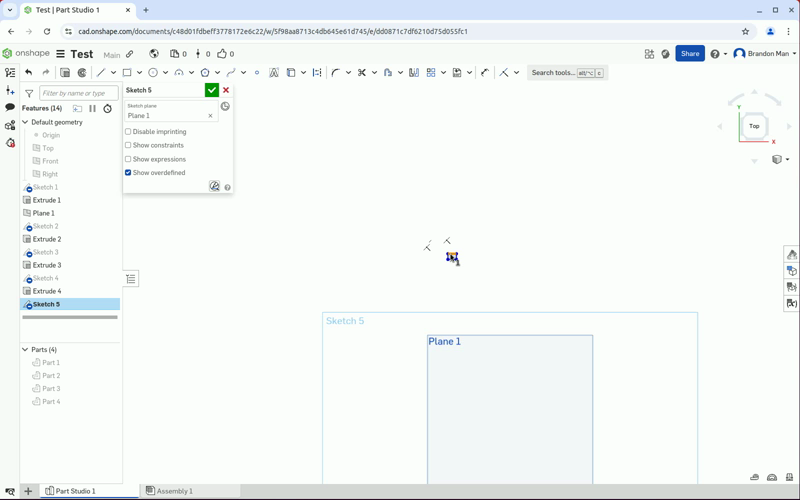
scroll(-6)
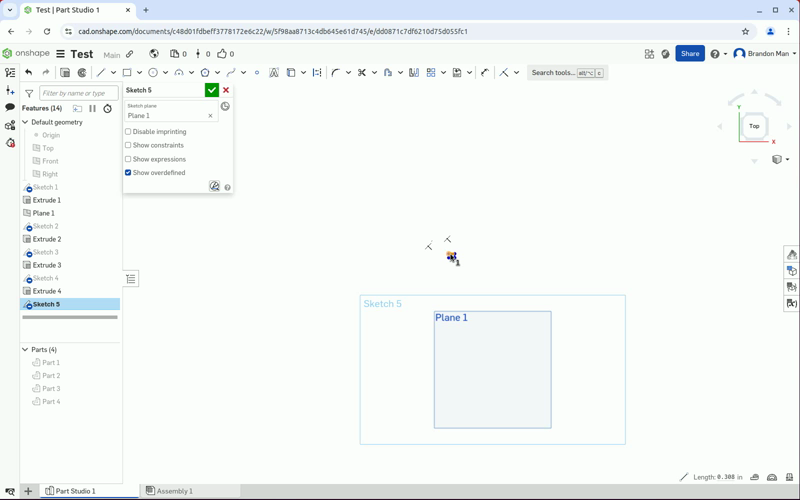
scroll(-6)
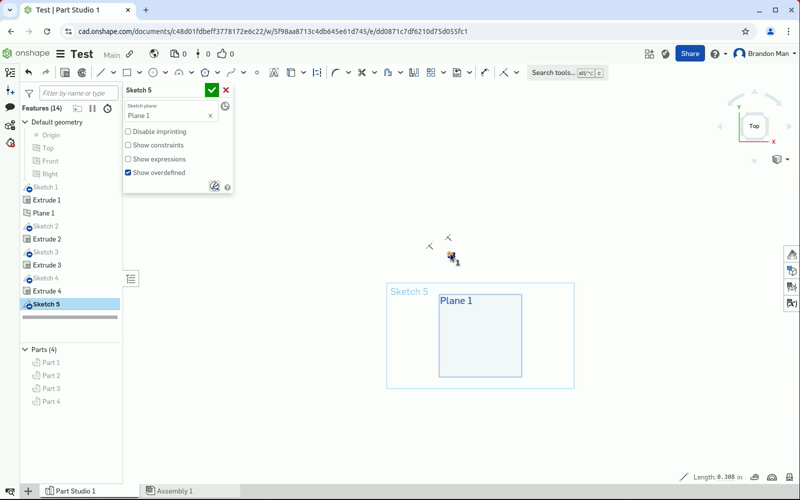
scroll(-6)
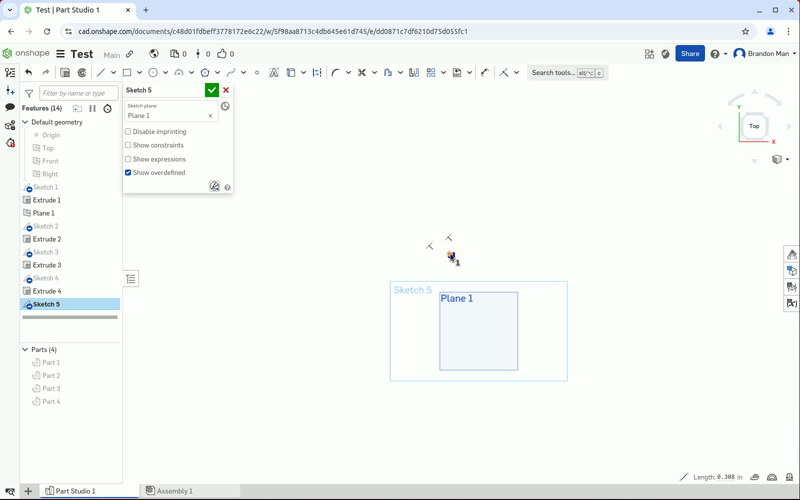
scroll(-6)
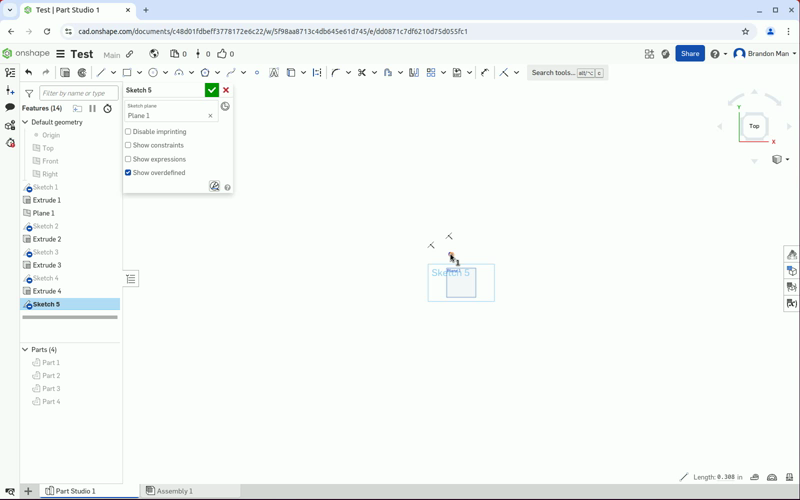
mouse_move(73, 352)
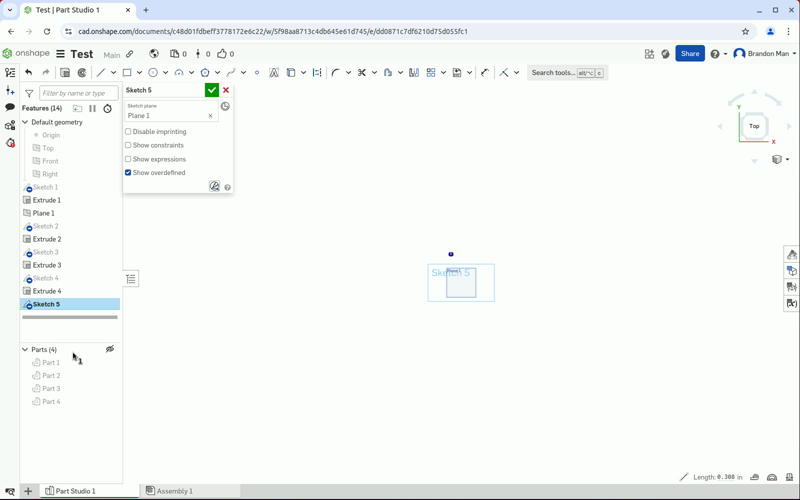
key(shift+y)
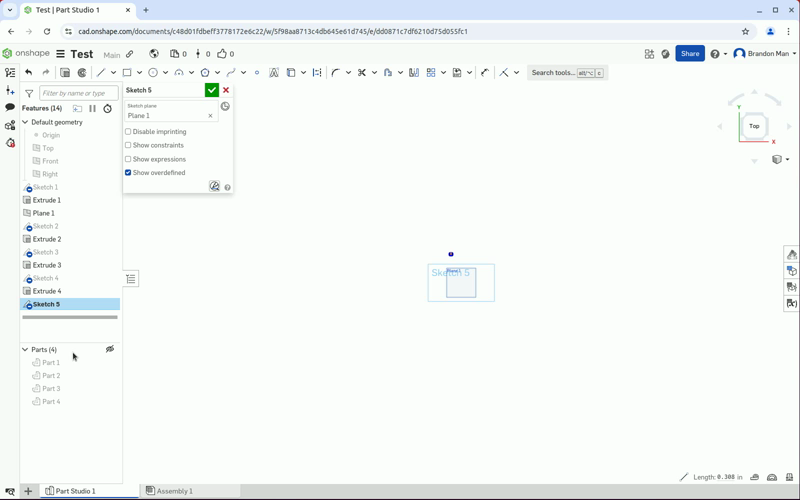
key(shift+e)
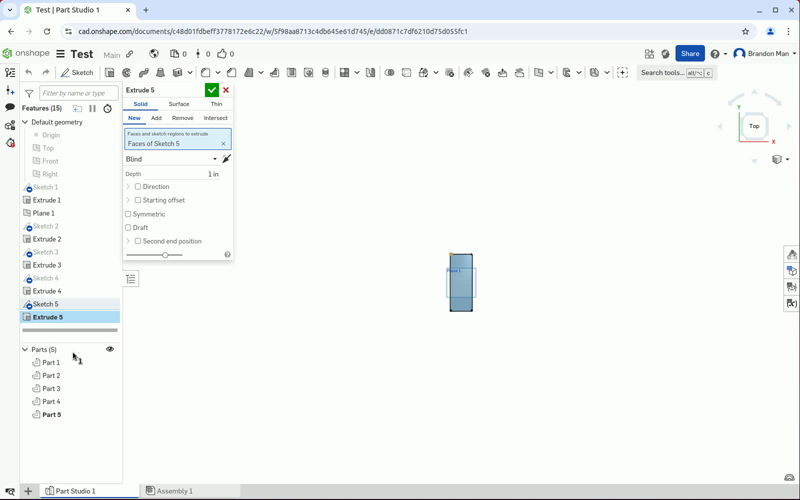
mouse_move(143, 106)
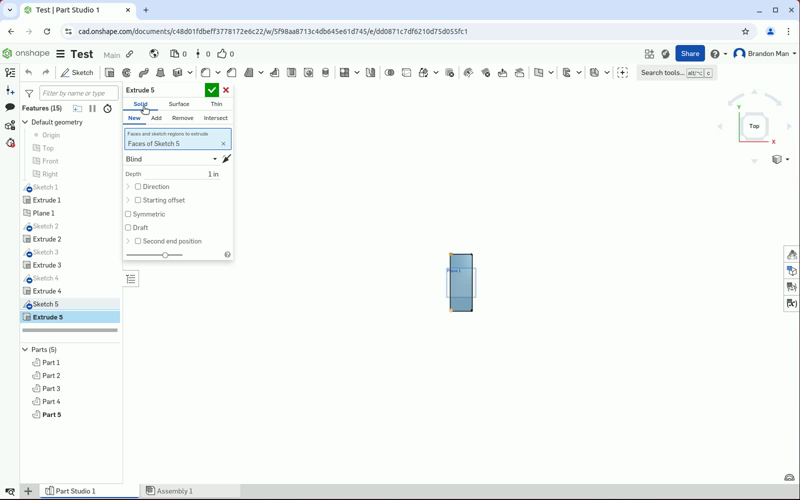
click(143, 106)
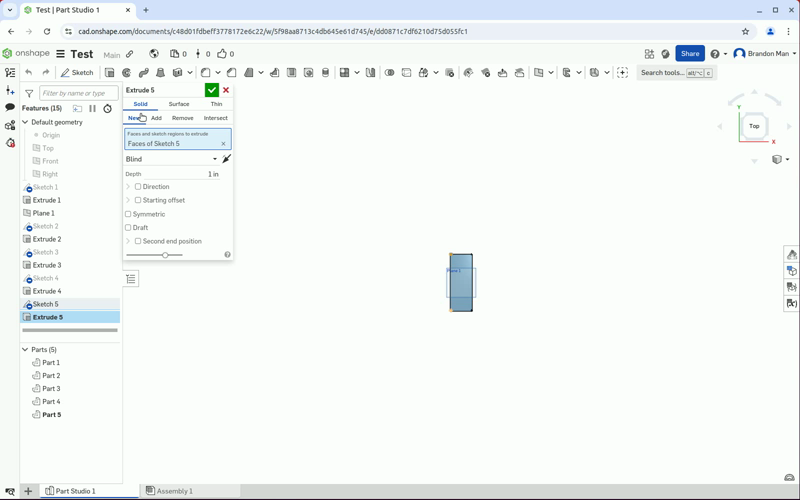
mouse_move(137, 120)
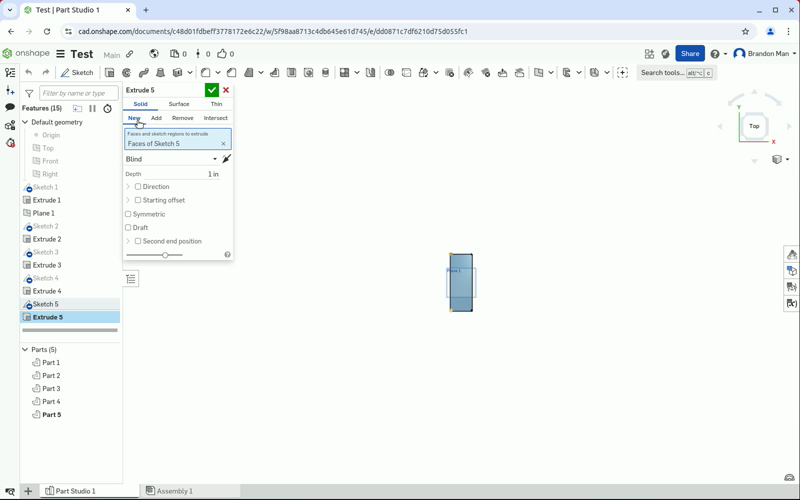
click(137, 120)
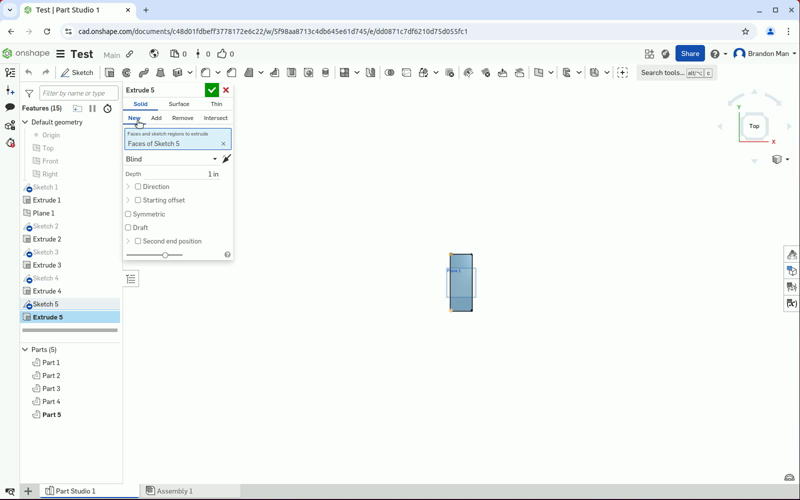
key(tab, 4)
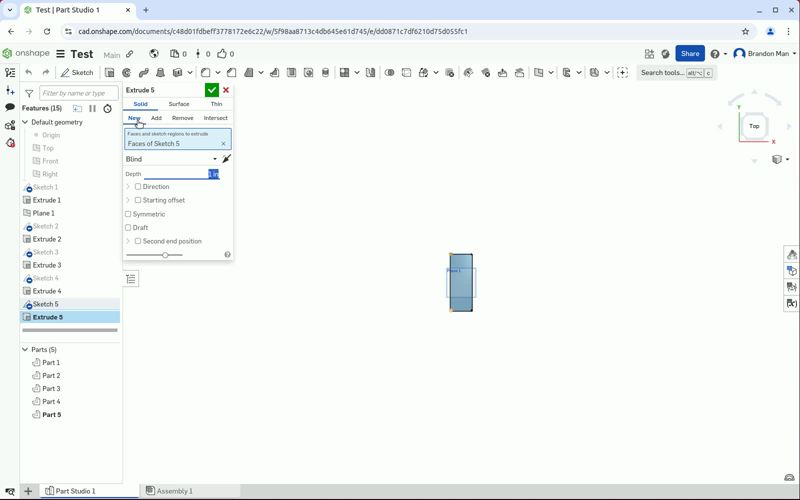
text(5.777)
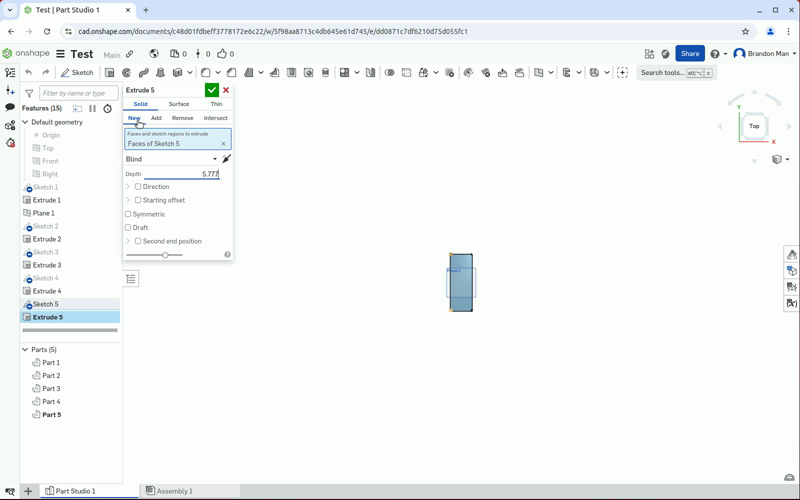
key(enter)
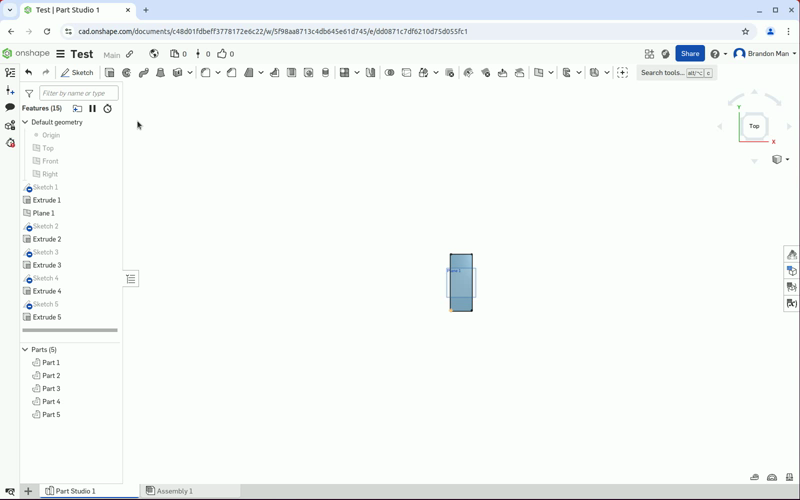
key(shift+h)
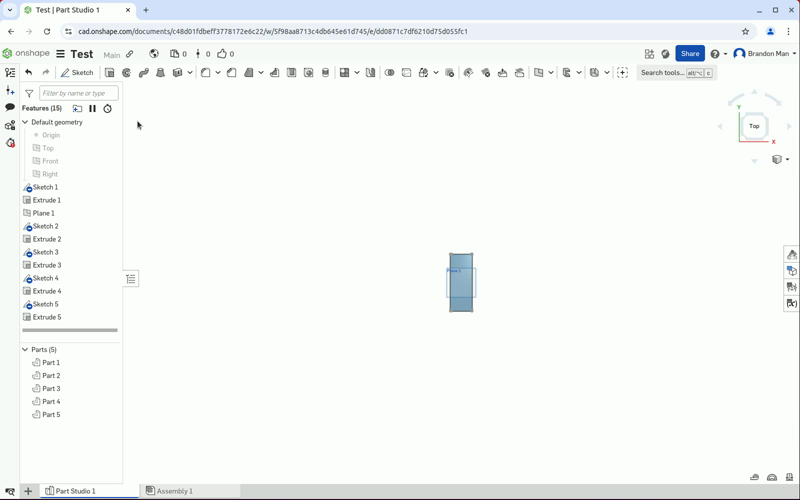
key(shift+h)
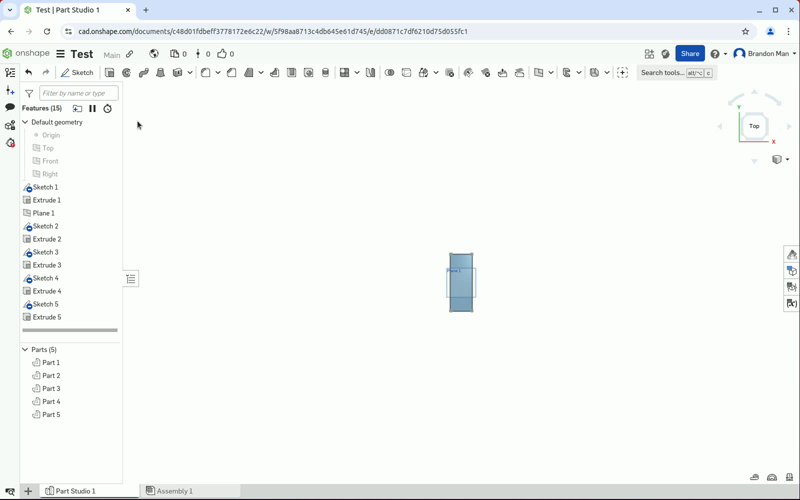
key(shift+7)
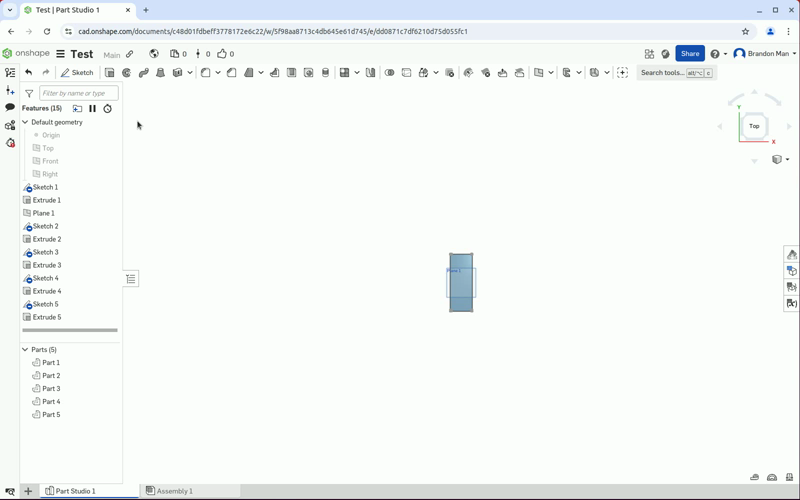
key(up, 3)
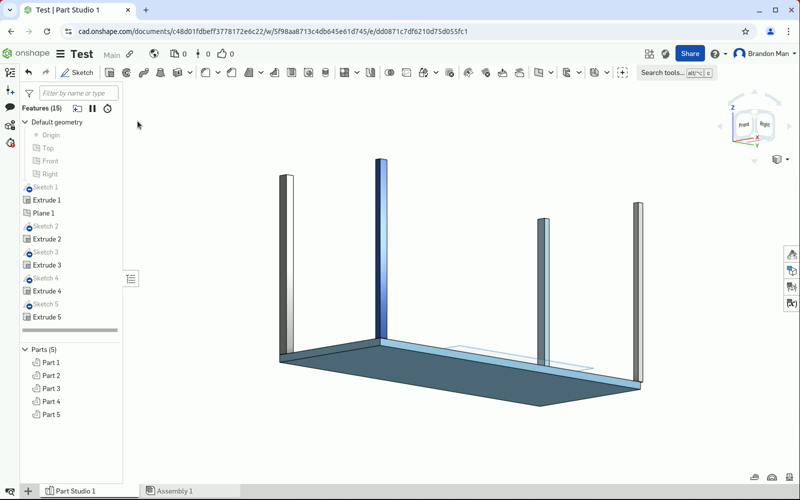
key(left, 3)
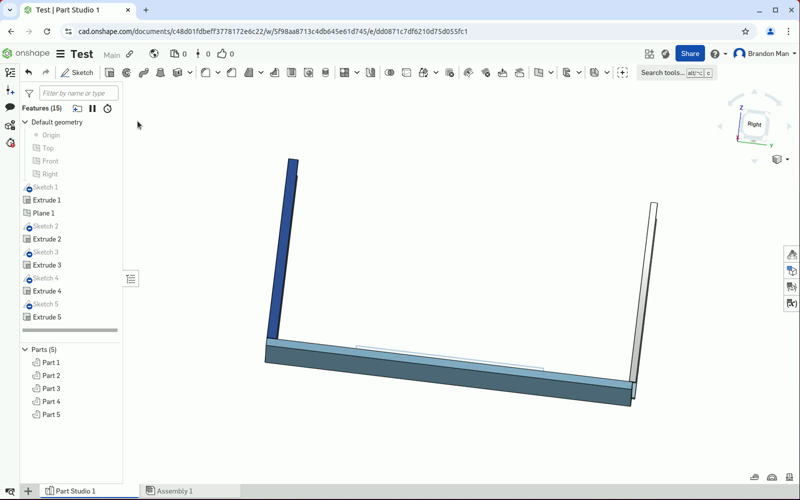
key(right, 3)
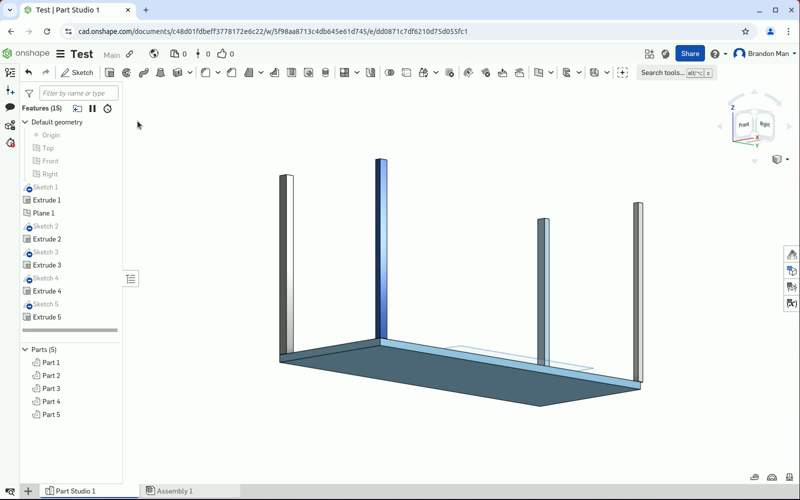
key(down, 3)
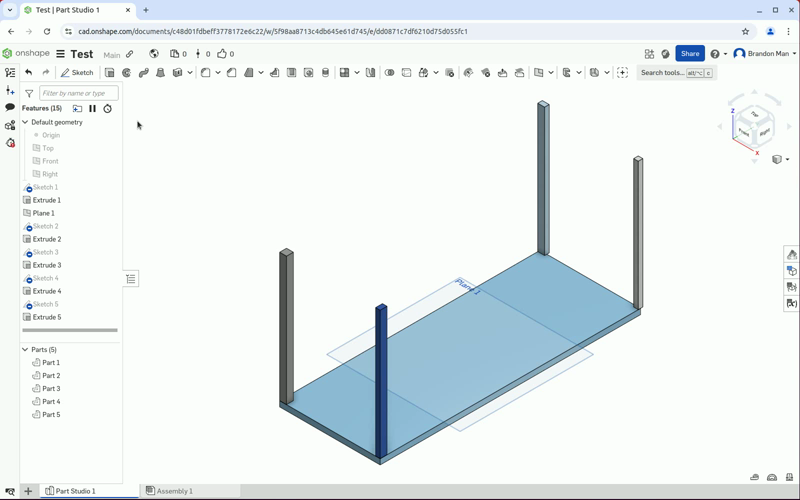
mouse_move(73, 189)
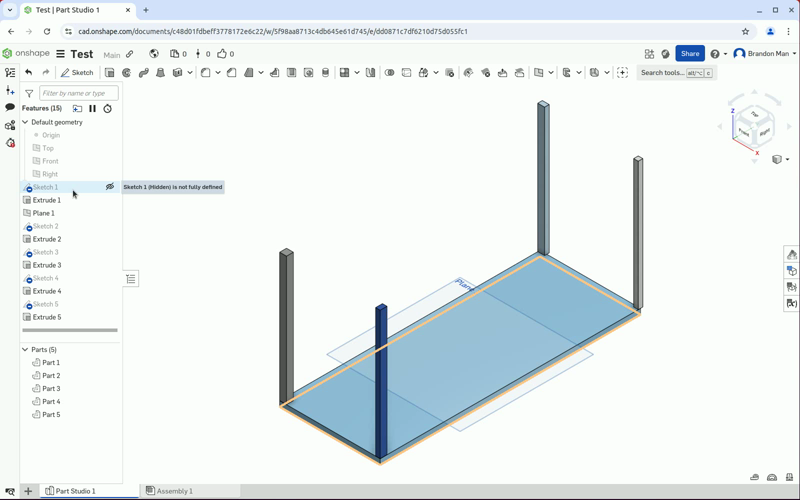
click(73, 189)